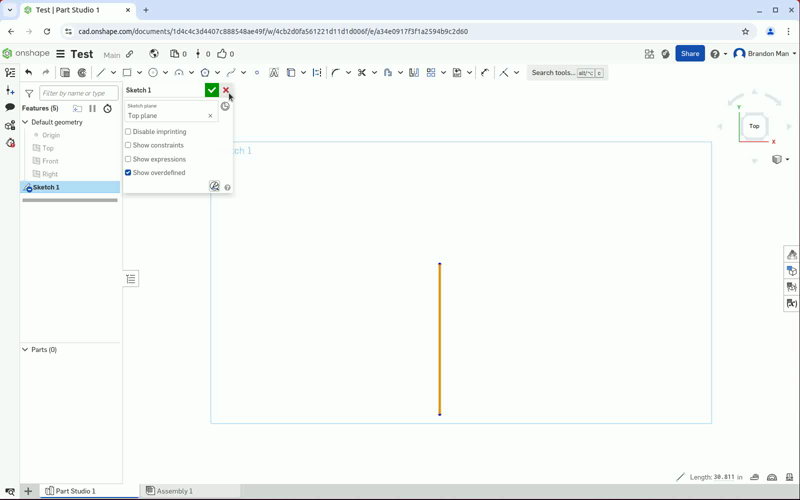
key(shift+h)
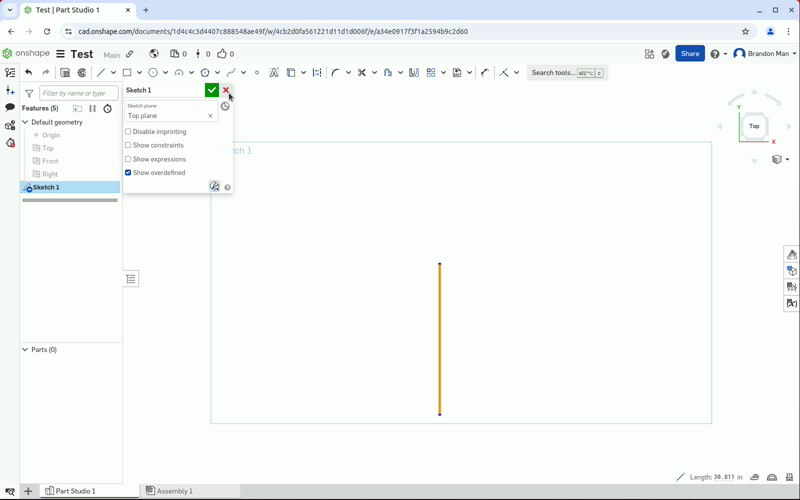
key(shift+s)
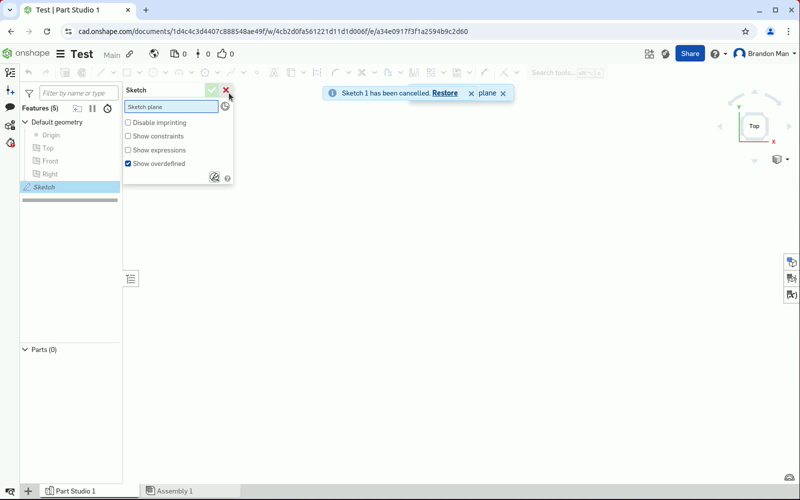
mouse_move(73, 150)
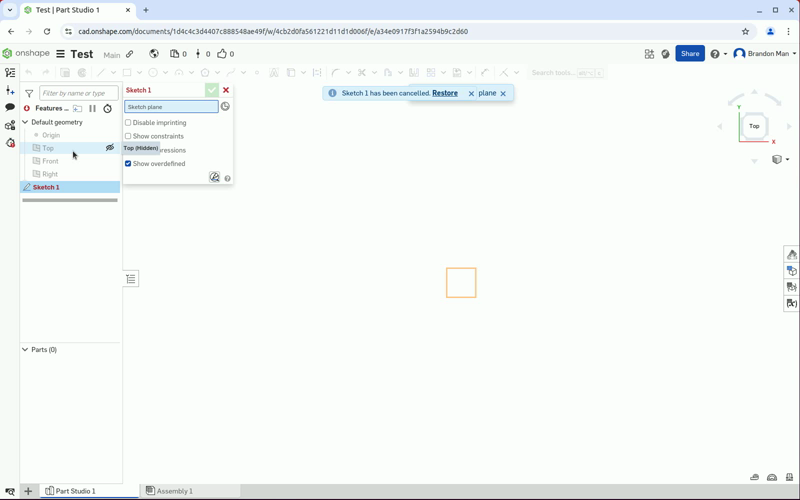
click(73, 150)
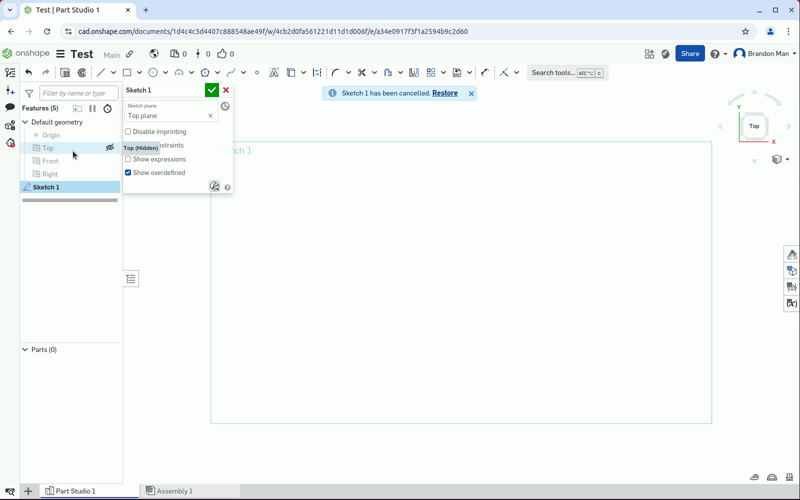
mouse_move(73, 352)
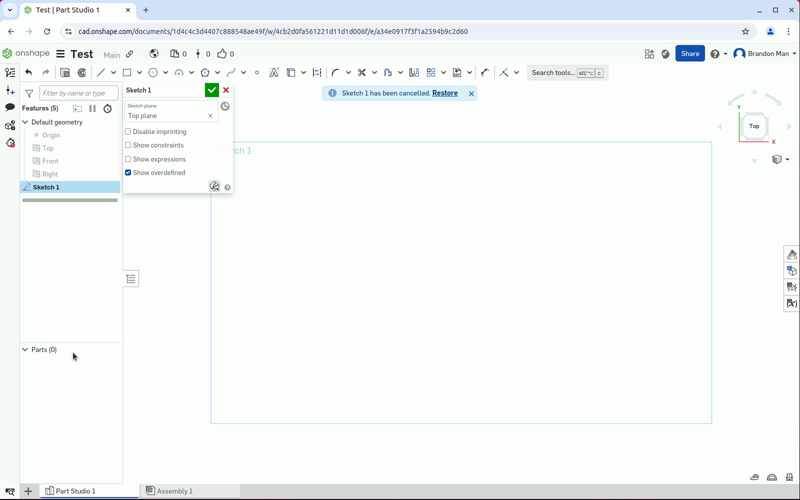
key(y)
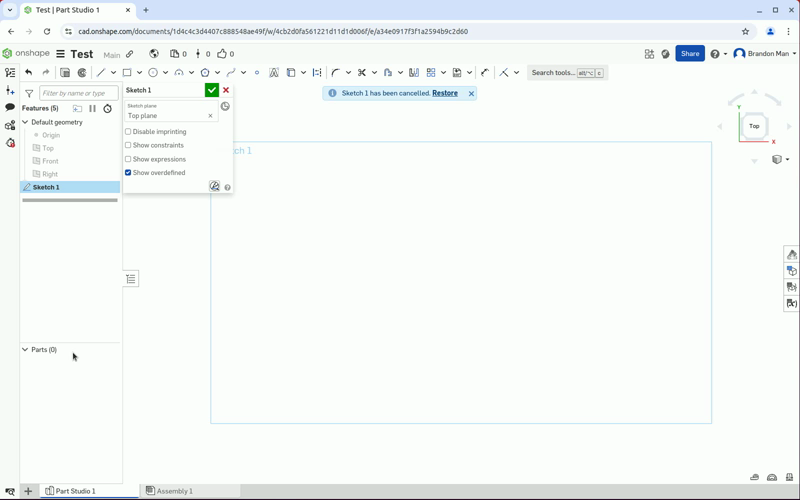
key(l)
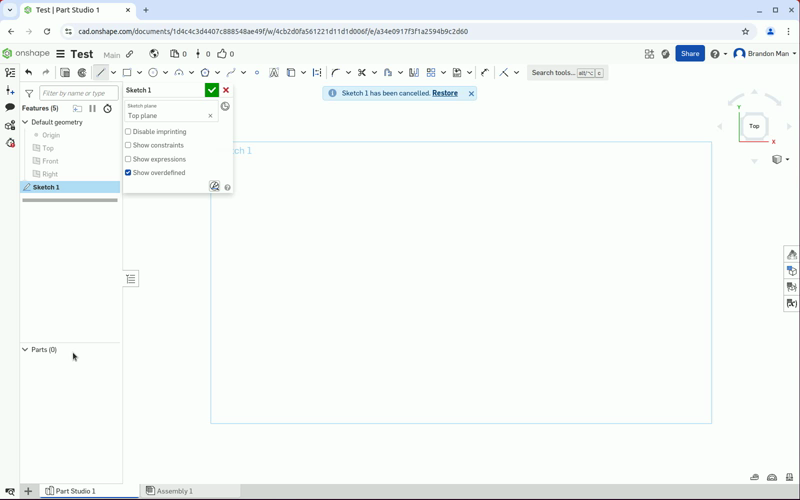
key_down(shift)
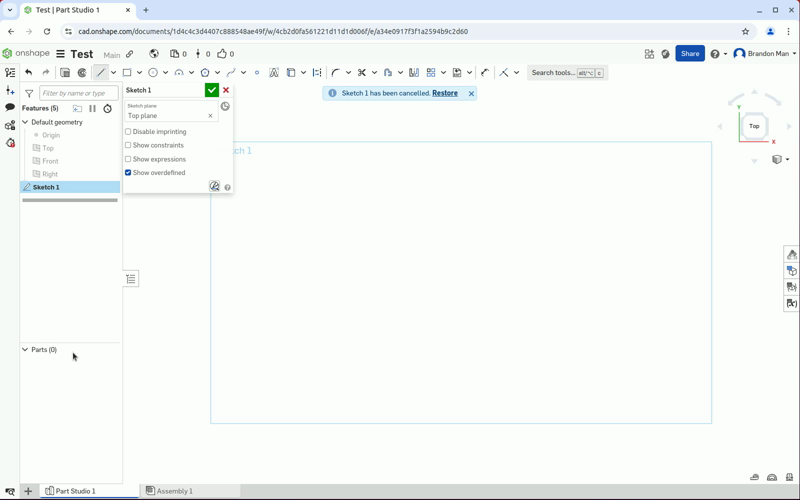
mouse_move(378, 200)
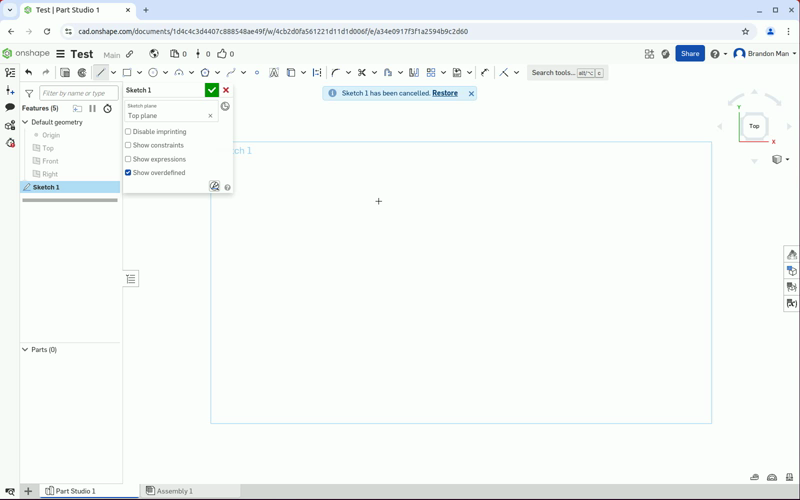
click(378, 200)
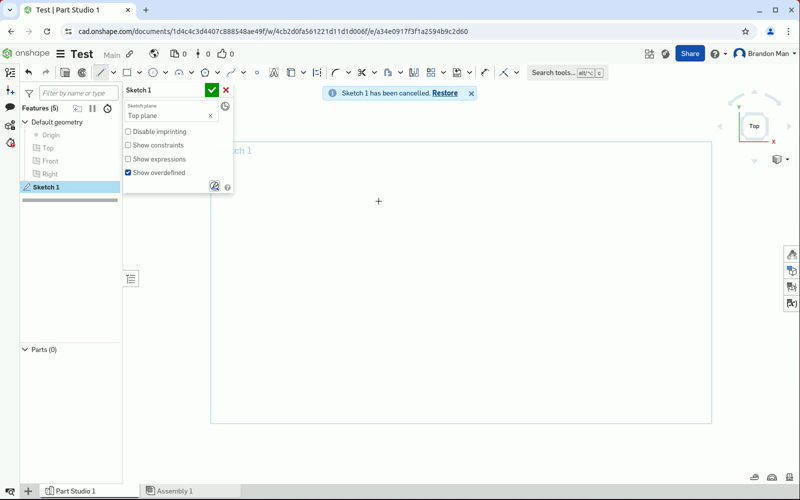
key_up(shift)
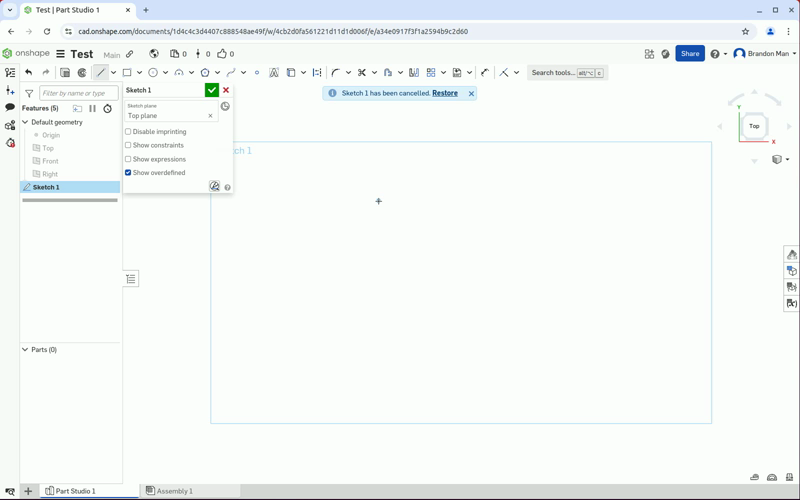
key_down(shift)
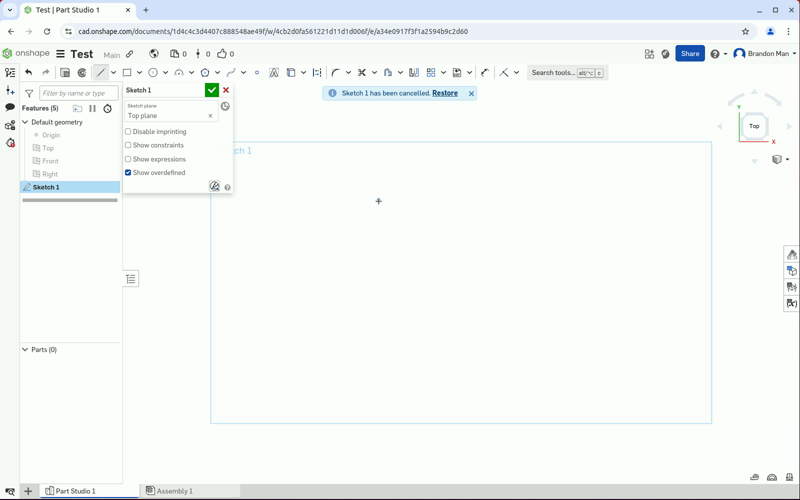
mouse_move(408, 200)
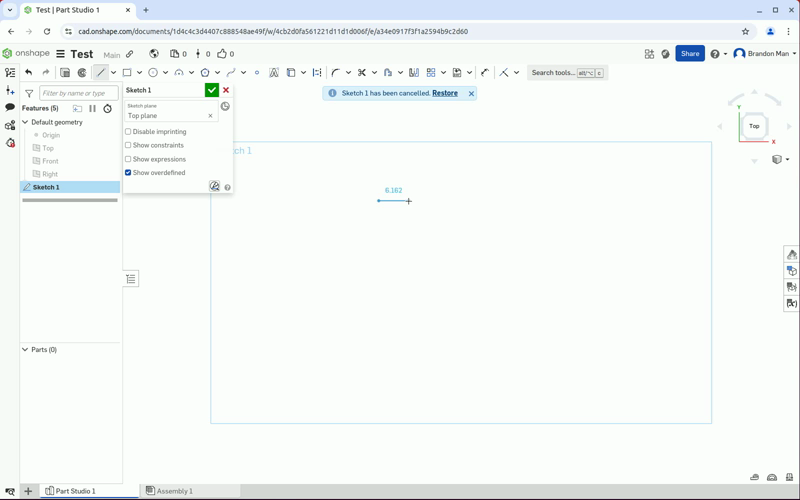
mouse_move(420, 200)
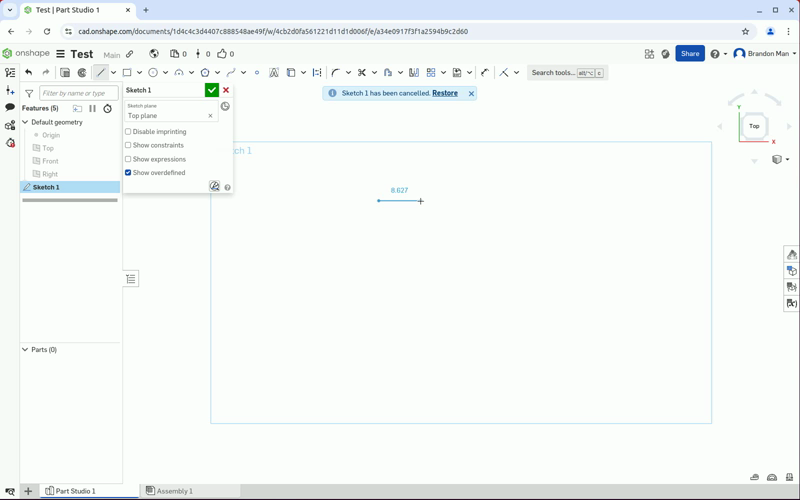
click(420, 200)
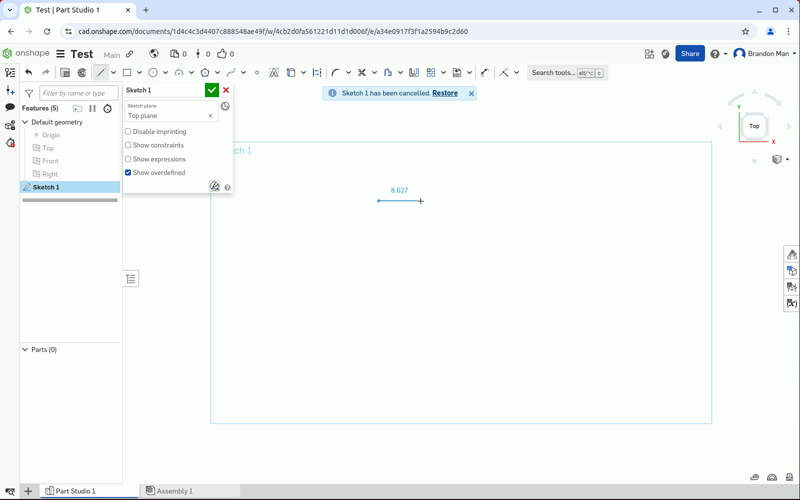
key_up(shift)
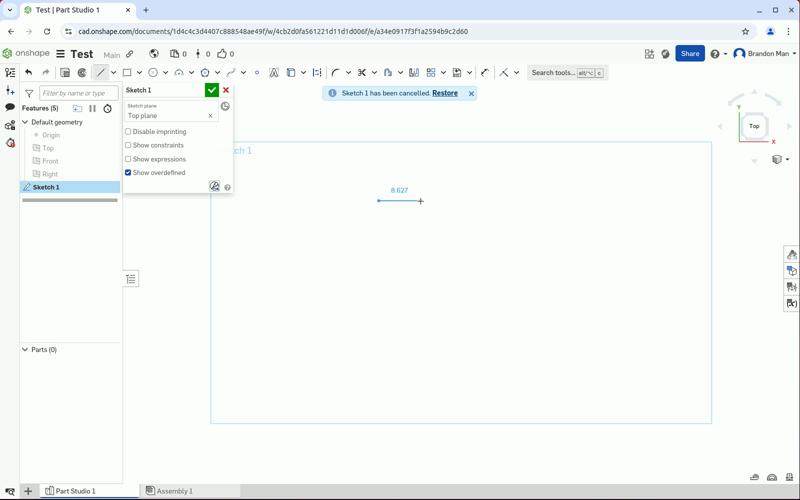
key_down(shift)
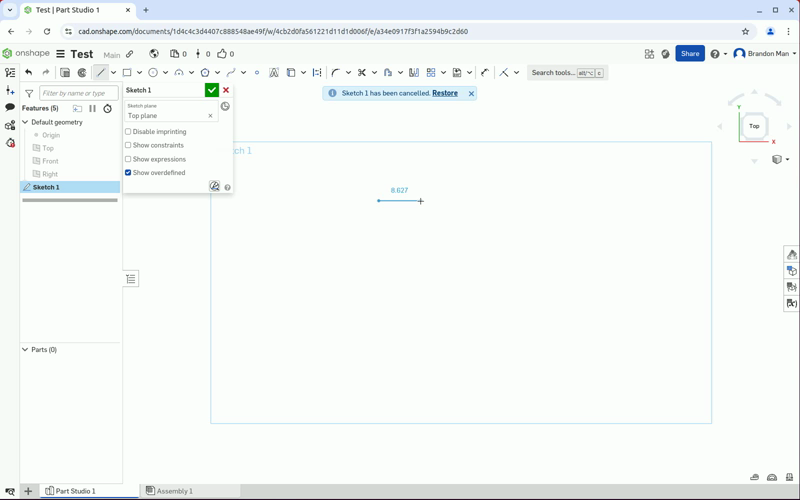
mouse_move(450, 200)
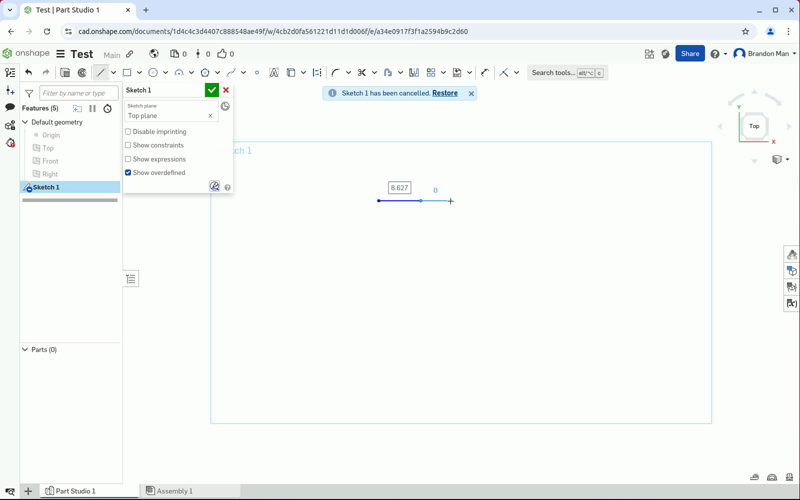
mouse_move(420, 195)
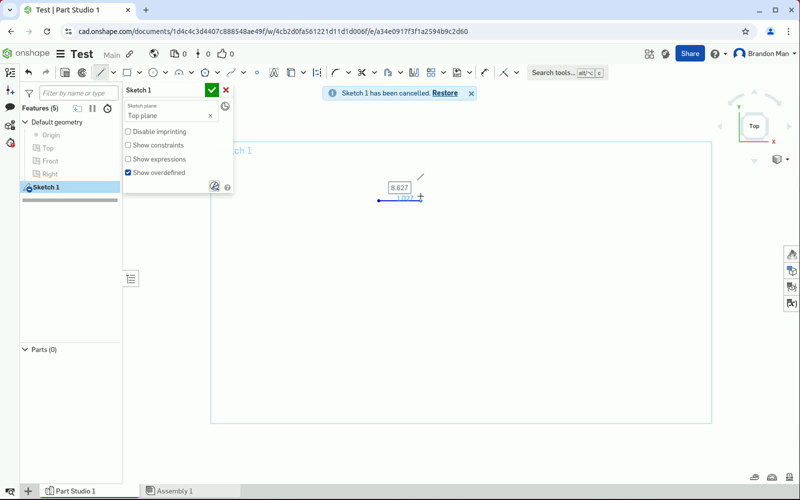
scroll(6)
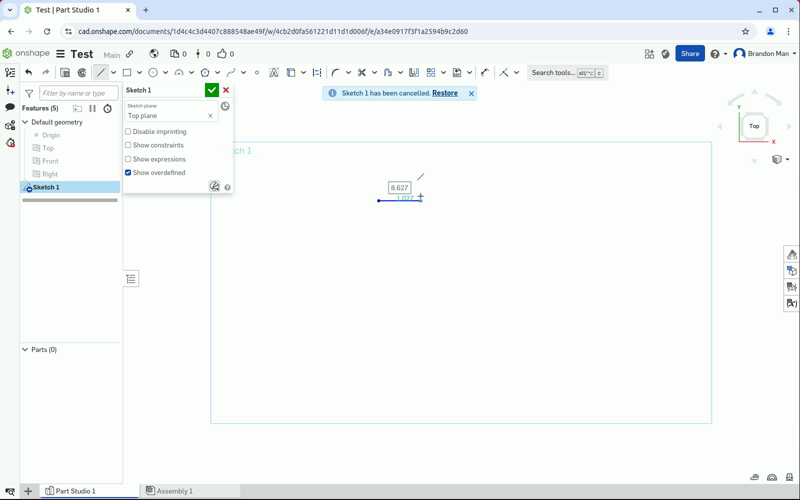
scroll(6)
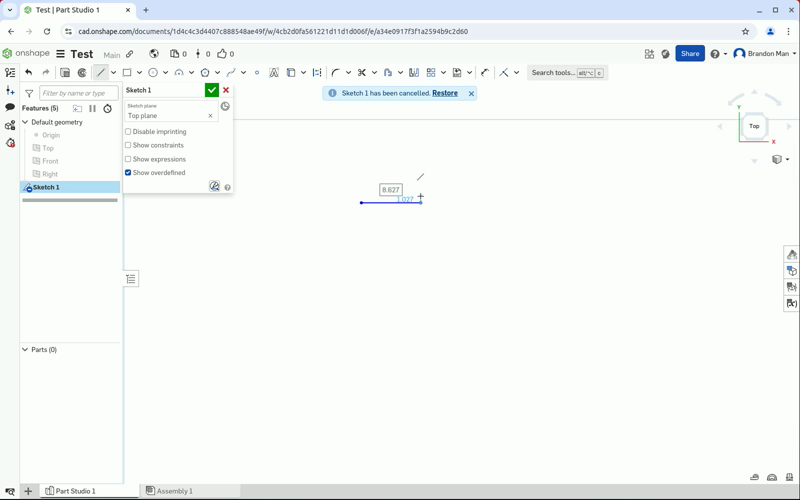
scroll(6)
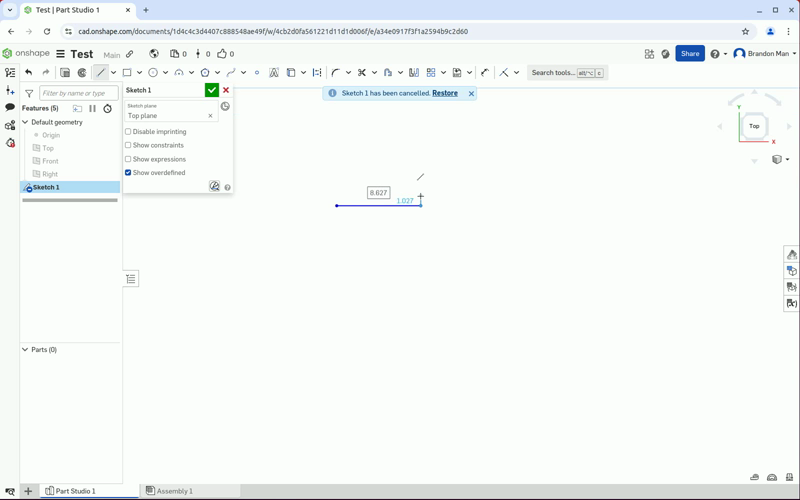
scroll(6)
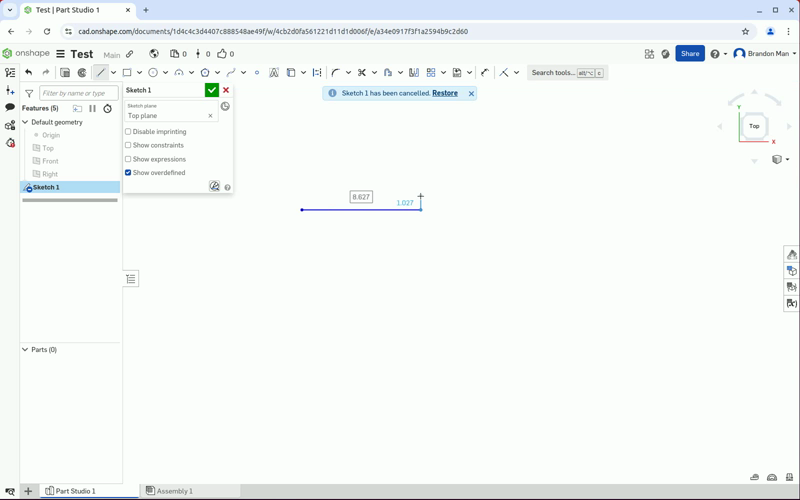
scroll(6)
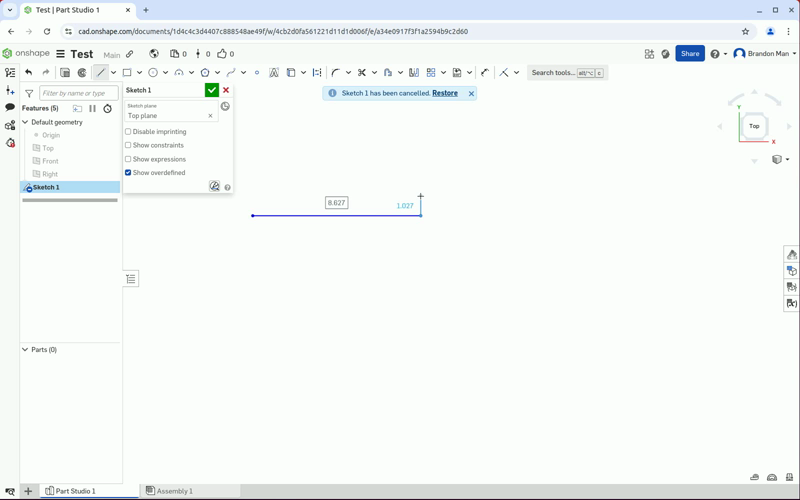
scroll(6)
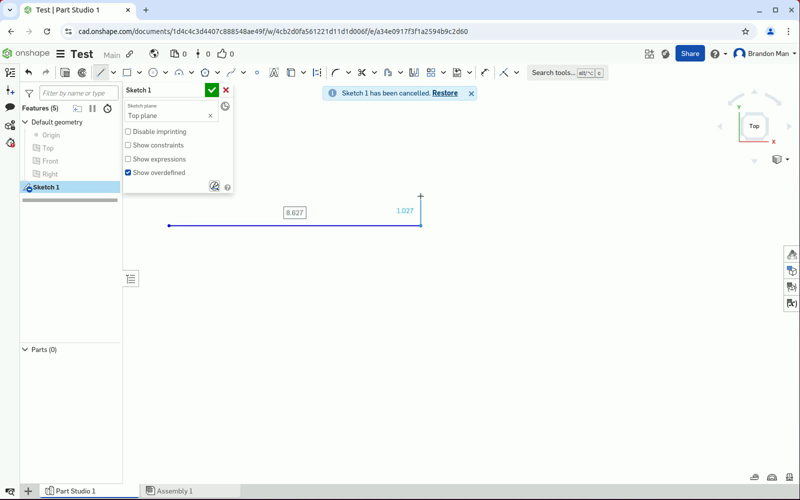
scroll(6)
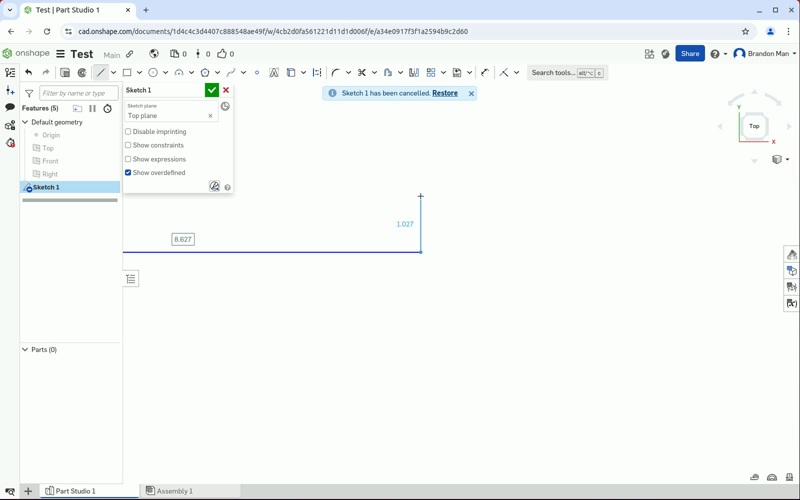
click(420, 195)
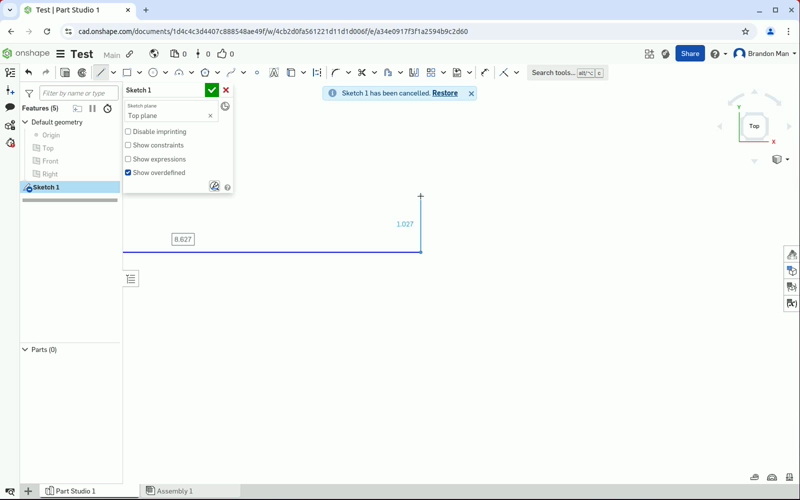
scroll(-6)
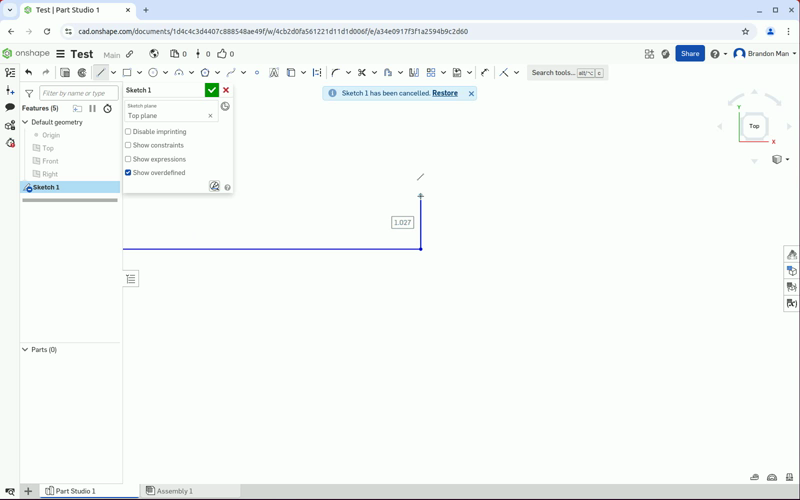
scroll(-6)
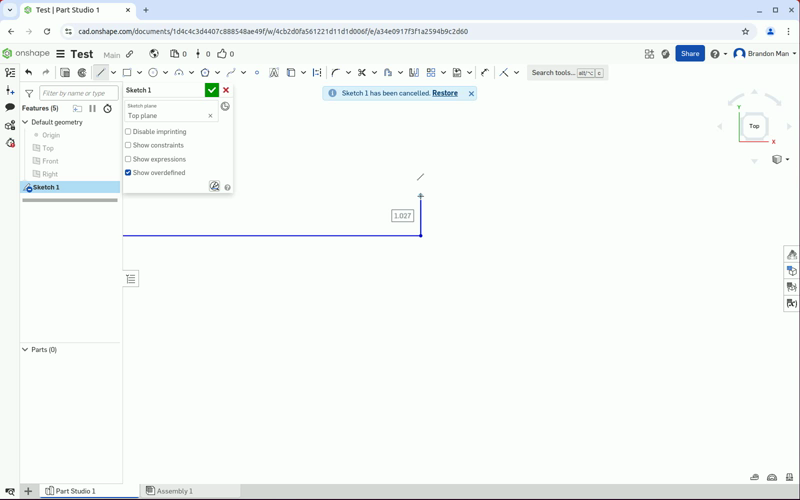
scroll(-6)
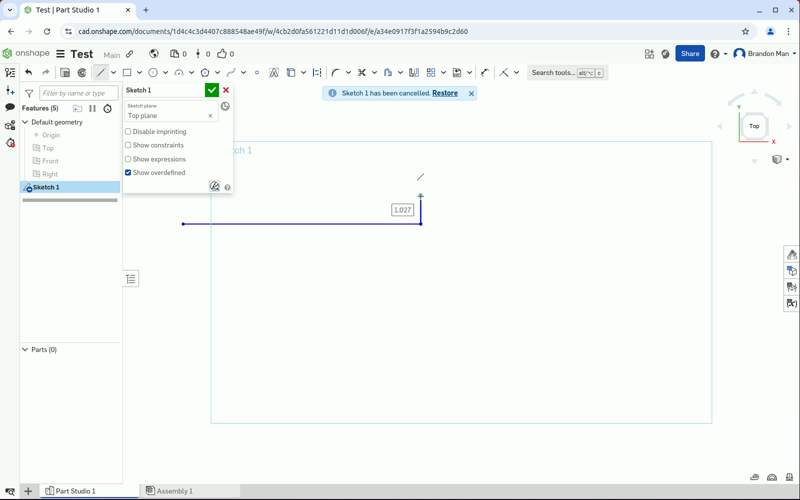
scroll(-6)
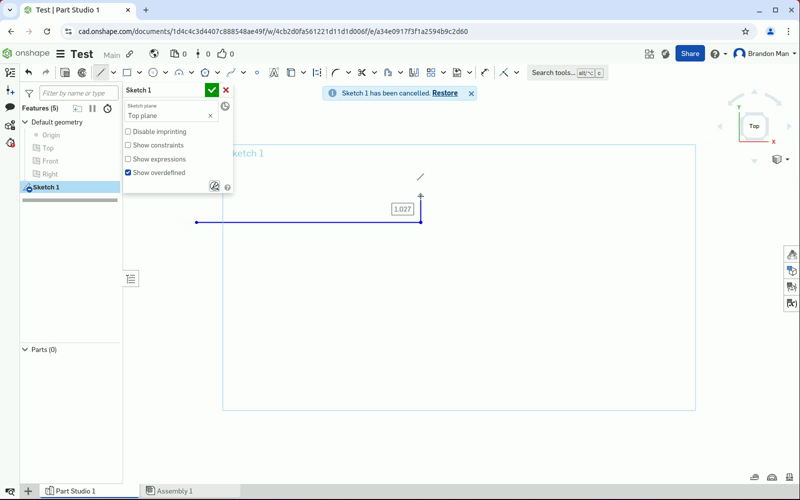
scroll(-6)
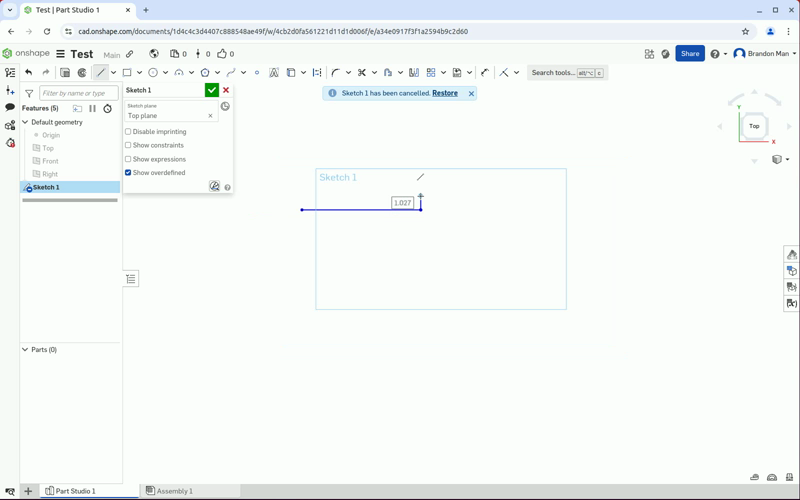
scroll(-6)
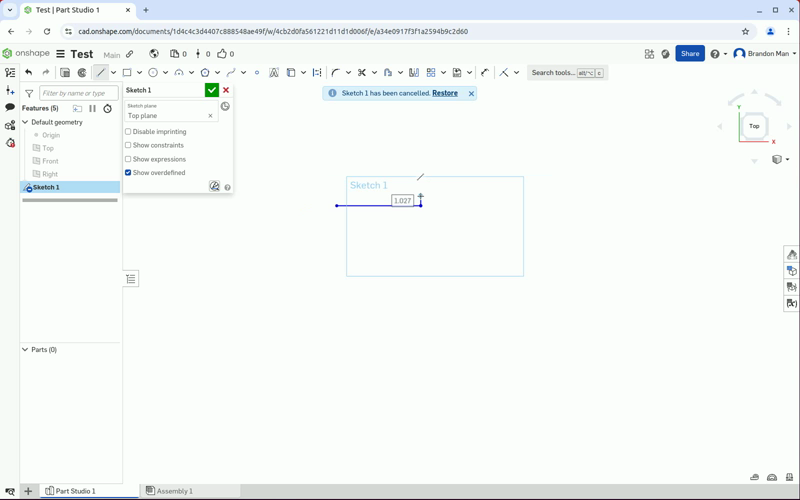
scroll(-6)
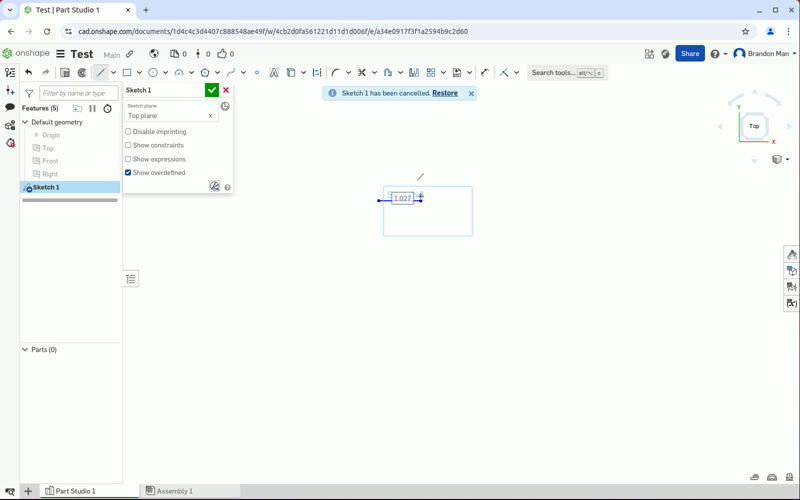
key_up(shift)
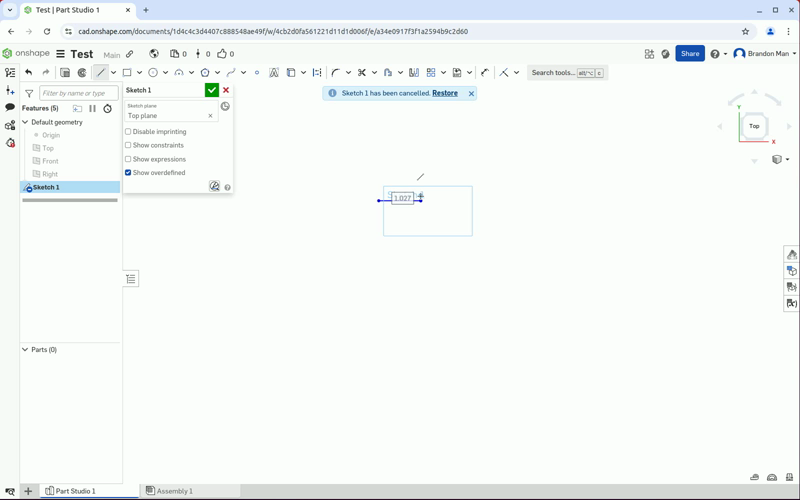
key_down(shift)
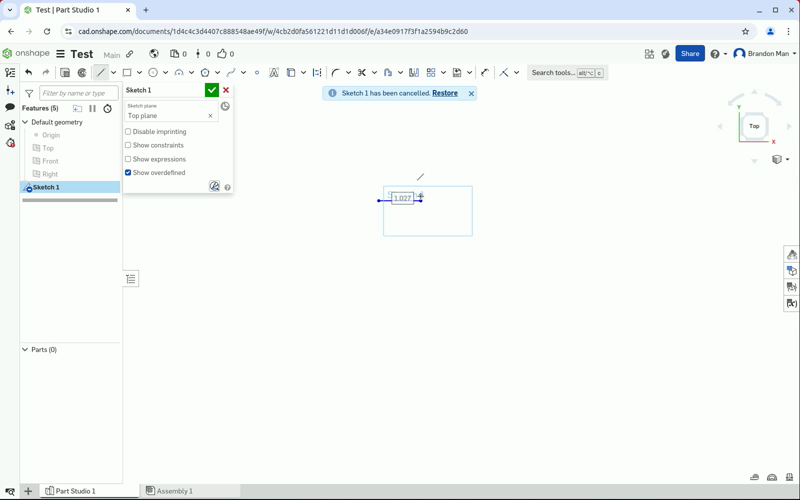
mouse_move(450, 195)
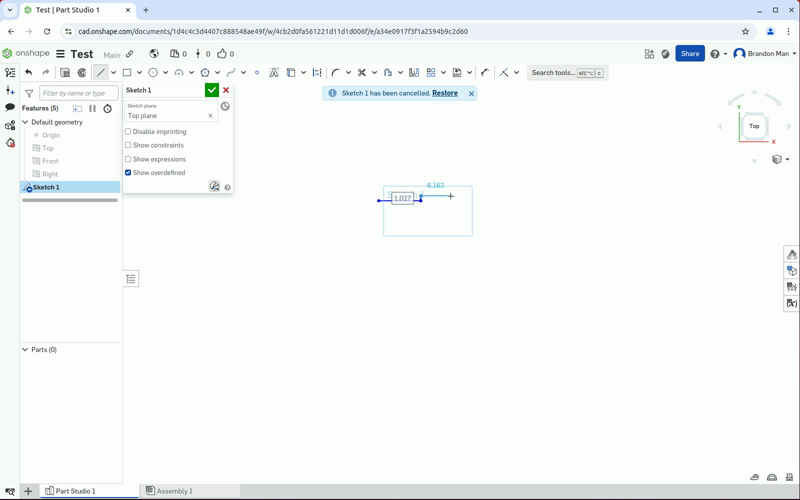
mouse_move(378, 195)
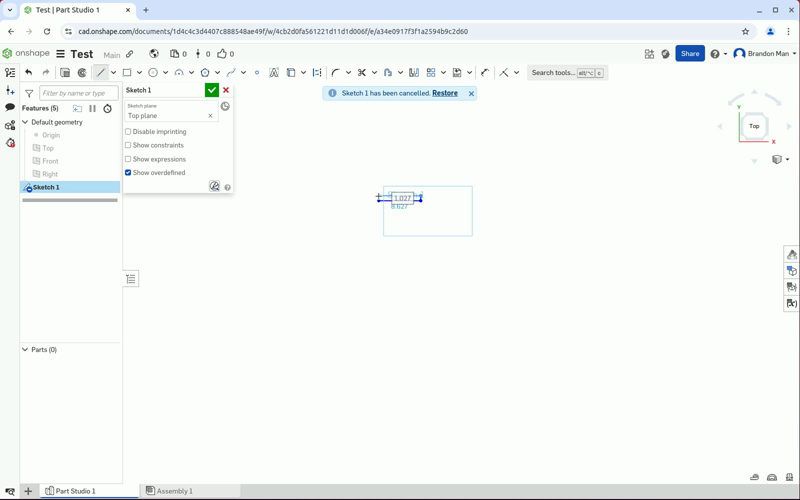
click(378, 195)
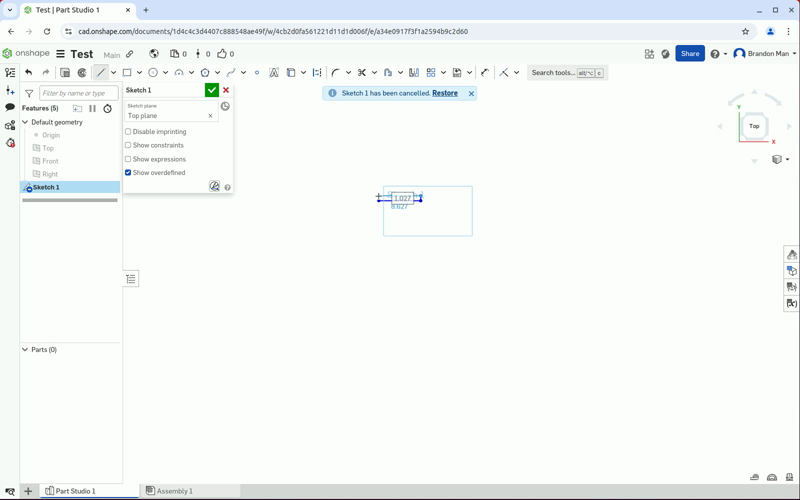
key_up(shift)
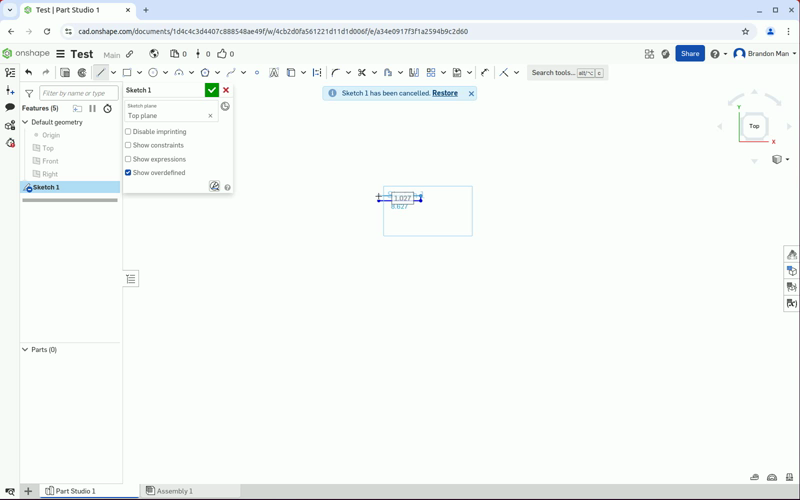
mouse_move(408, 195)
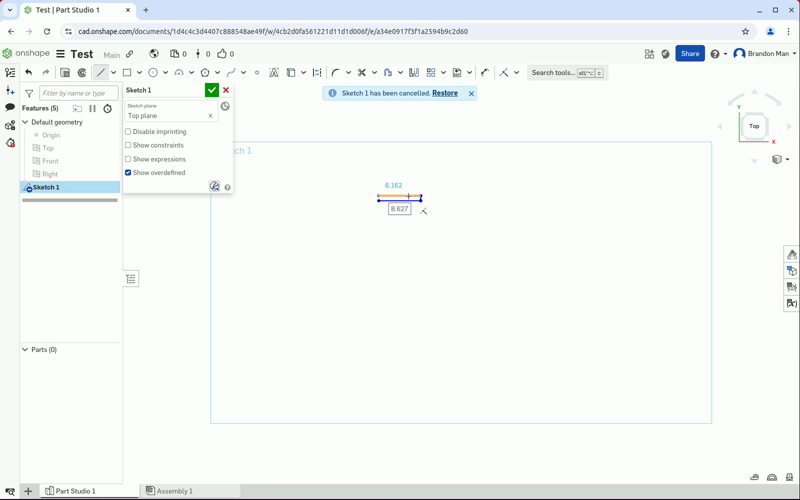
key_down(shift)
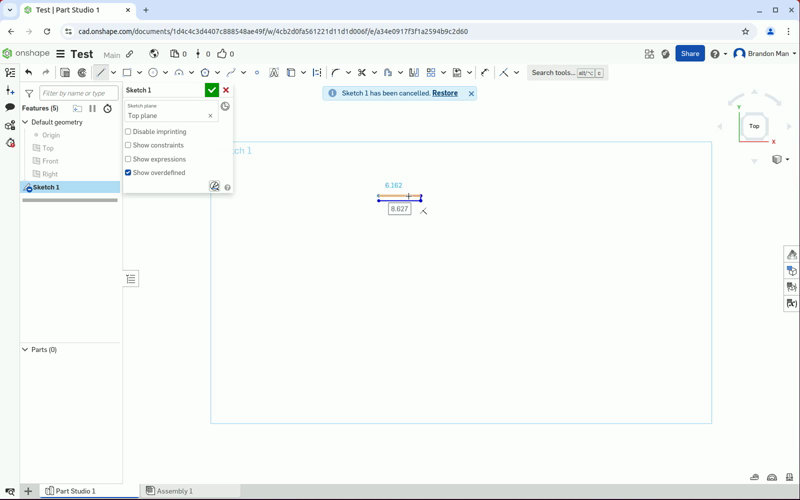
mouse_move(378, 200)
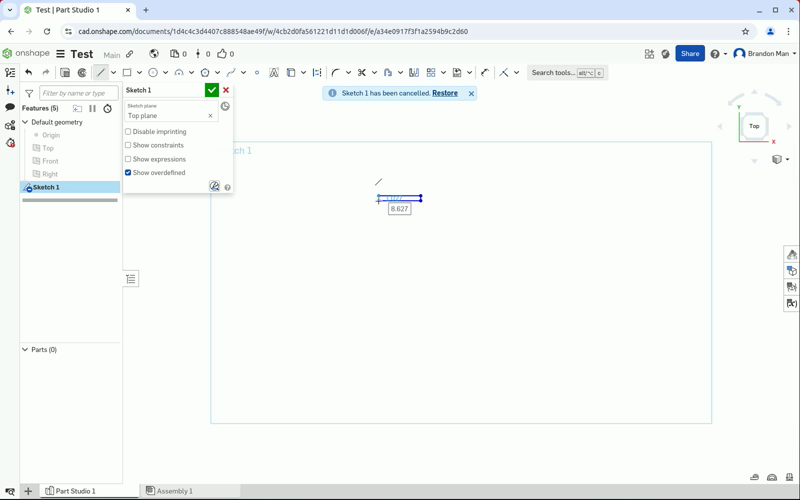
scroll(6)
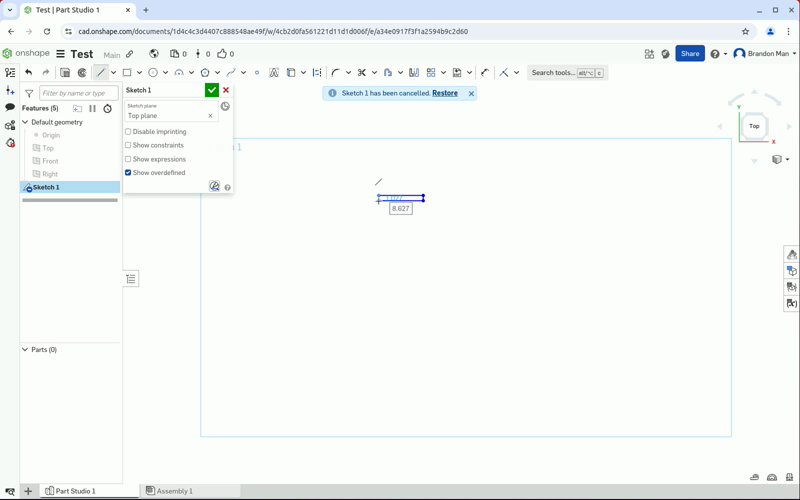
scroll(6)
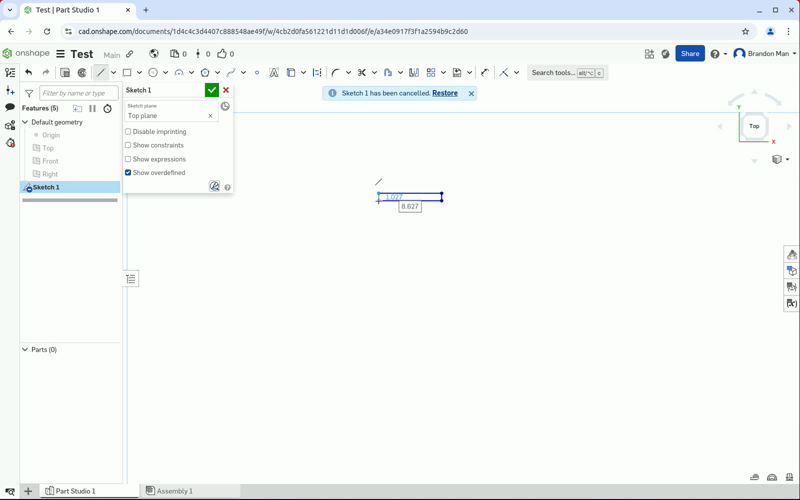
scroll(6)
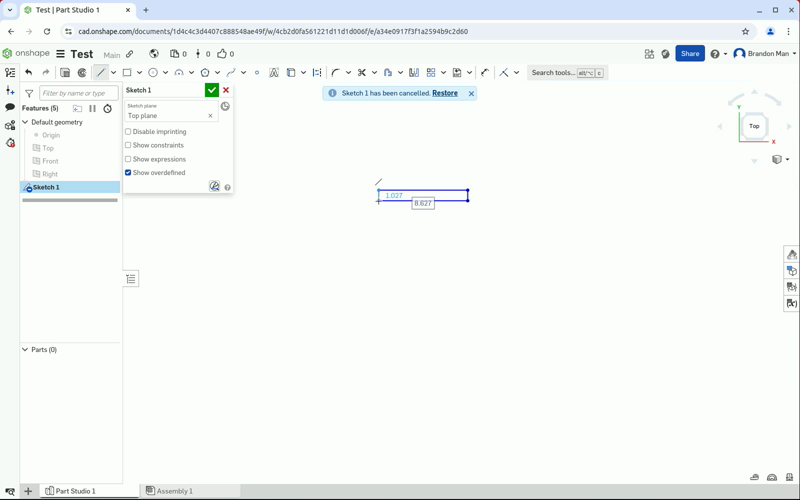
scroll(6)
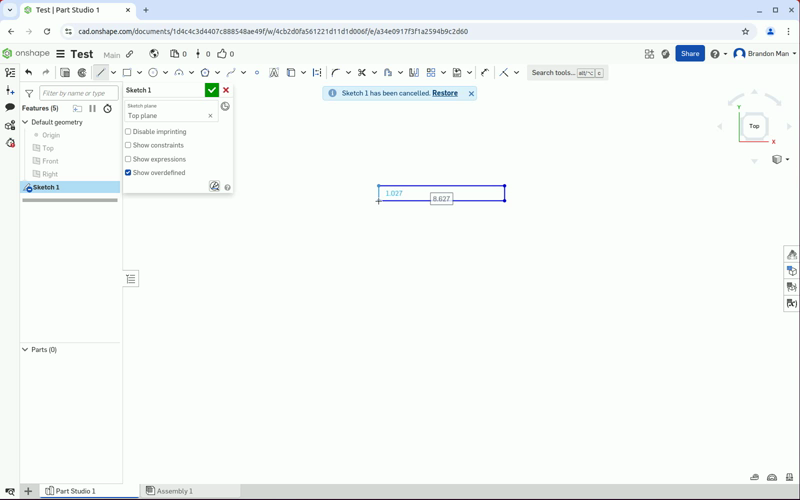
scroll(6)
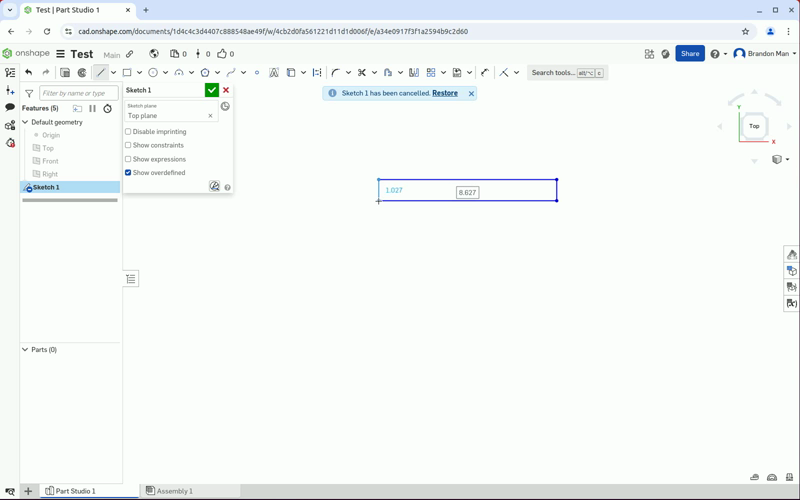
scroll(6)
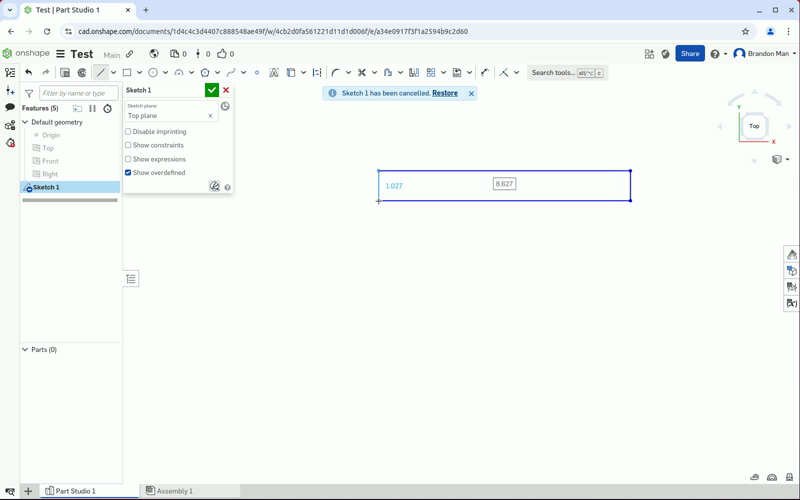
scroll(6)
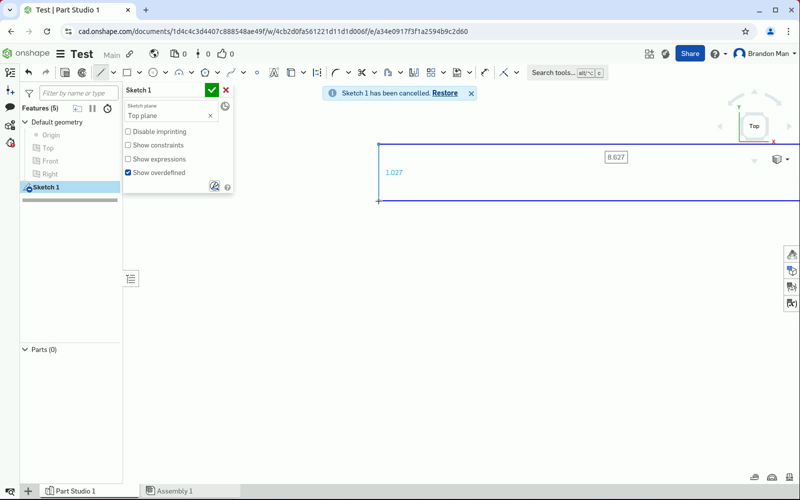
key_up(shift)
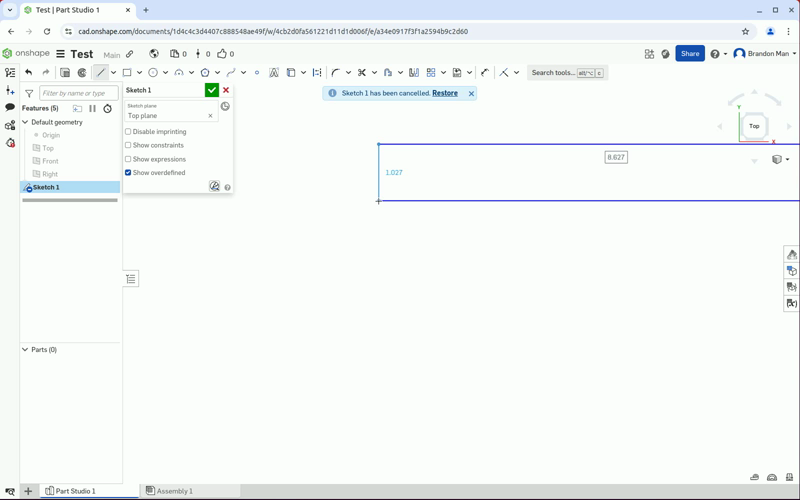
click(378, 200)
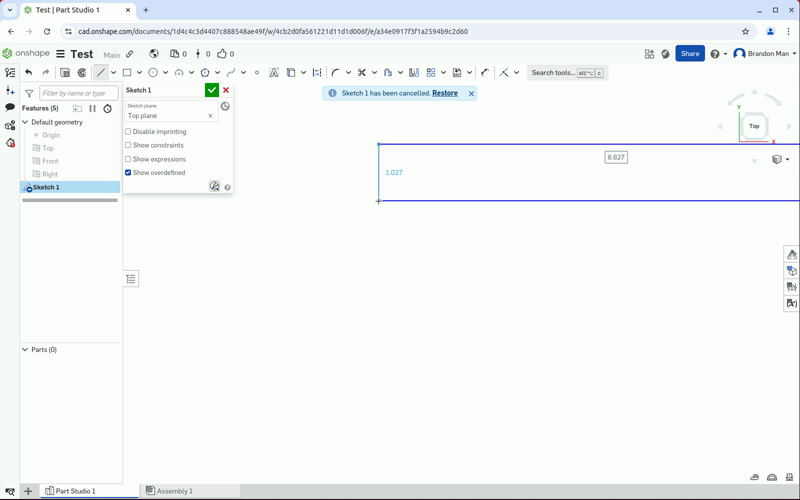
scroll(-6)
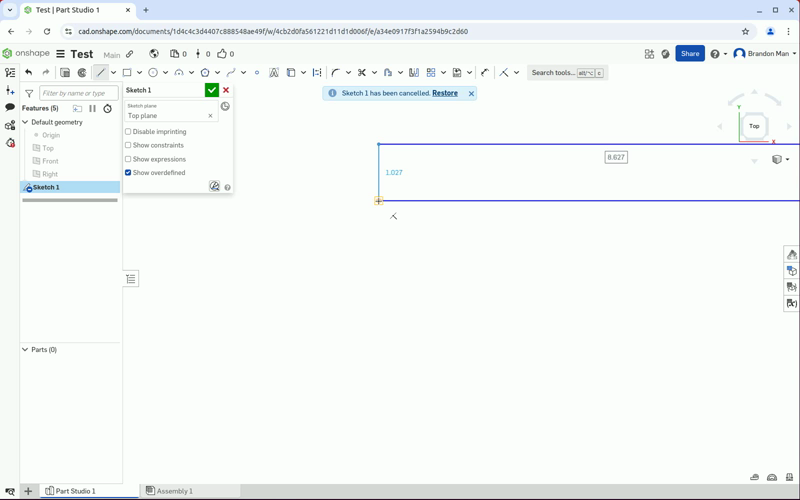
scroll(-6)
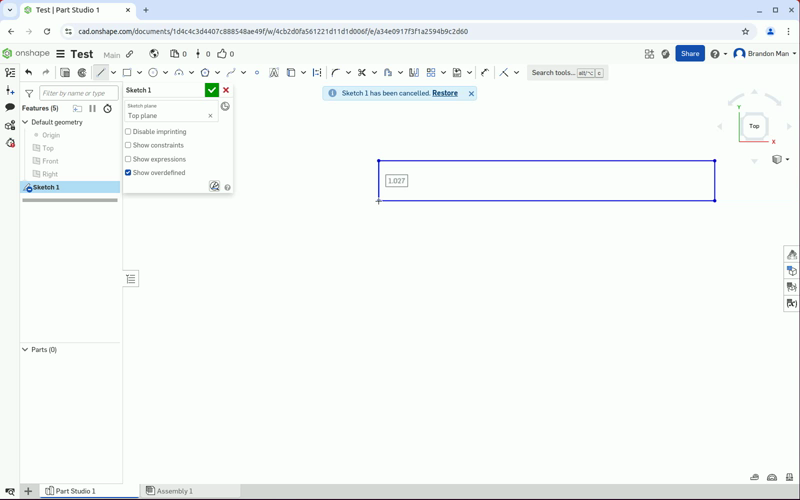
scroll(-6)
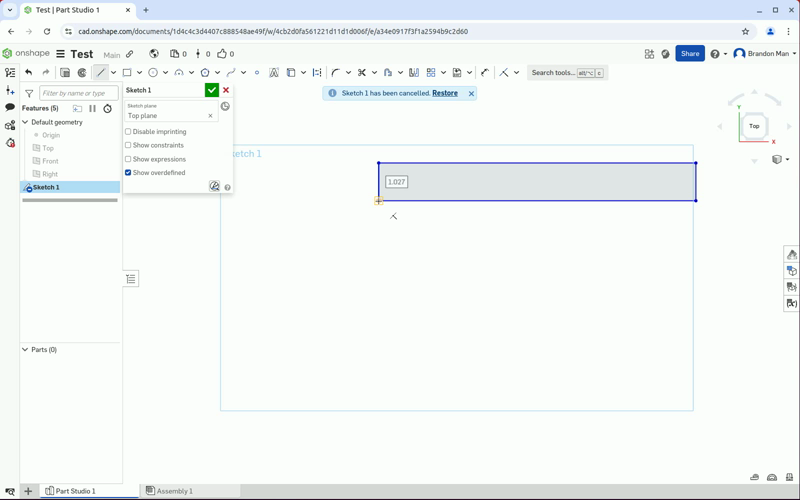
scroll(-6)
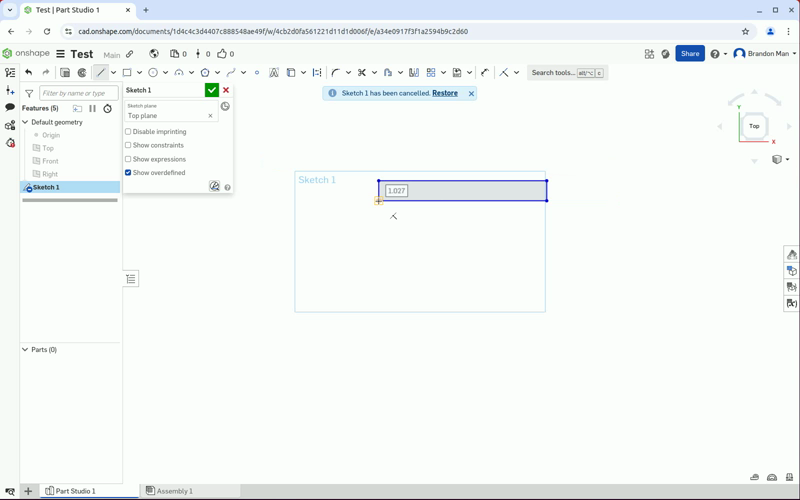
scroll(-6)
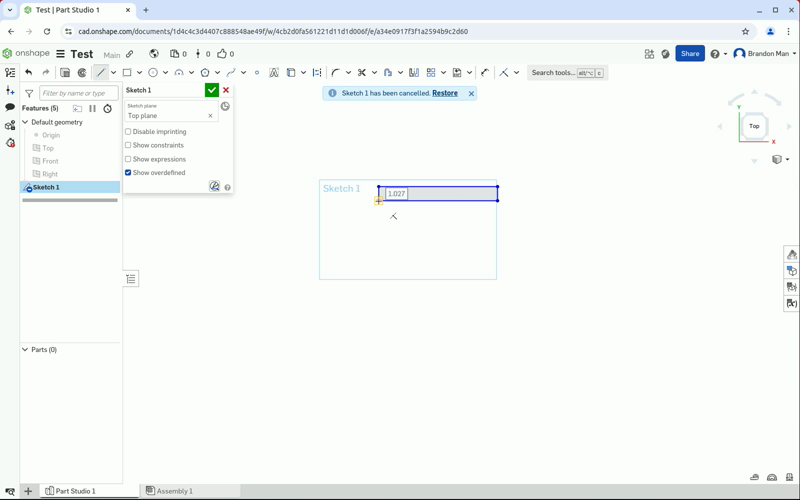
scroll(-6)
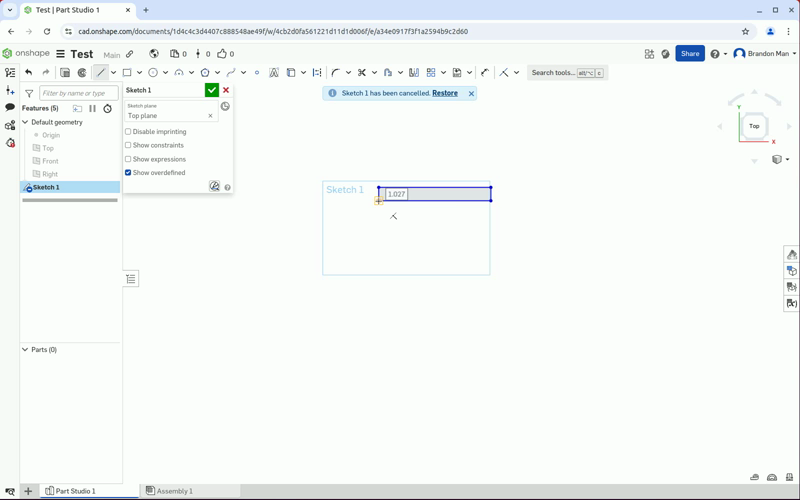
scroll(-6)
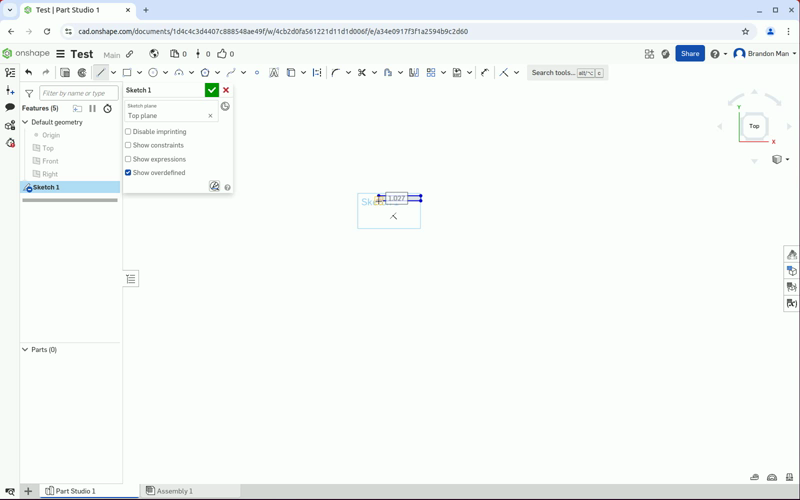
key(esc)
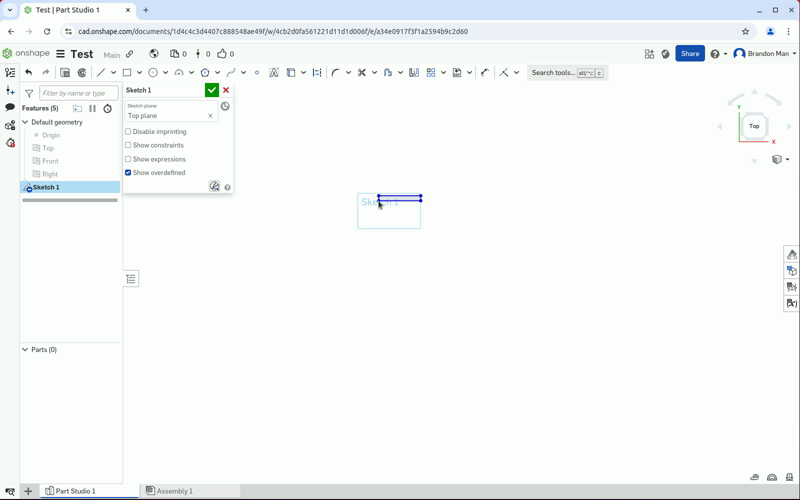
mouse_move(382, 197)
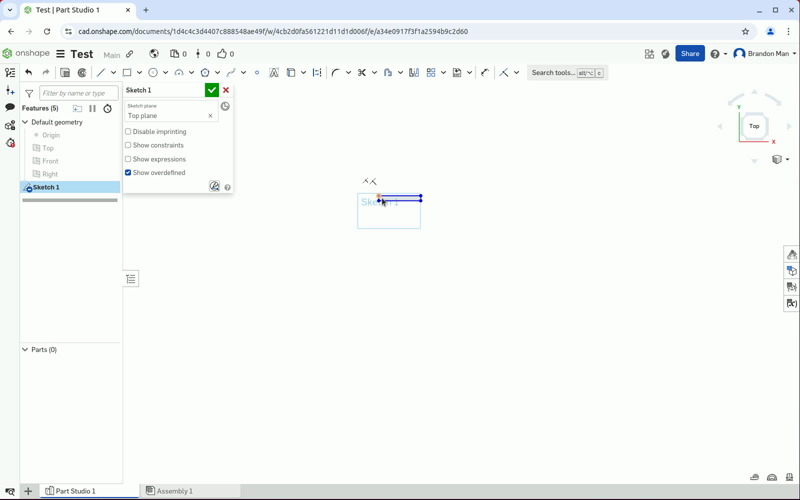
scroll(6)
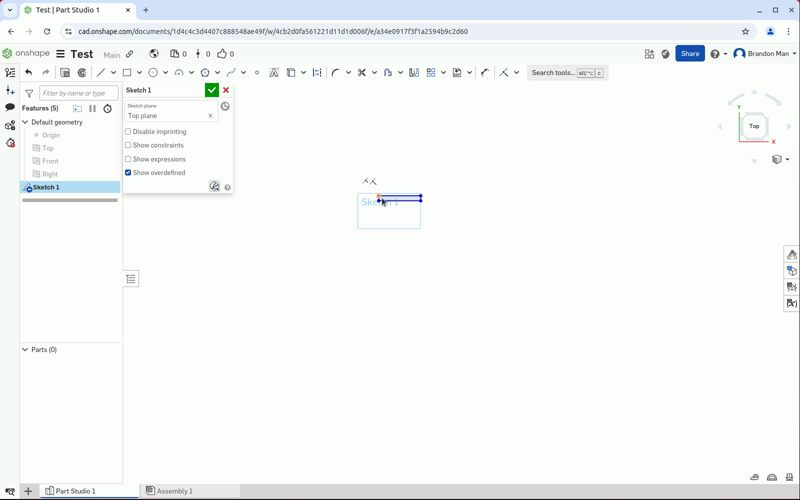
scroll(6)
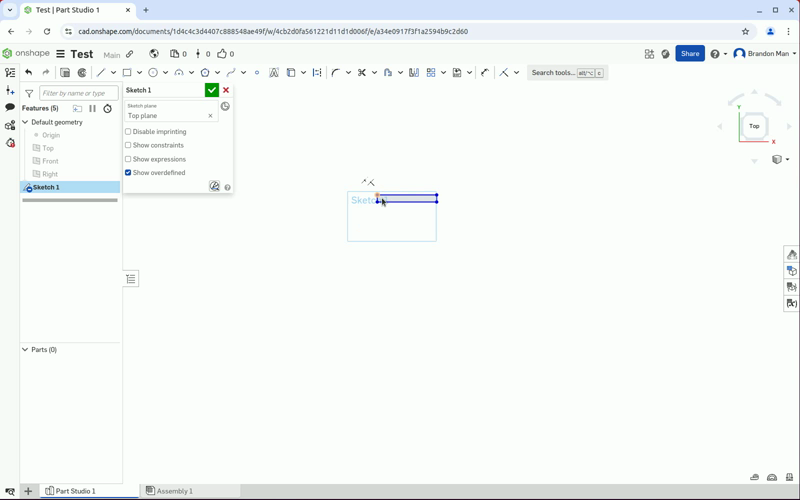
scroll(6)
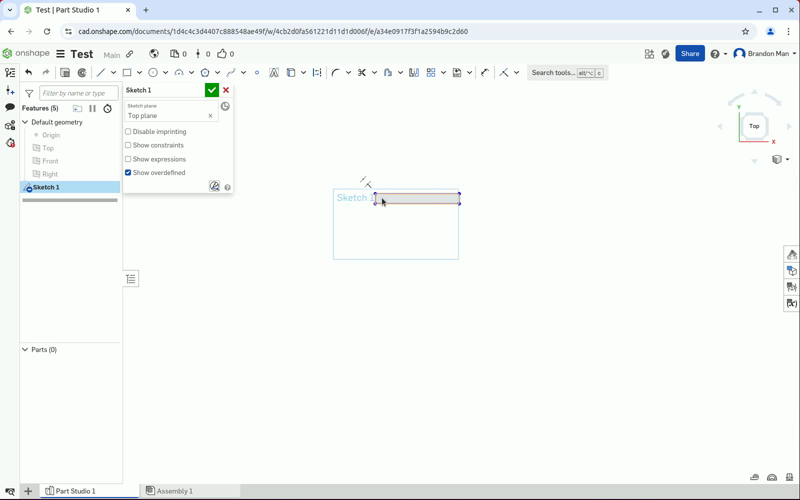
scroll(6)
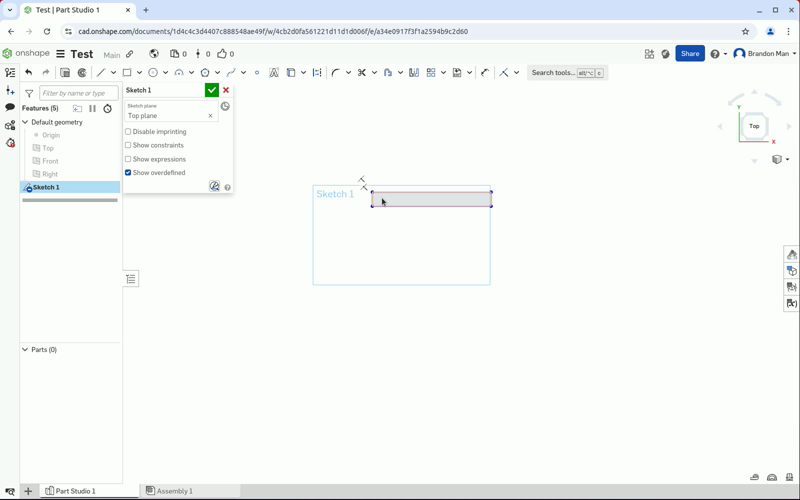
scroll(6)
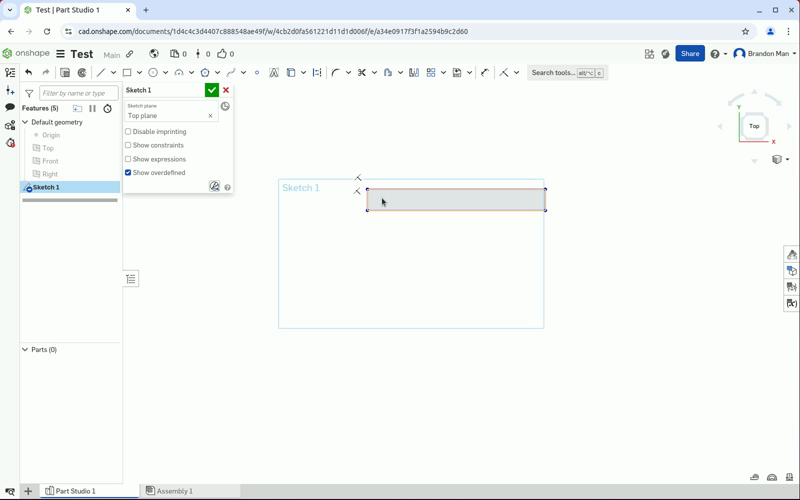
scroll(6)
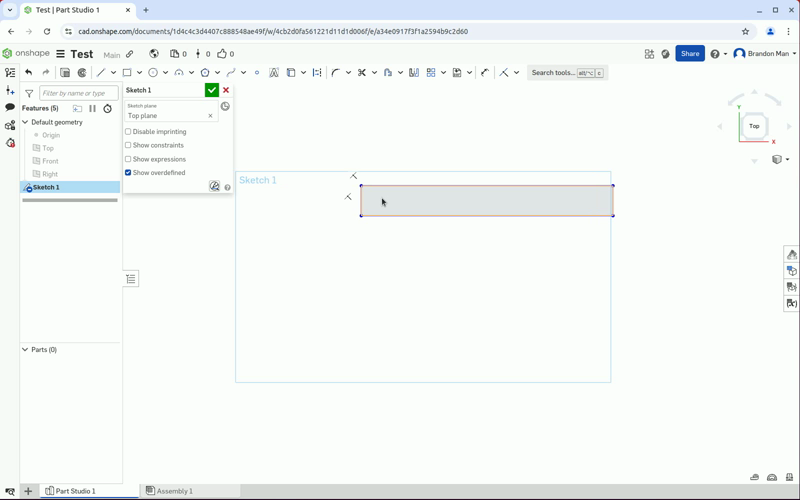
scroll(6)
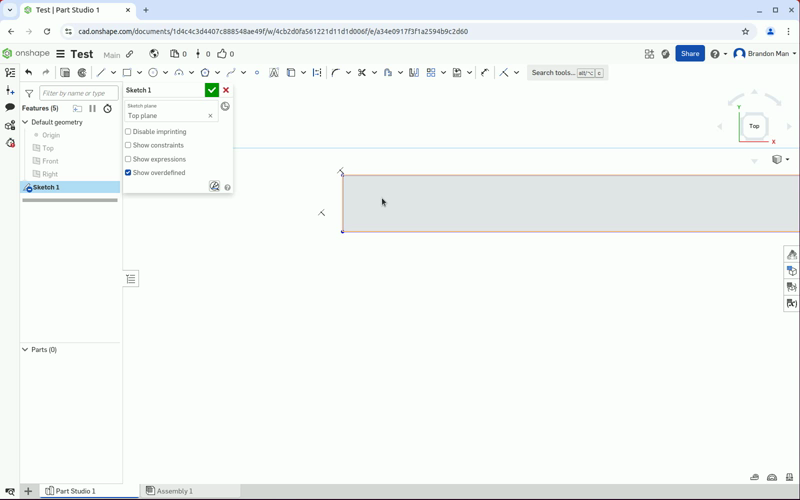
click(382, 197)
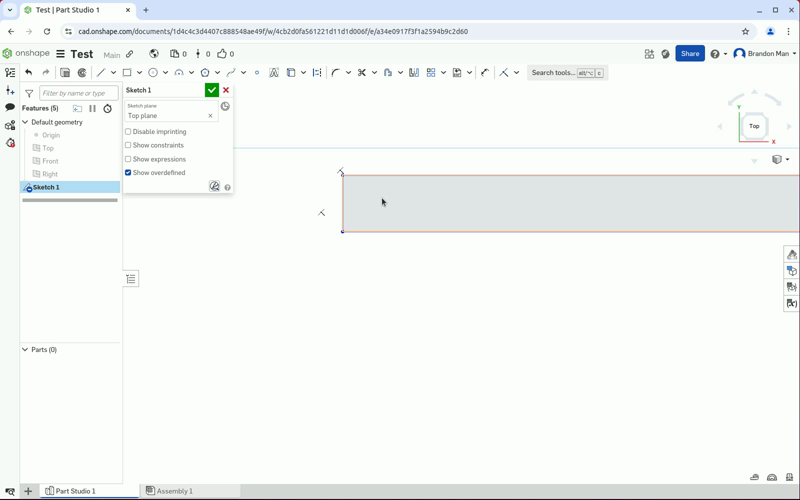
scroll(-6)
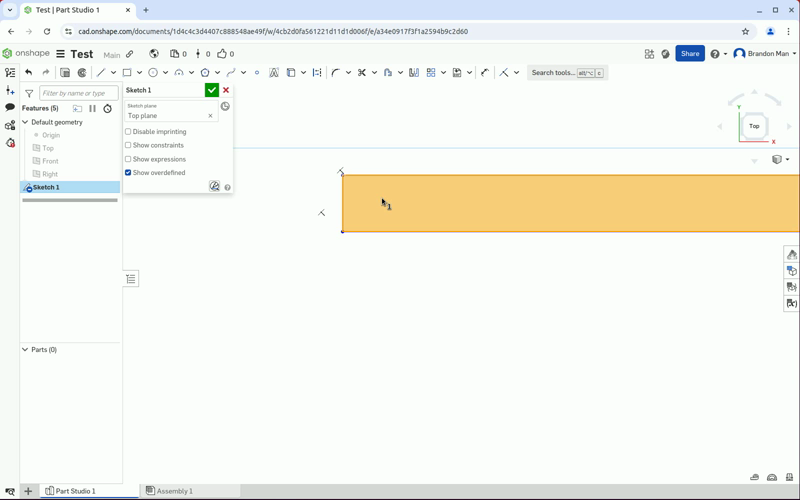
scroll(-6)
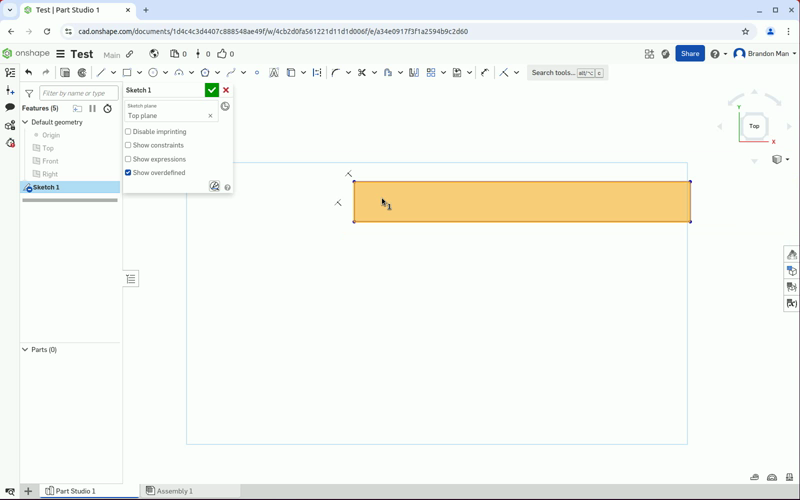
scroll(-6)
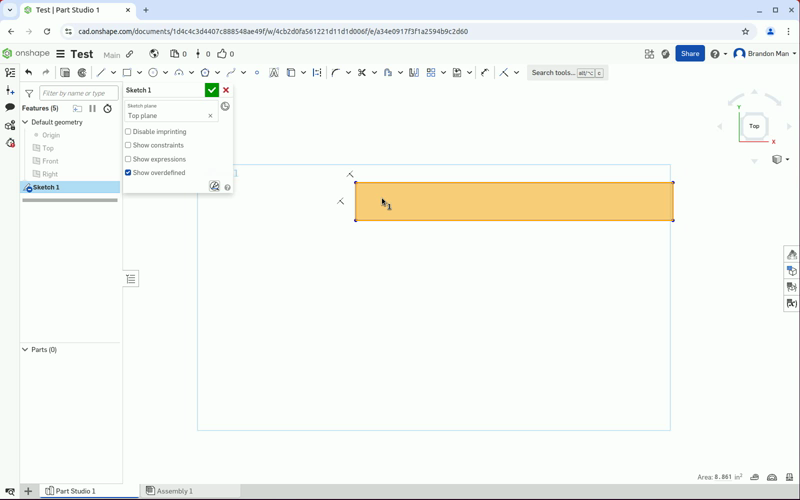
scroll(-6)
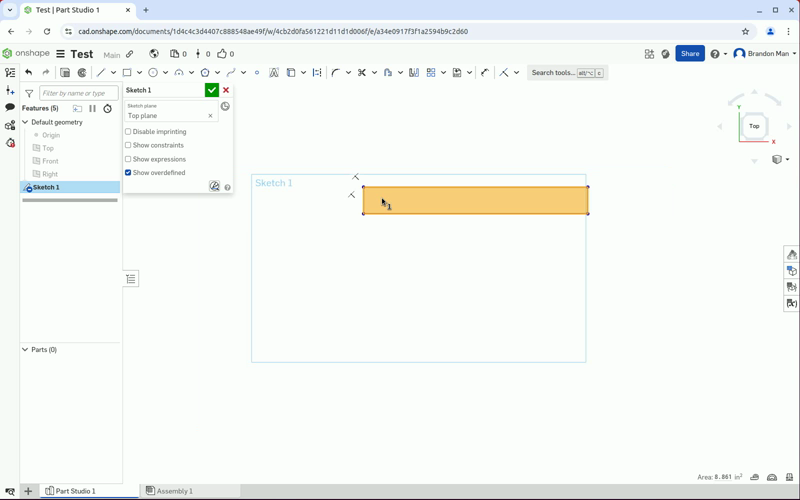
scroll(-6)
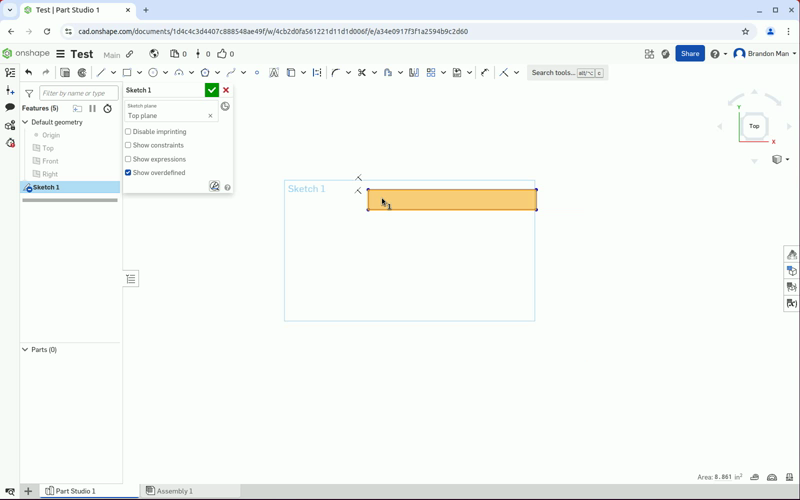
scroll(-6)
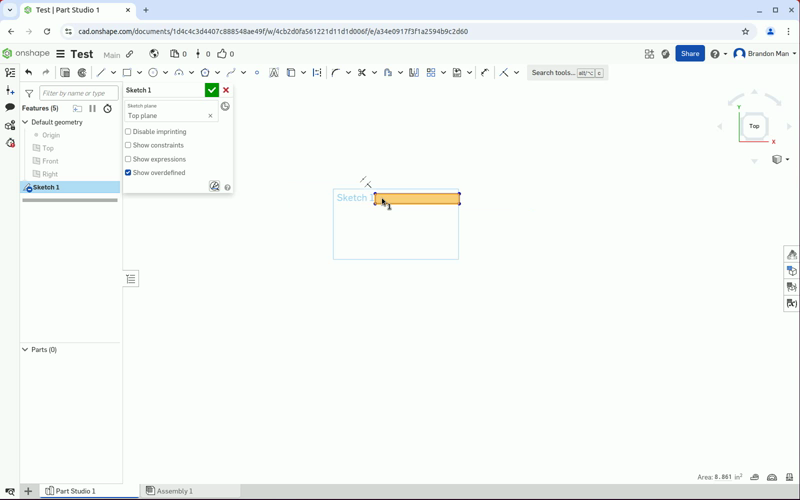
scroll(-6)
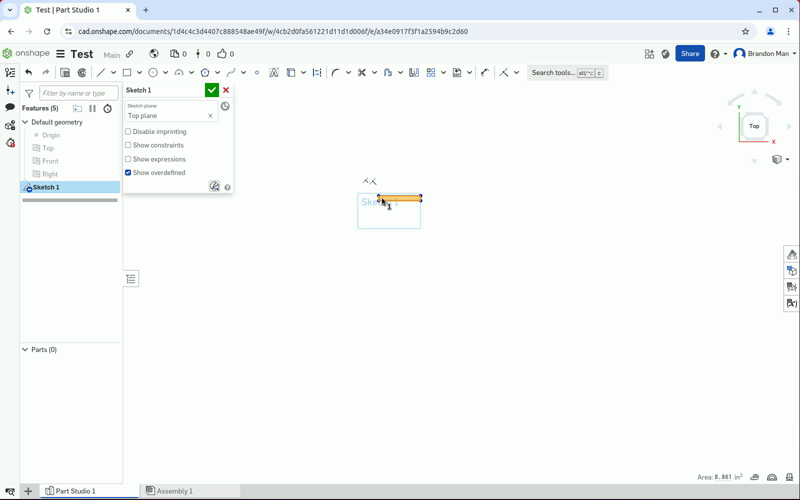
mouse_move(73, 352)
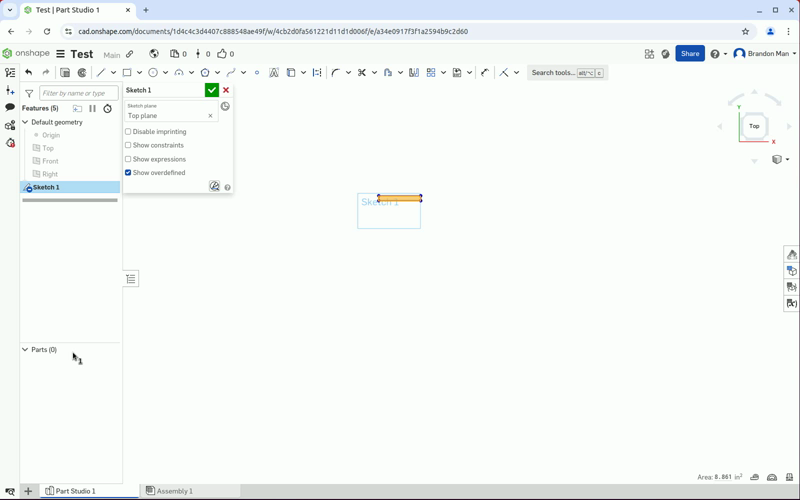
key(shift+y)
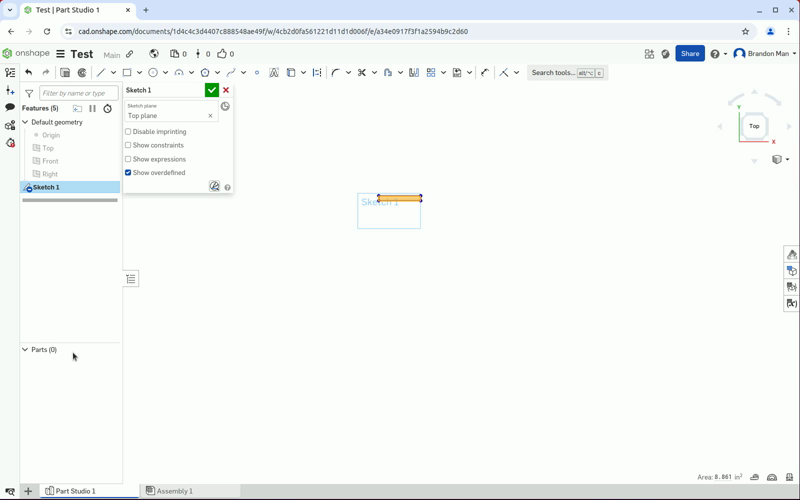
key(shift+e)
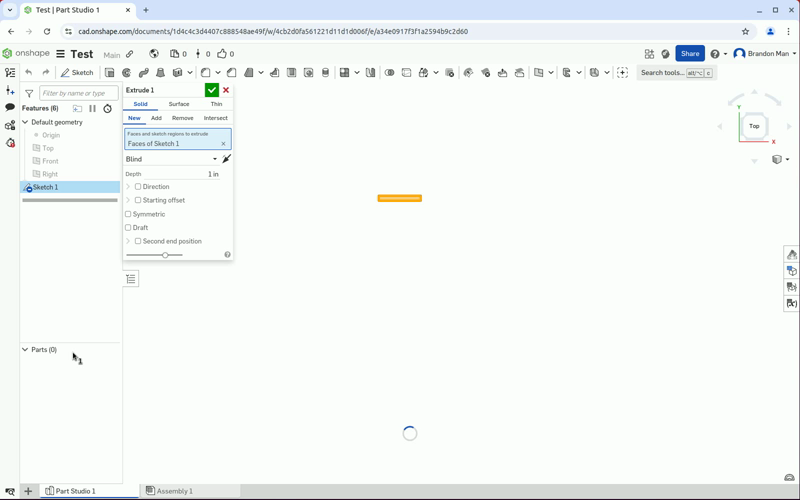
mouse_move(143, 106)
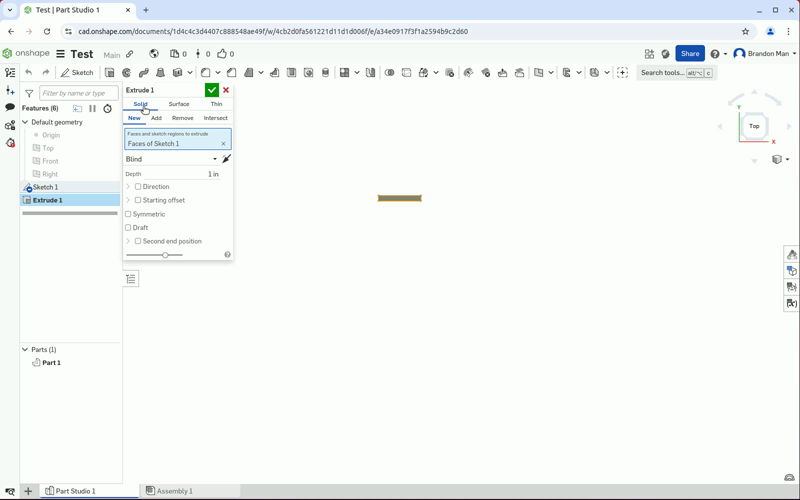
click(143, 106)
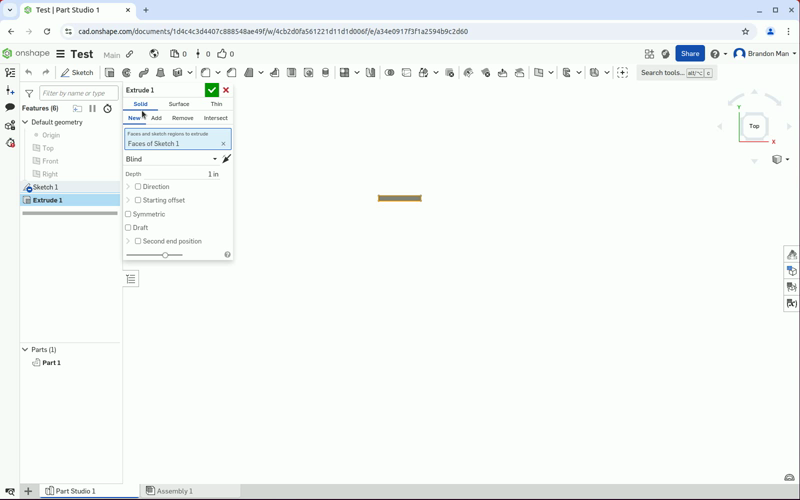
mouse_move(137, 120)
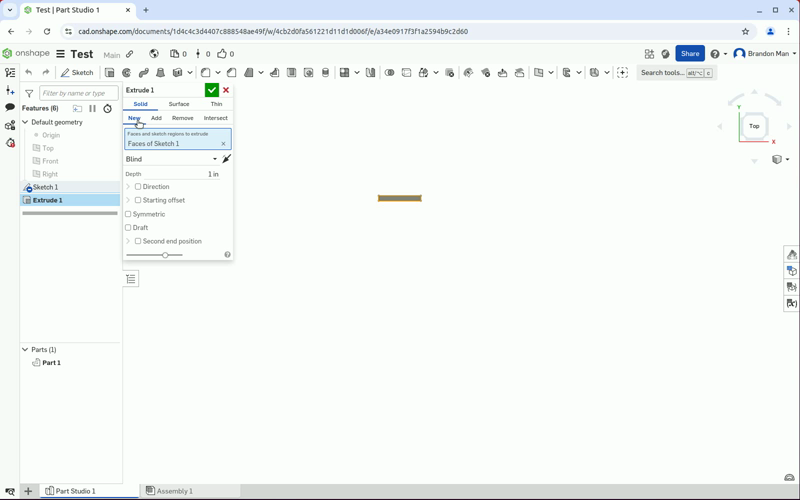
click(137, 120)
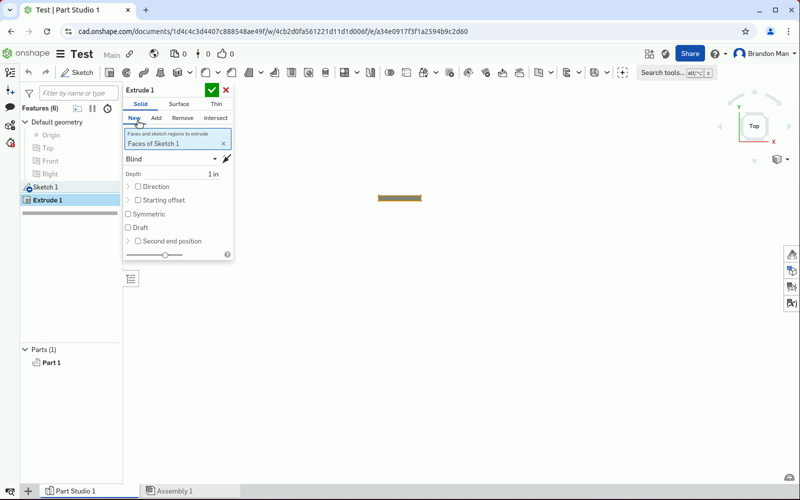
key(tab, 4)
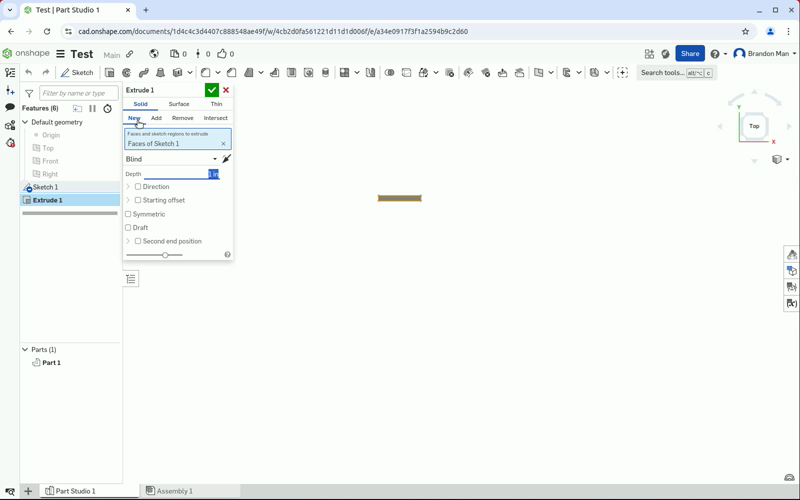
text(0.963)
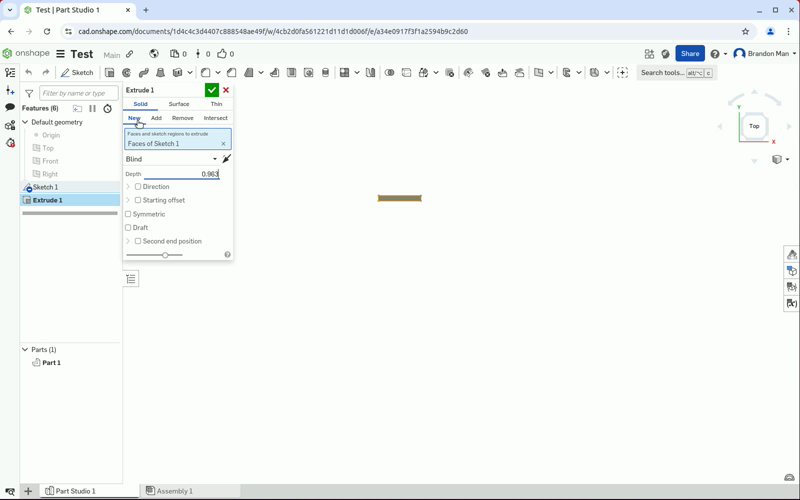
key(enter)
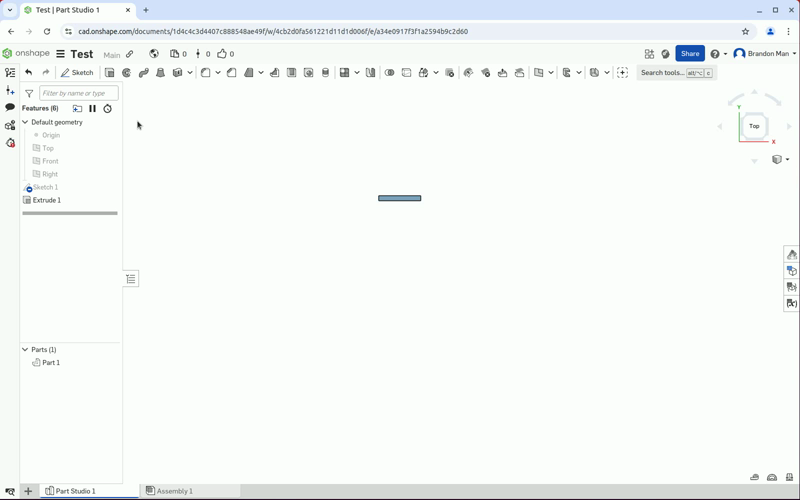
key(shift+h)
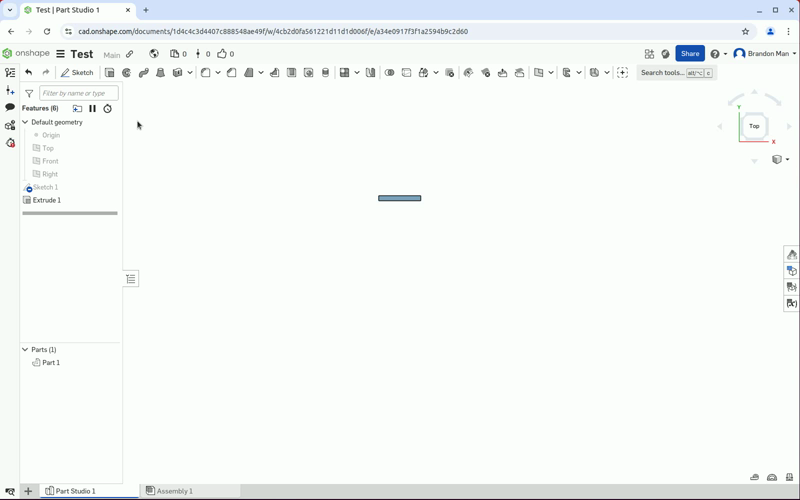
key(shift+h)
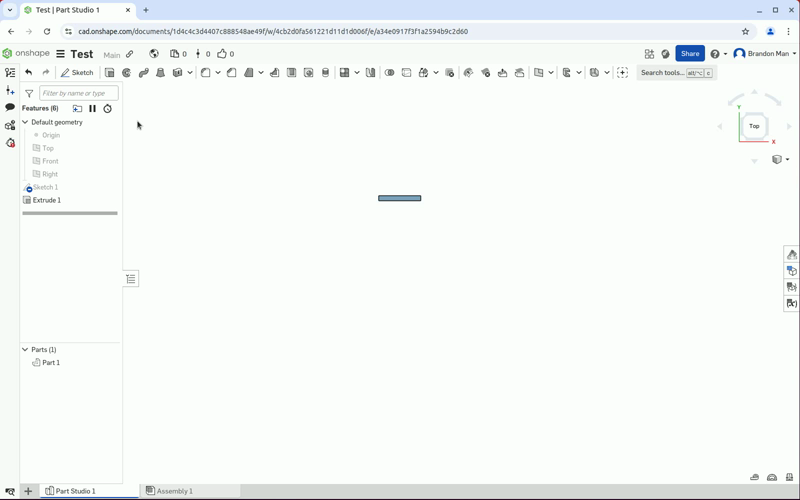
mouse_move(73, 189)
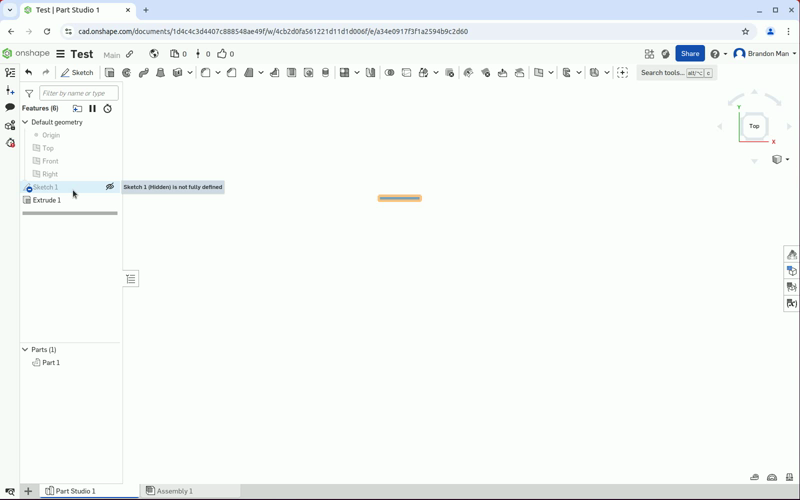
click(73, 189)
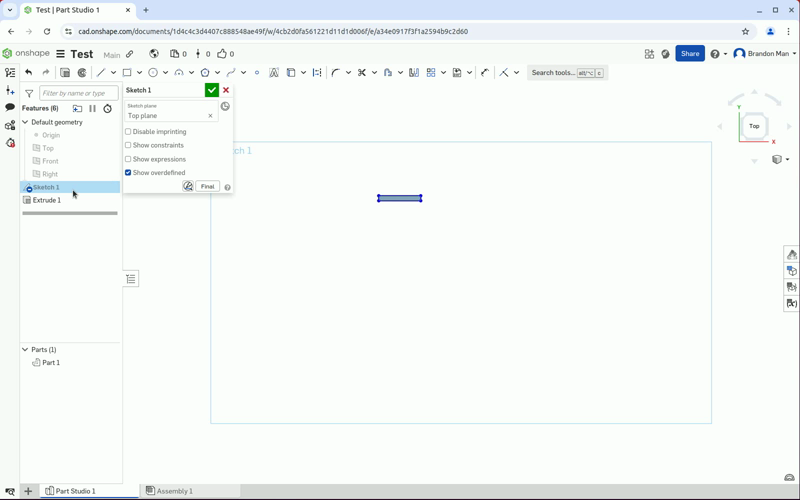
mouse_move(229, 92)
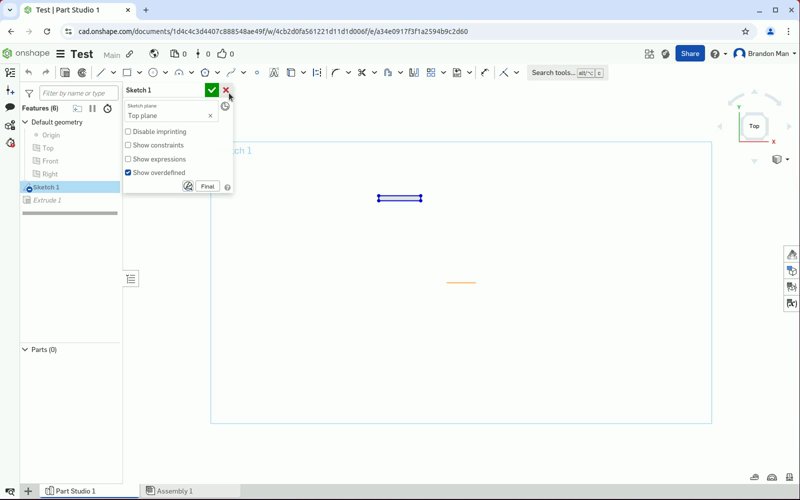
click(229, 92)
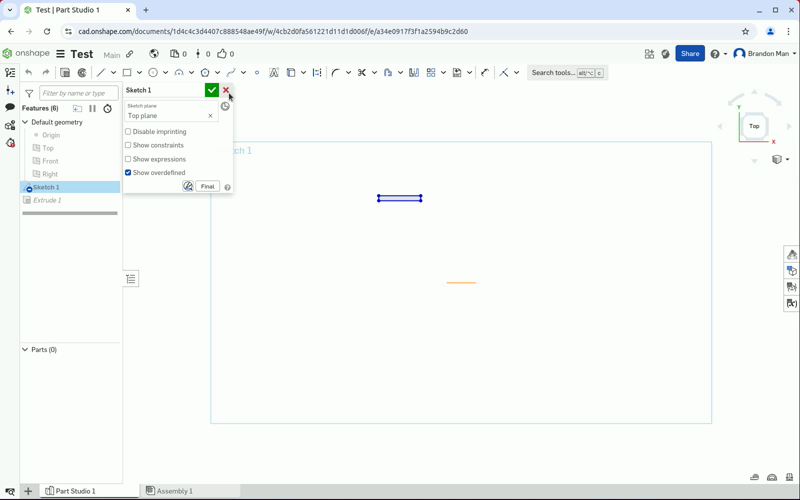
key(shift+s)
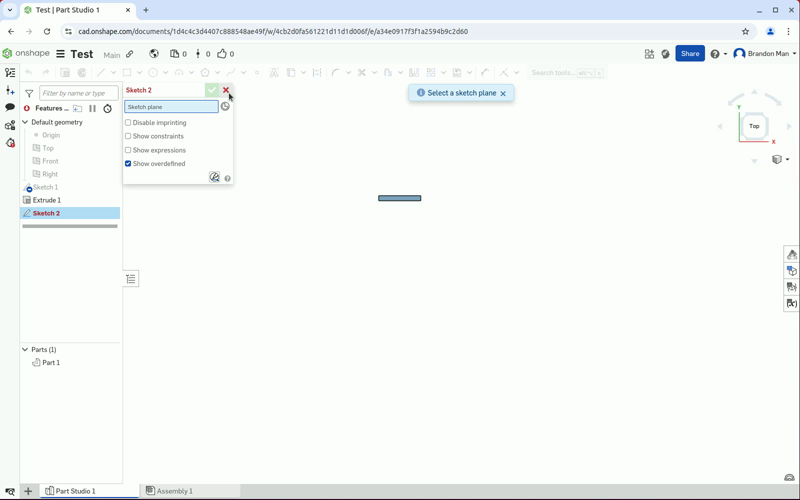
mouse_move(73, 150)
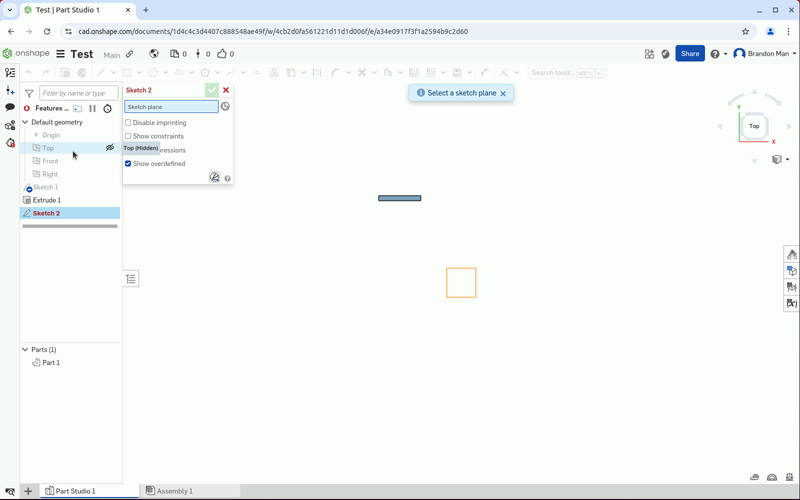
click(73, 150)
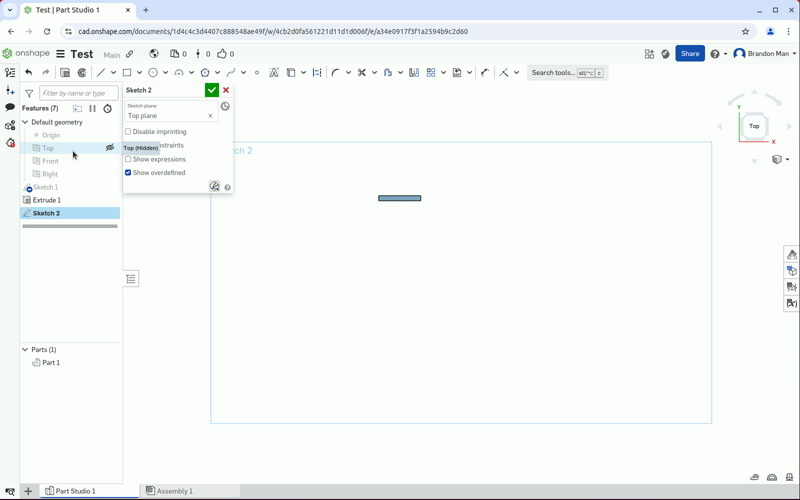
mouse_move(73, 352)
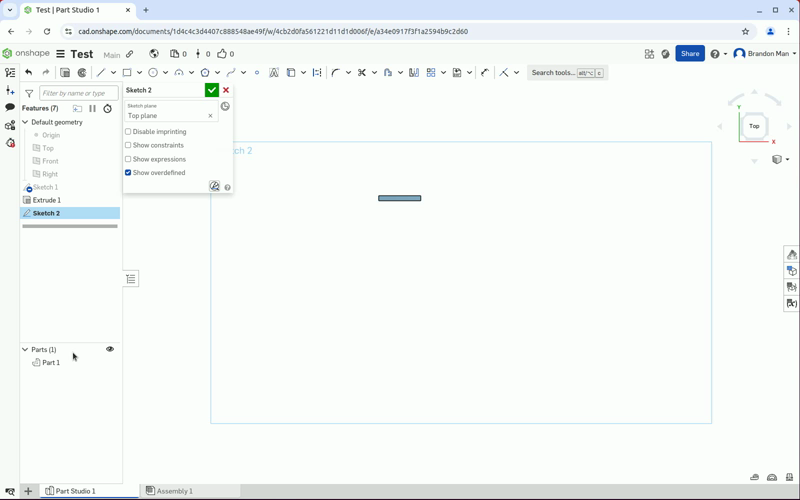
key(y)
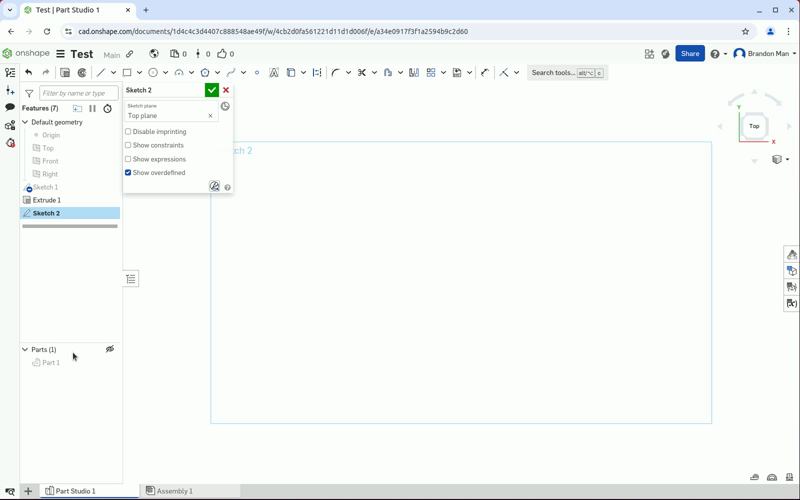
key(l)
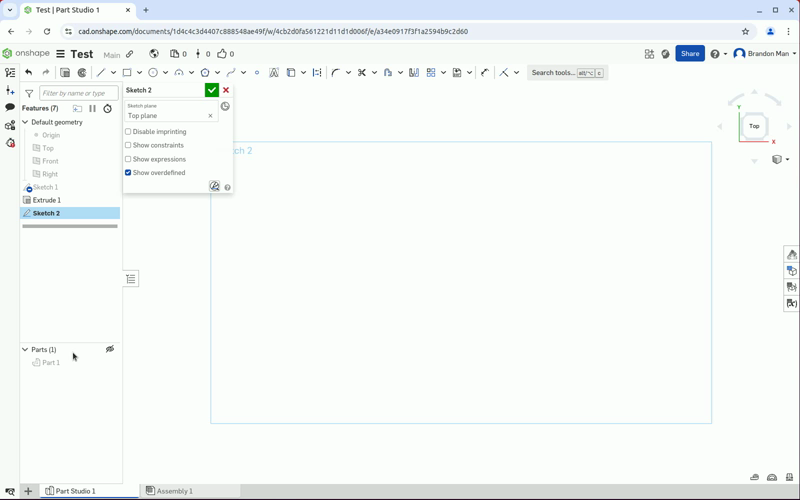
key_down(shift)
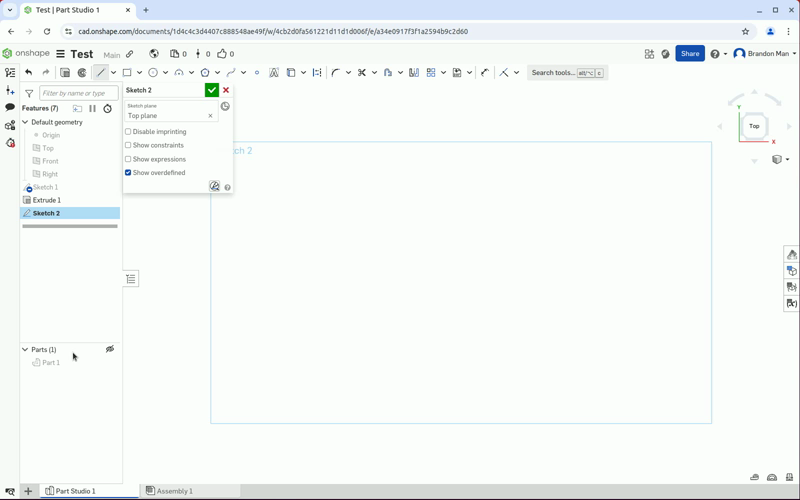
mouse_move(481, 200)
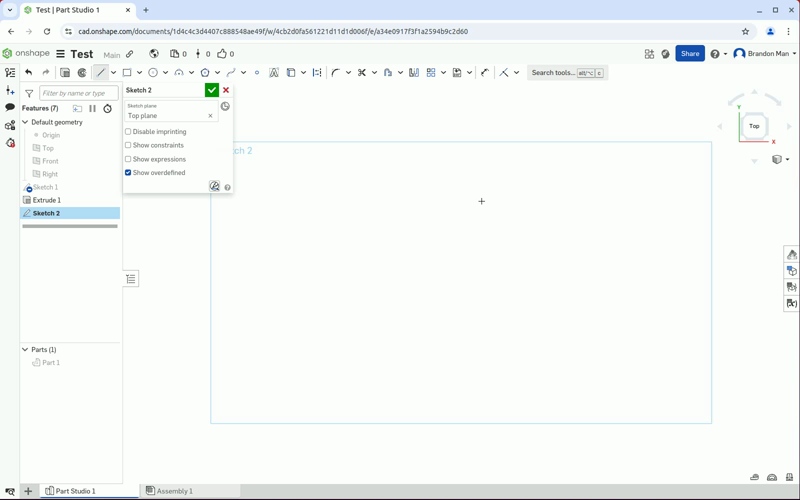
click(481, 200)
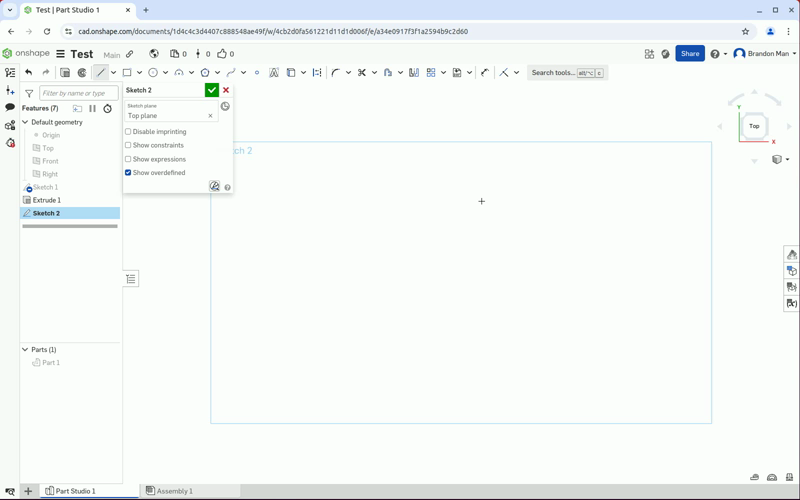
key_up(shift)
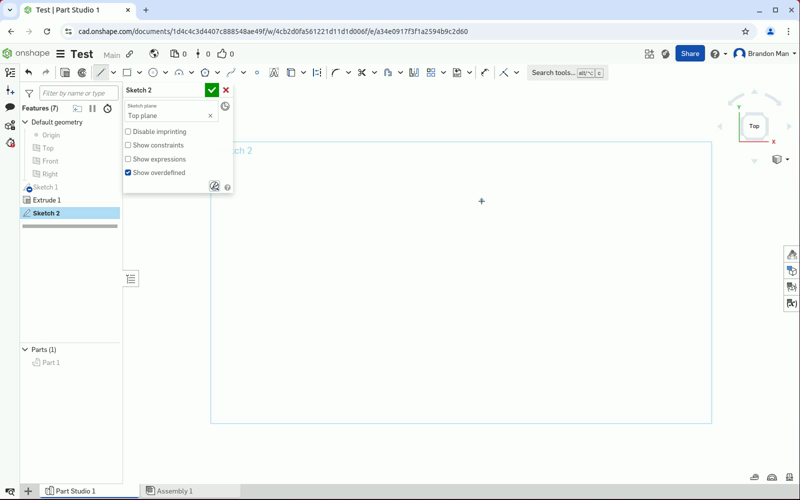
key_down(shift)
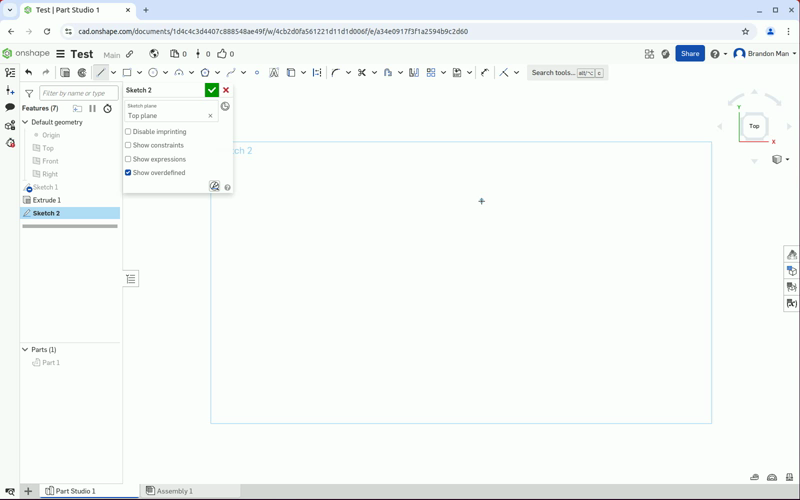
mouse_move(511, 200)
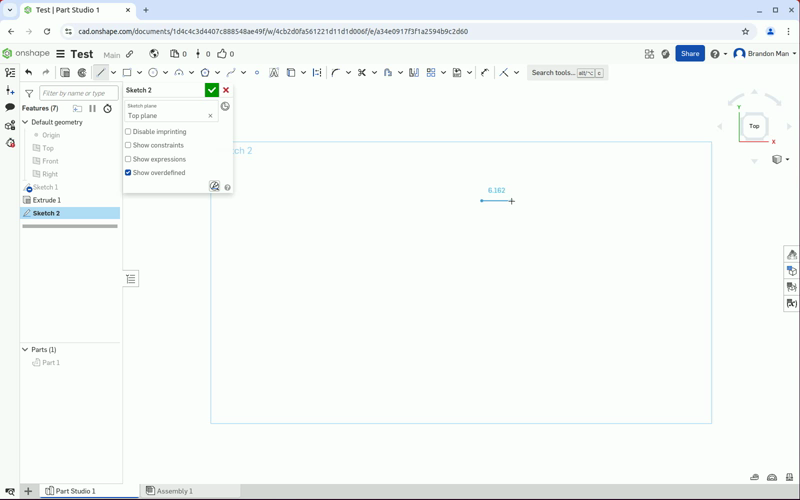
mouse_move(523, 200)
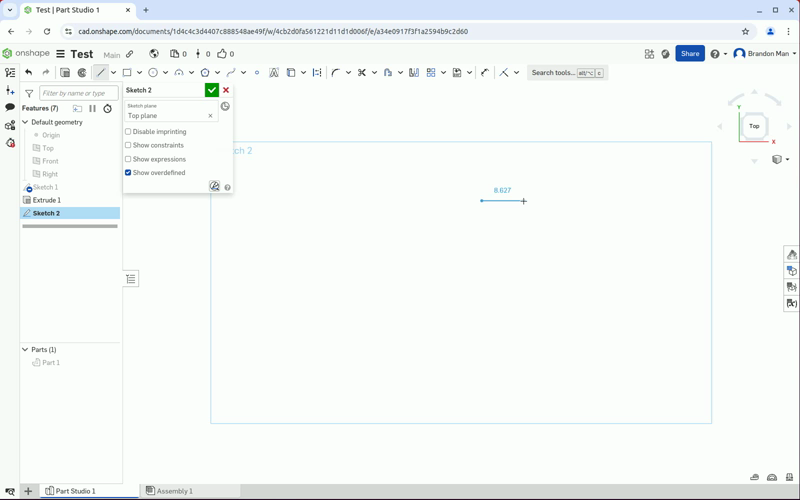
click(523, 200)
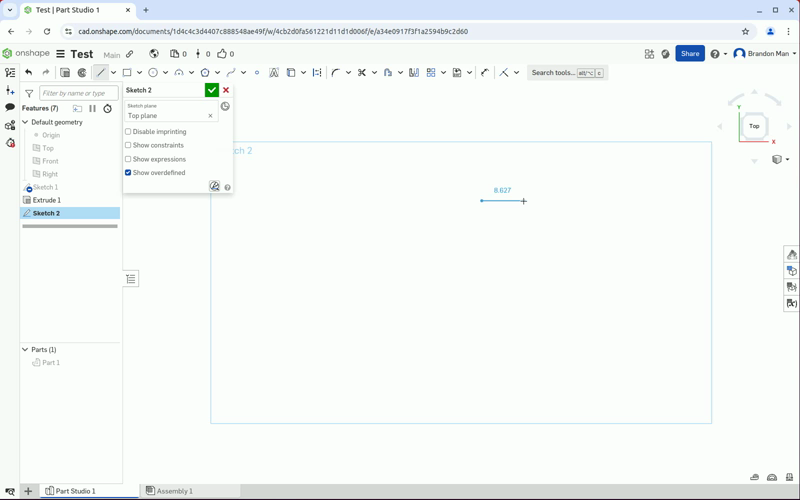
key_up(shift)
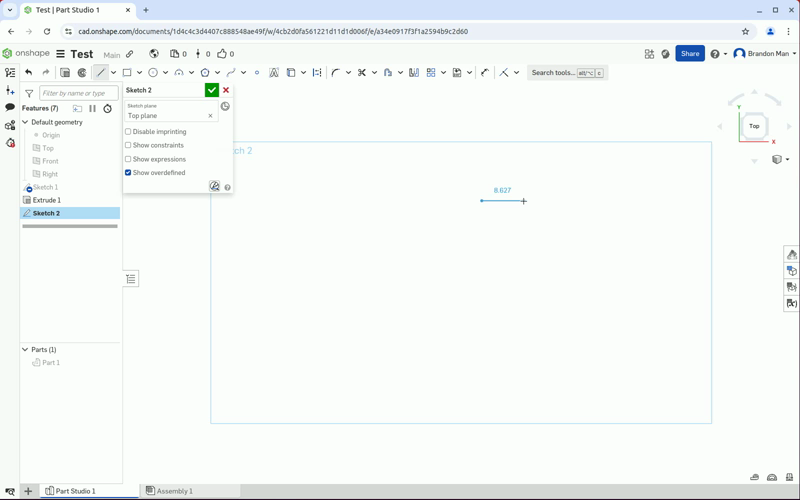
key_down(shift)
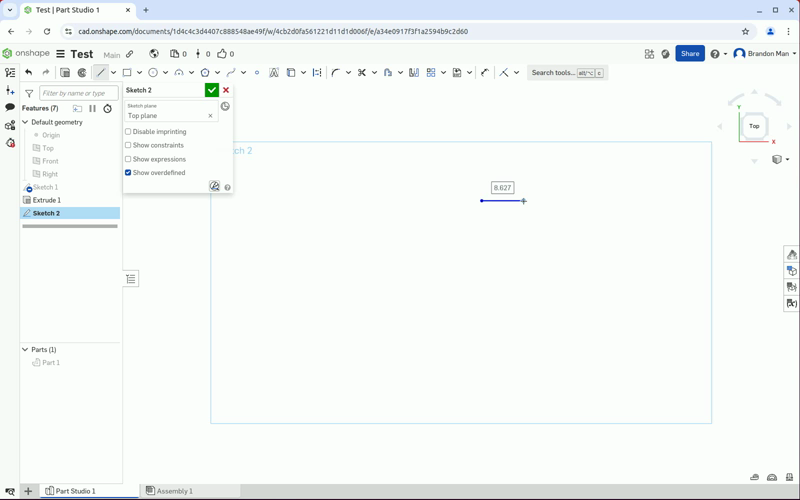
mouse_move(553, 200)
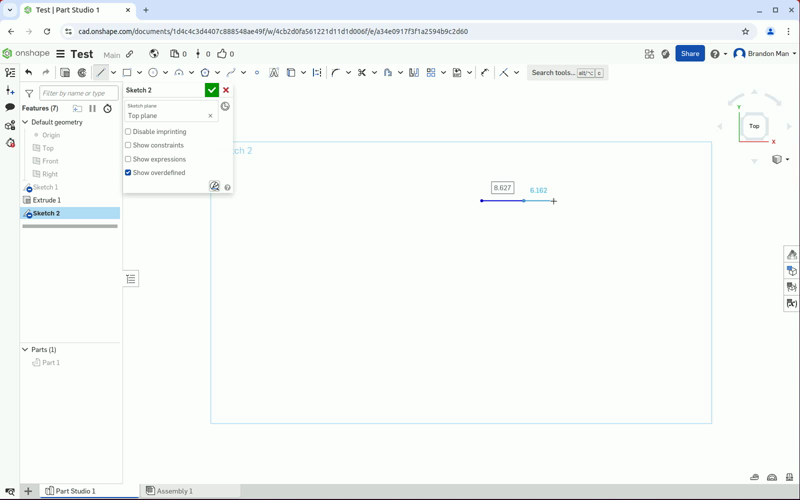
mouse_move(523, 195)
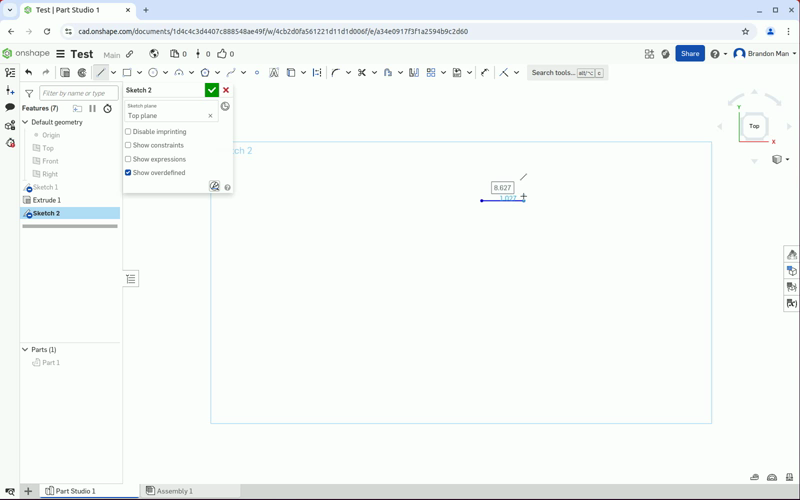
scroll(6)
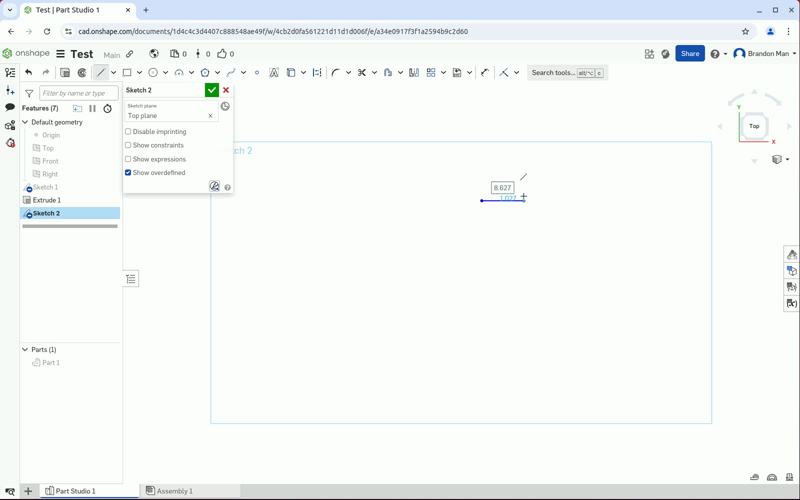
scroll(6)
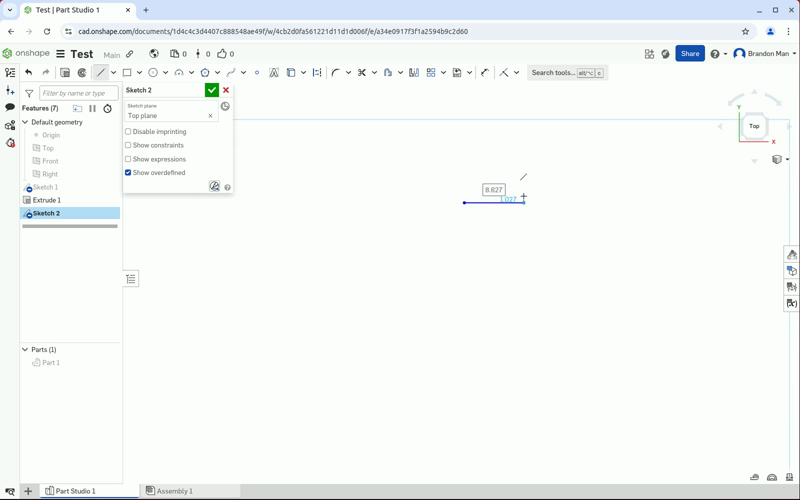
scroll(6)
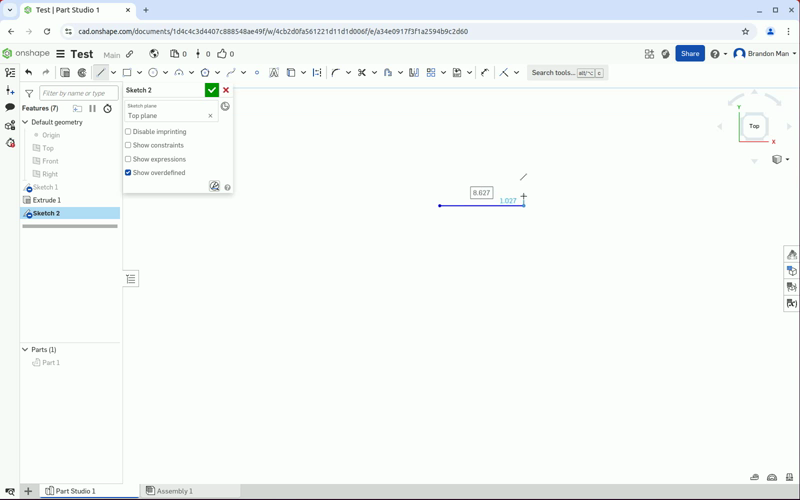
scroll(6)
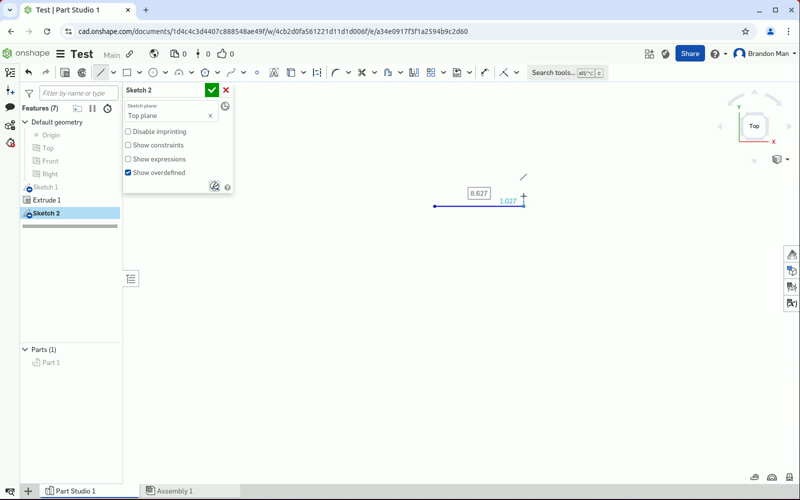
scroll(6)
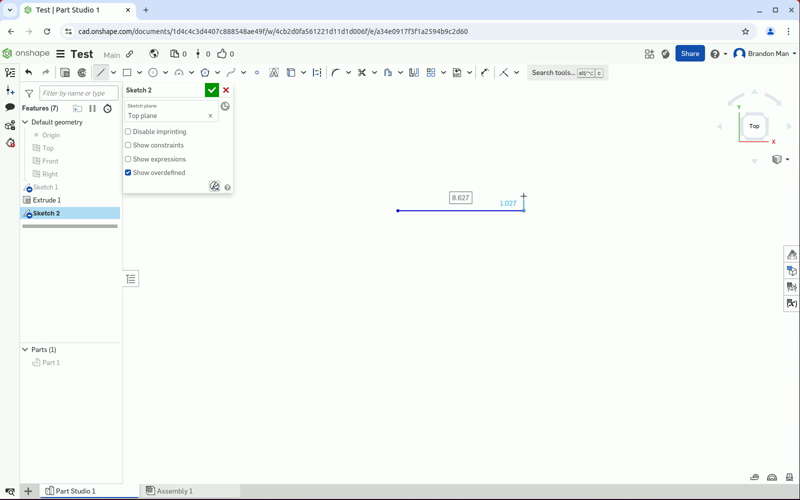
scroll(6)
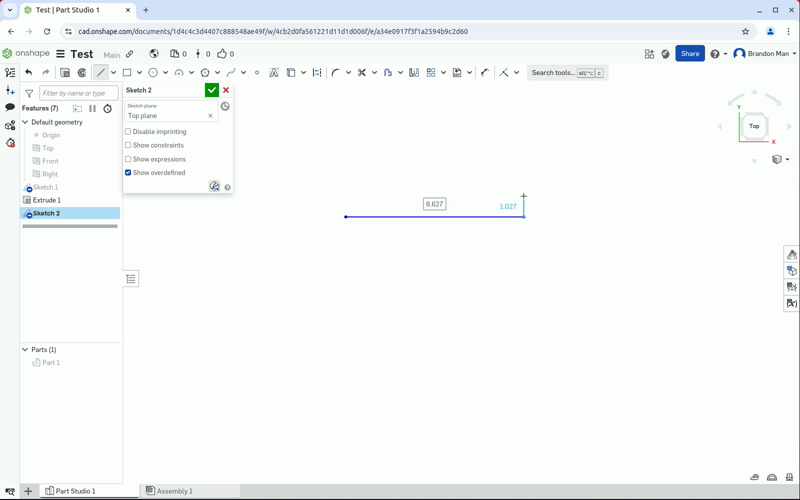
scroll(6)
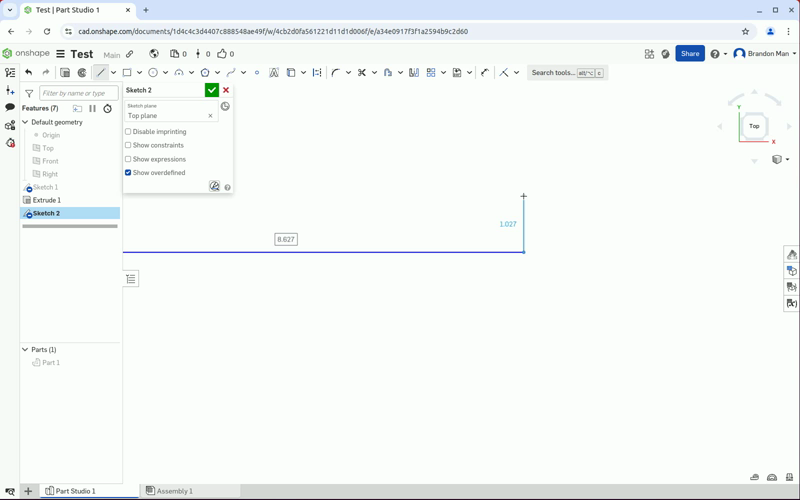
click(523, 195)
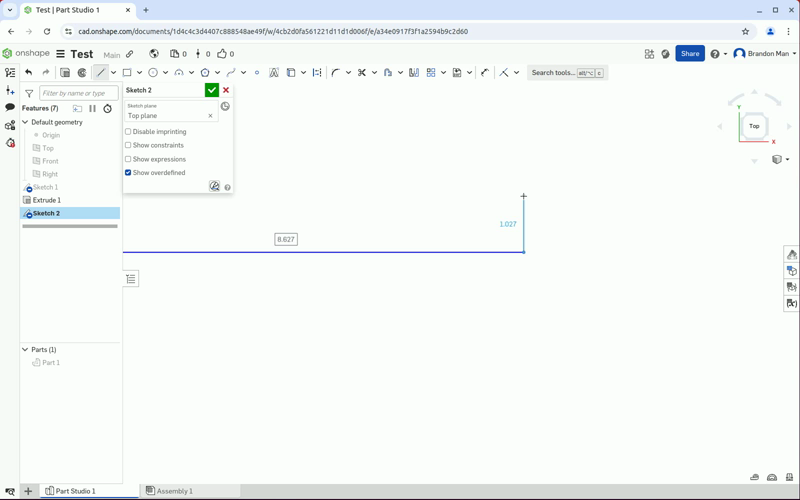
scroll(-6)
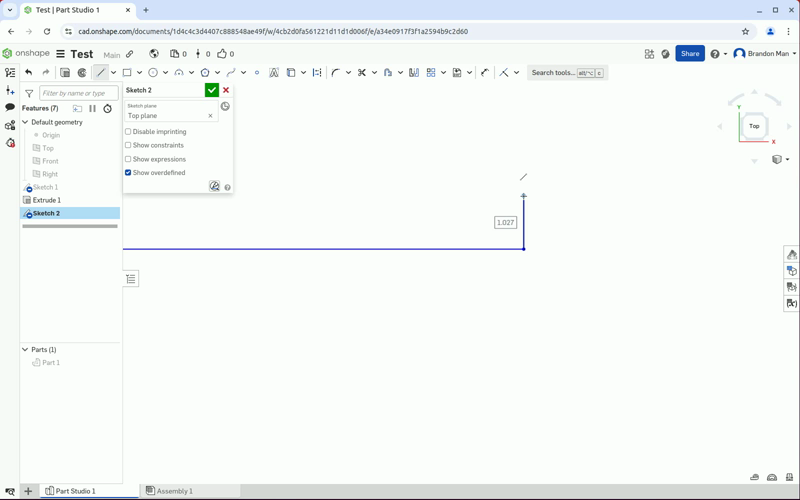
scroll(-6)
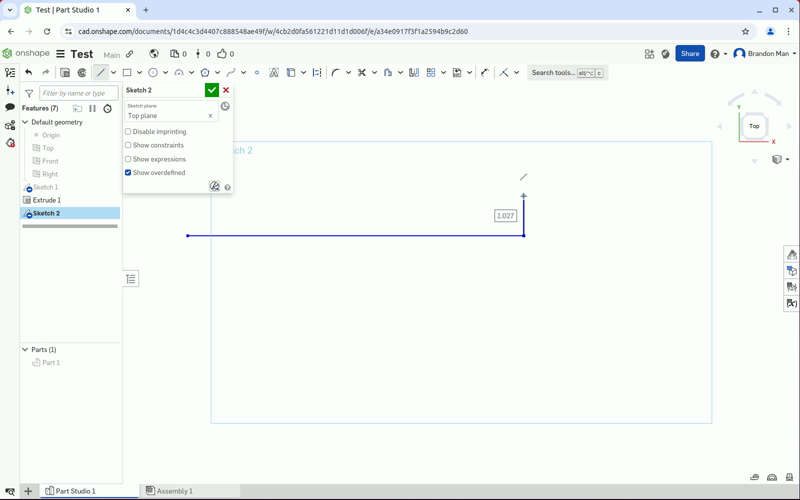
scroll(-6)
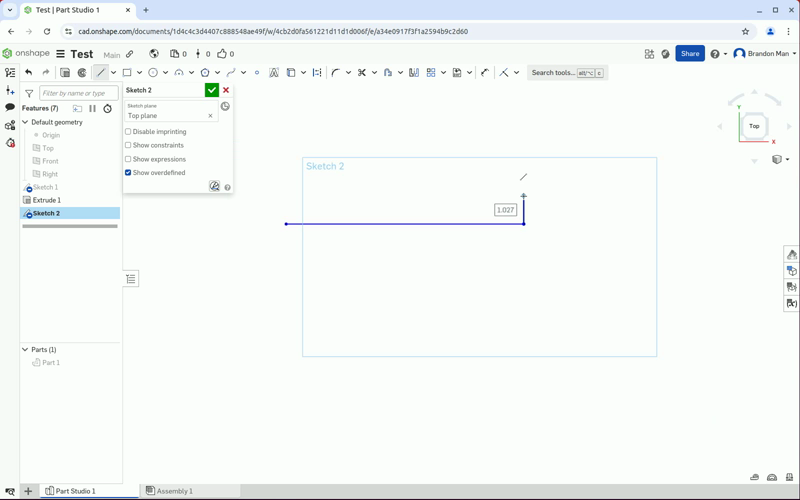
scroll(-6)
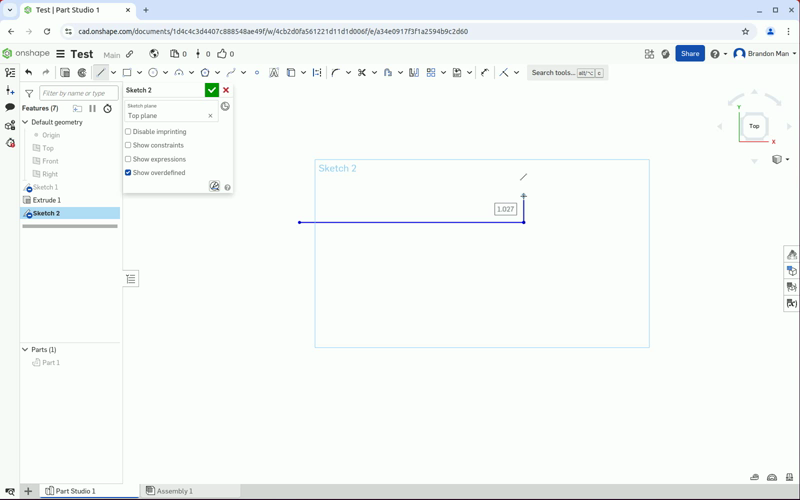
scroll(-6)
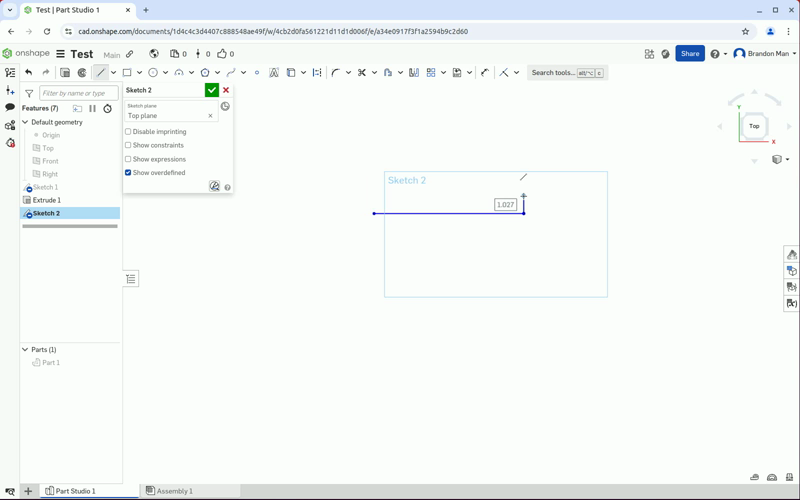
scroll(-6)
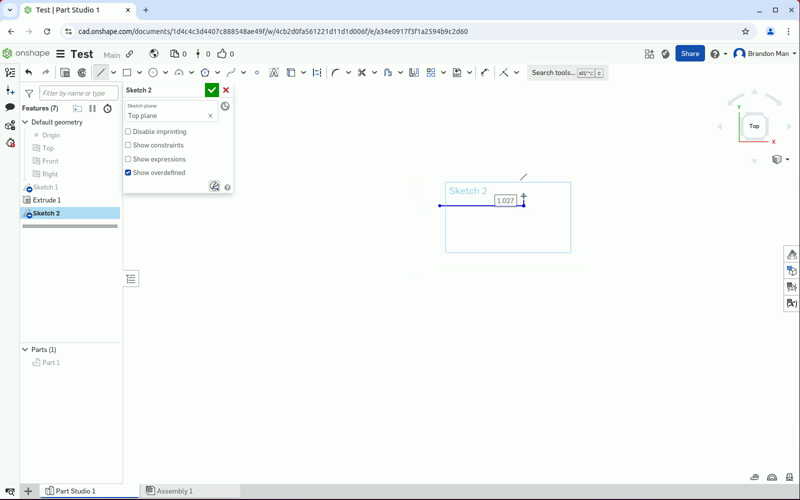
scroll(-6)
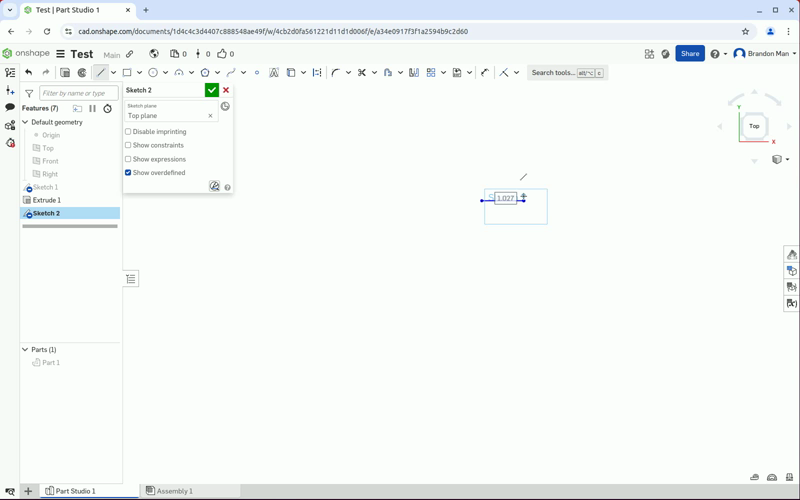
key_up(shift)
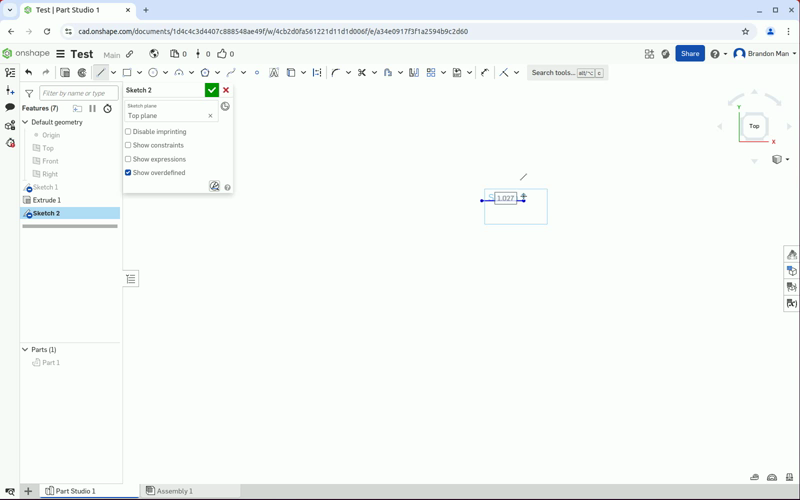
key_down(shift)
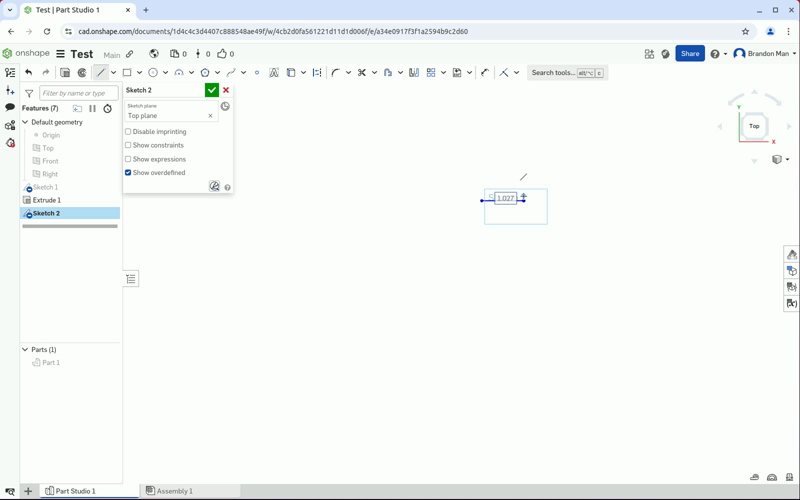
mouse_move(553, 195)
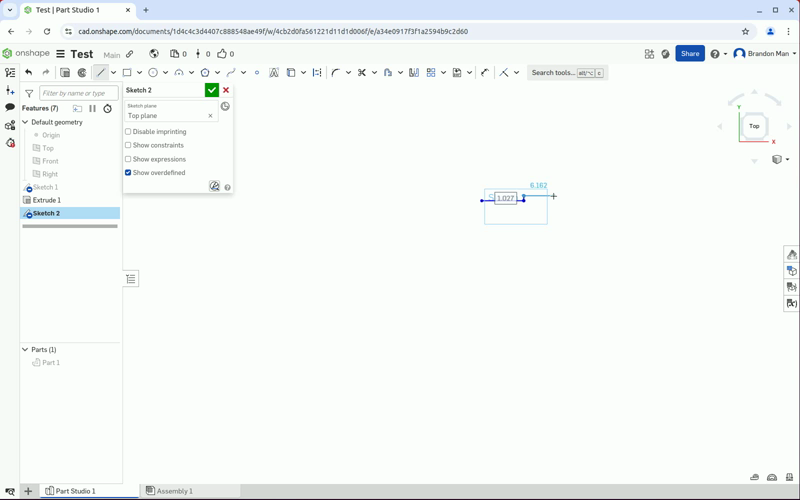
mouse_move(481, 195)
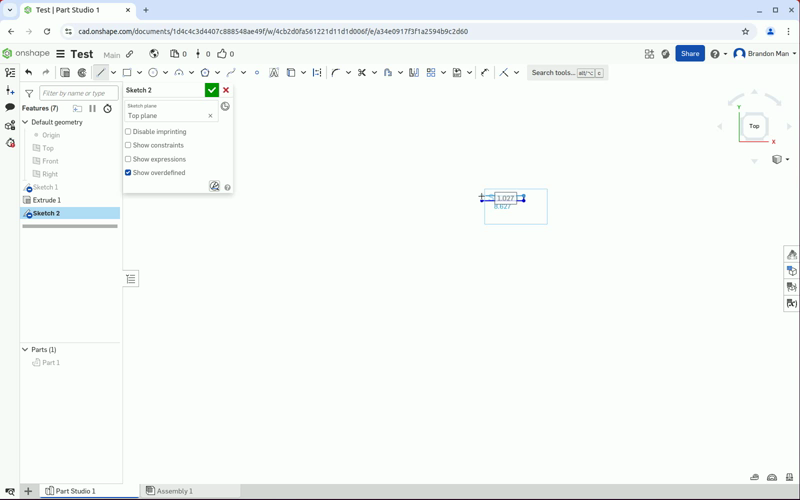
click(481, 195)
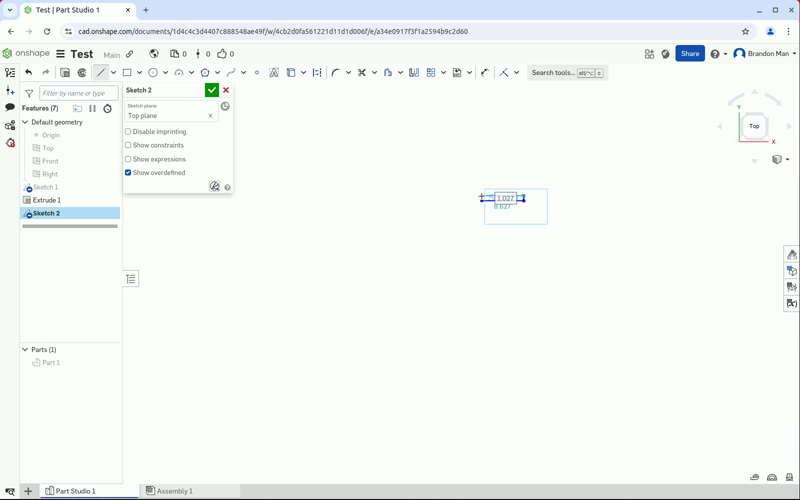
key_up(shift)
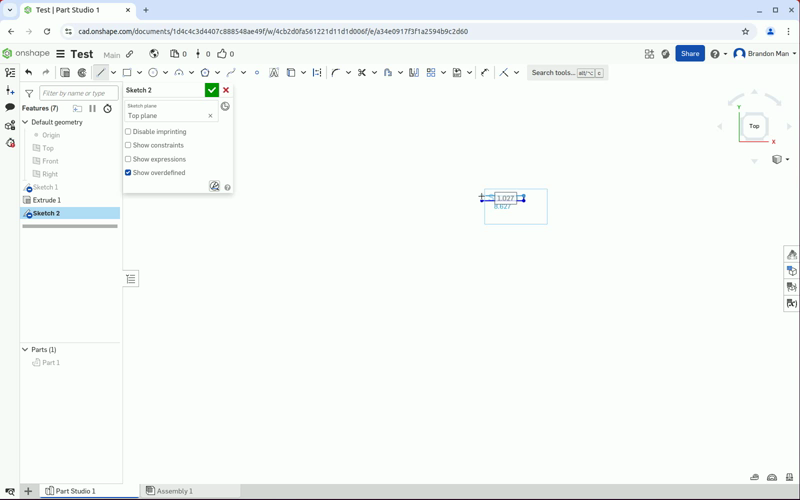
mouse_move(511, 195)
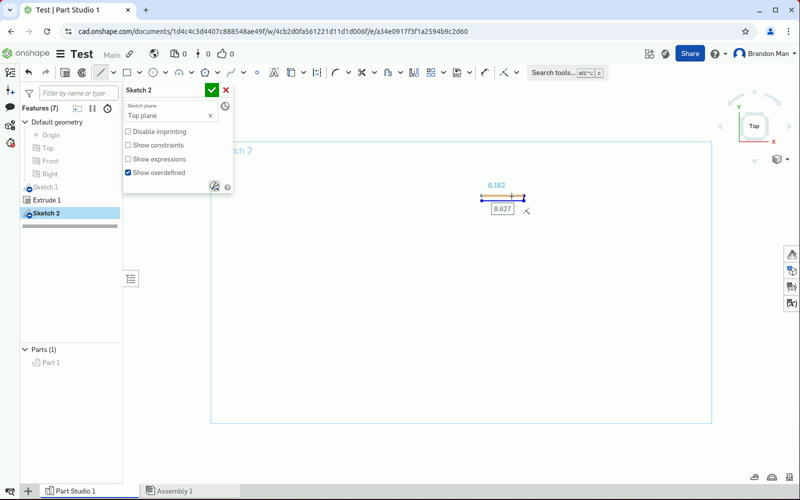
key_down(shift)
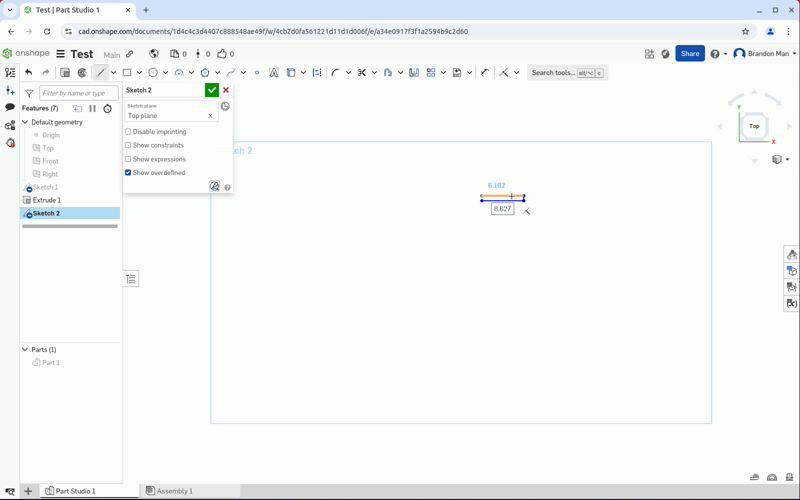
mouse_move(481, 200)
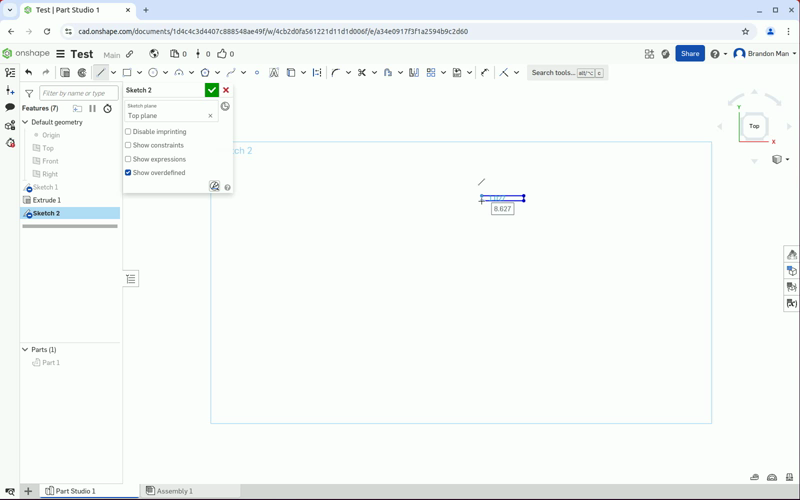
scroll(6)
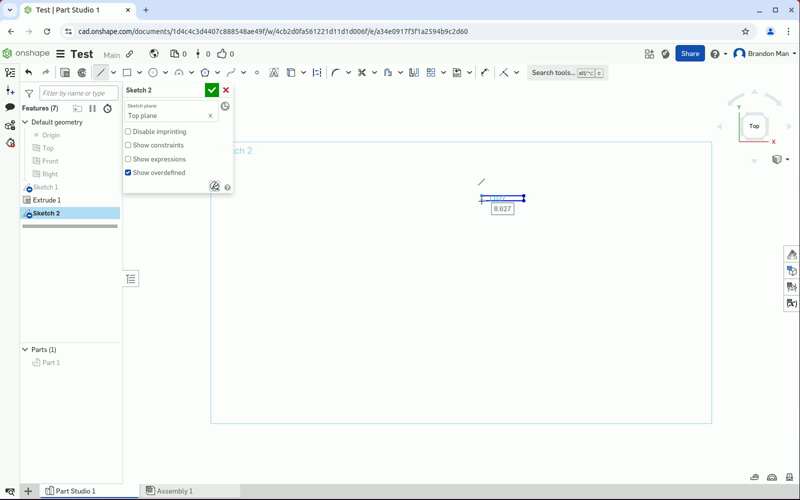
scroll(6)
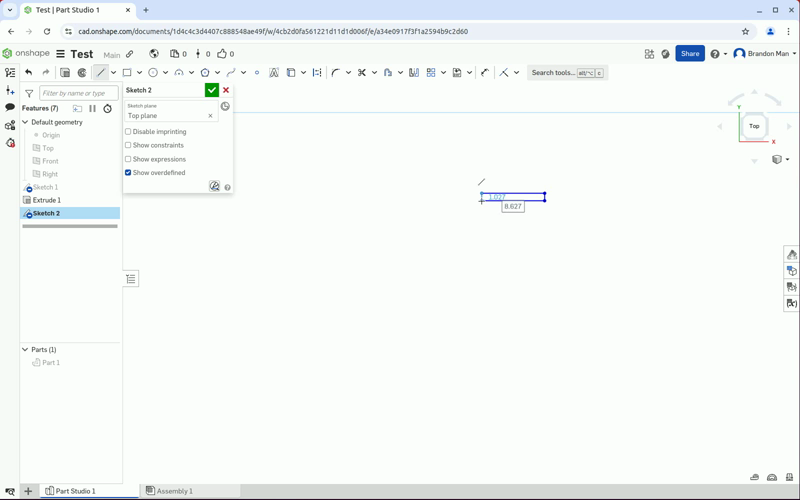
scroll(6)
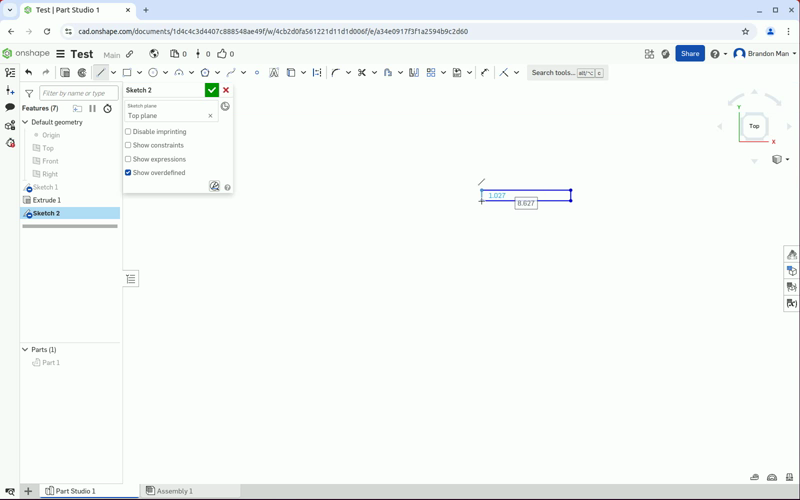
scroll(6)
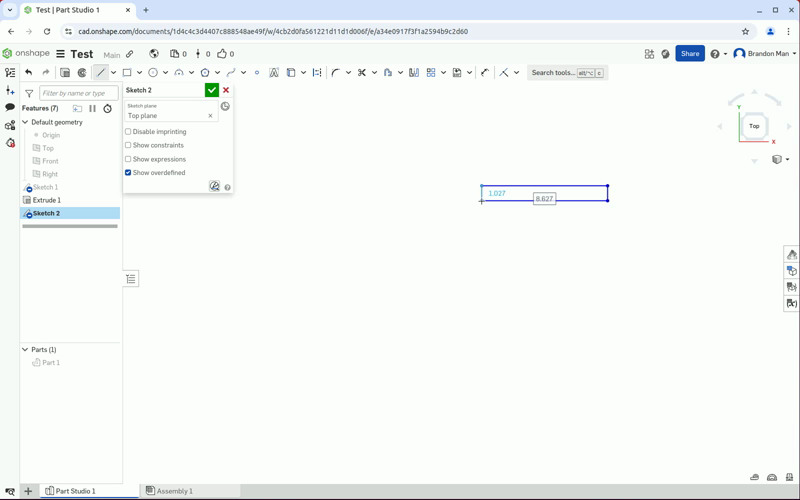
scroll(6)
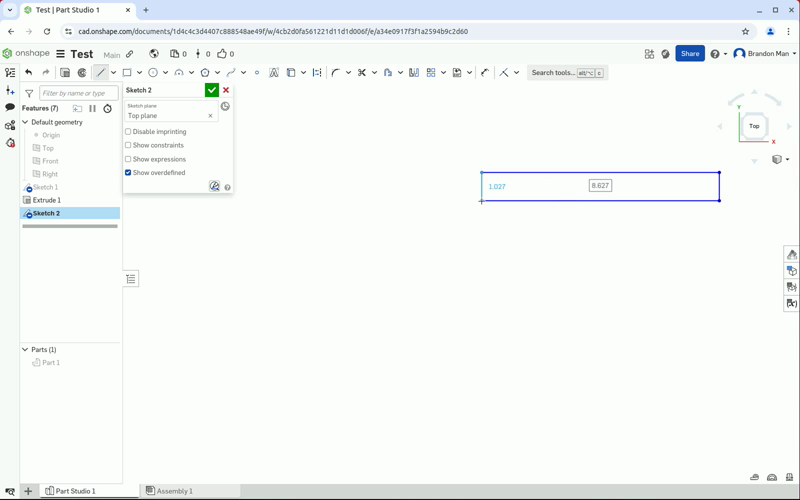
scroll(6)
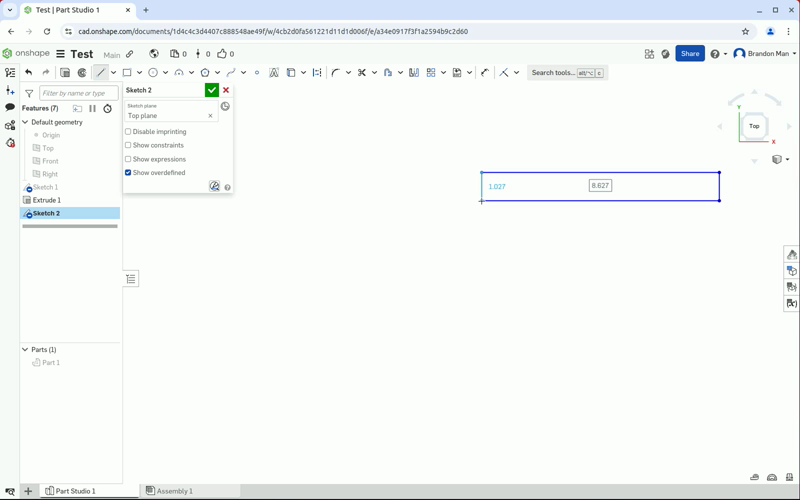
scroll(6)
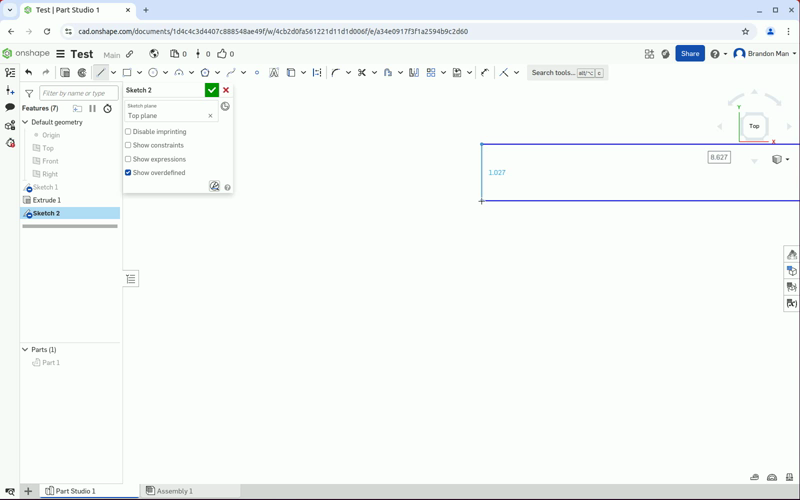
key_up(shift)
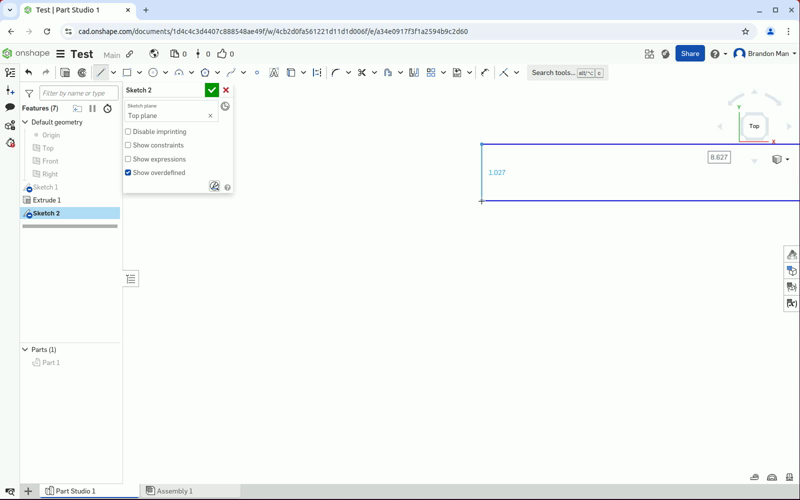
click(481, 200)
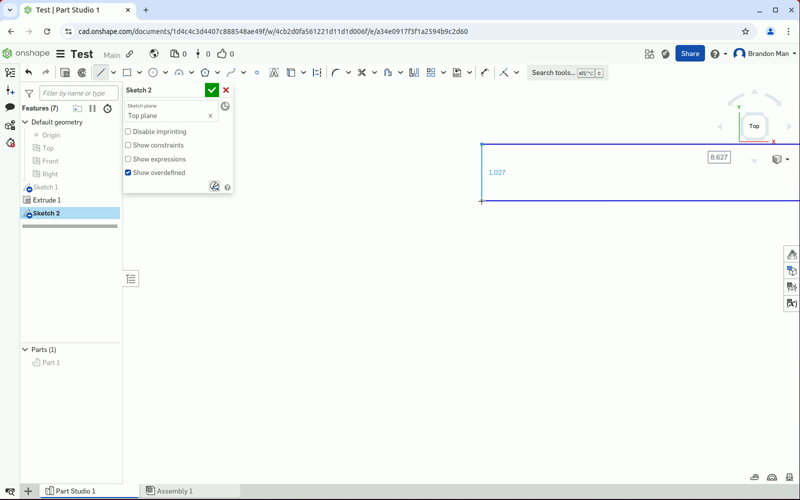
scroll(-6)
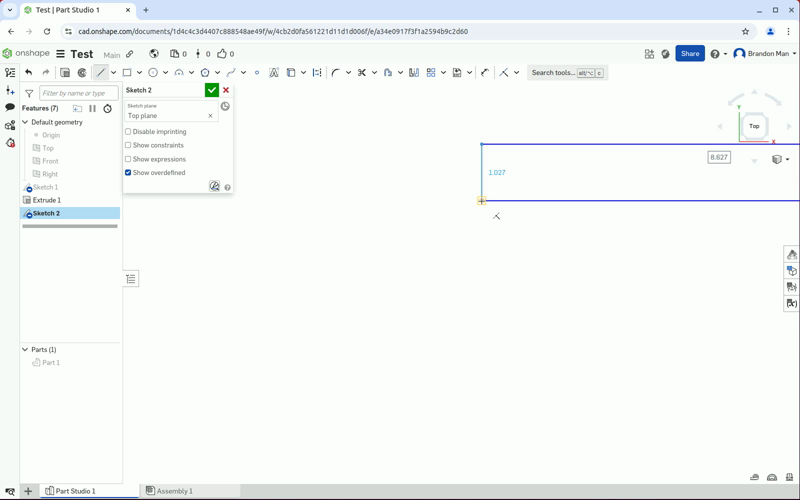
scroll(-6)
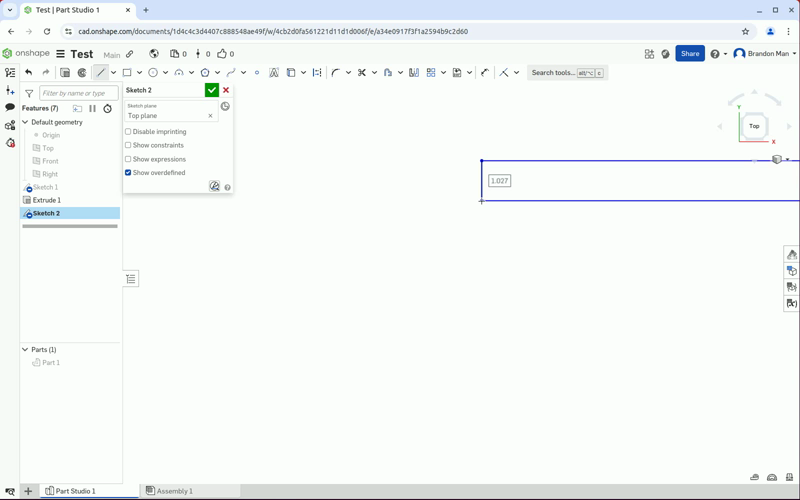
scroll(-6)
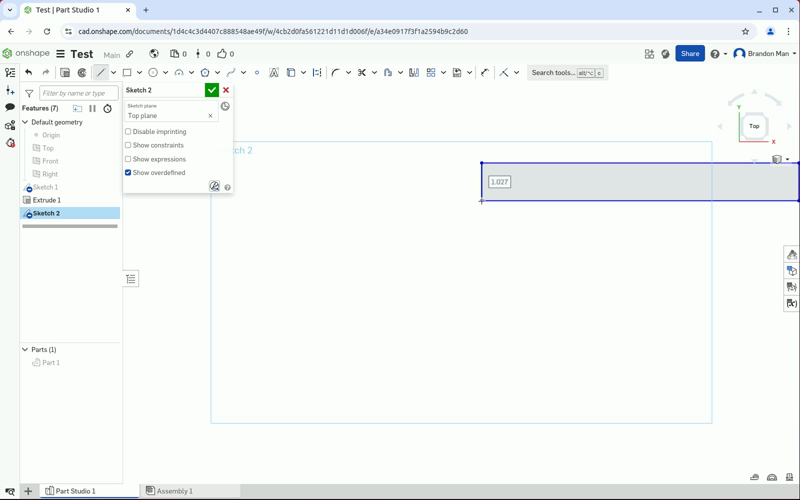
scroll(-6)
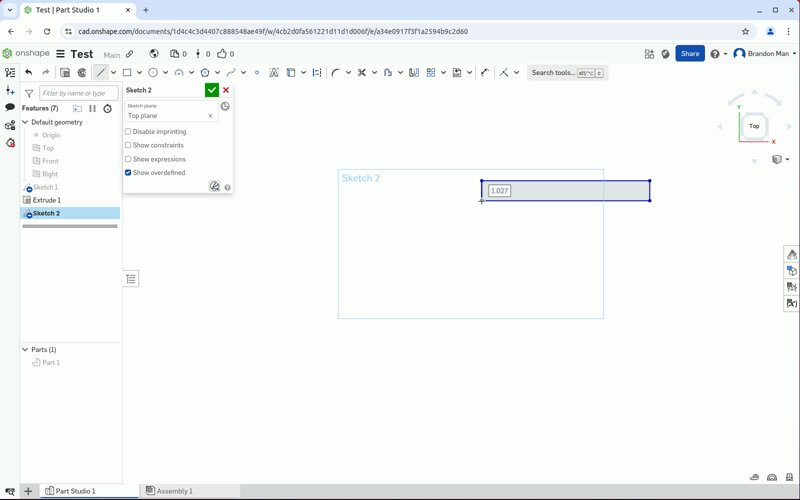
scroll(-6)
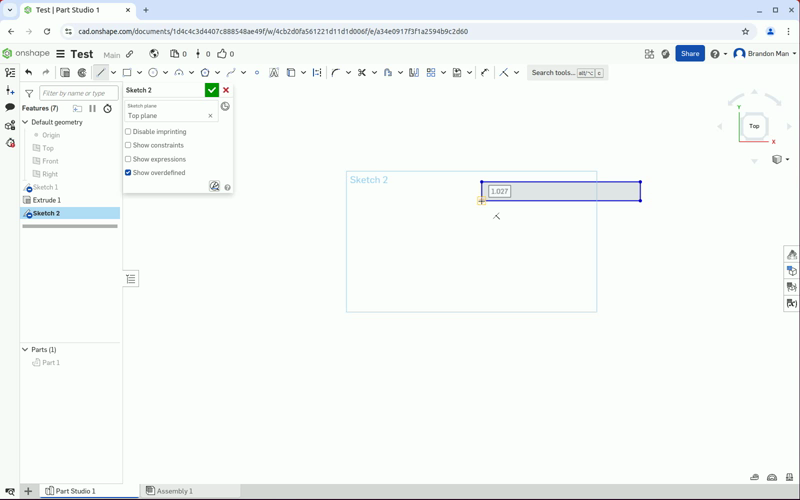
scroll(-6)
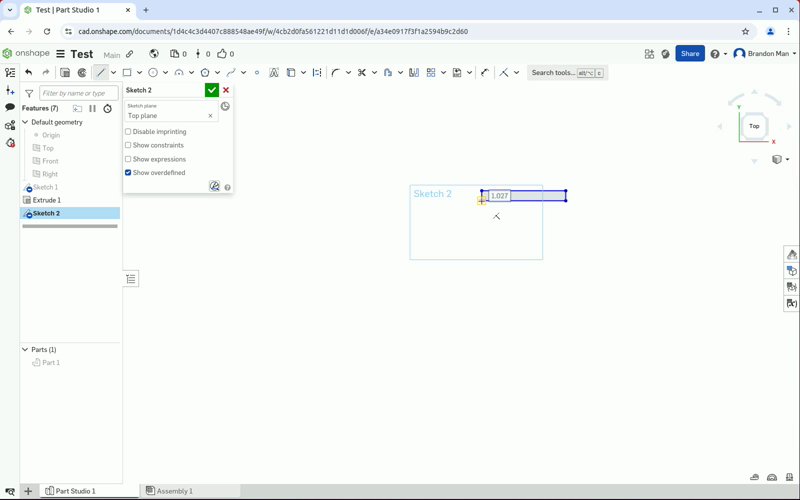
scroll(-6)
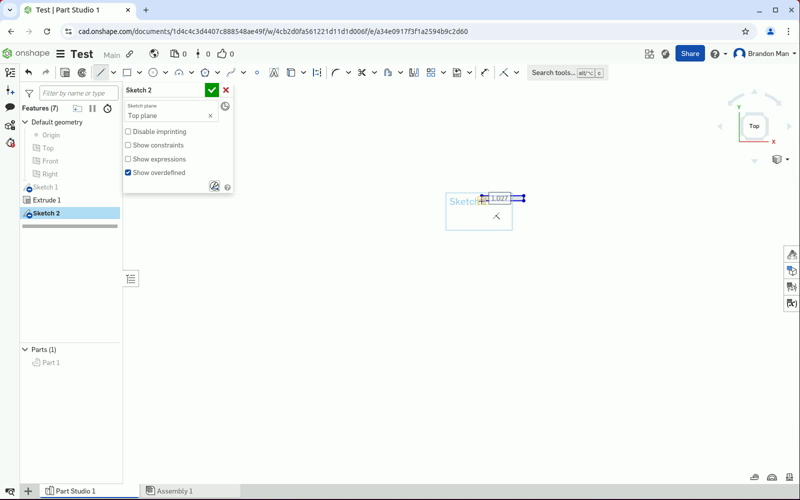
key(esc)
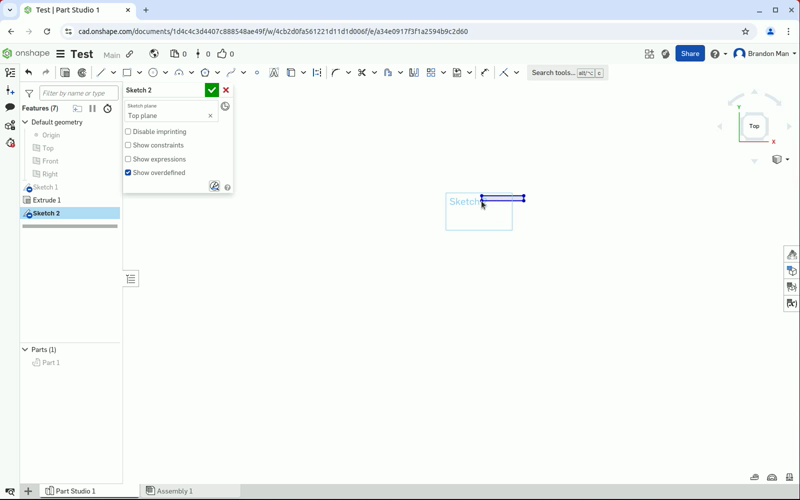
mouse_move(502, 196)
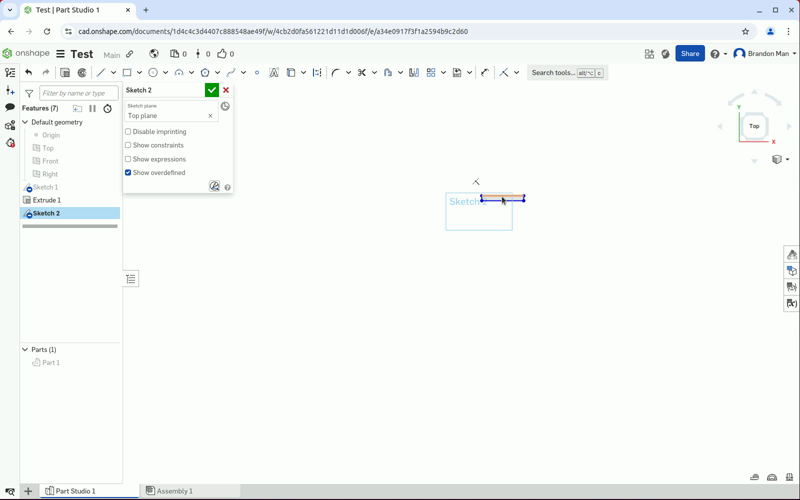
scroll(6)
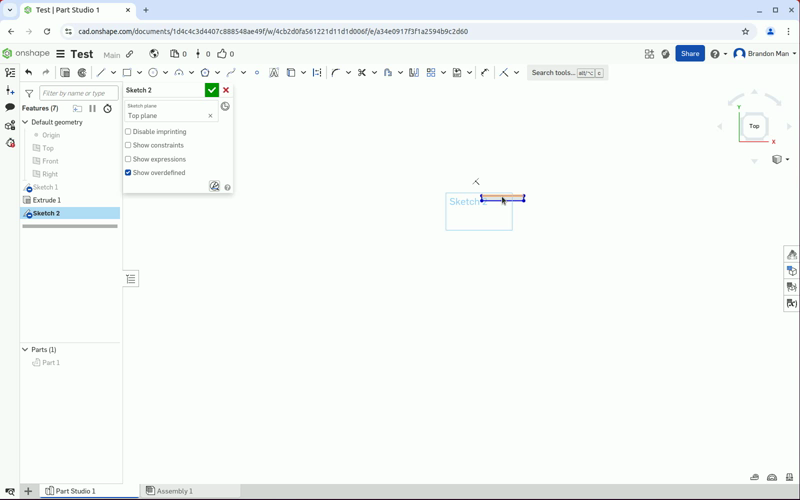
scroll(6)
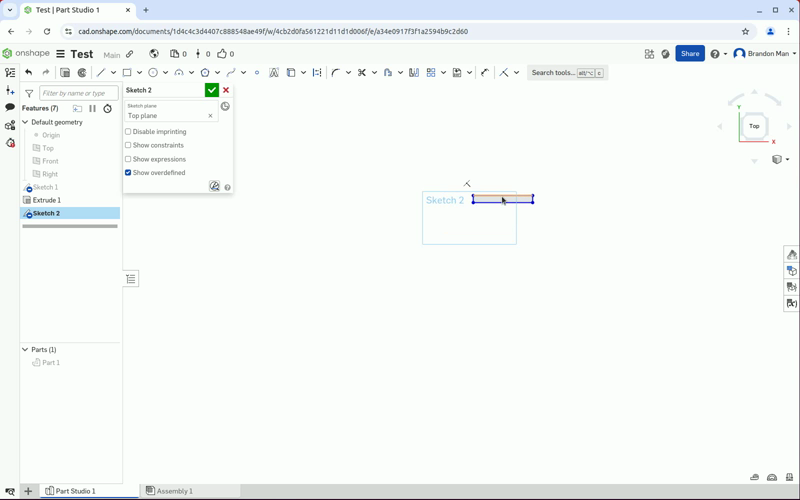
scroll(6)
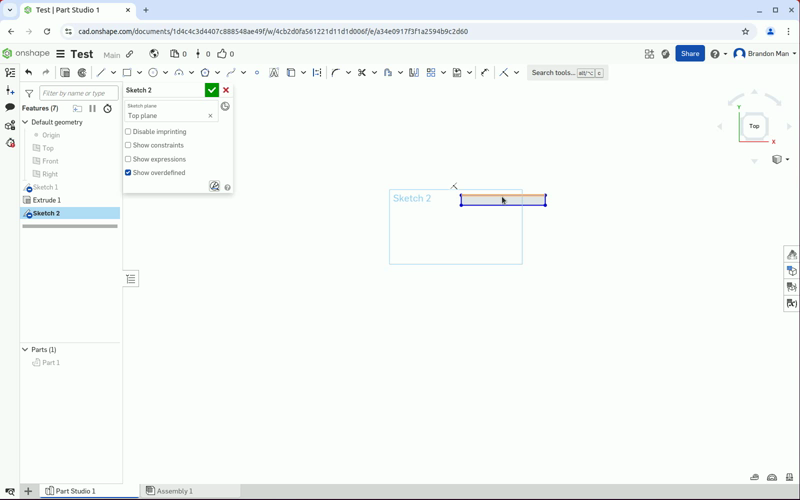
scroll(6)
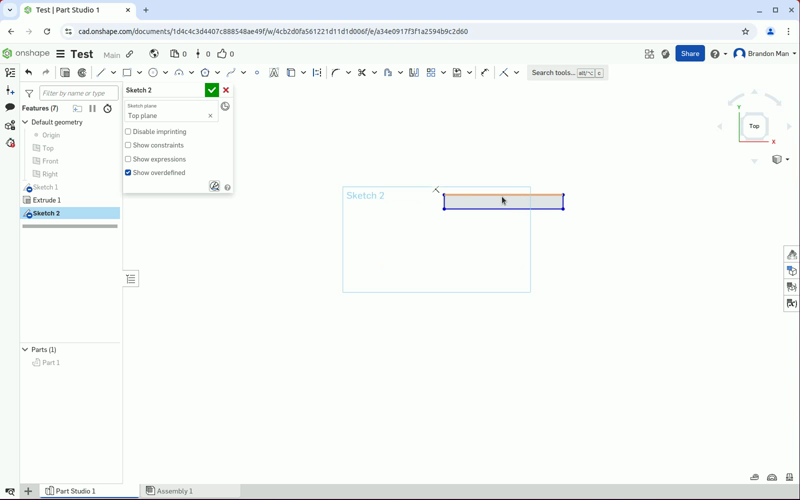
scroll(6)
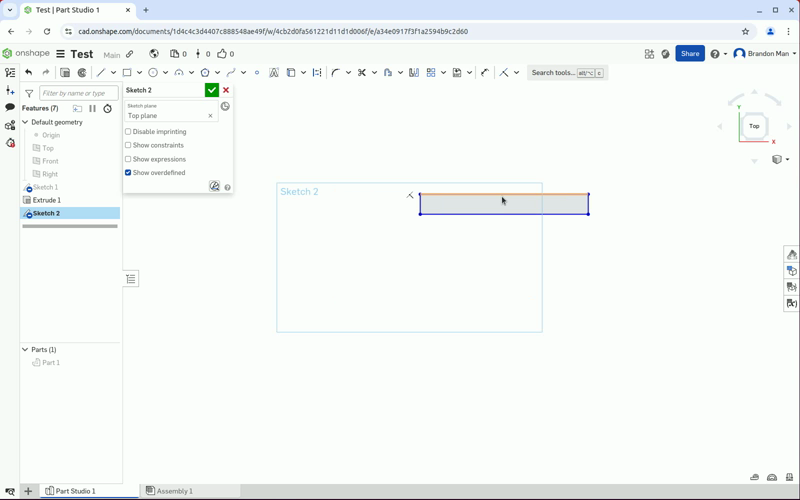
scroll(6)
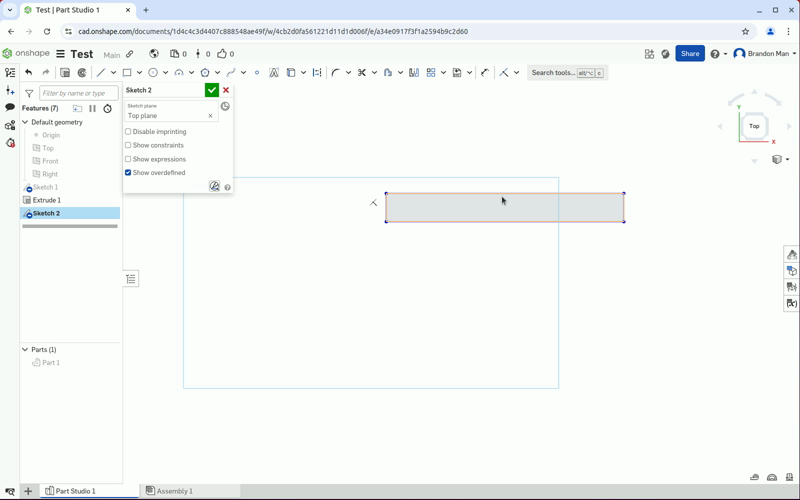
scroll(6)
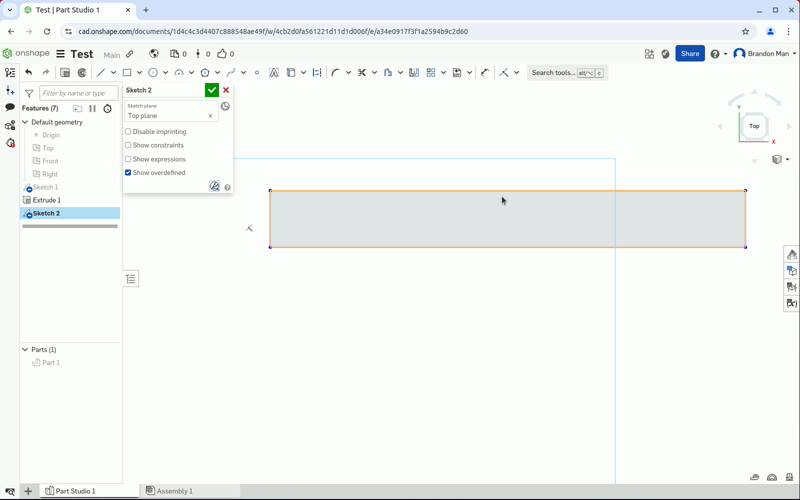
click(502, 196)
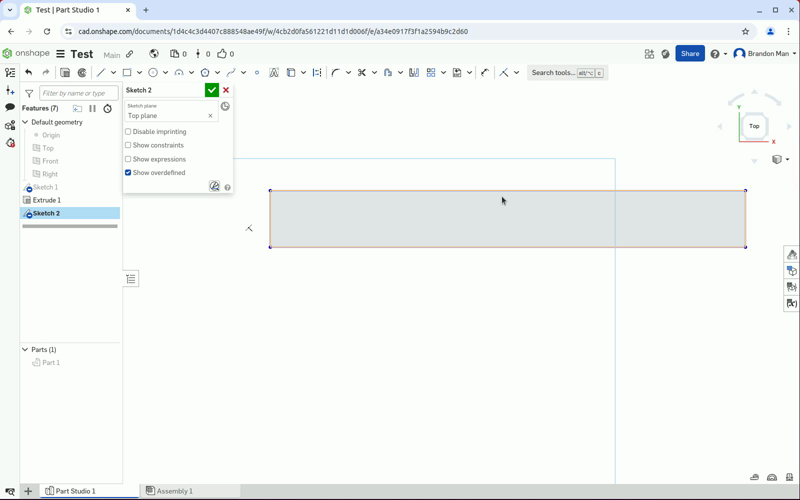
scroll(-6)
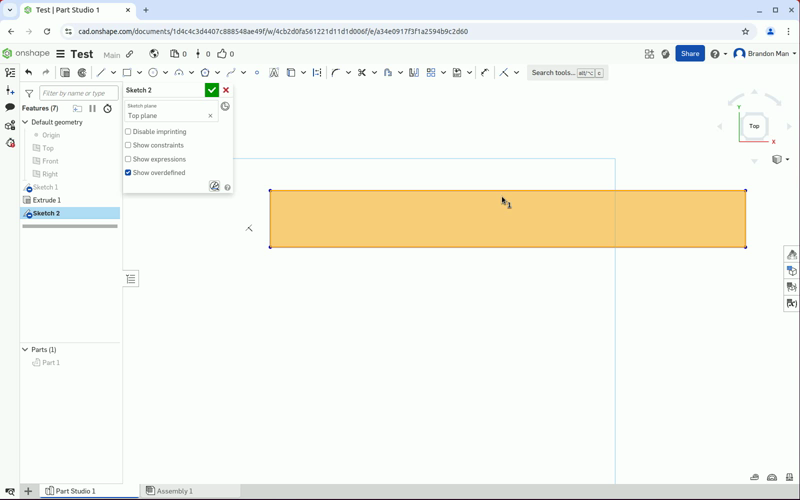
scroll(-6)
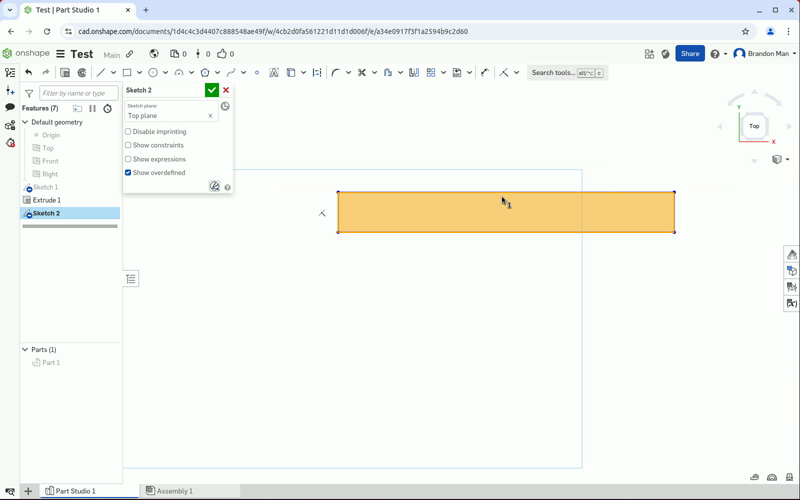
scroll(-6)
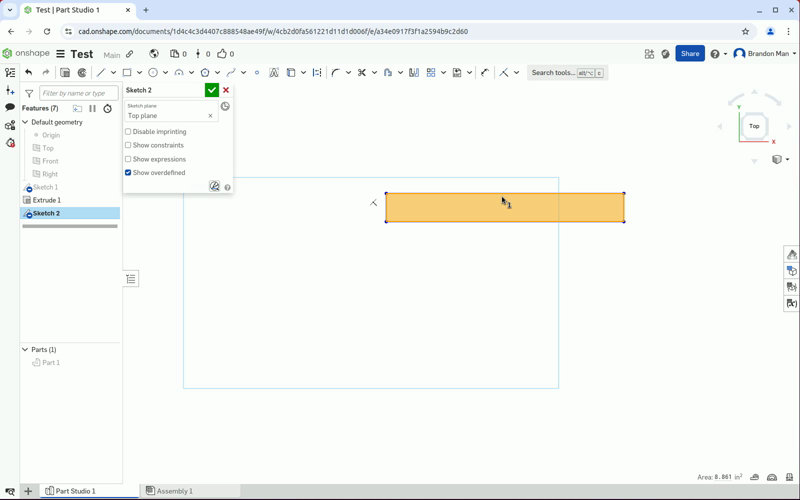
scroll(-6)
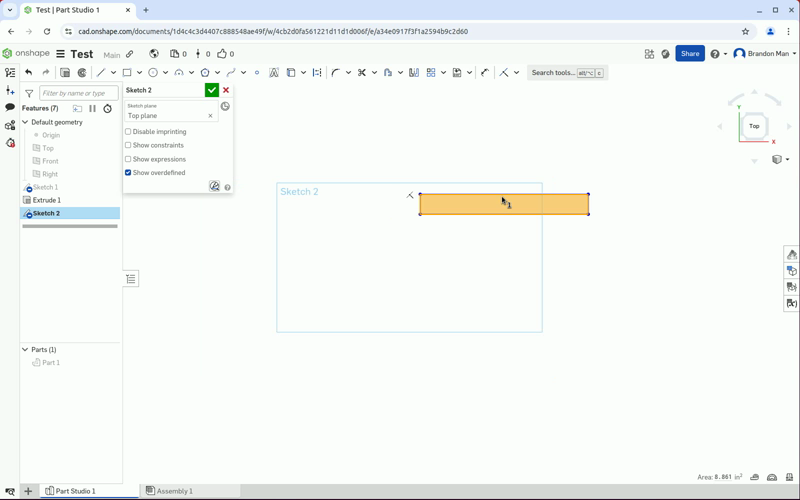
scroll(-6)
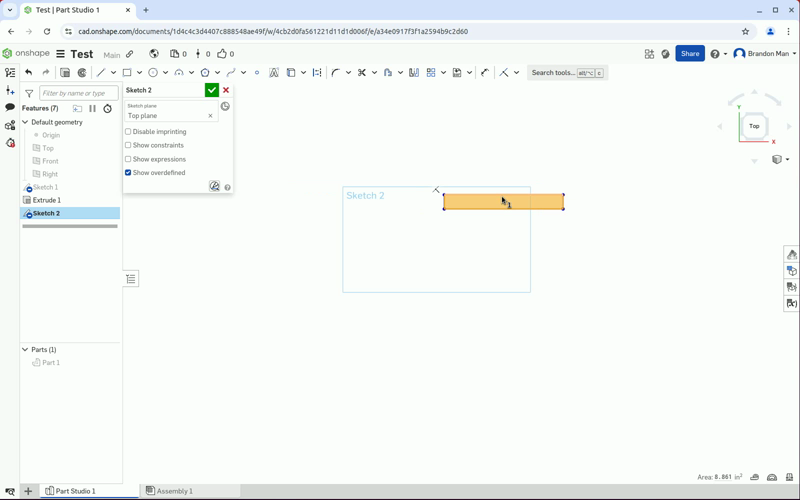
scroll(-6)
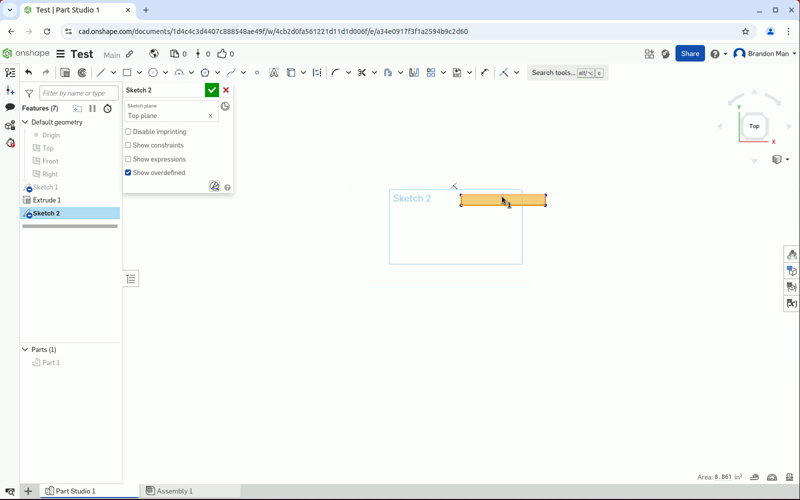
scroll(-6)
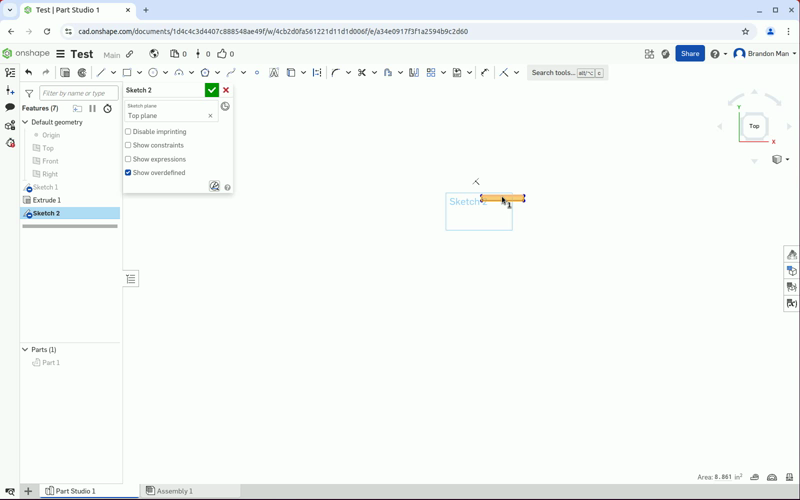
mouse_move(73, 352)
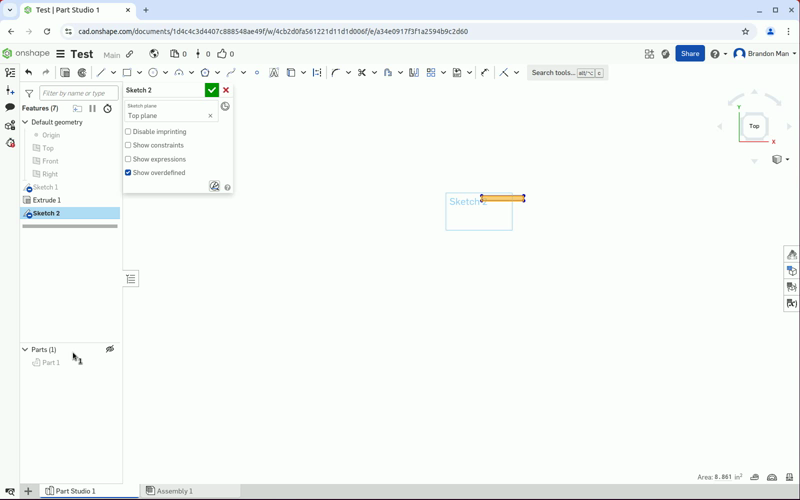
key(shift+y)
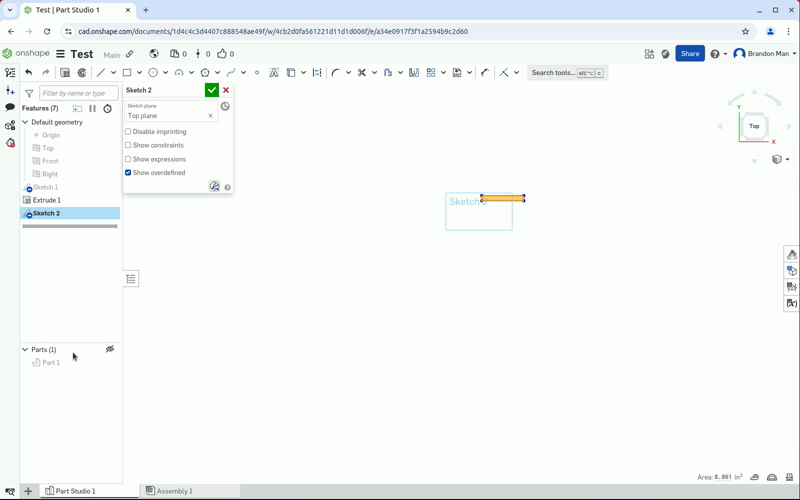
key(shift+e)
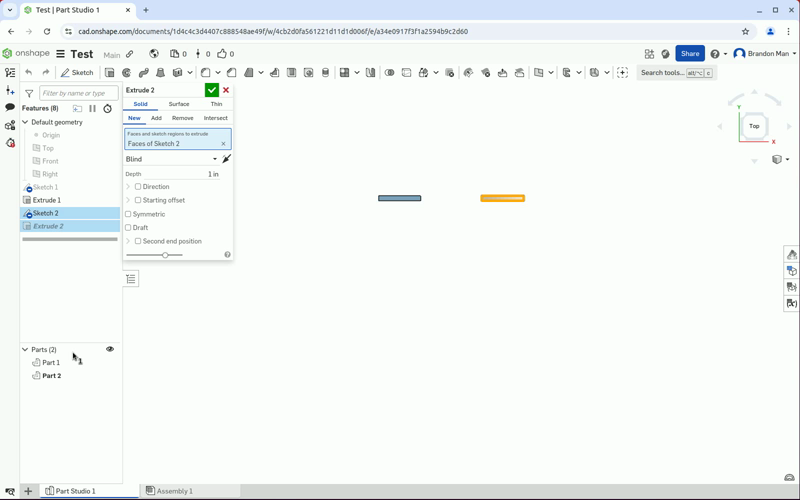
mouse_move(143, 106)
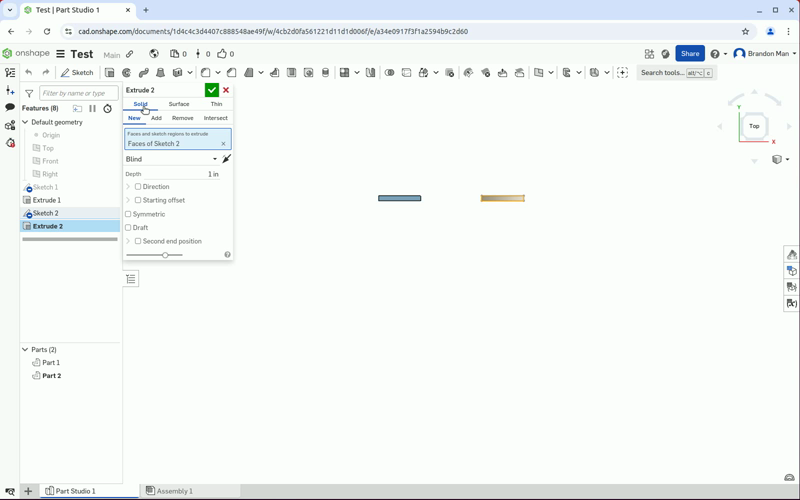
click(143, 106)
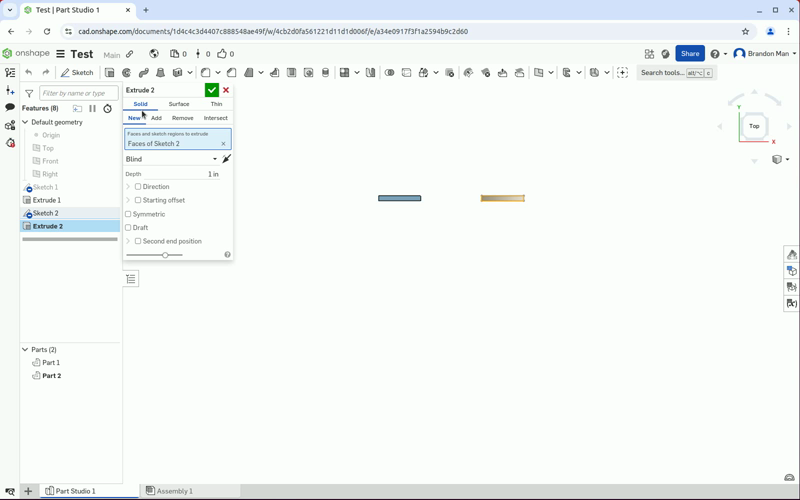
mouse_move(137, 120)
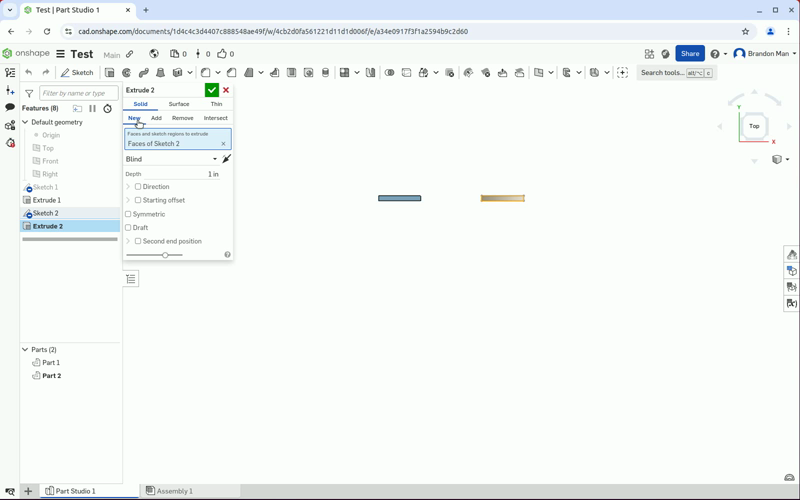
click(137, 120)
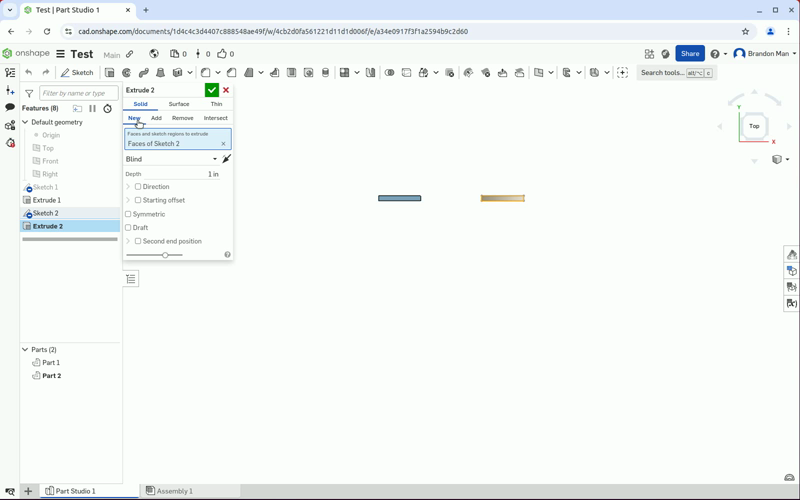
key(tab, 4)
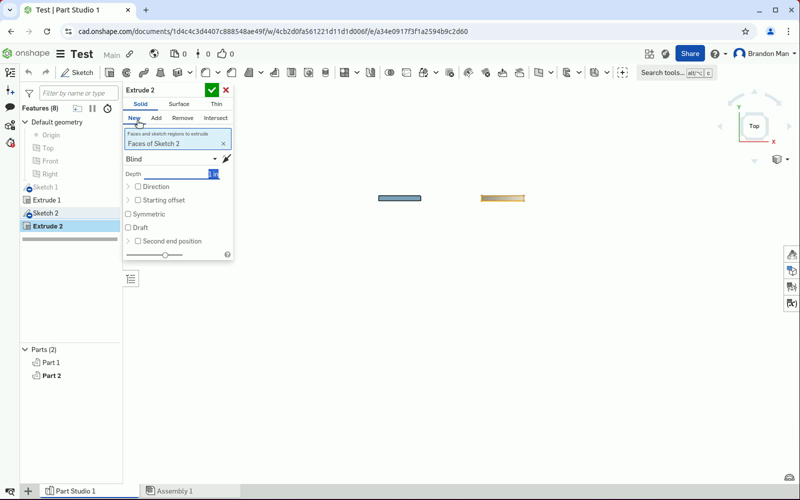
text(0.963)
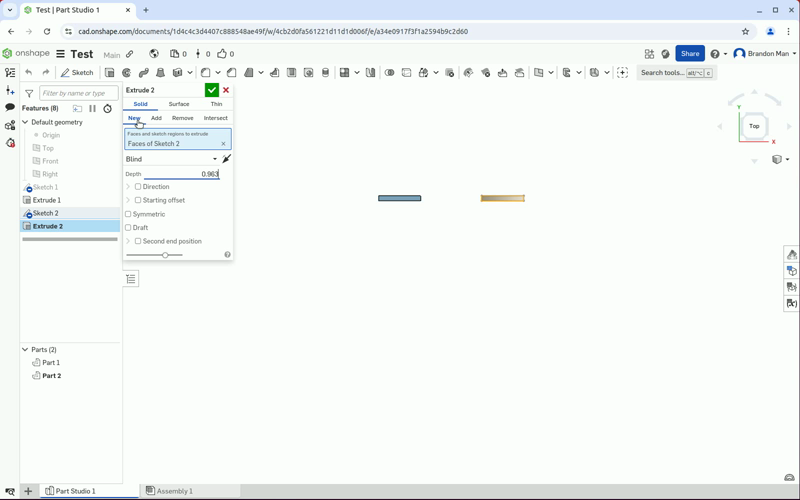
key(enter)
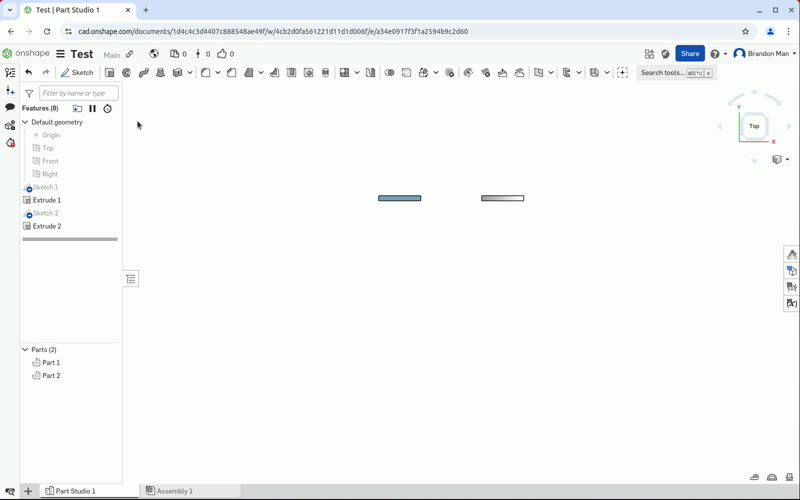
key(shift+h)
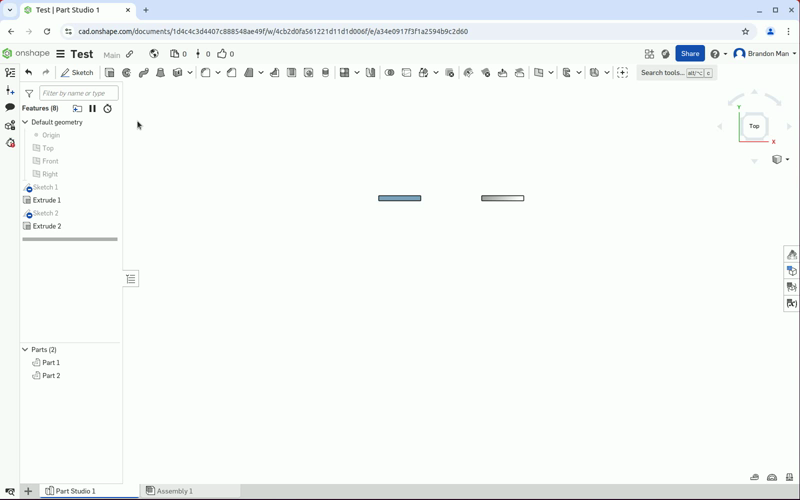
key(shift+h)
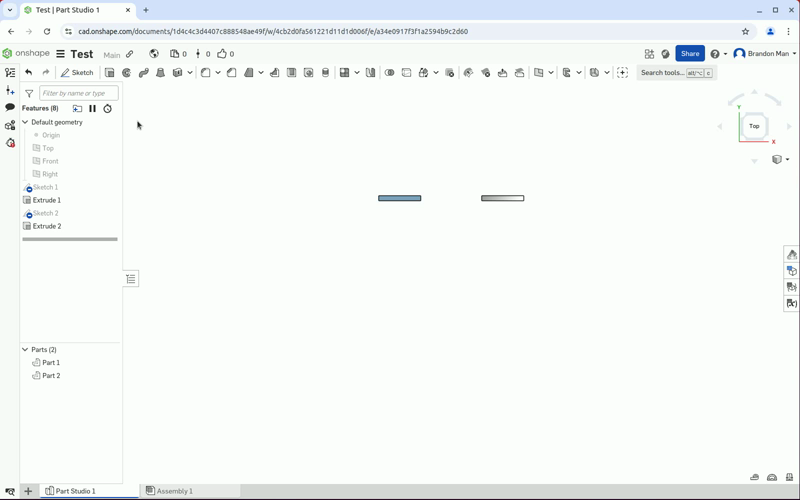
mouse_move(73, 189)
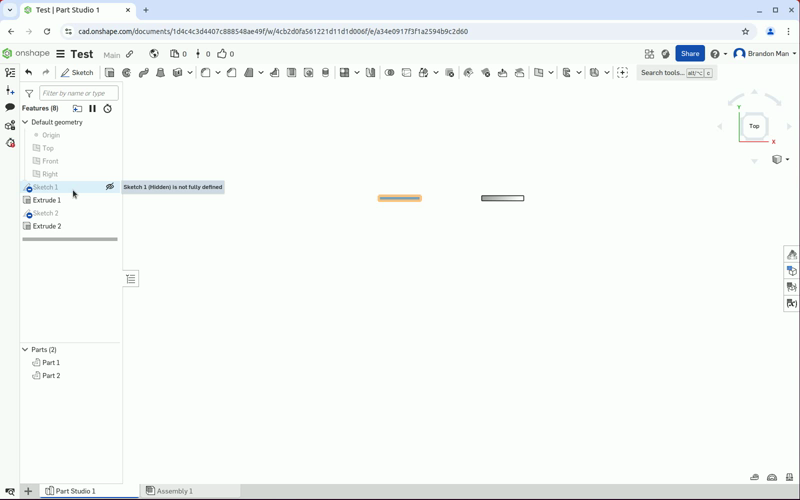
click(73, 189)
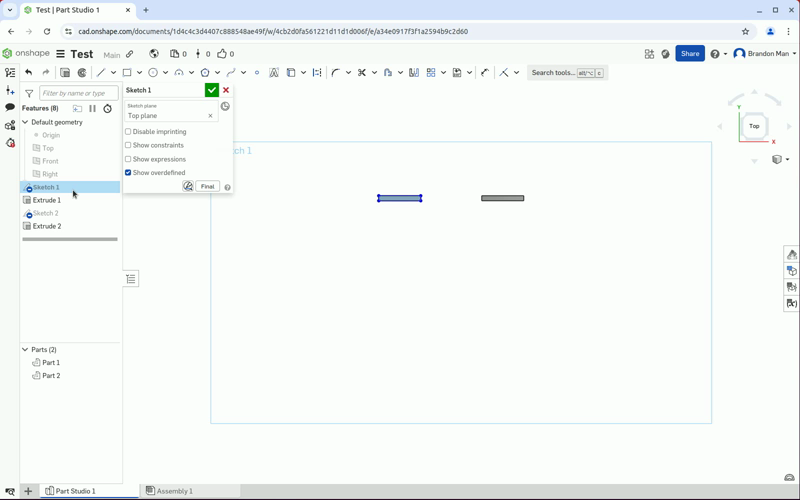
mouse_move(229, 92)
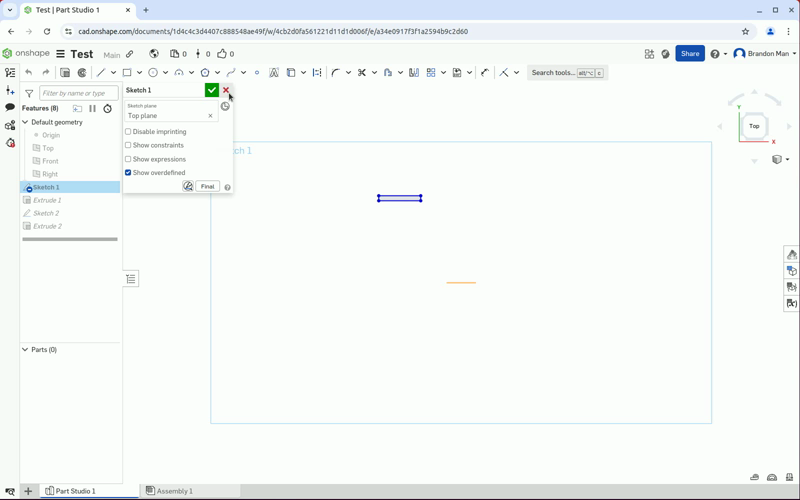
click(229, 92)
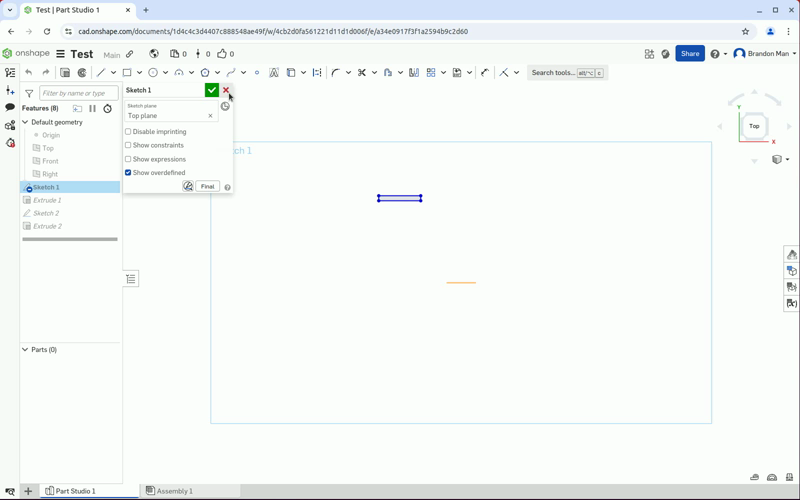
key(shift+s)
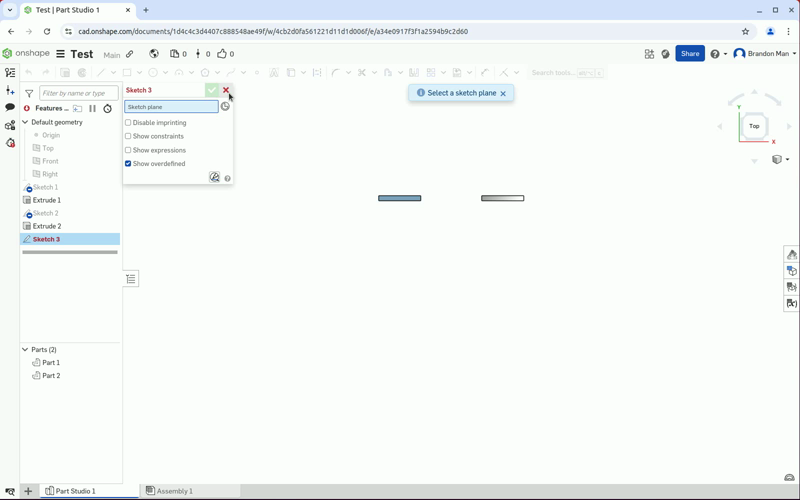
mouse_move(73, 150)
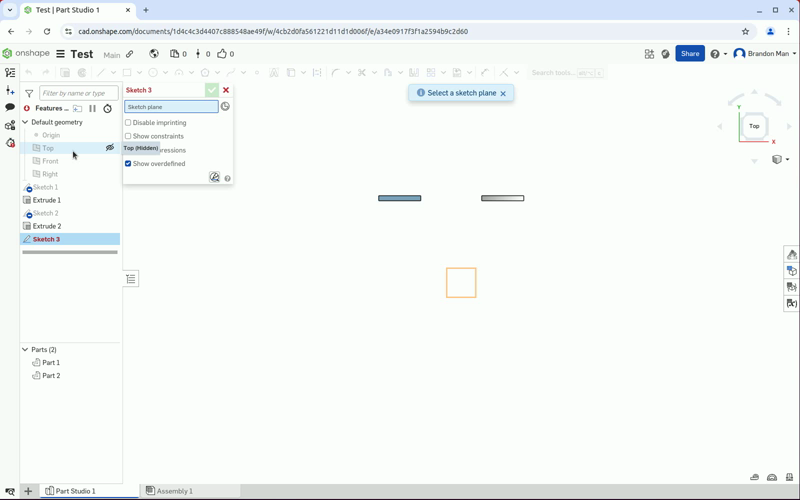
click(73, 150)
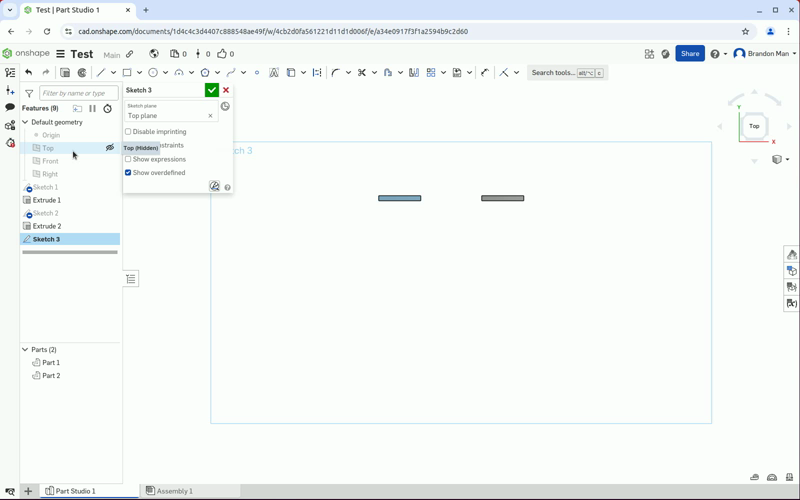
mouse_move(73, 352)
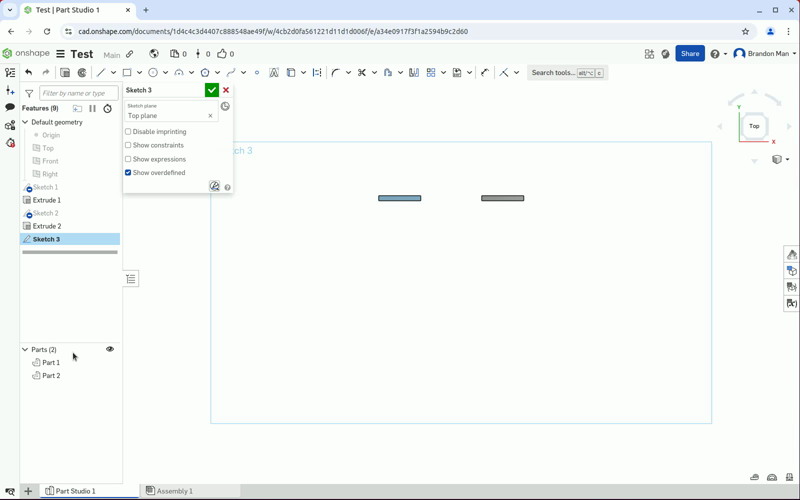
key(y)
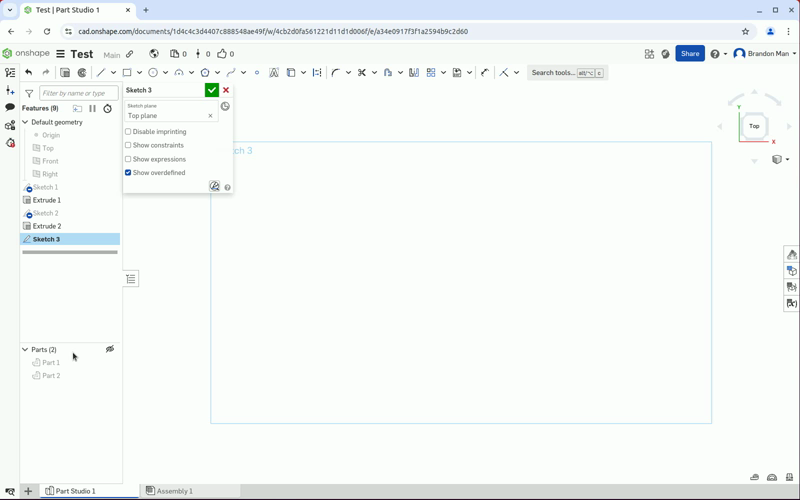
key(l)
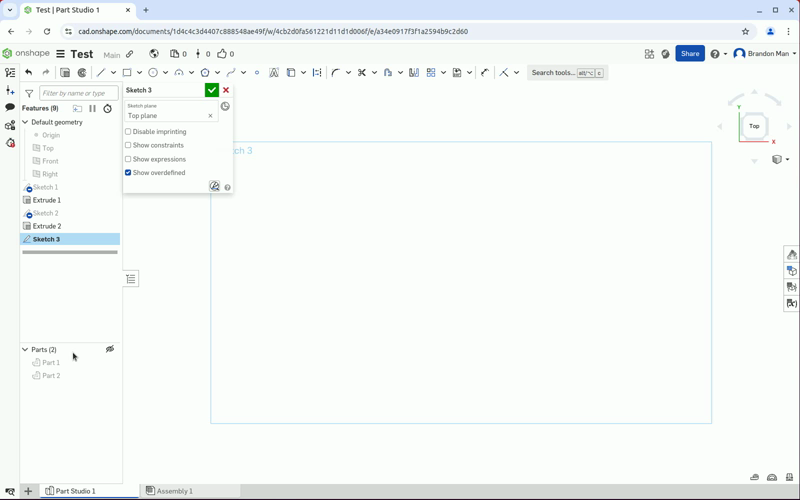
key_down(shift)
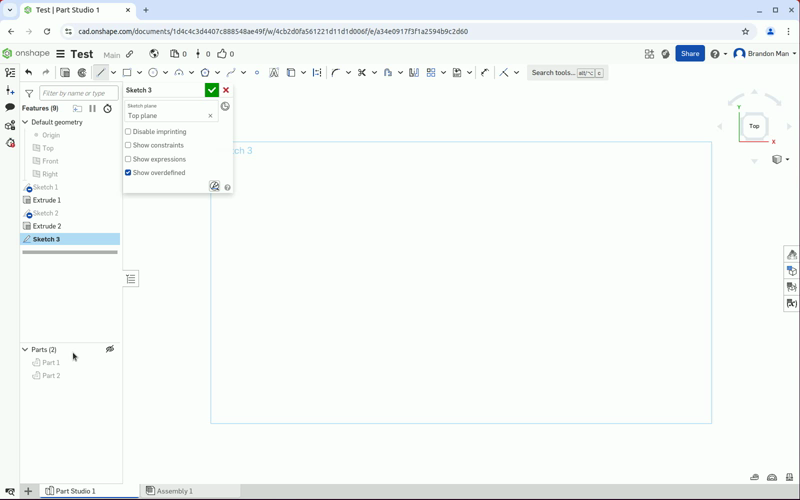
mouse_move(554, 272)
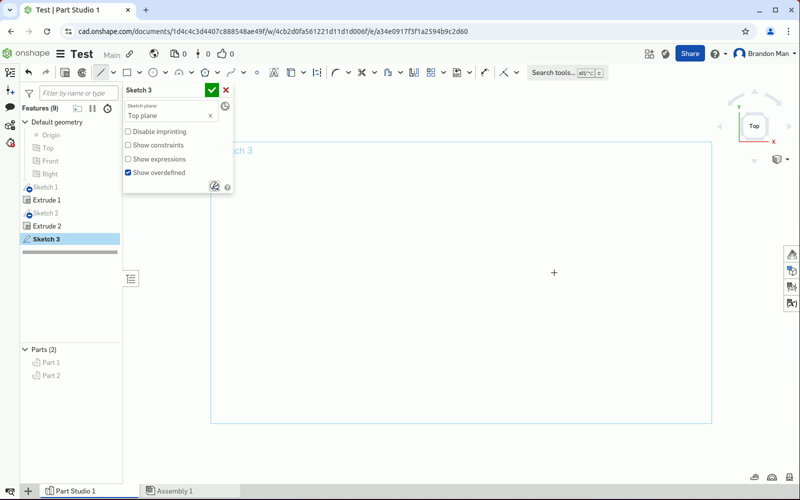
click(554, 272)
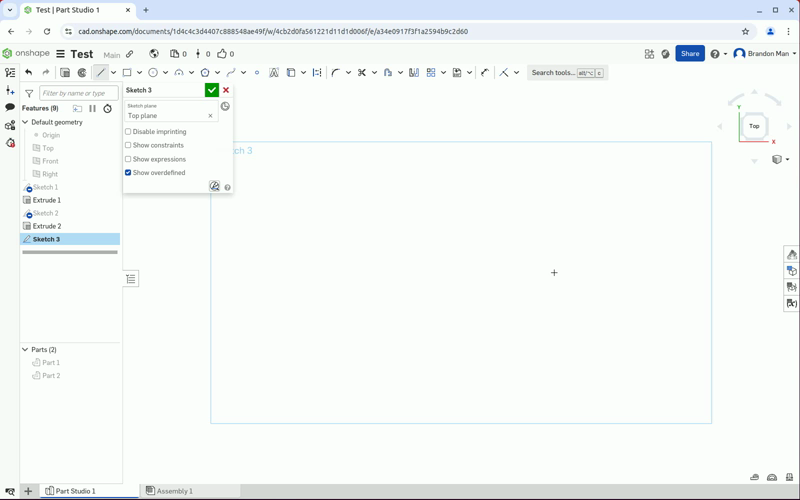
key_up(shift)
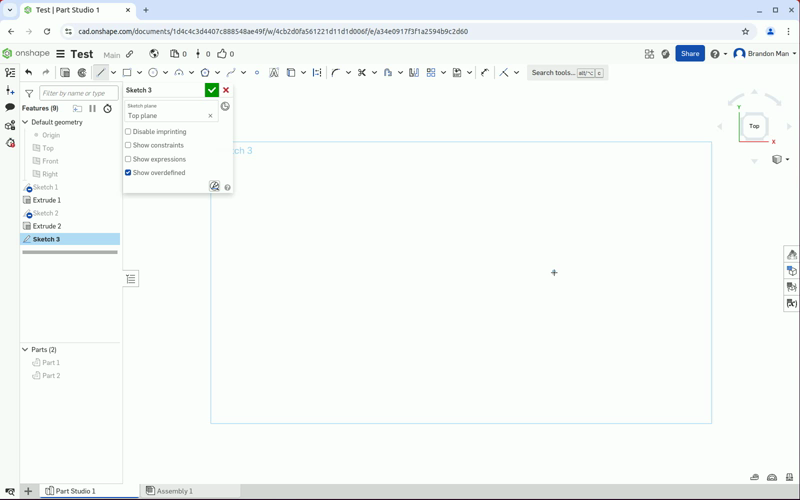
key_down(shift)
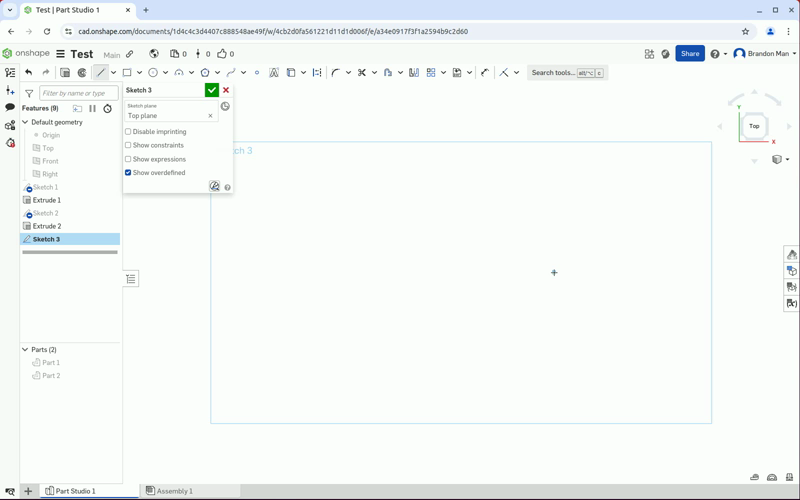
mouse_move(584, 272)
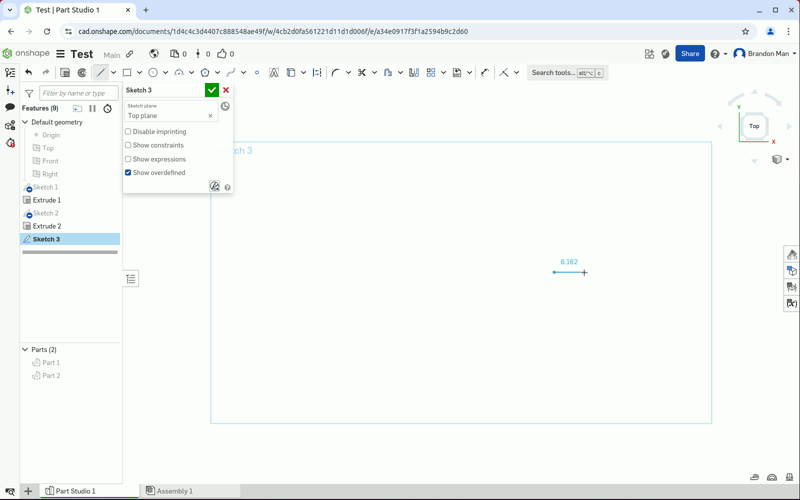
mouse_move(559, 272)
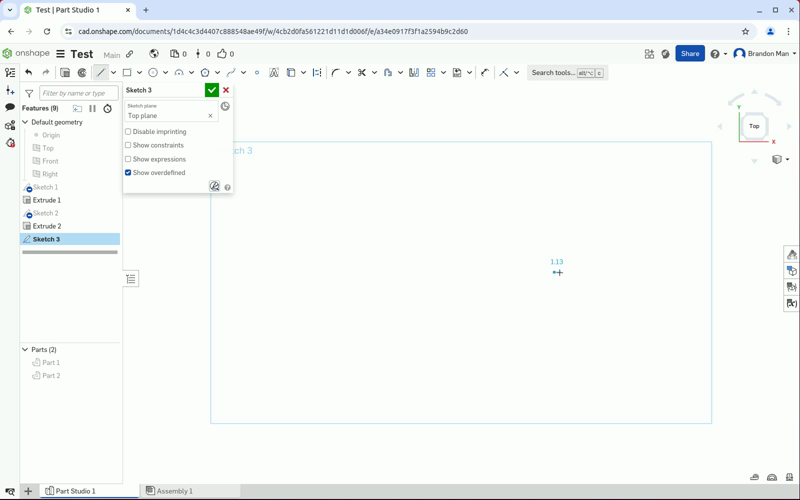
scroll(6)
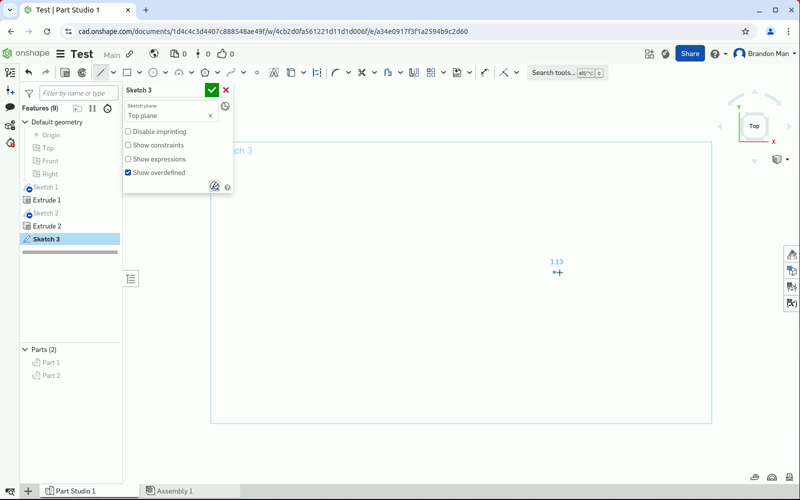
scroll(6)
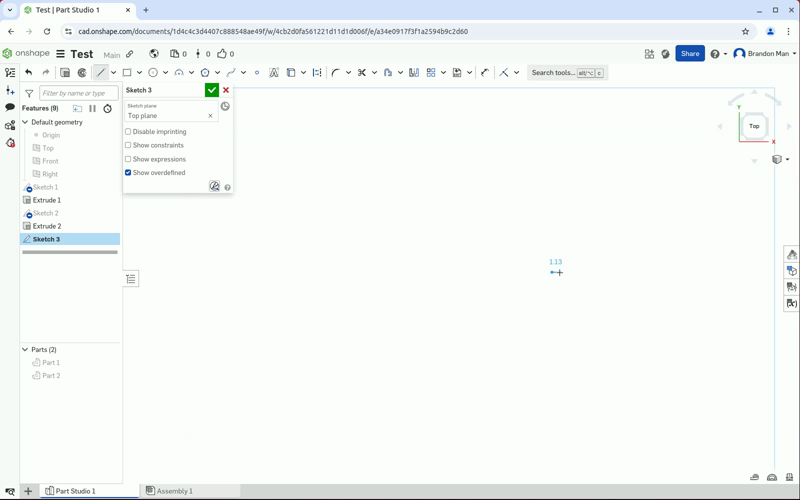
scroll(6)
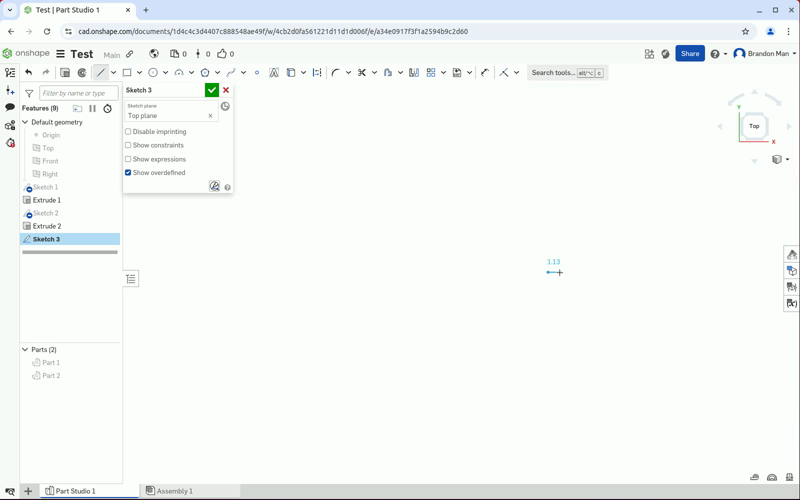
scroll(6)
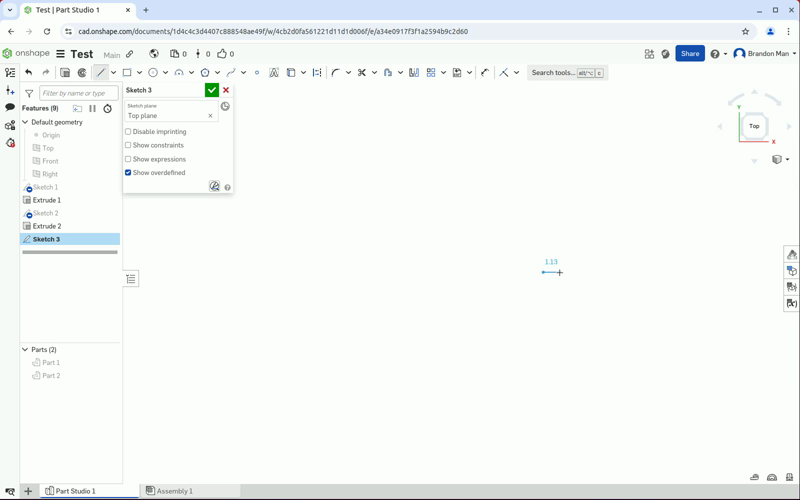
scroll(6)
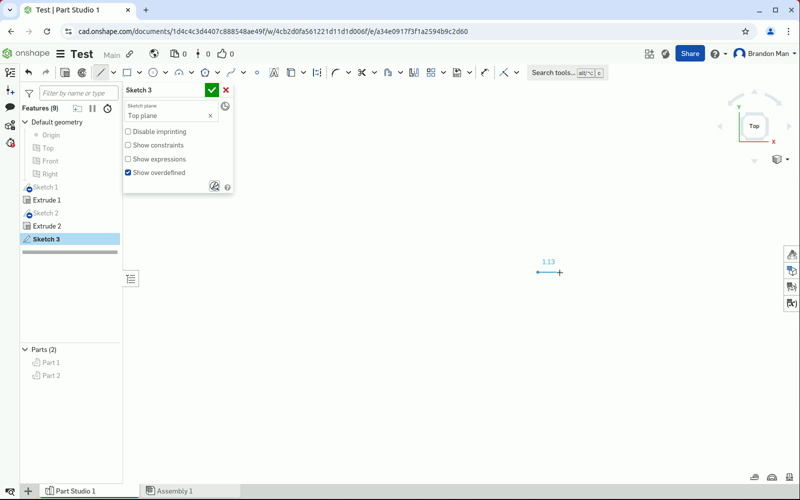
scroll(6)
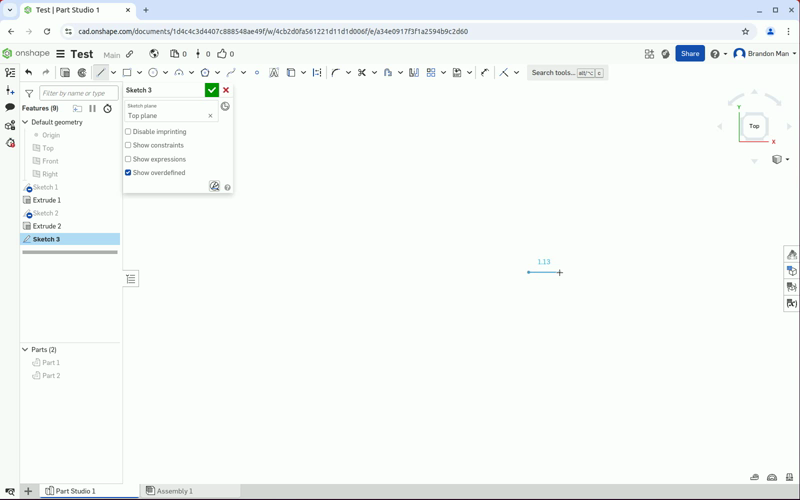
scroll(6)
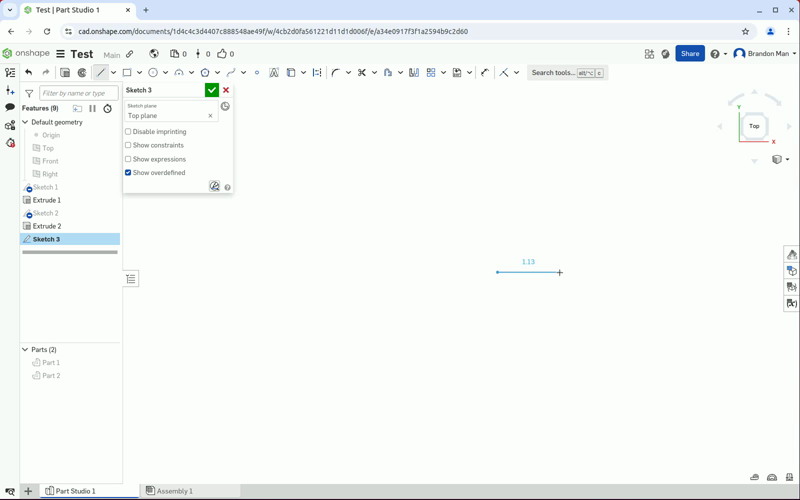
click(559, 272)
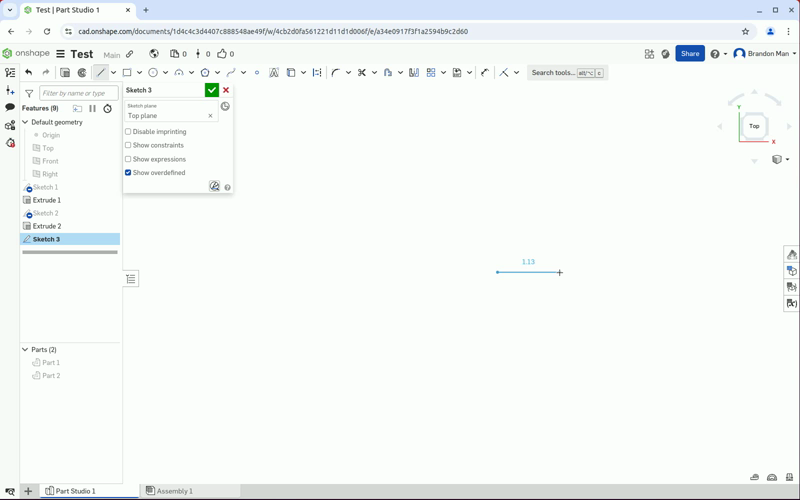
scroll(-6)
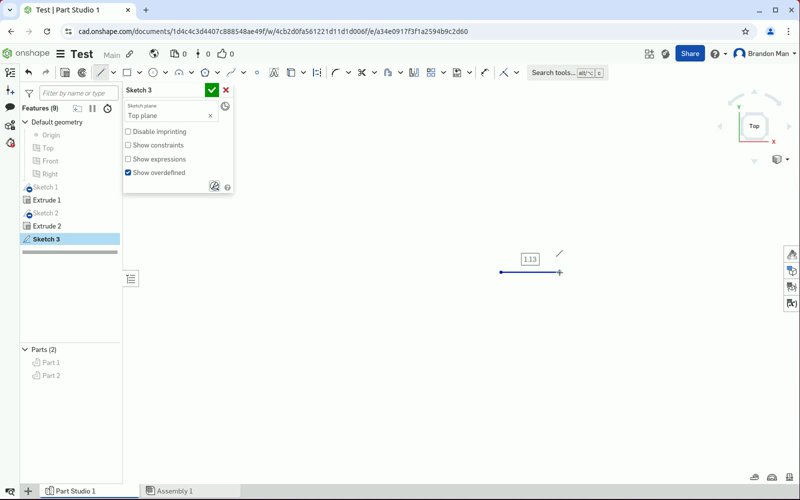
scroll(-6)
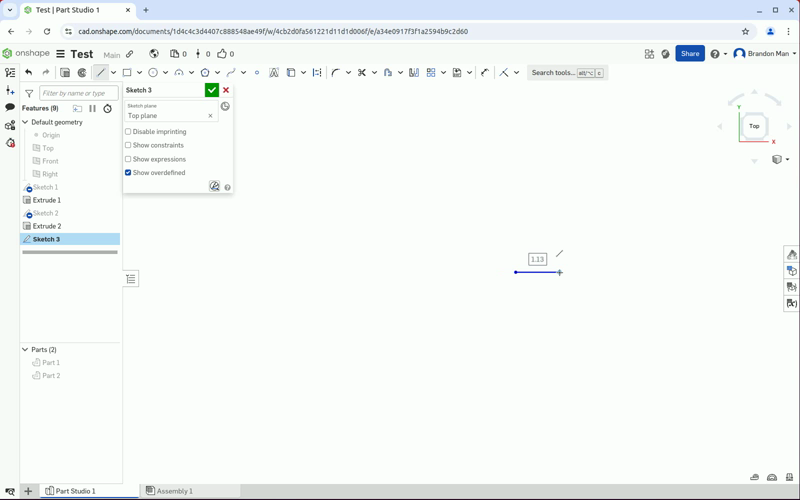
scroll(-6)
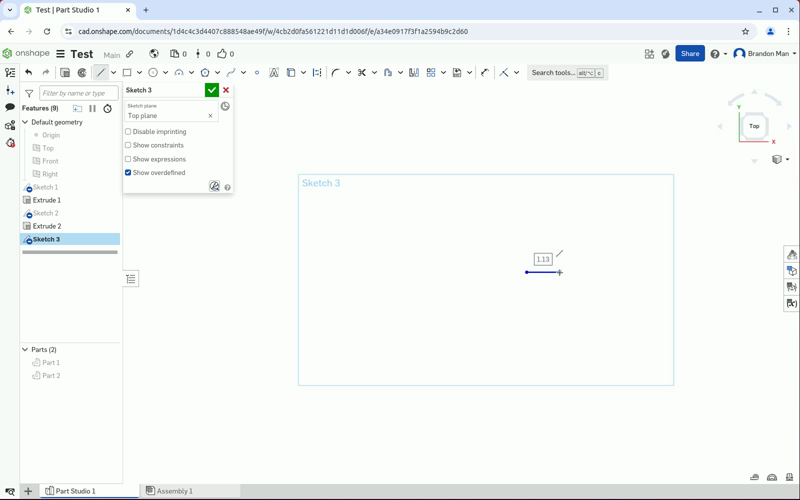
scroll(-6)
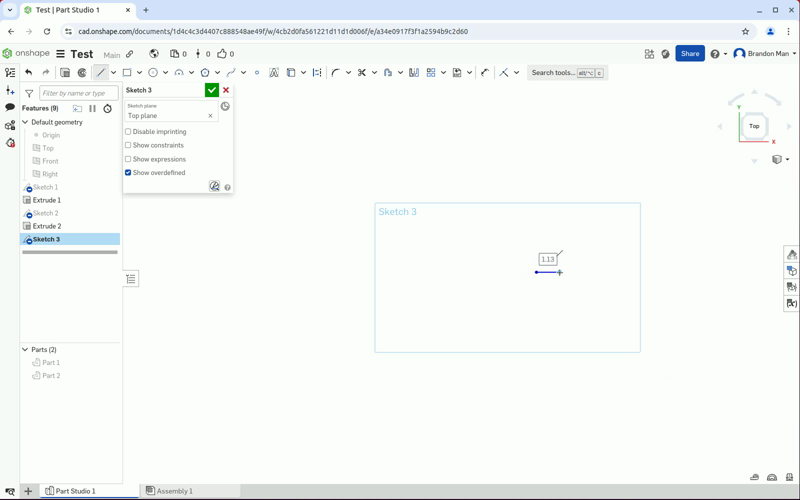
scroll(-6)
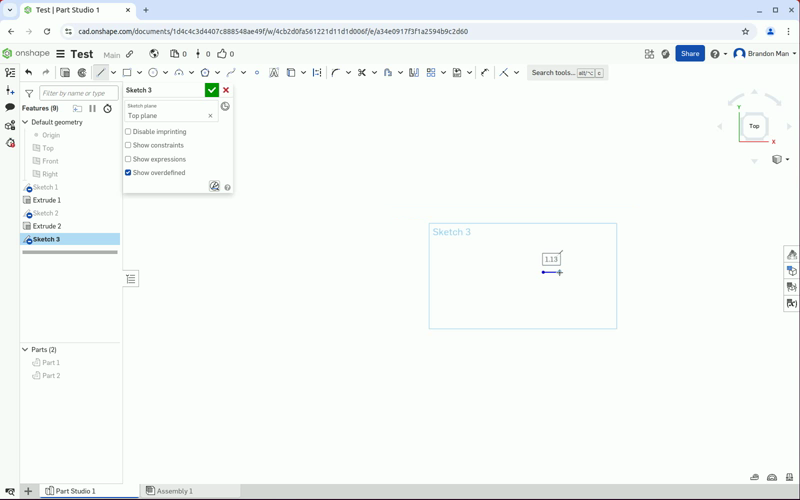
scroll(-6)
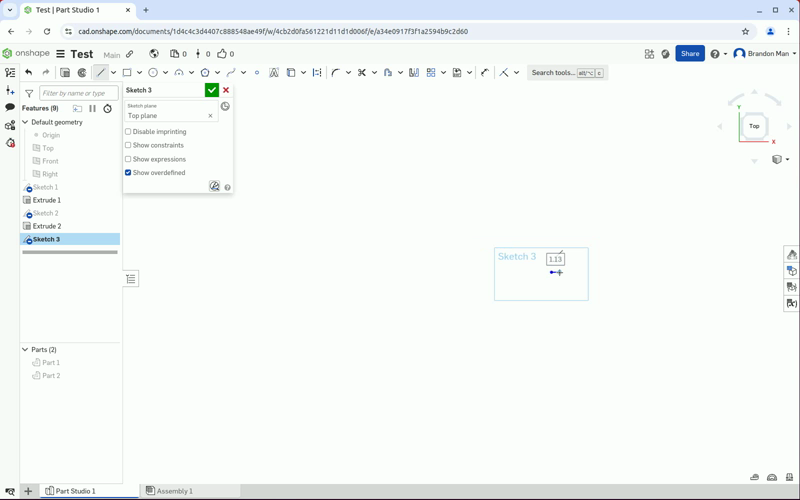
scroll(-6)
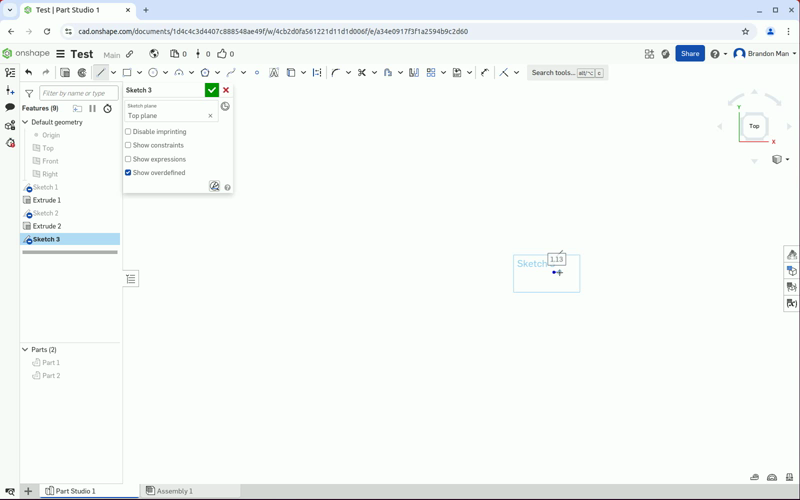
key_up(shift)
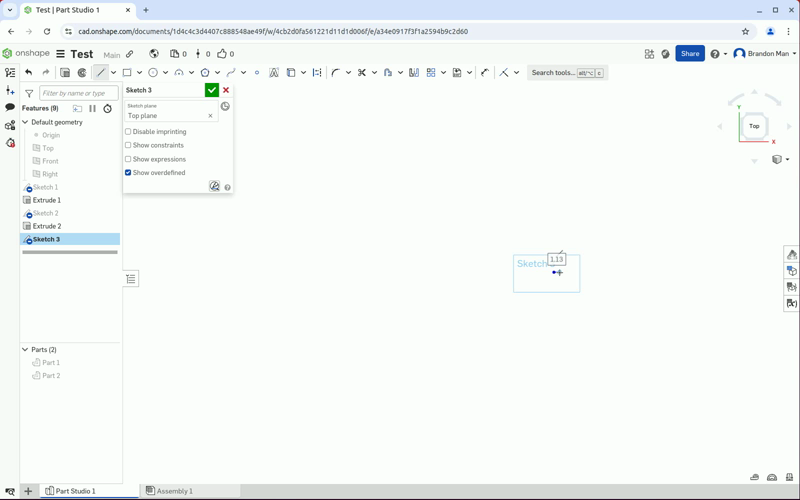
key_down(shift)
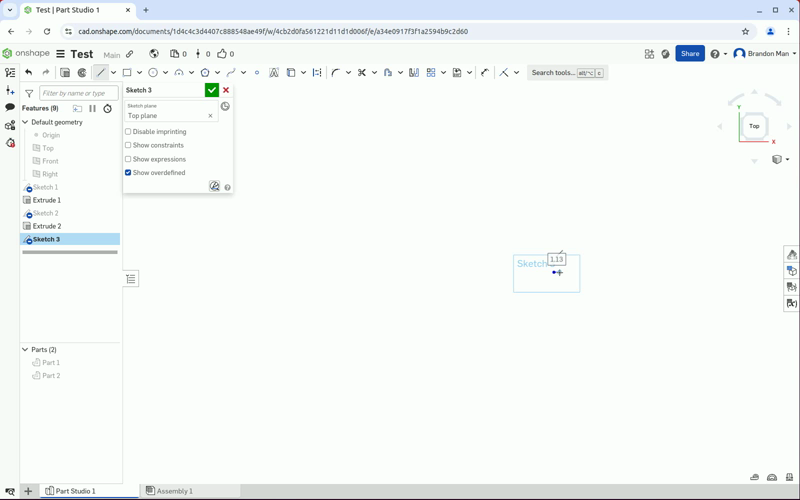
mouse_move(589, 272)
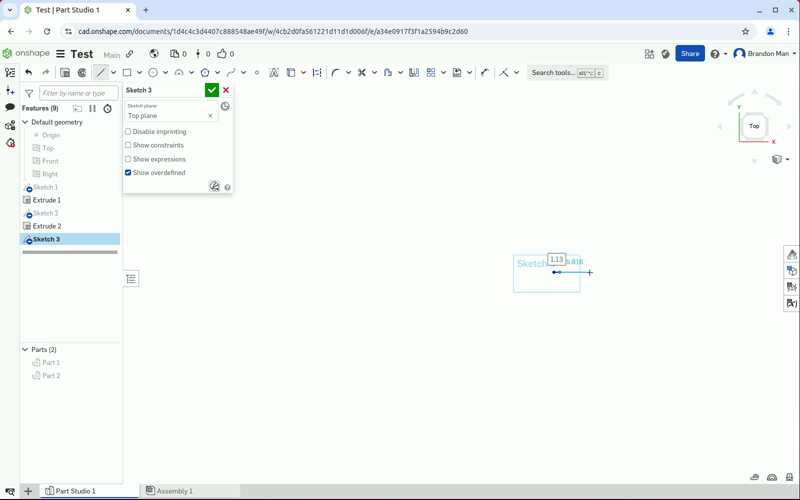
mouse_move(559, 230)
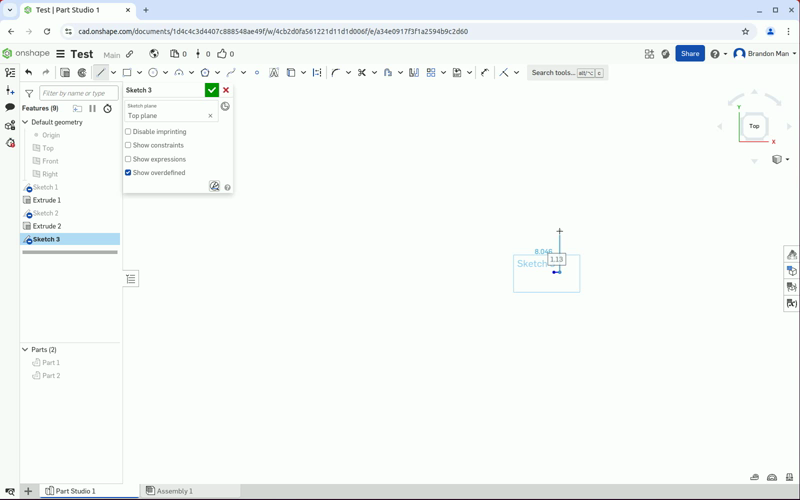
click(559, 230)
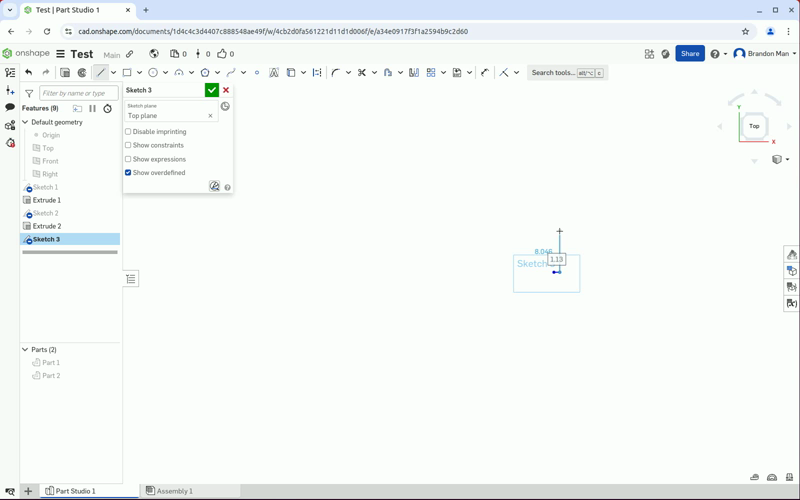
key_up(shift)
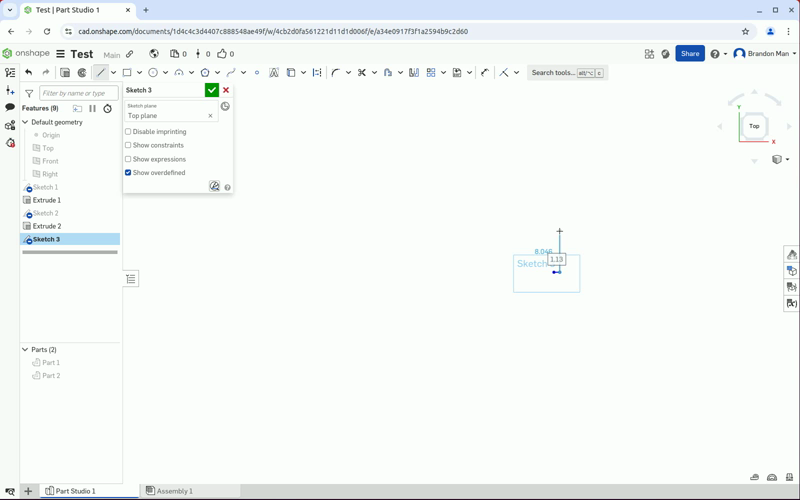
key_down(shift)
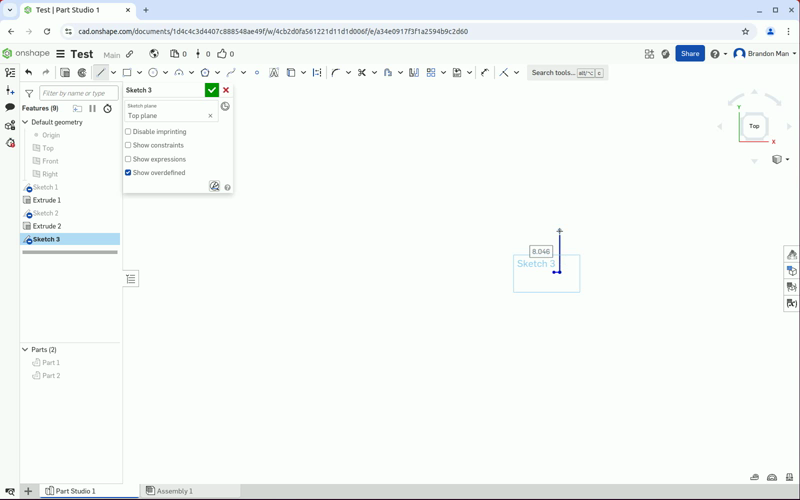
mouse_move(589, 230)
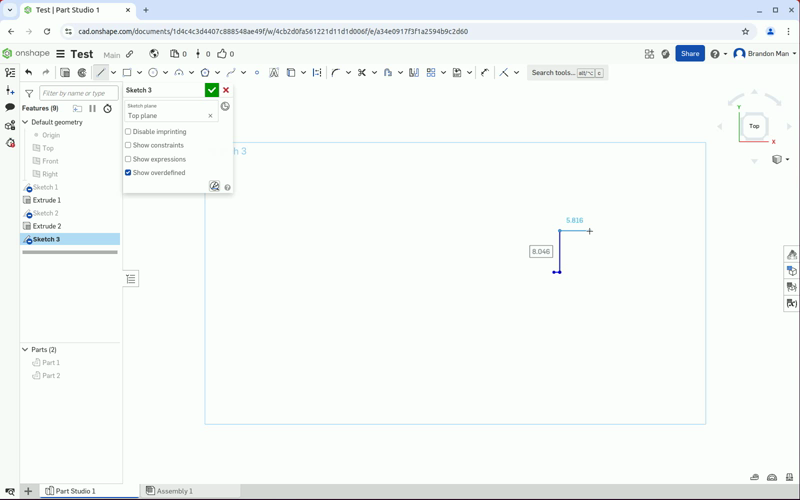
mouse_move(554, 230)
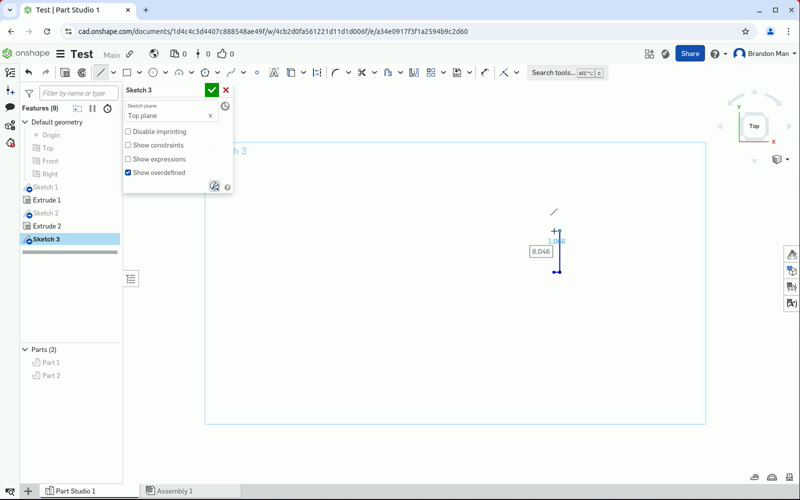
scroll(6)
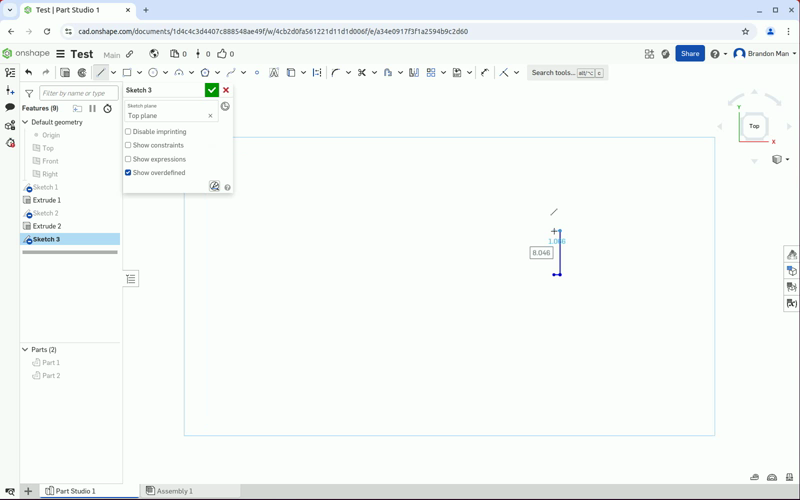
scroll(6)
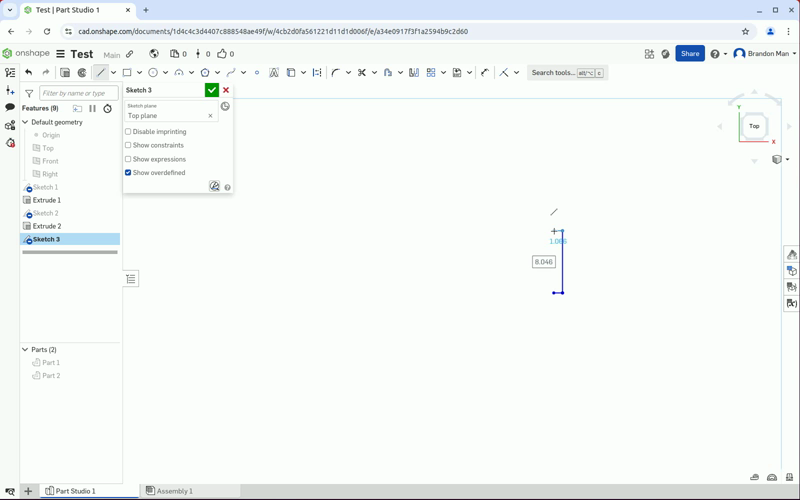
scroll(6)
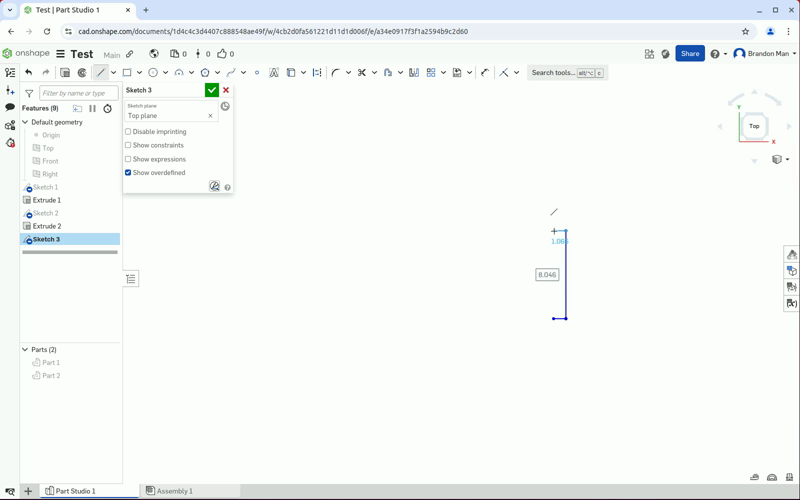
scroll(6)
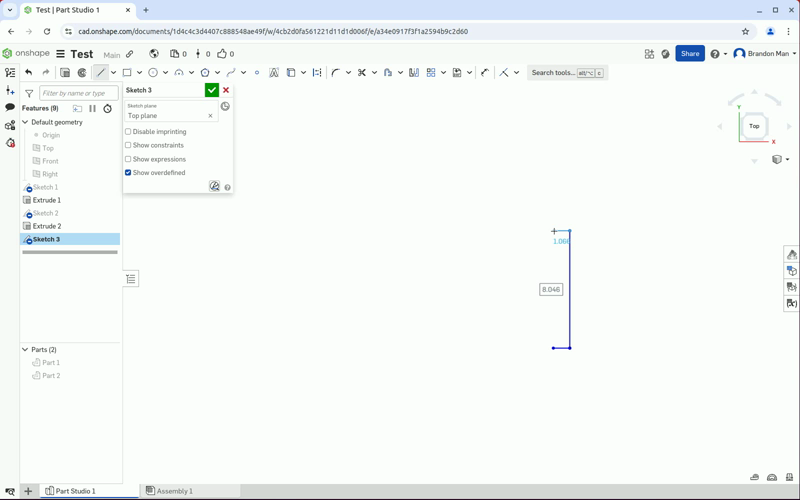
scroll(6)
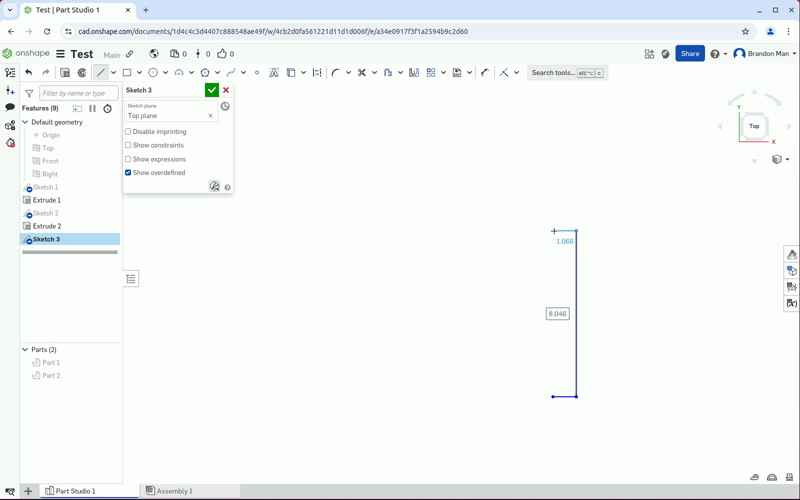
scroll(6)
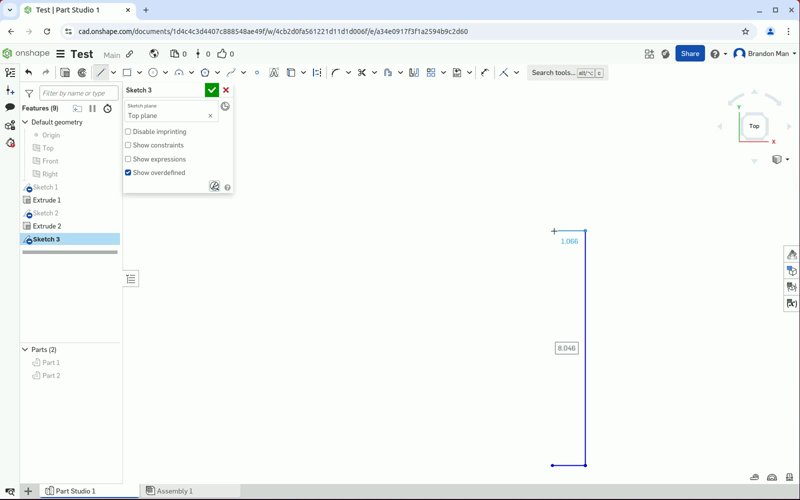
scroll(6)
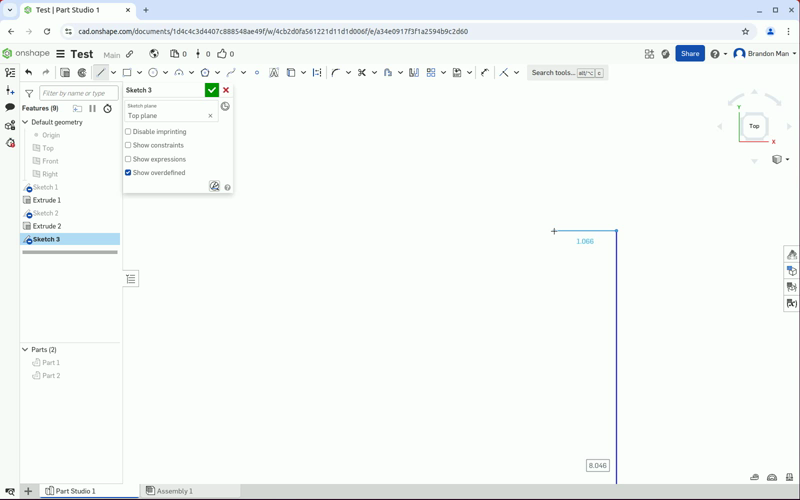
click(554, 230)
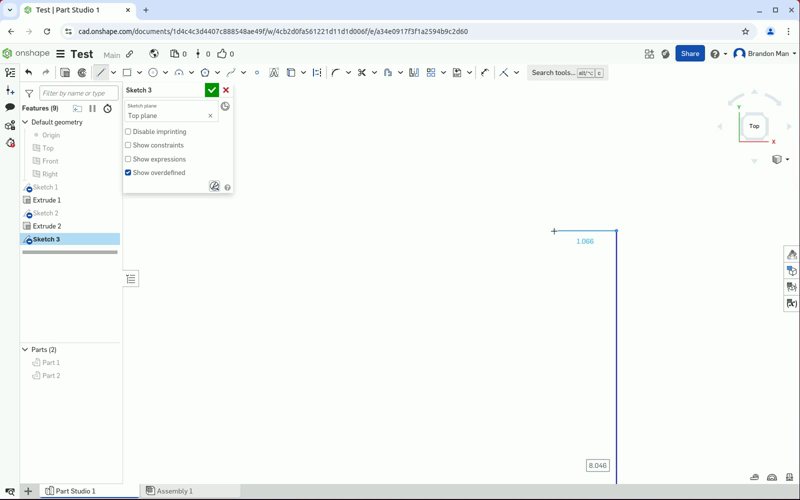
scroll(-6)
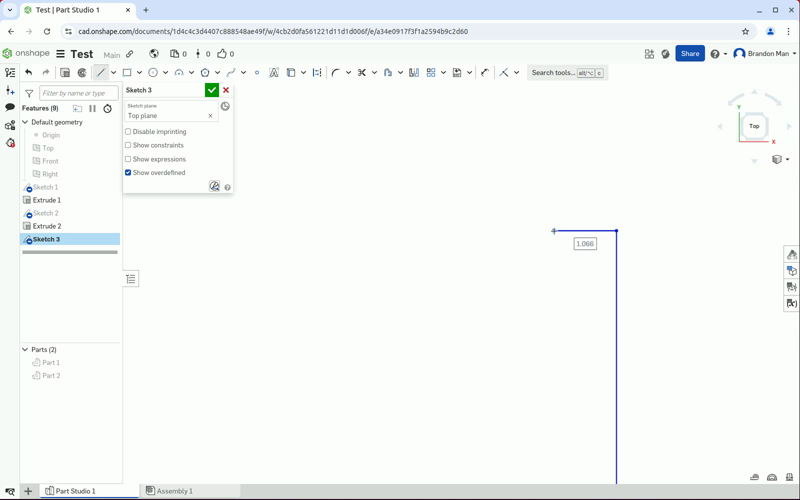
scroll(-6)
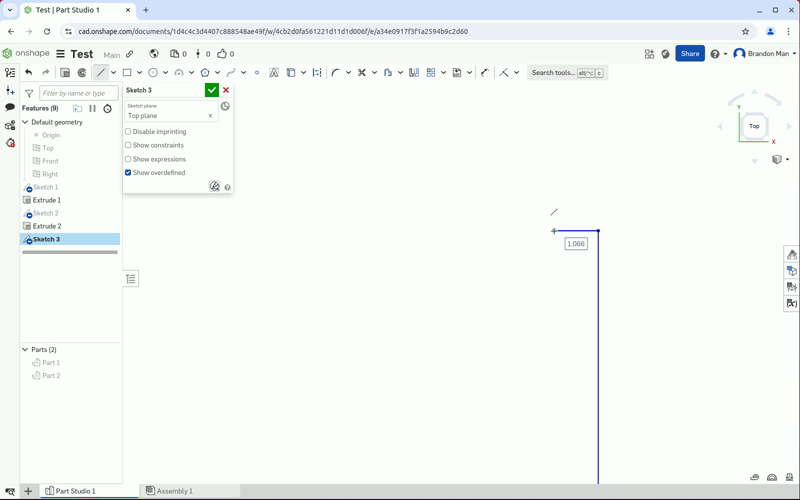
scroll(-6)
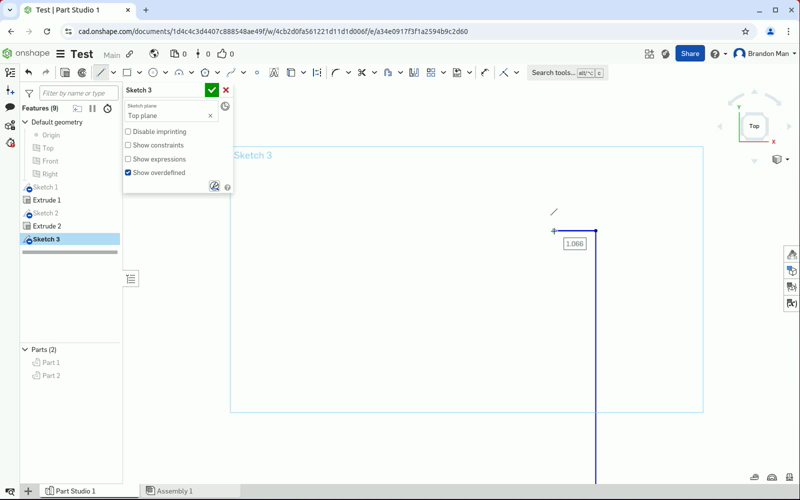
scroll(-6)
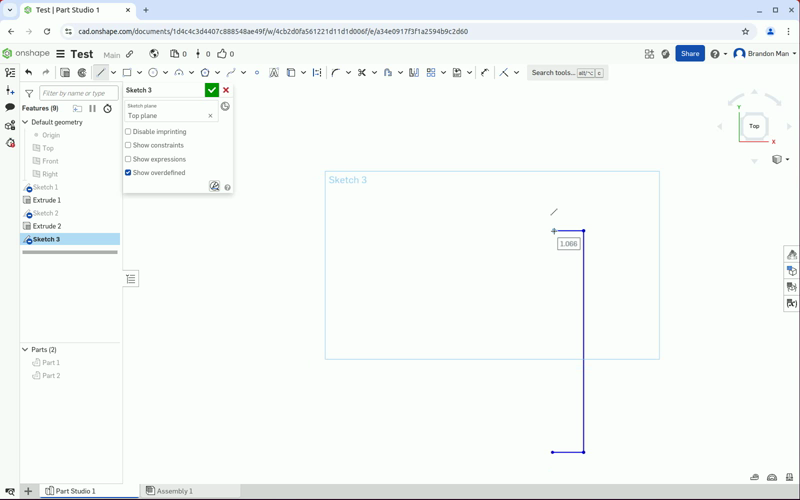
scroll(-6)
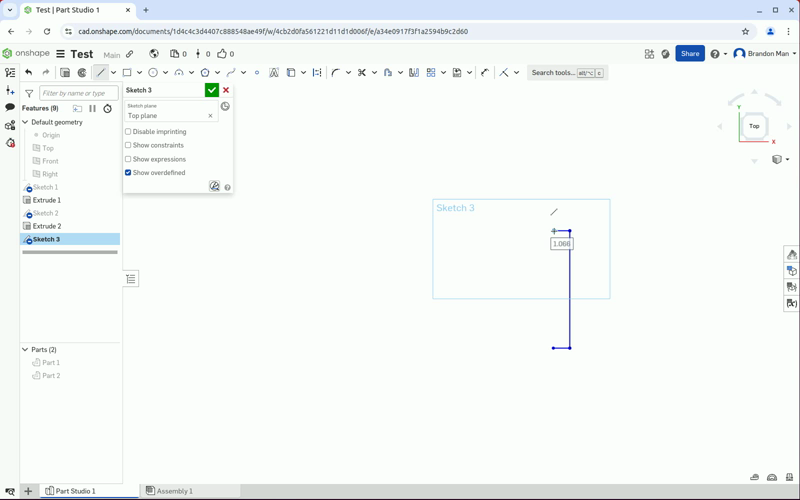
scroll(-6)
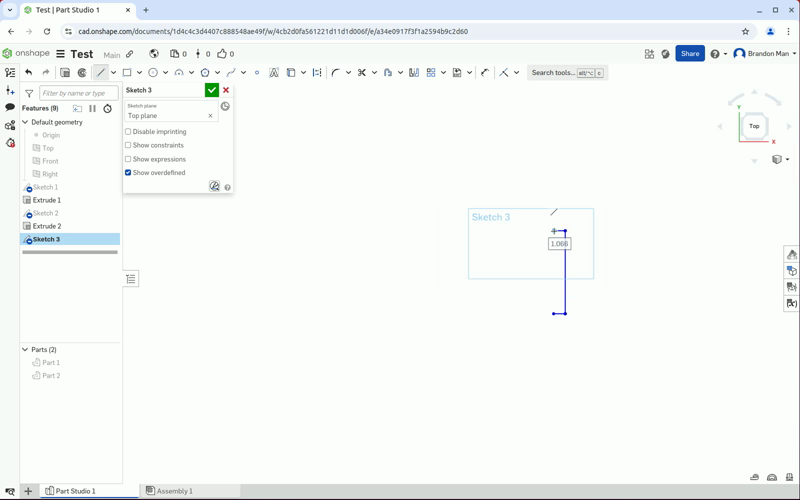
scroll(-6)
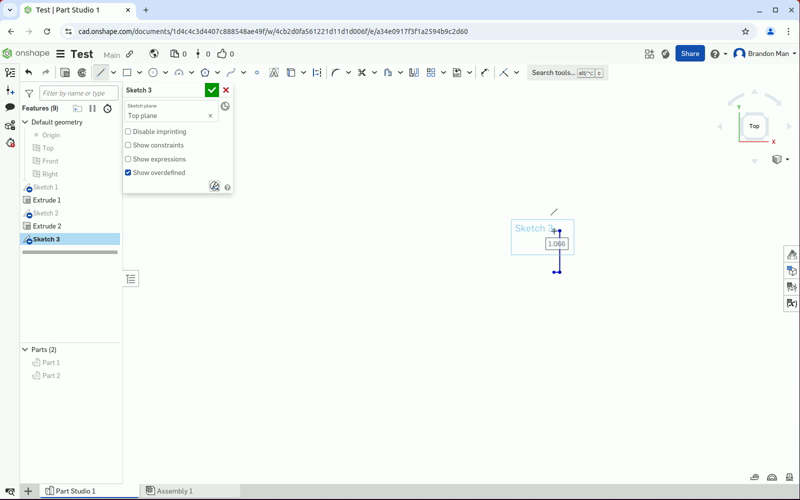
key_up(shift)
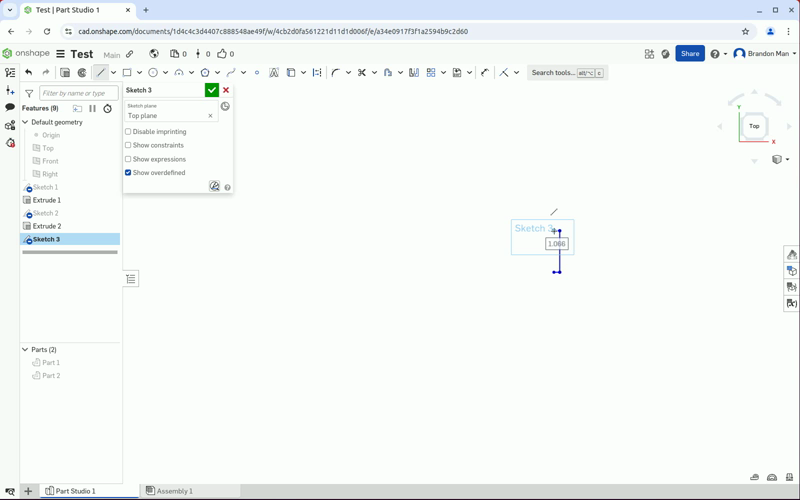
mouse_move(584, 230)
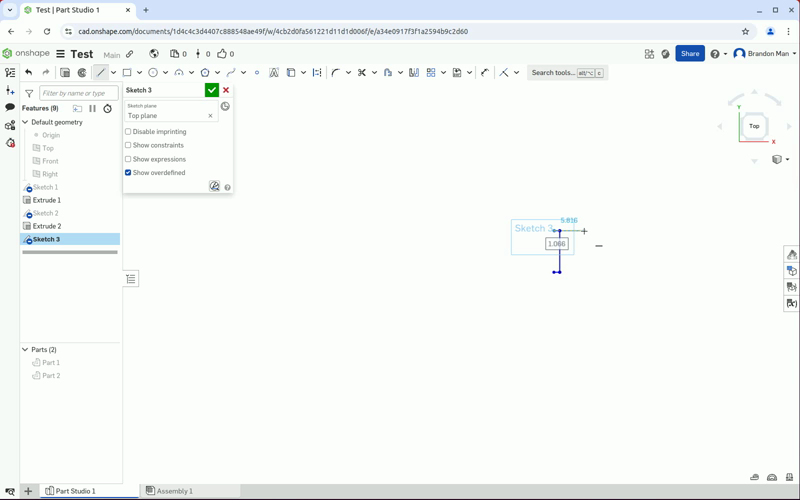
key_down(shift)
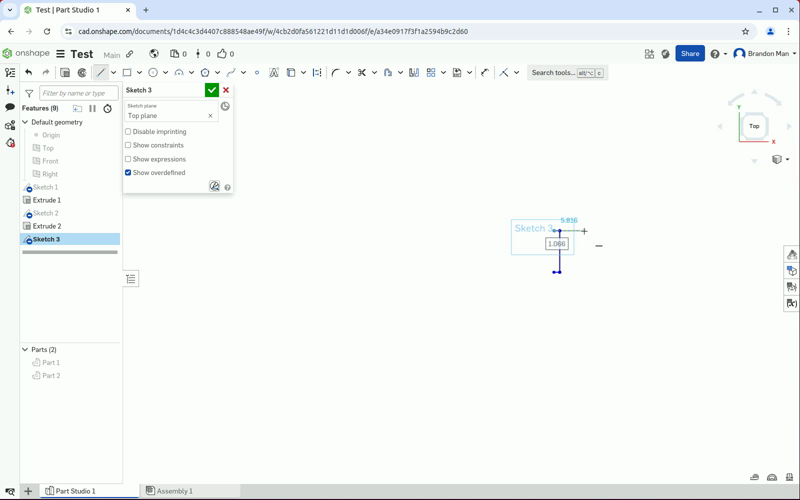
mouse_move(554, 272)
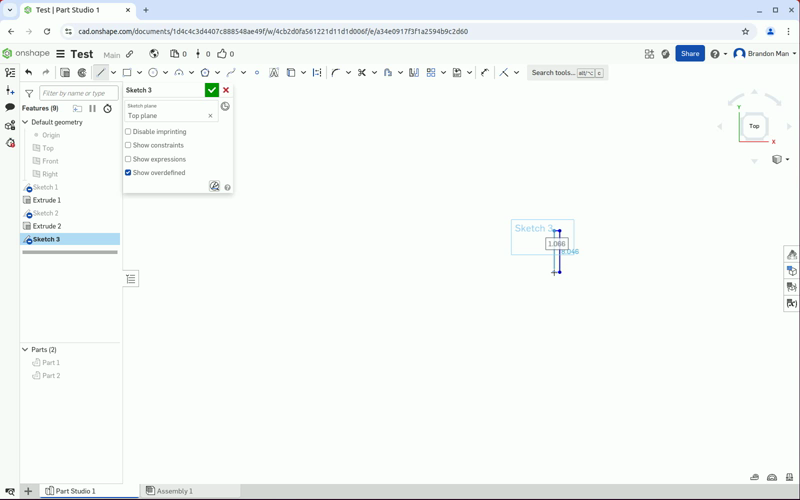
key_up(shift)
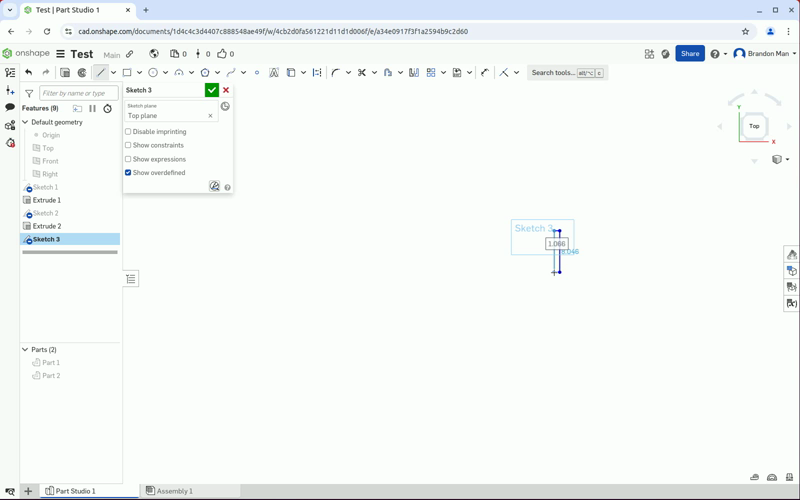
click(554, 272)
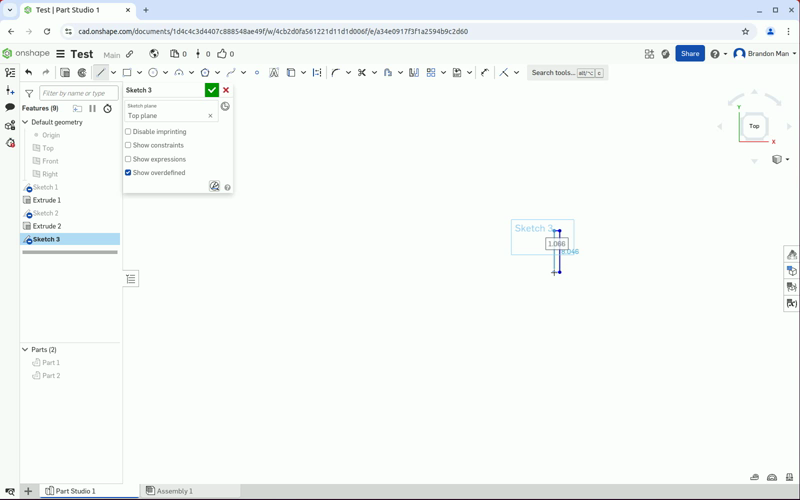
key(esc)
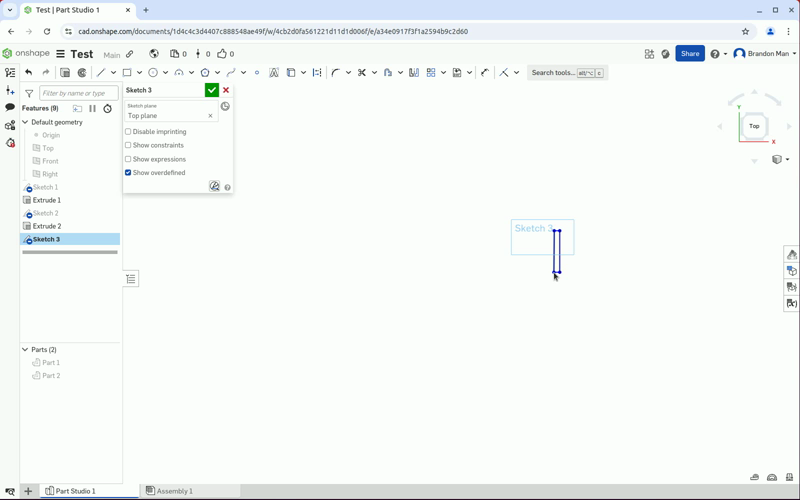
mouse_move(556, 241)
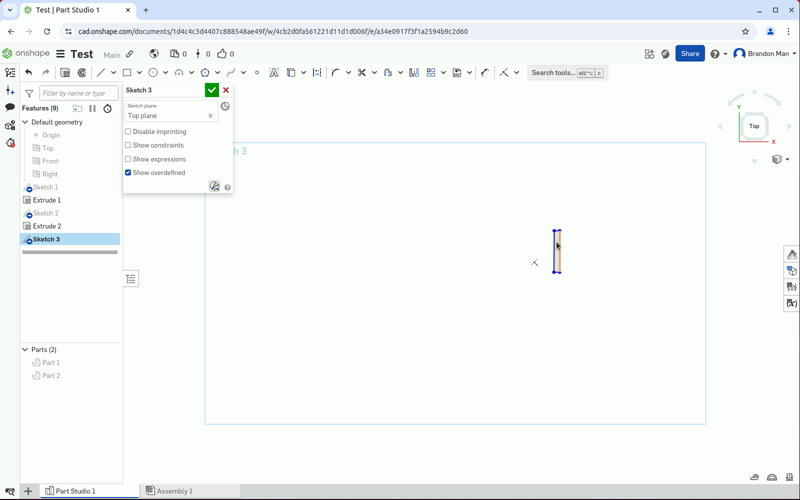
scroll(6)
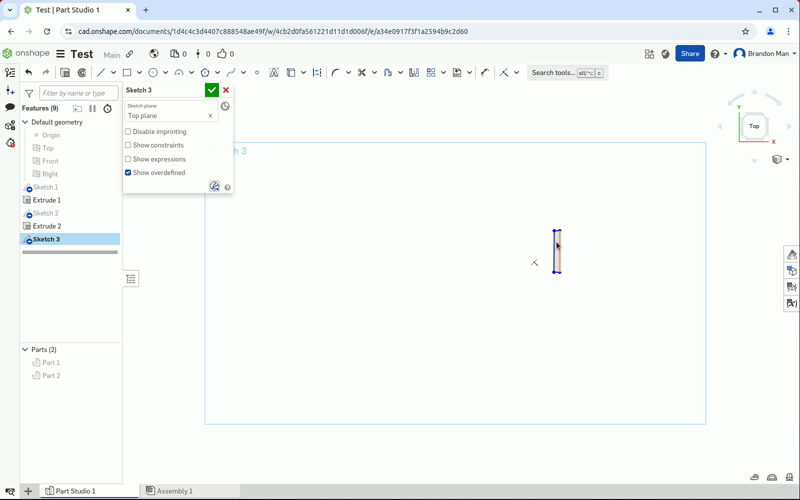
scroll(6)
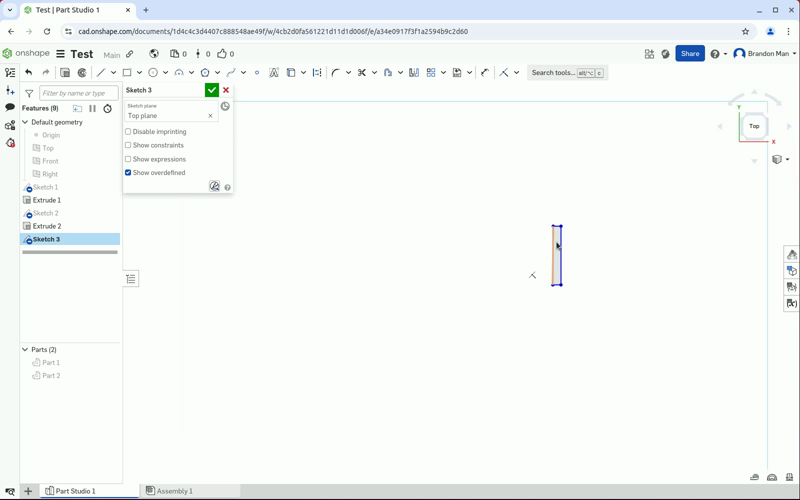
scroll(6)
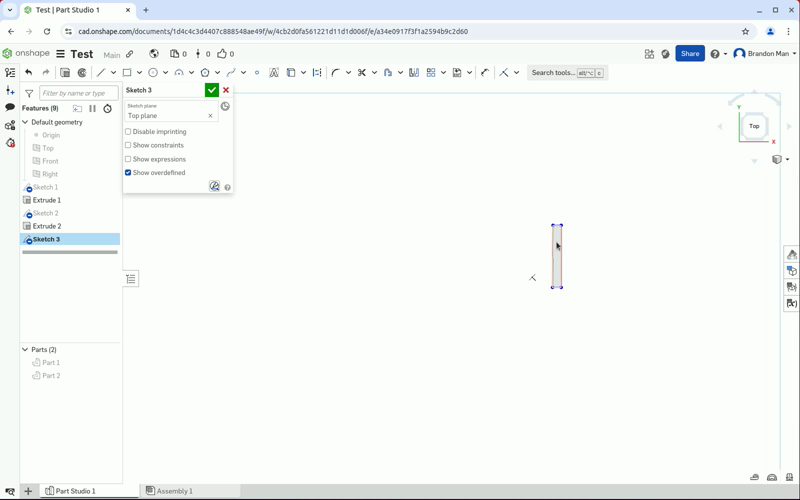
scroll(6)
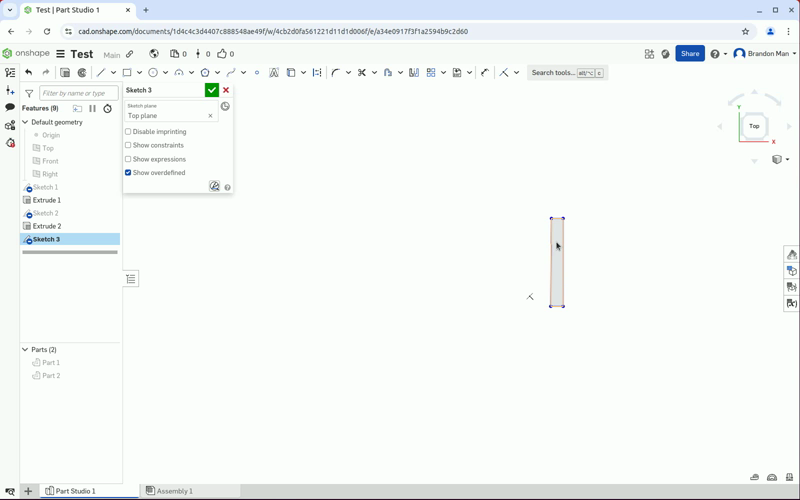
scroll(6)
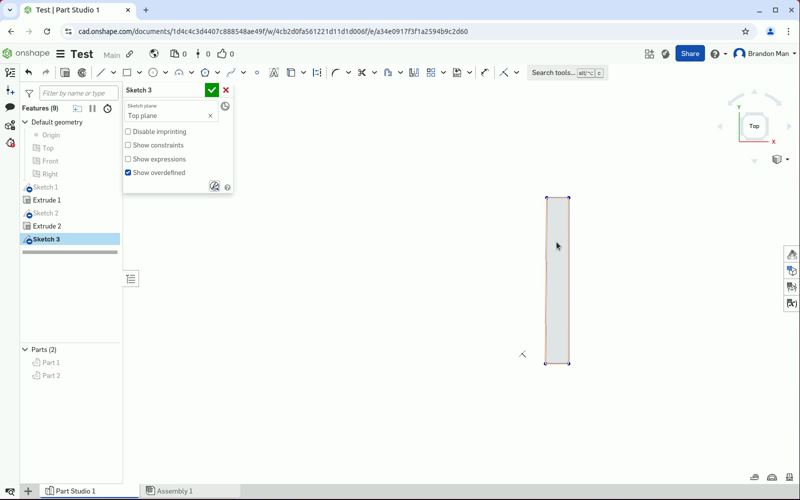
scroll(6)
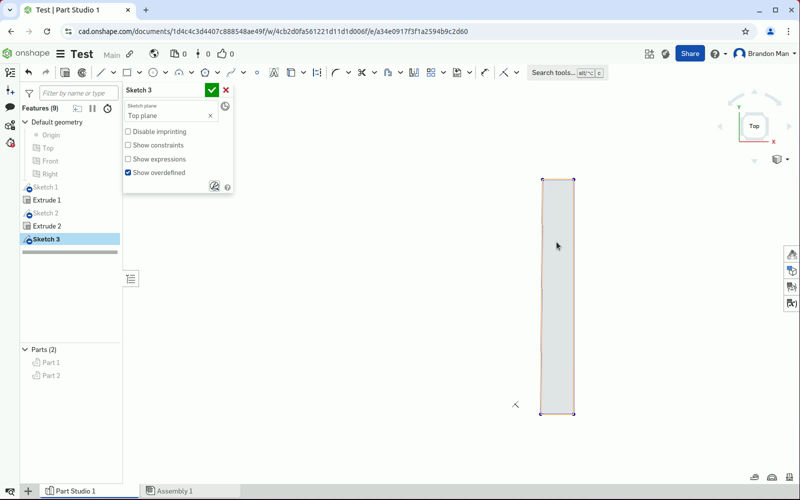
scroll(6)
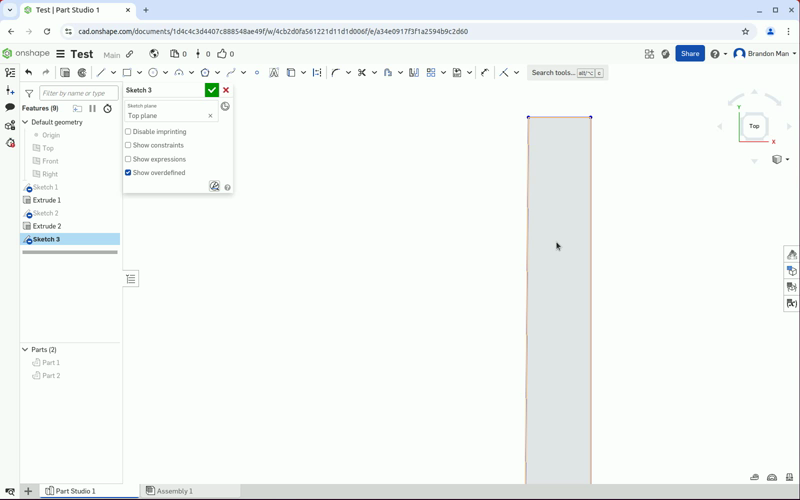
click(556, 241)
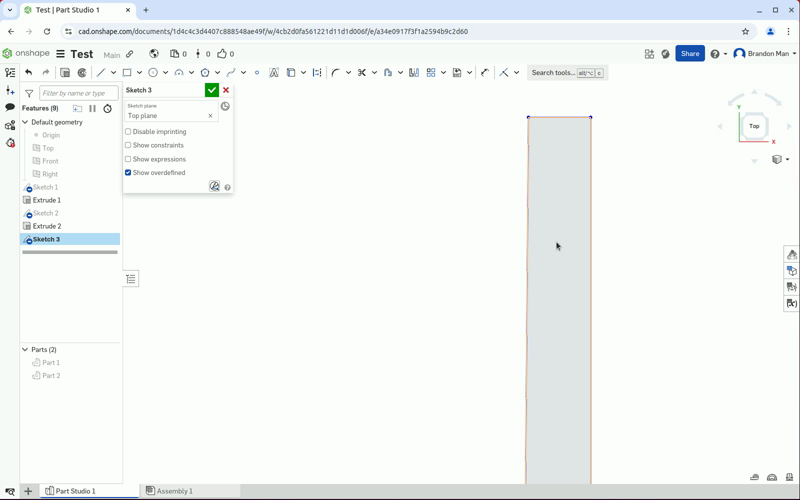
scroll(-6)
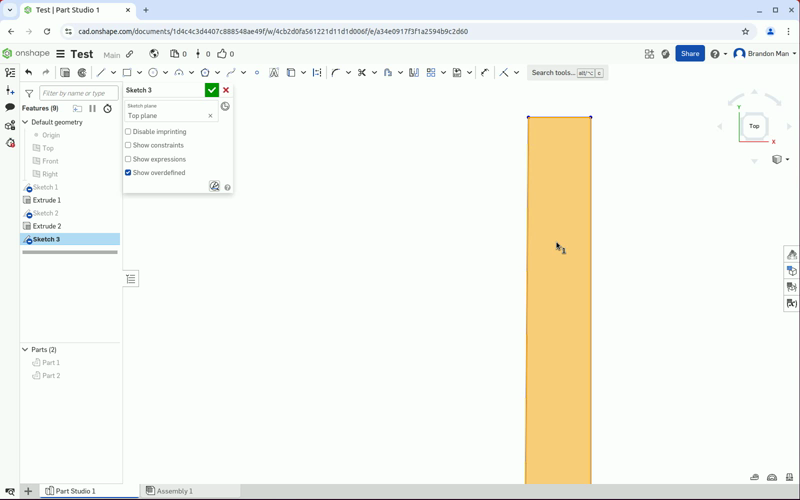
scroll(-6)
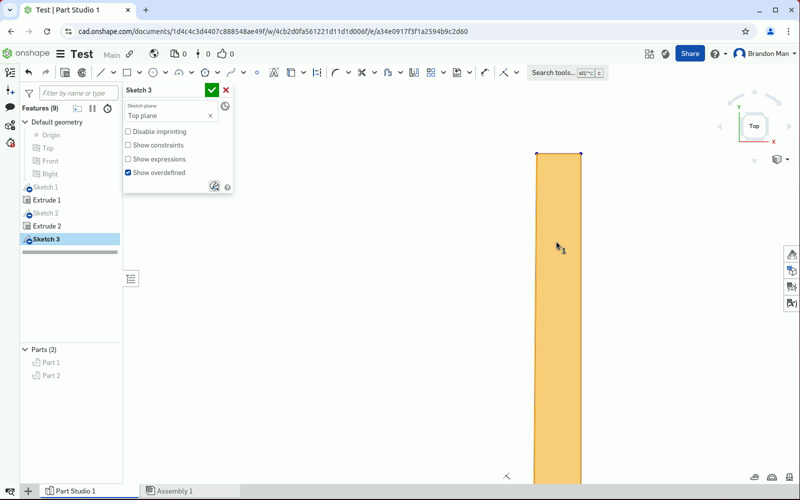
scroll(-6)
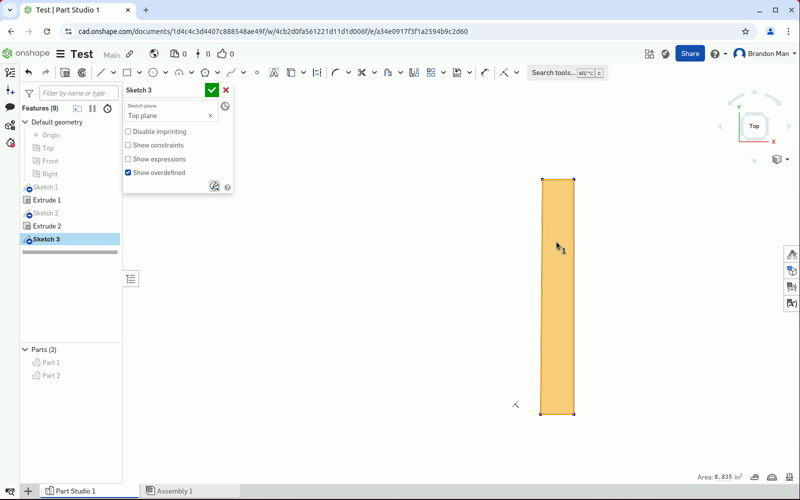
scroll(-6)
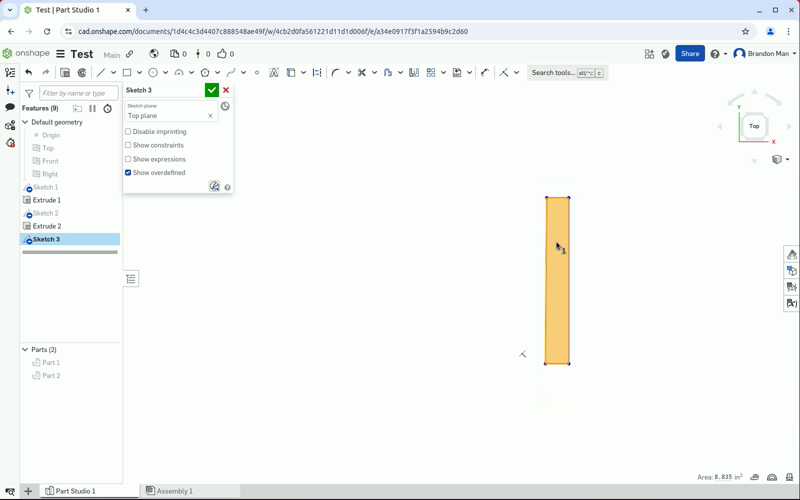
scroll(-6)
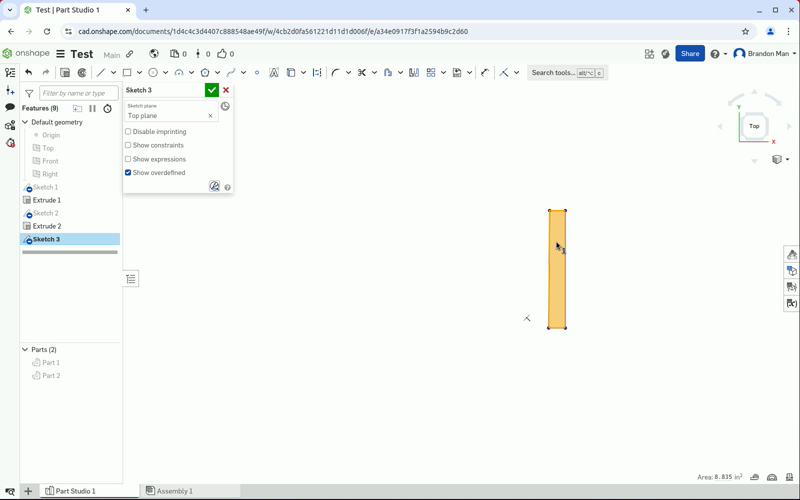
scroll(-6)
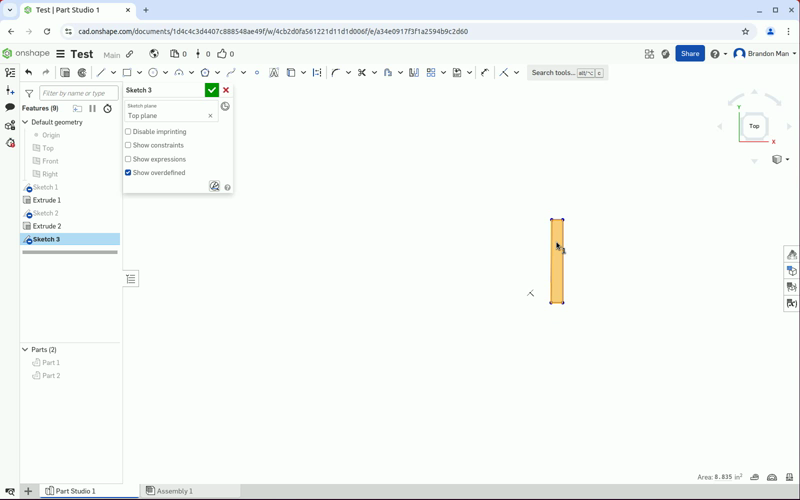
scroll(-6)
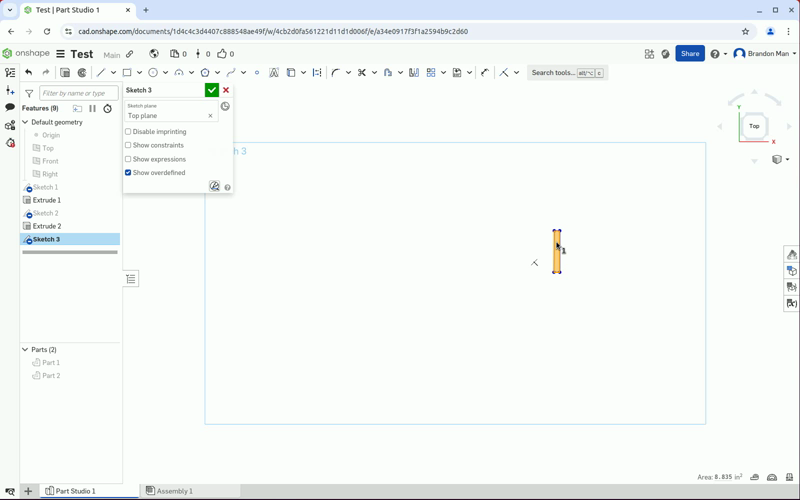
mouse_move(73, 352)
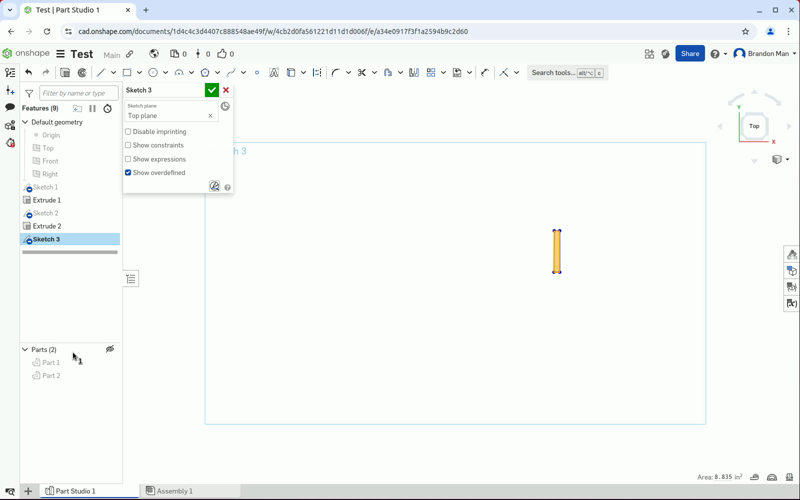
key(shift+y)
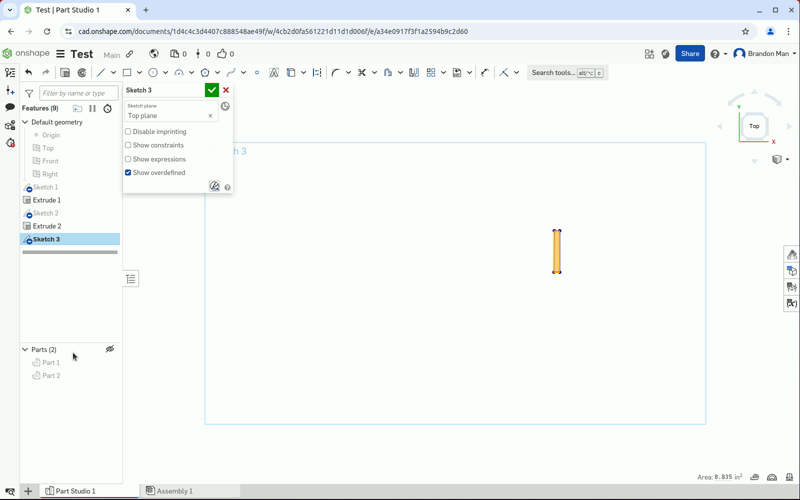
key(shift+e)
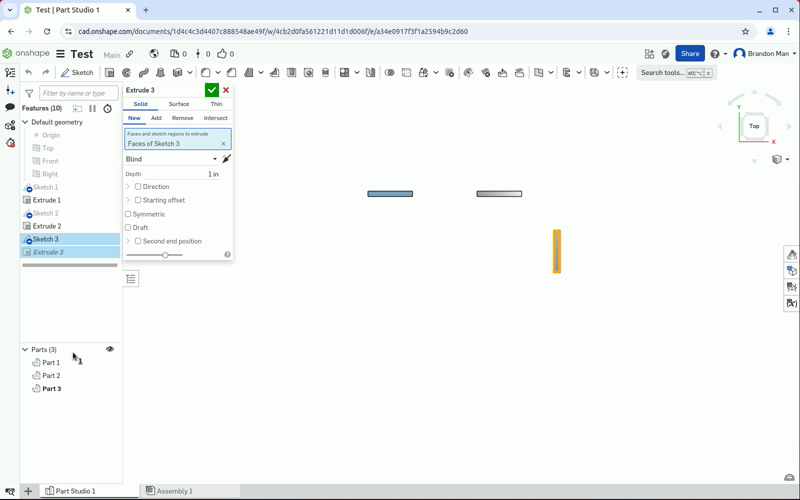
mouse_move(143, 106)
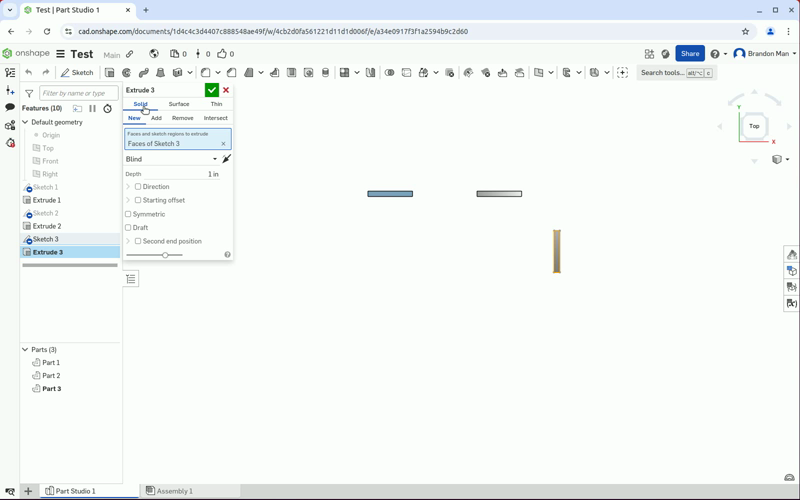
click(143, 106)
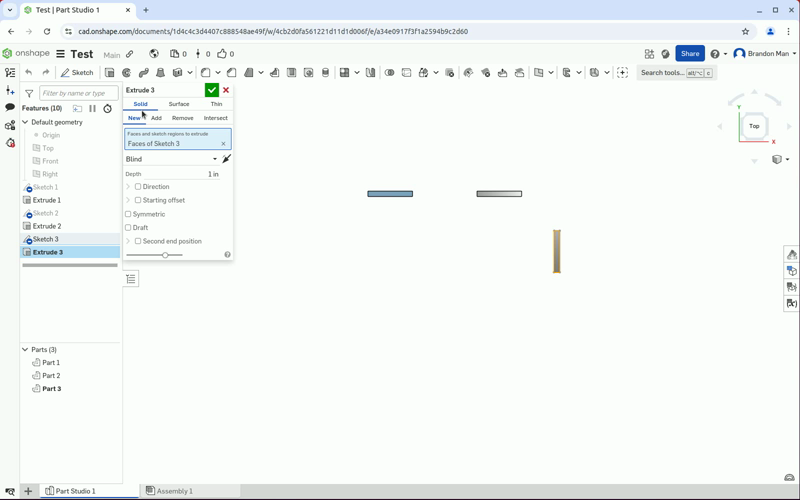
mouse_move(137, 120)
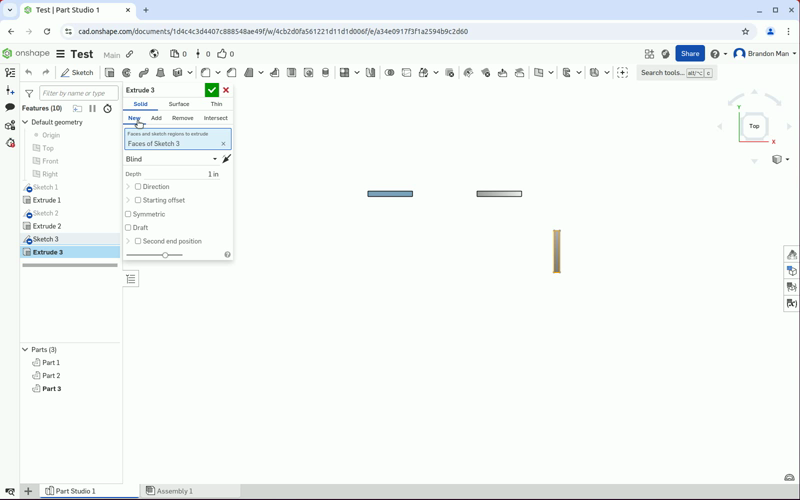
click(137, 120)
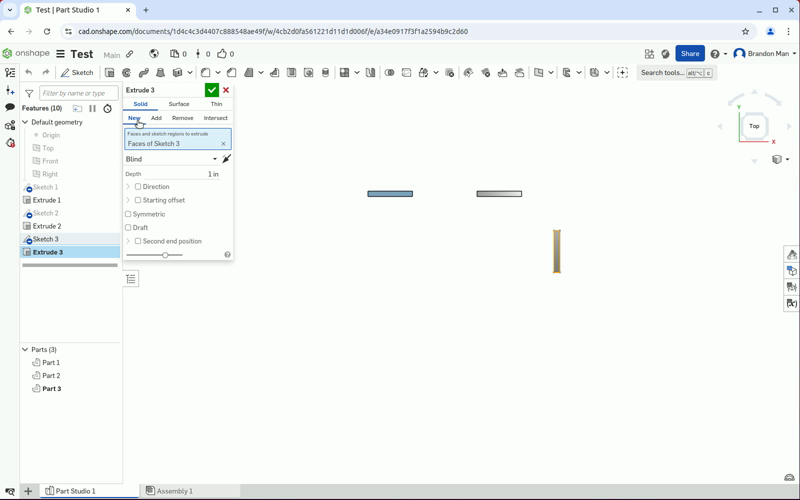
key(tab, 4)
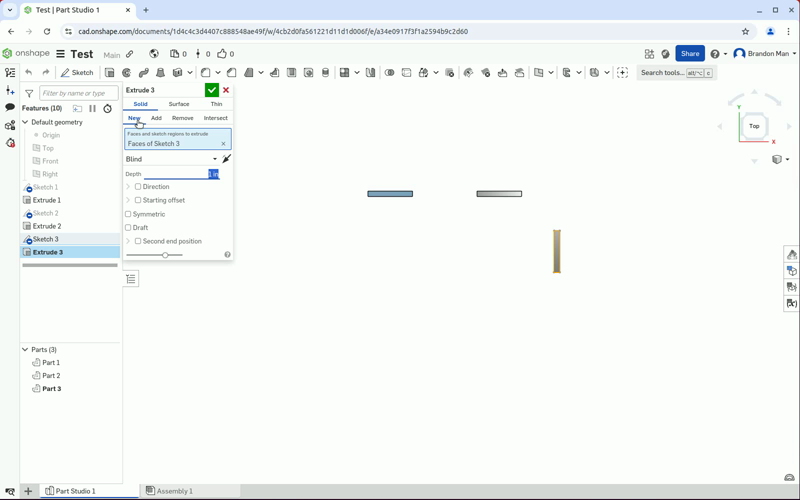
text(0.963)
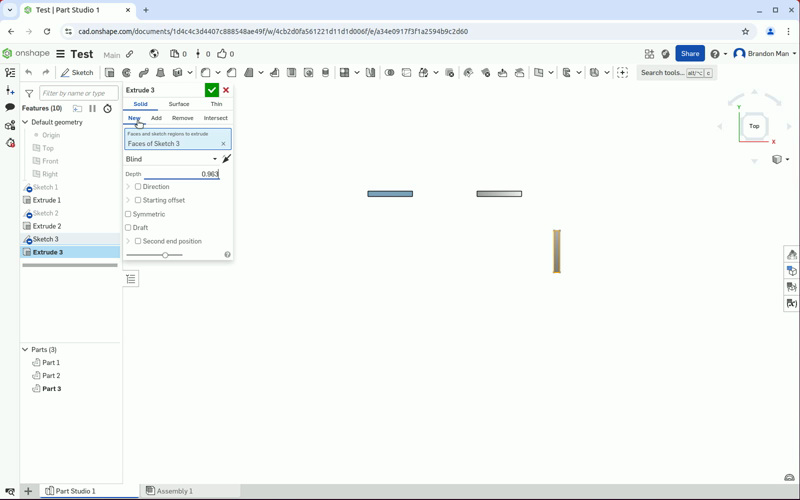
key(enter)
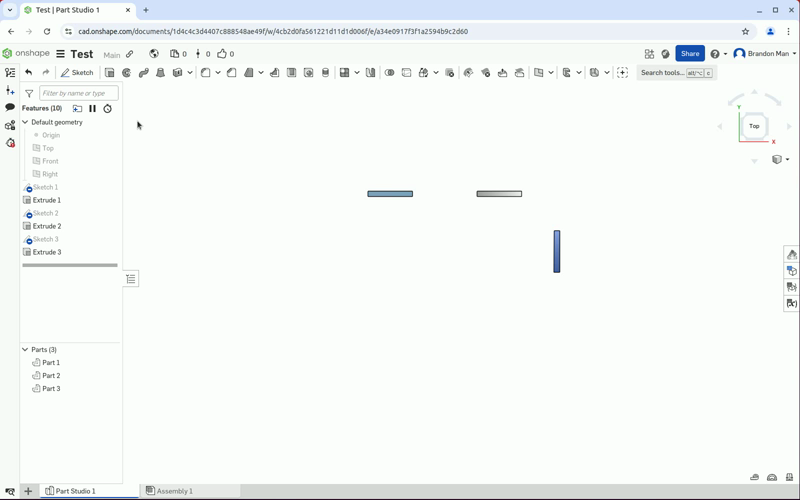
key(shift+h)
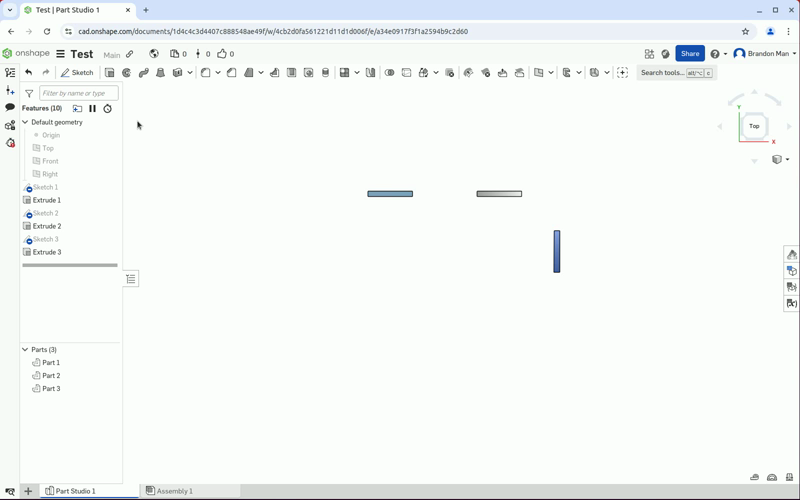
key(shift+h)
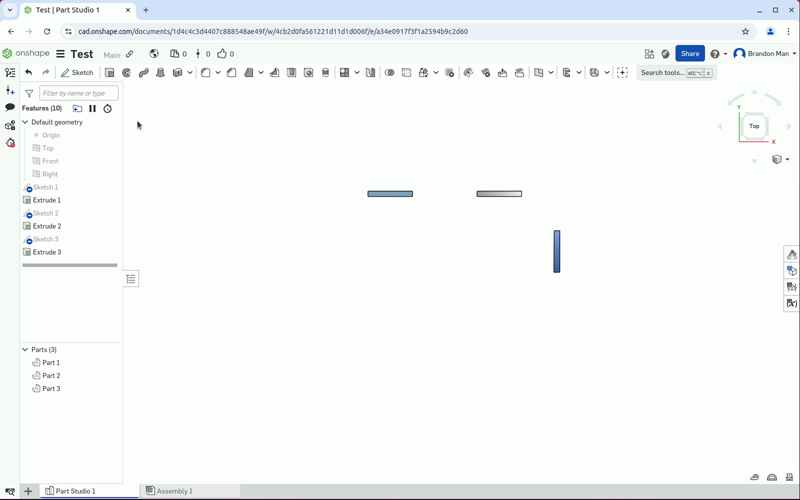
mouse_move(73, 189)
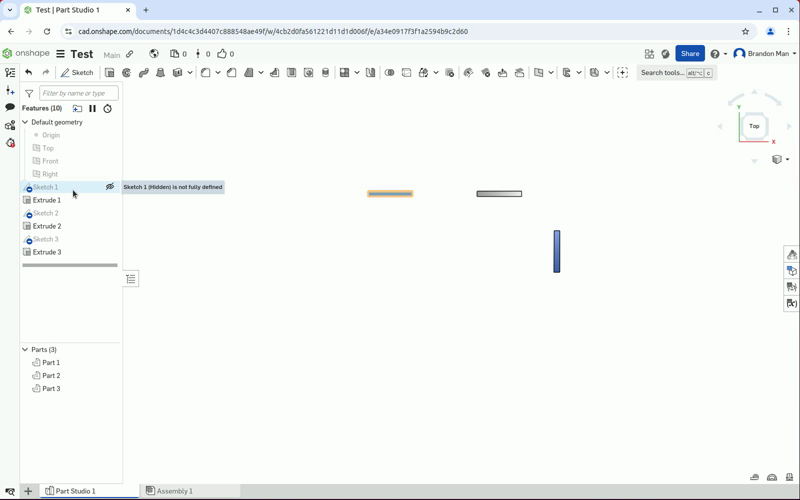
click(73, 189)
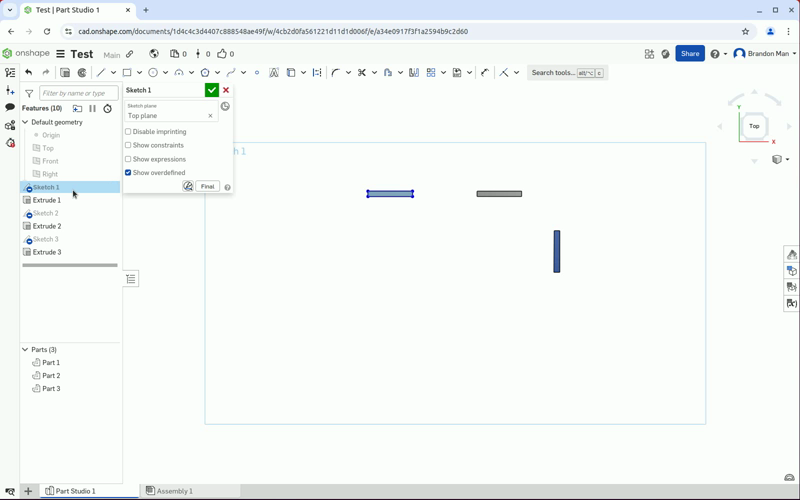
mouse_move(229, 92)
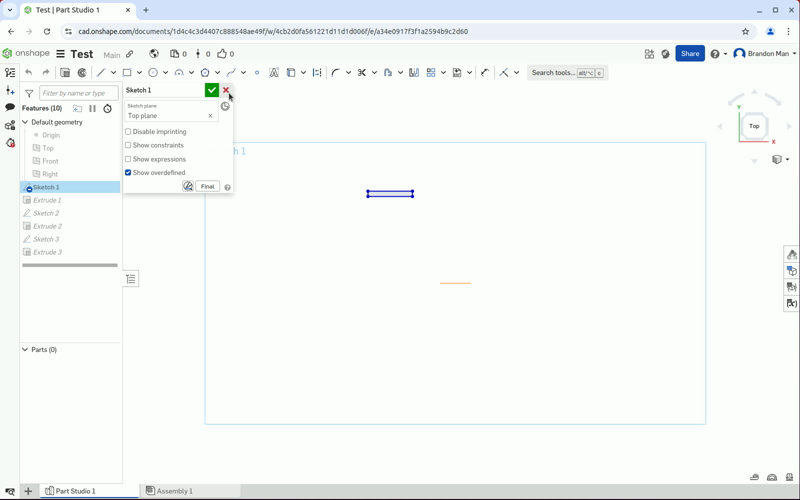
click(229, 92)
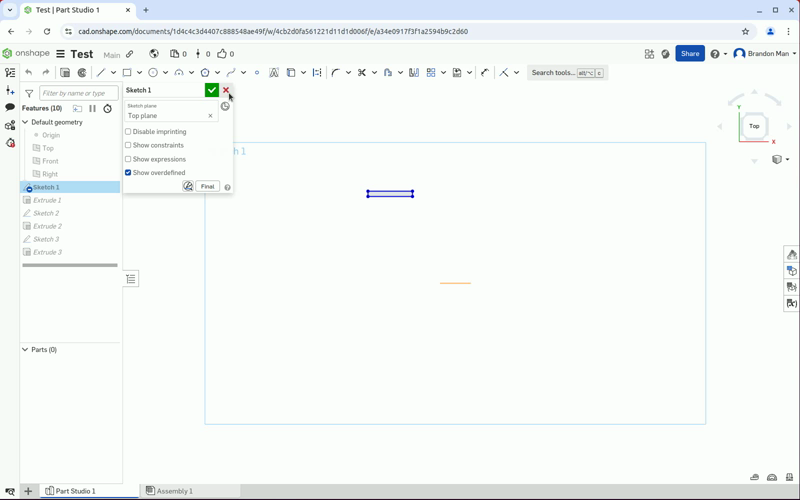
key(shift+s)
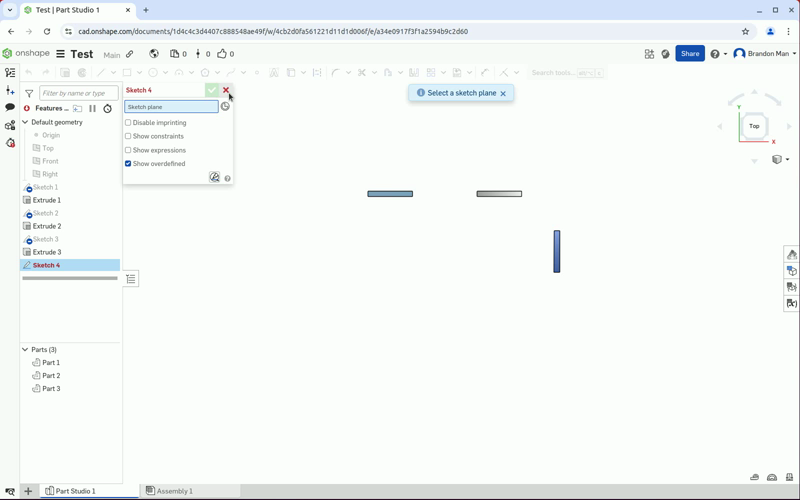
mouse_move(73, 150)
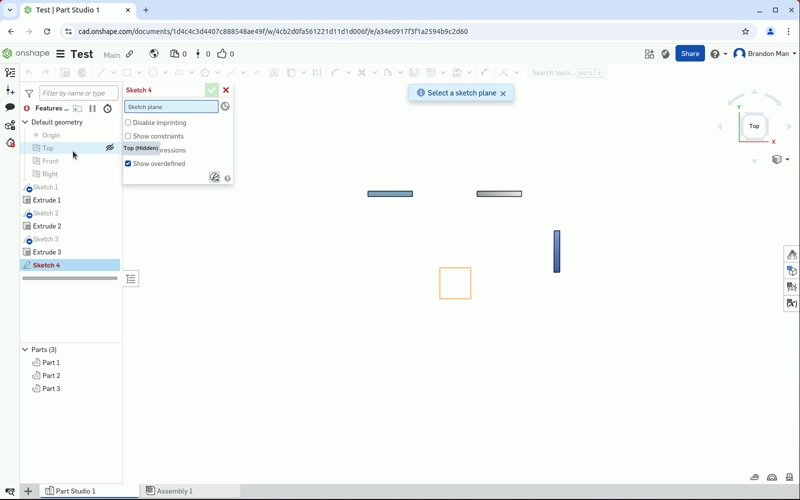
click(73, 150)
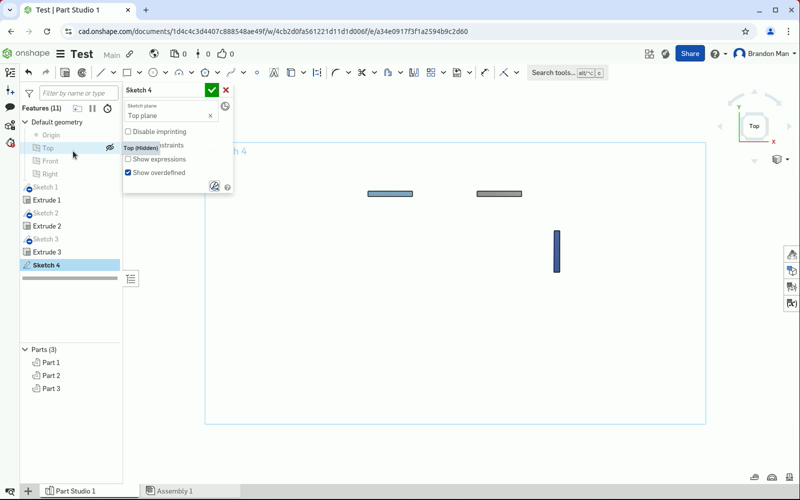
mouse_move(73, 352)
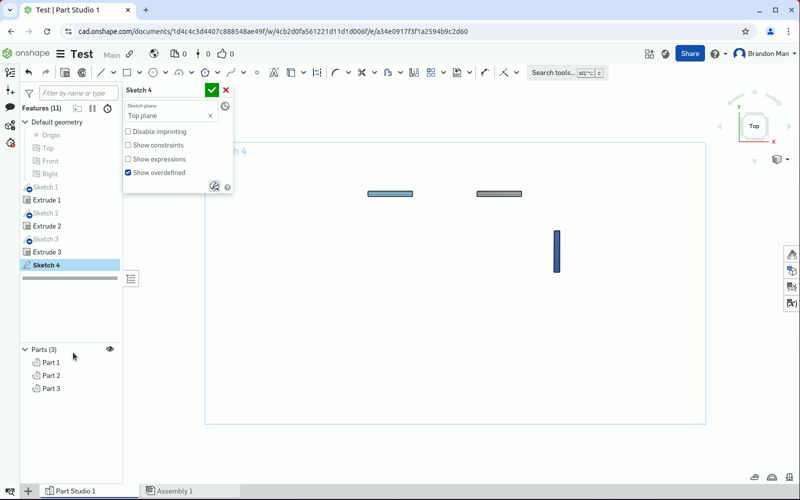
key(y)
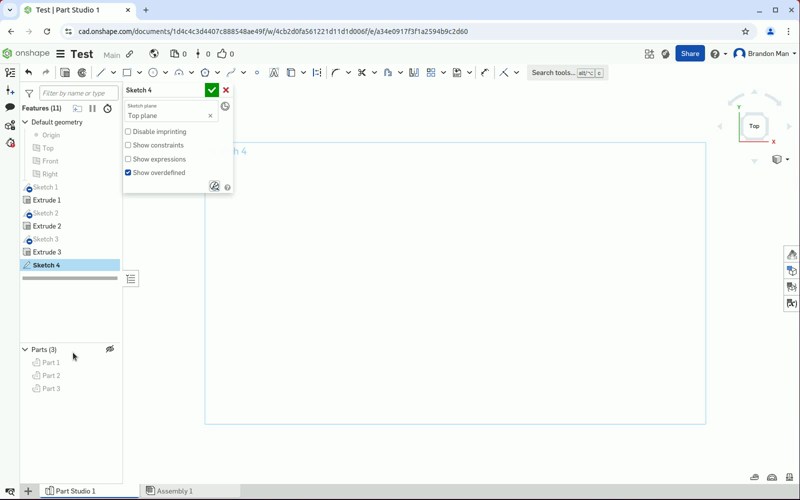
key(l)
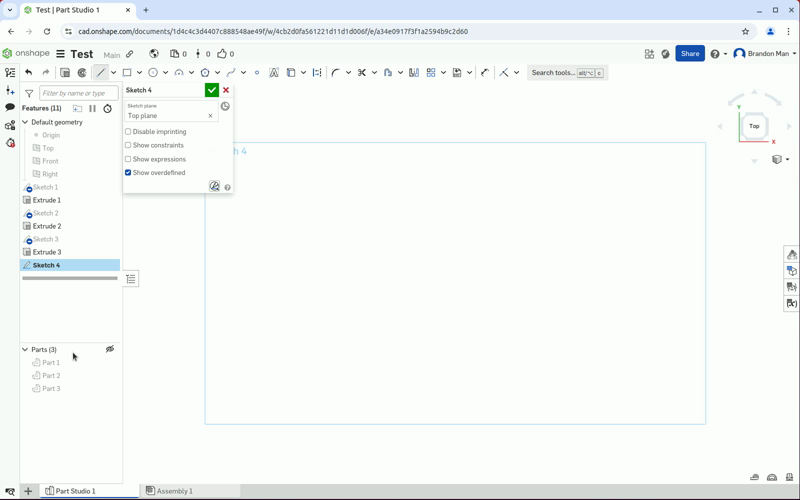
key_down(shift)
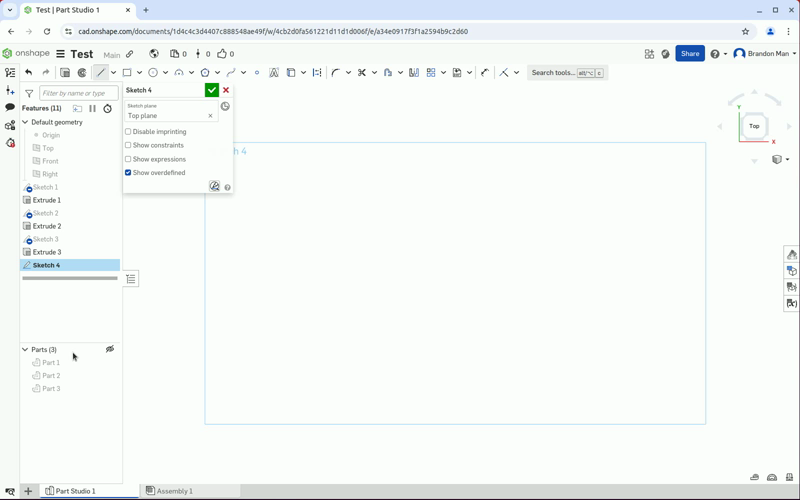
mouse_move(348, 304)
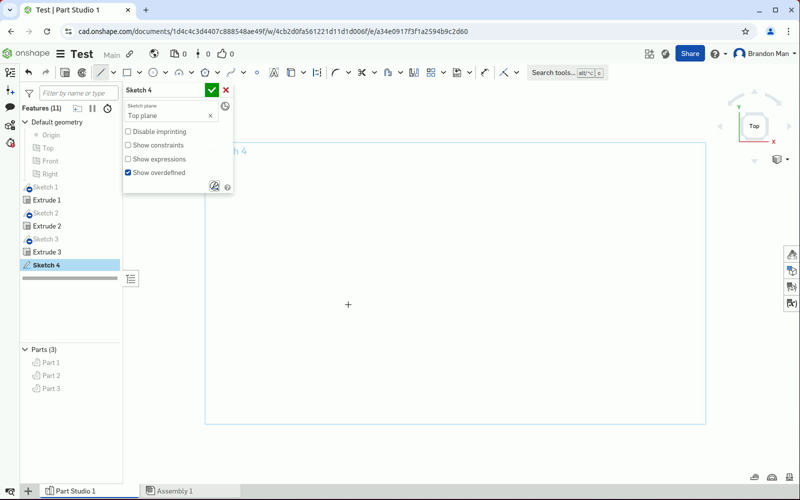
click(348, 304)
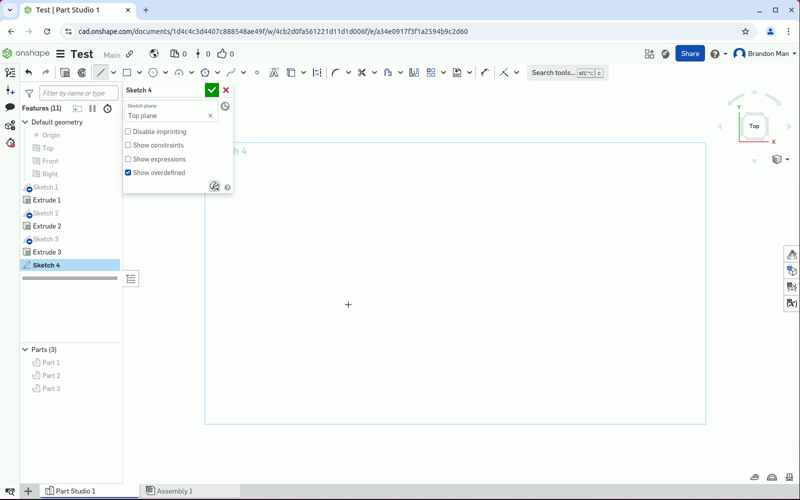
key_up(shift)
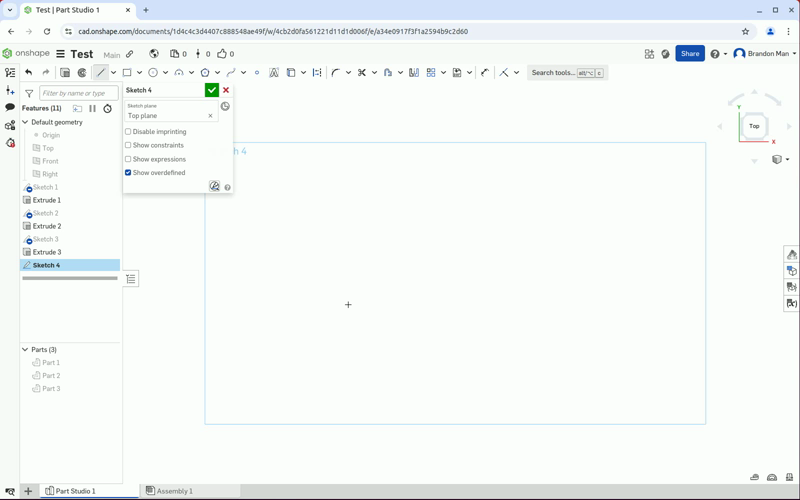
key_down(shift)
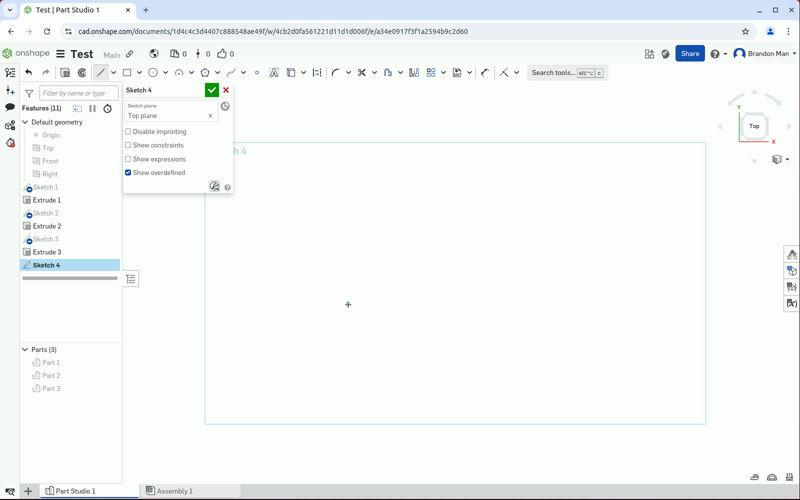
mouse_move(553, 304)
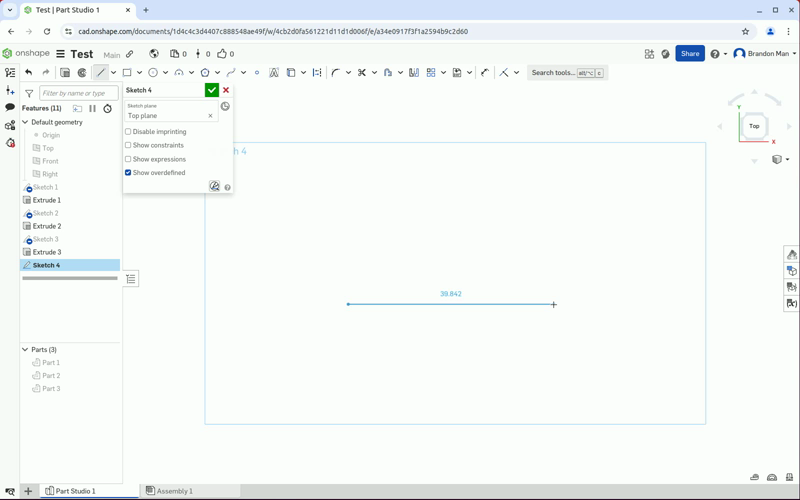
click(553, 304)
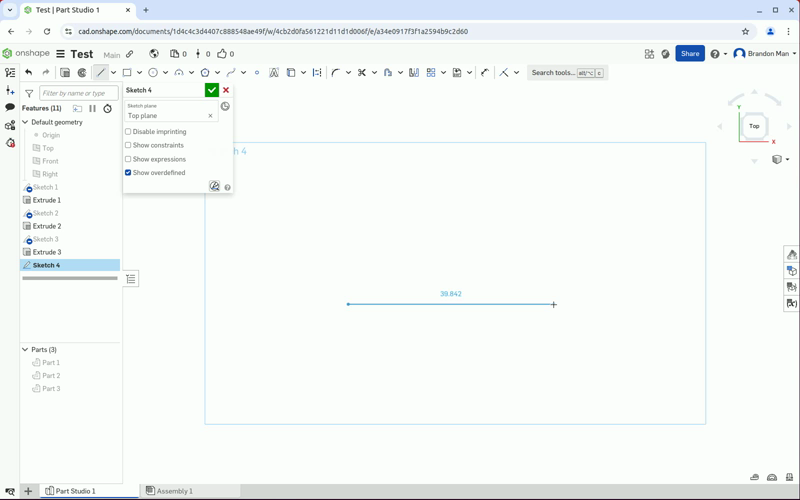
key_up(shift)
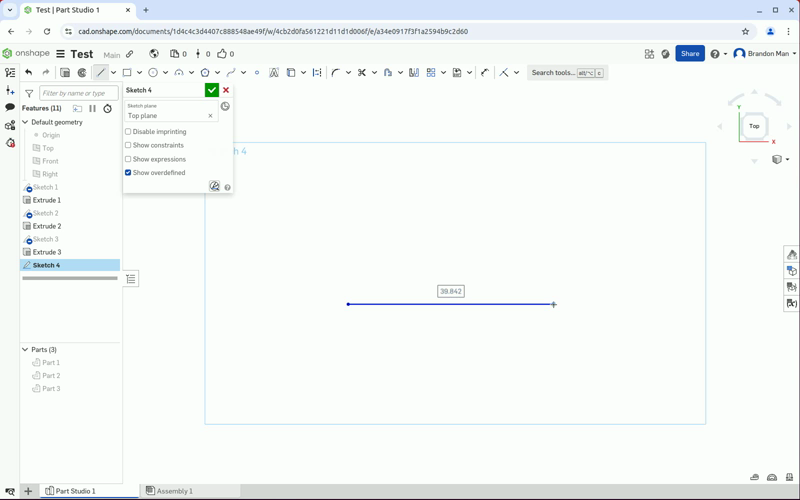
key_down(shift)
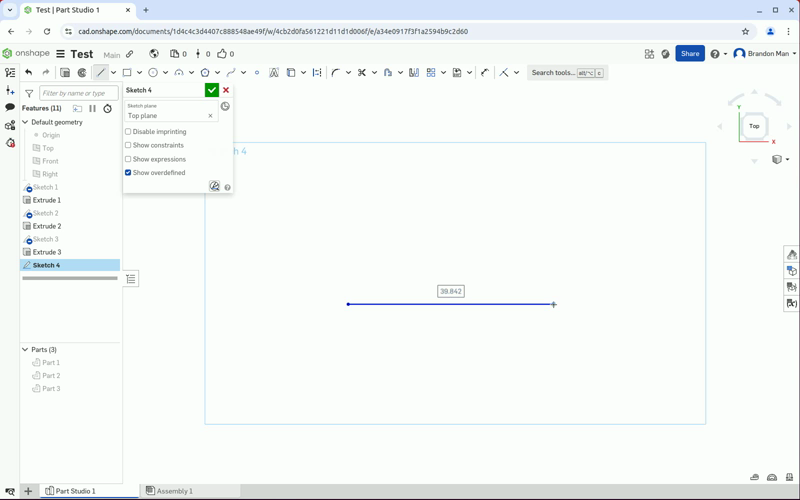
mouse_move(583, 304)
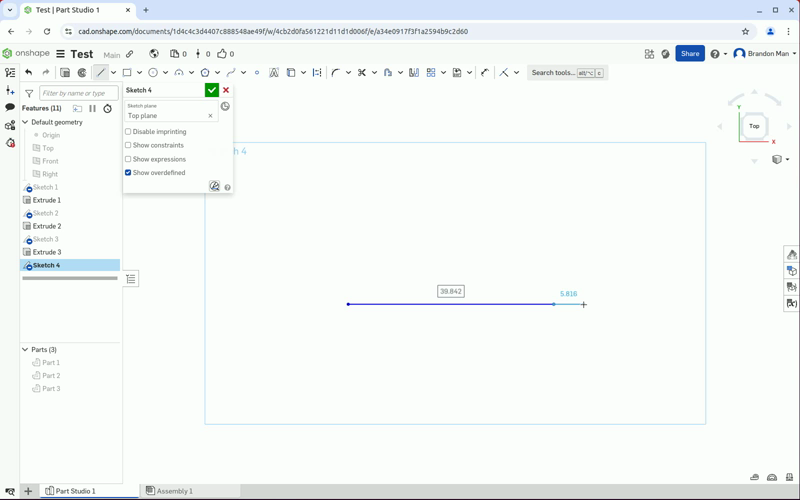
mouse_move(553, 273)
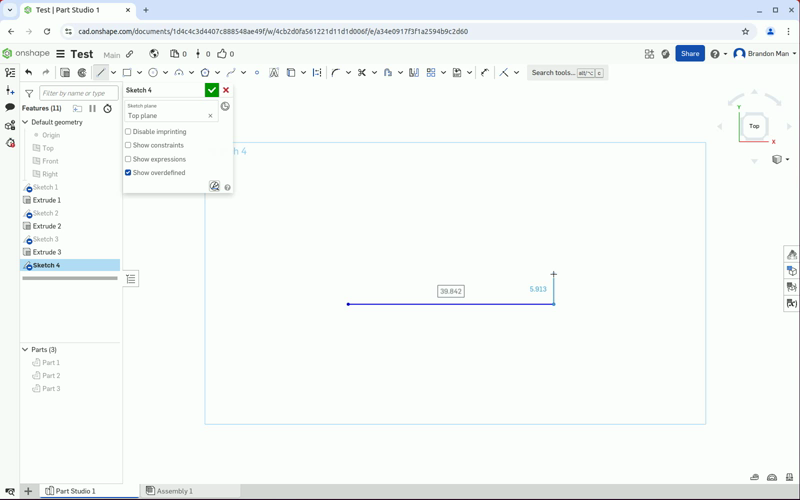
click(553, 273)
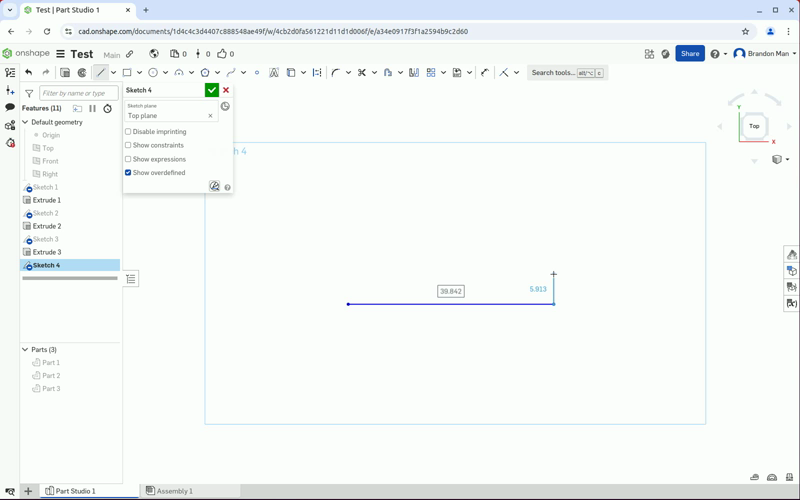
key_up(shift)
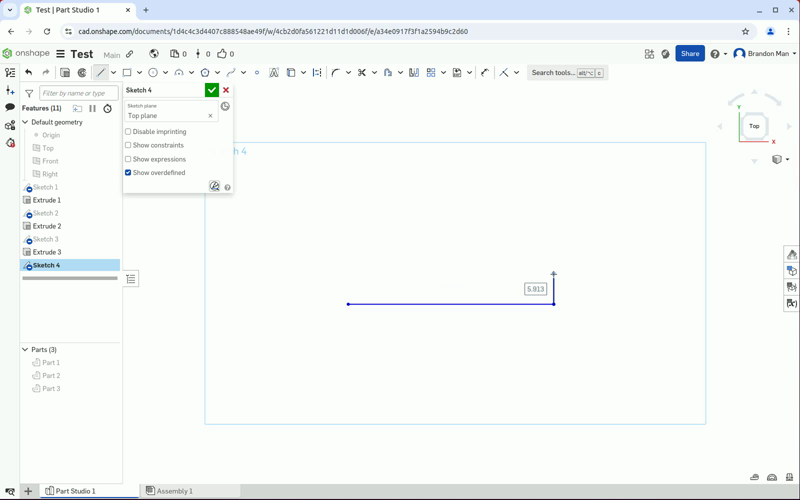
key_down(shift)
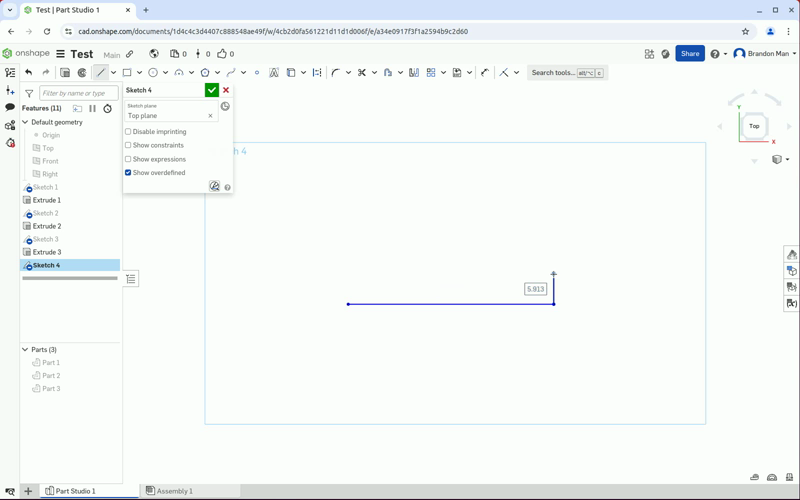
mouse_move(583, 273)
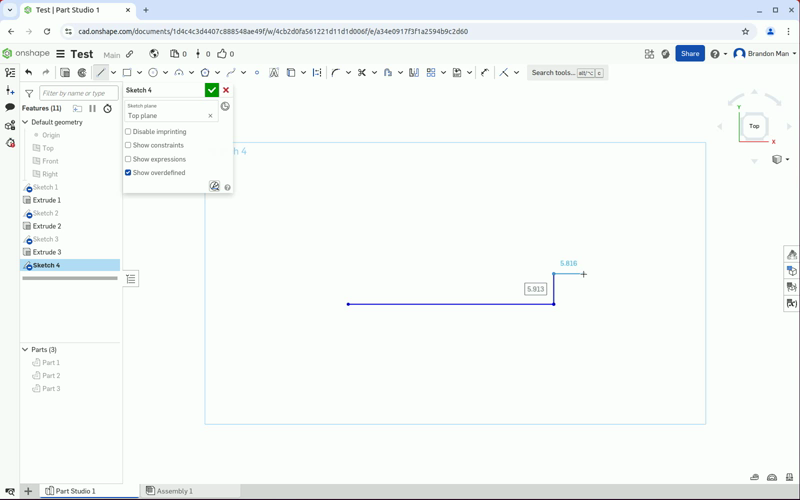
mouse_move(553, 232)
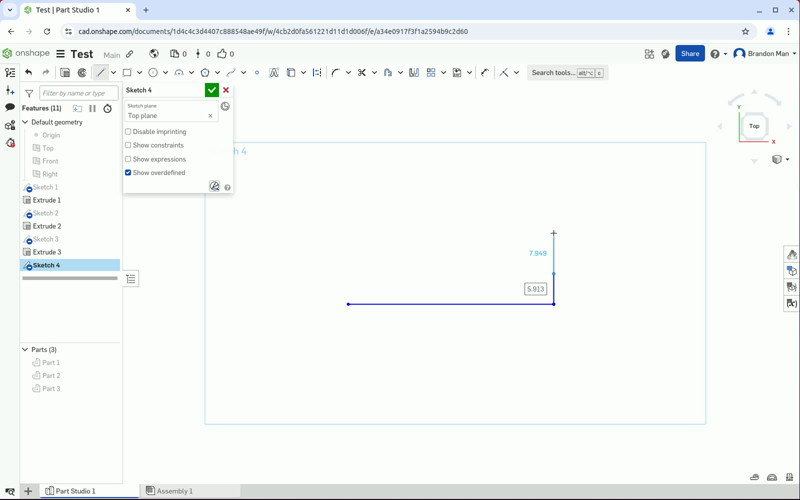
click(553, 232)
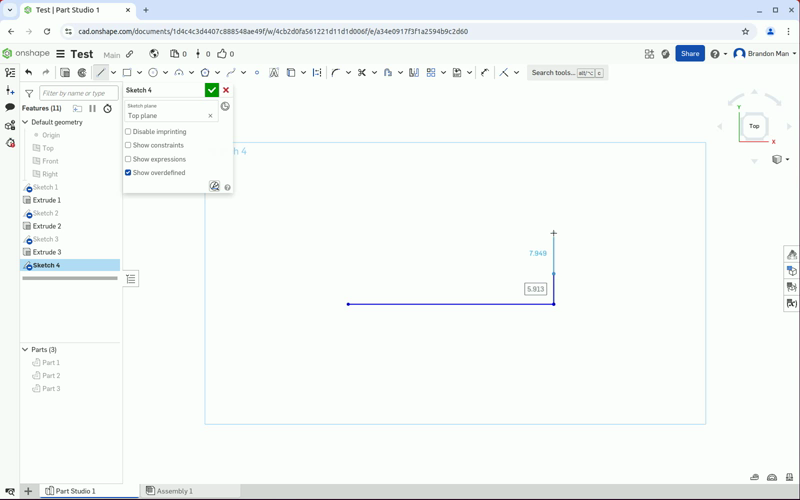
key_up(shift)
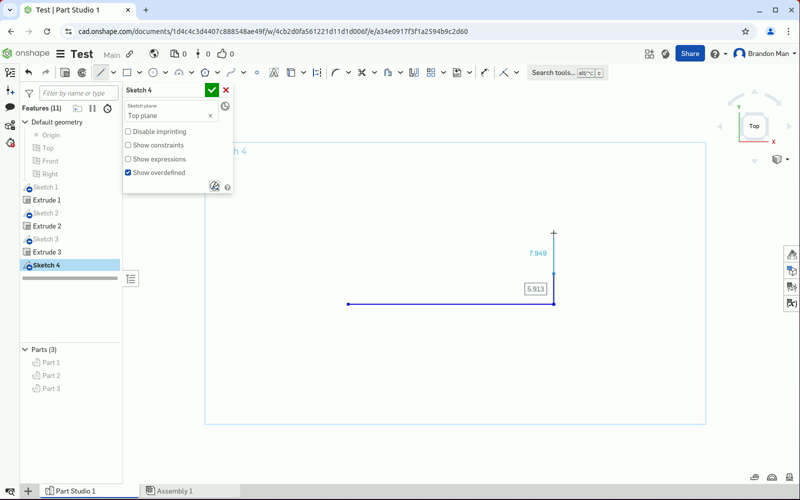
key_down(shift)
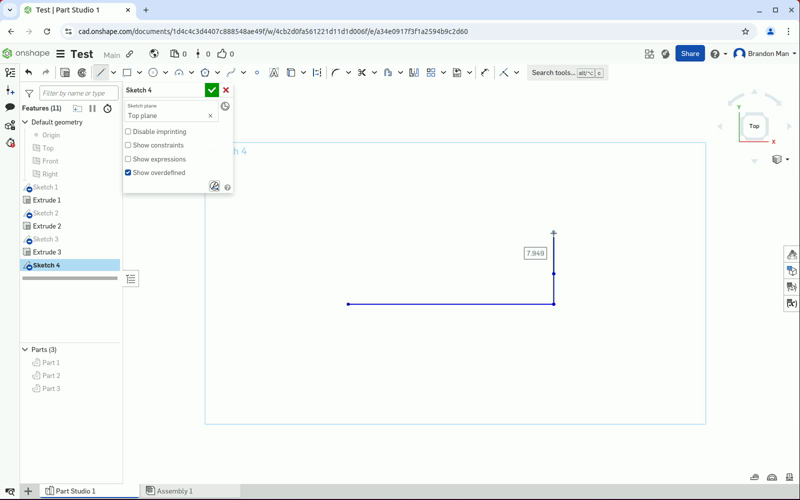
mouse_move(583, 232)
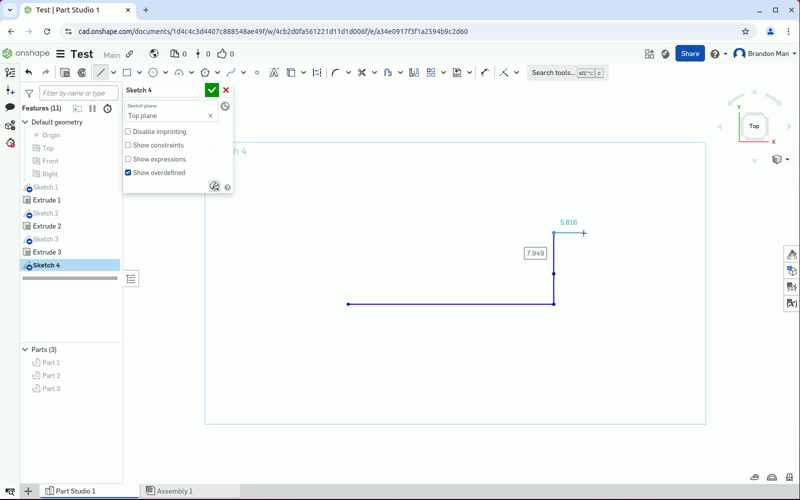
mouse_move(553, 200)
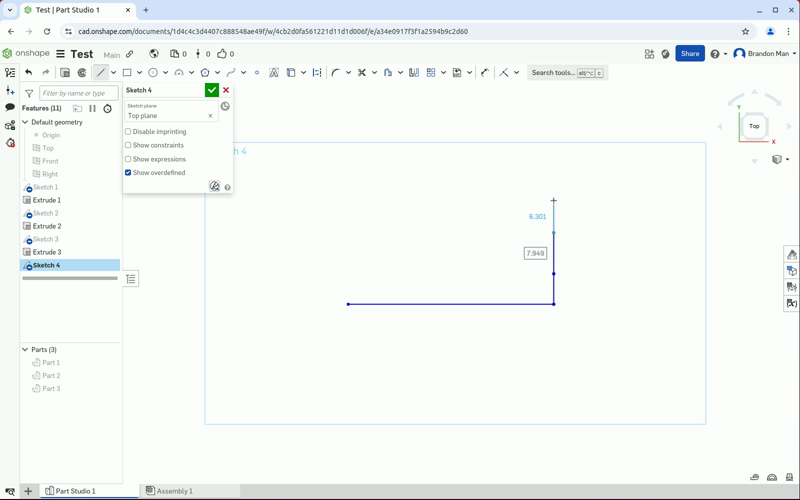
click(553, 200)
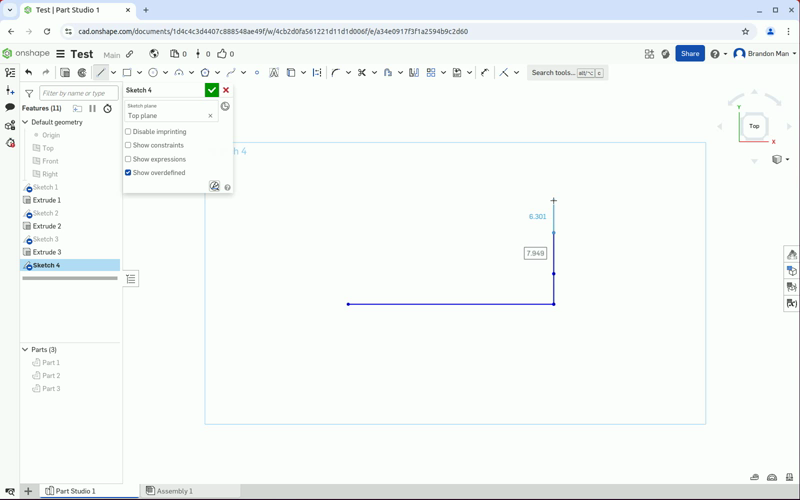
key_up(shift)
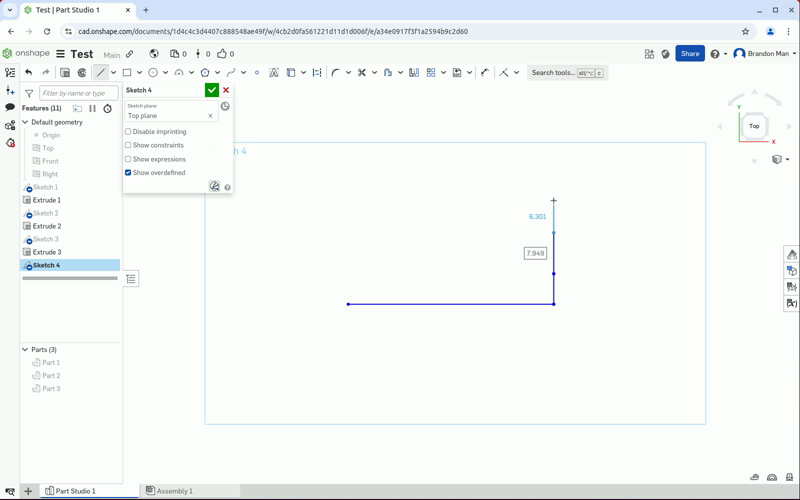
key_down(shift)
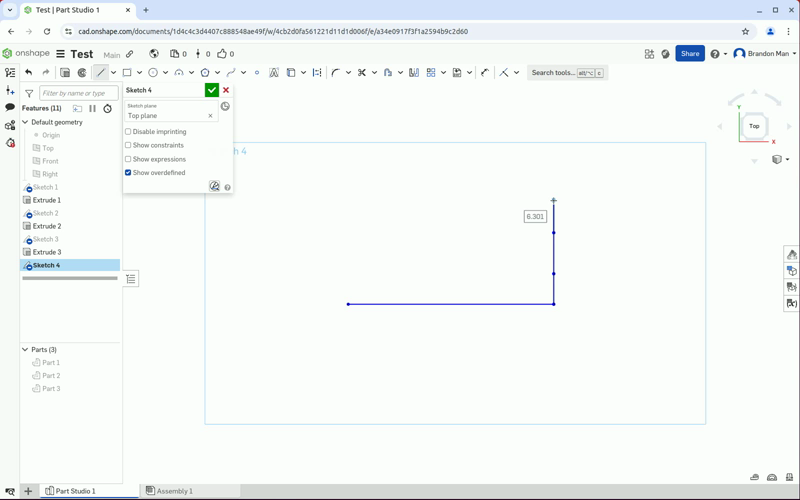
mouse_move(583, 200)
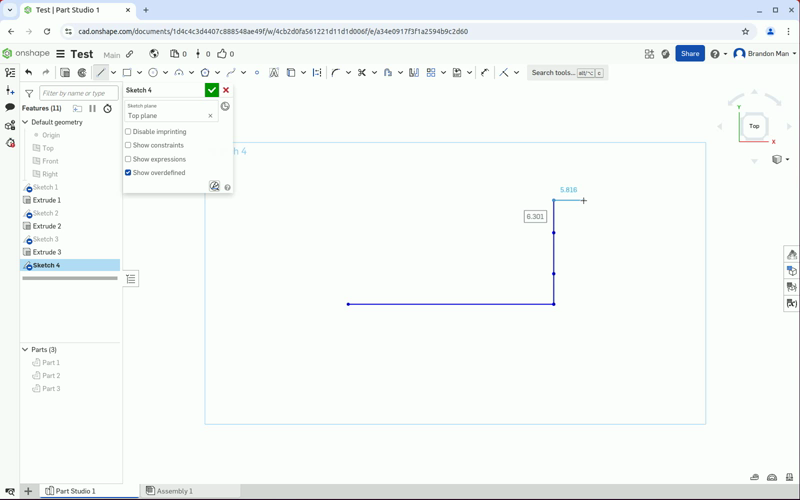
mouse_move(523, 200)
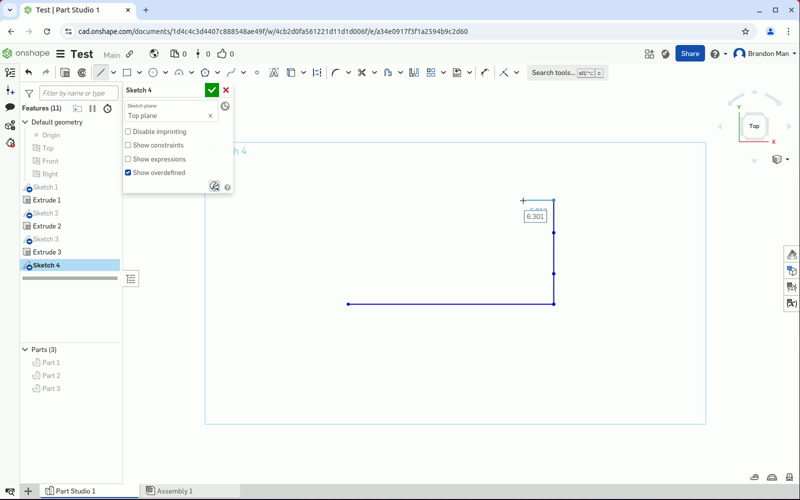
click(523, 200)
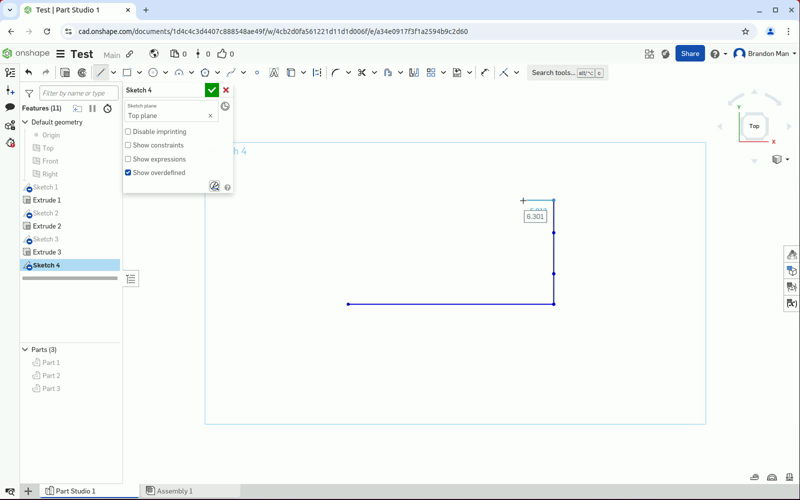
key_up(shift)
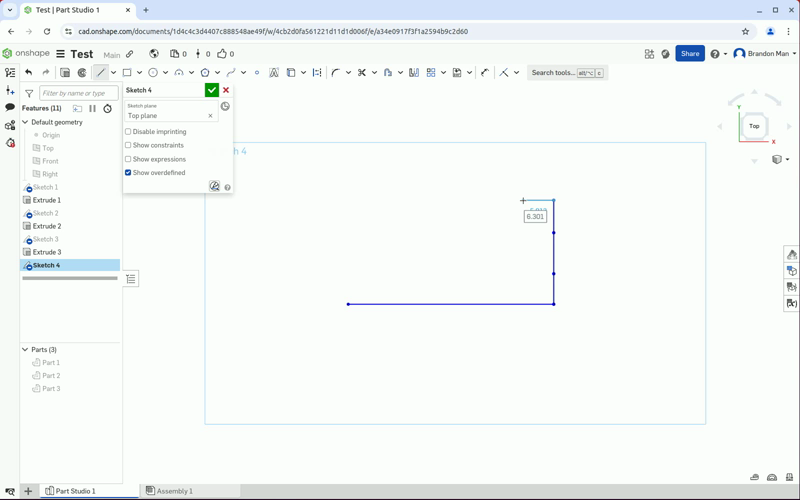
key_down(shift)
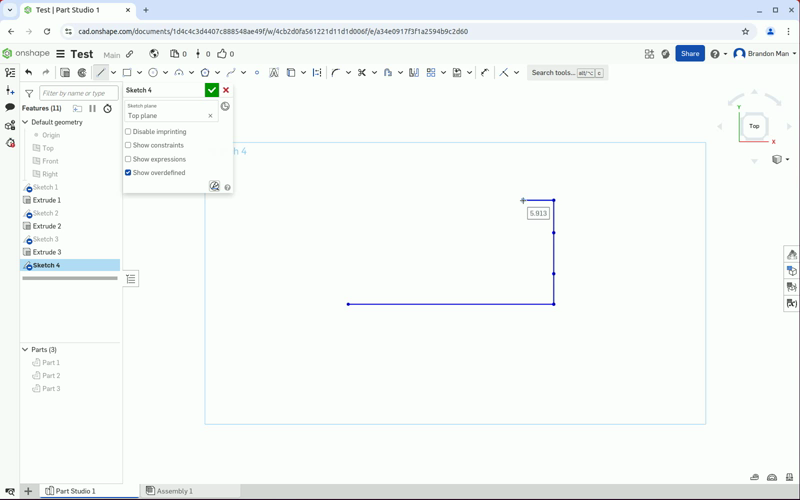
mouse_move(553, 200)
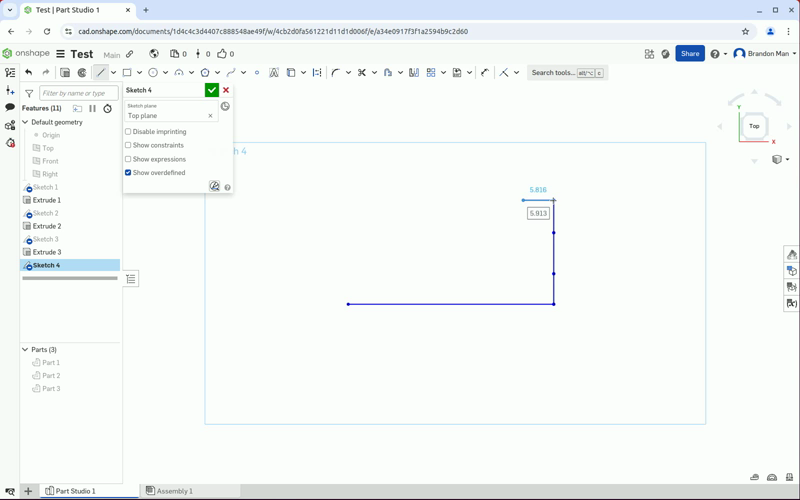
mouse_move(482, 200)
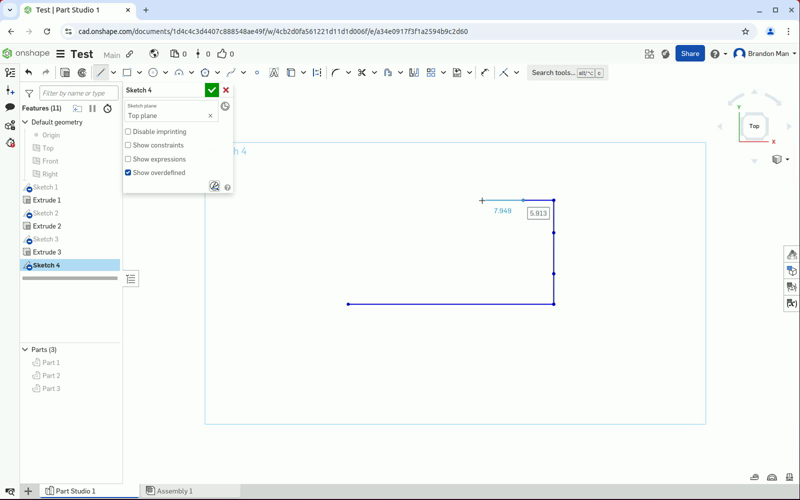
click(482, 200)
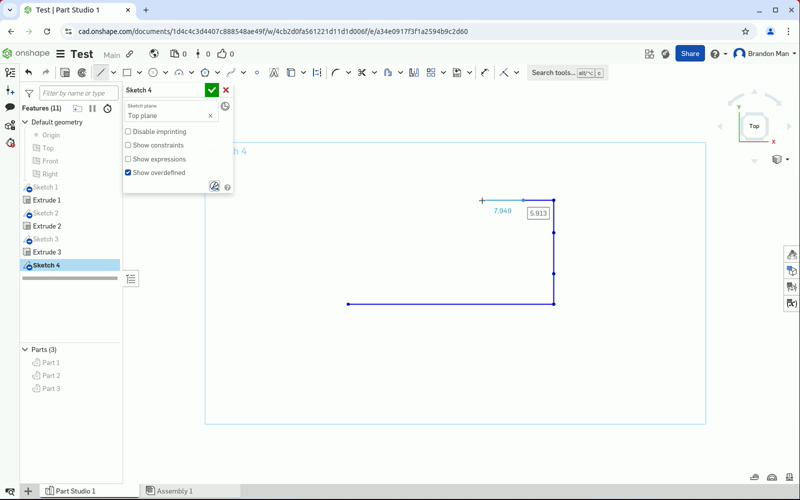
key_up(shift)
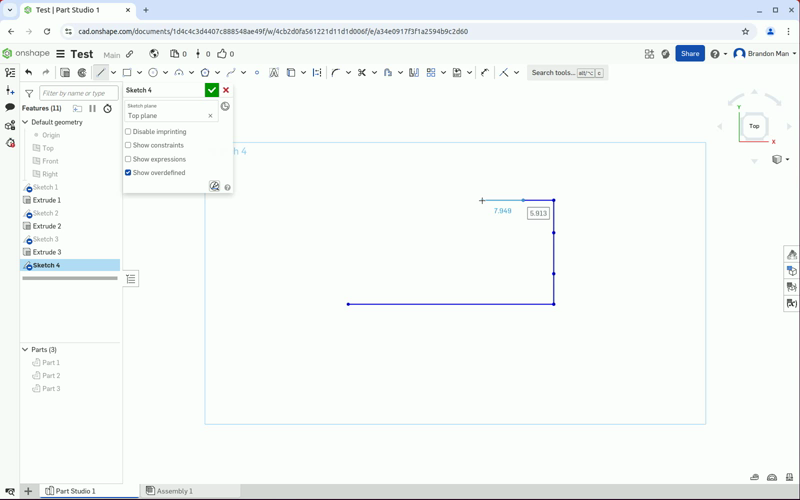
key_down(shift)
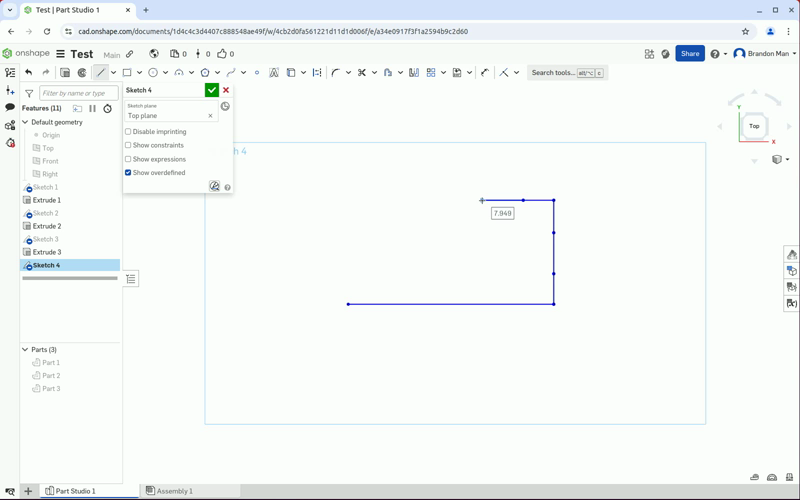
mouse_move(419, 200)
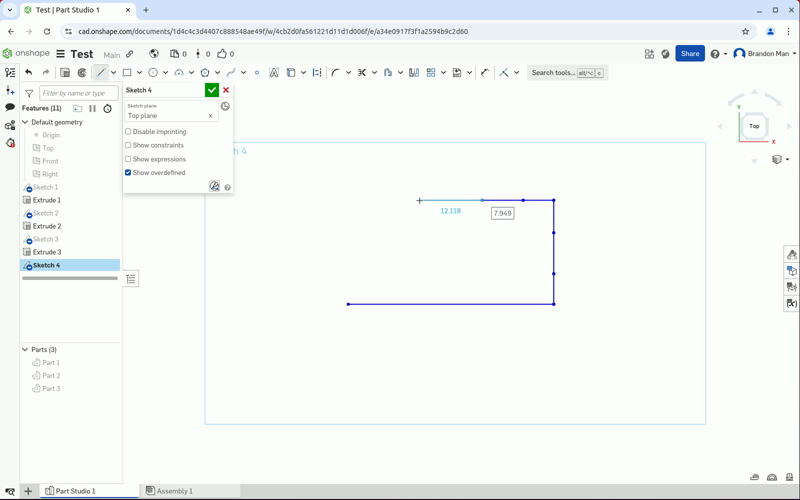
click(419, 200)
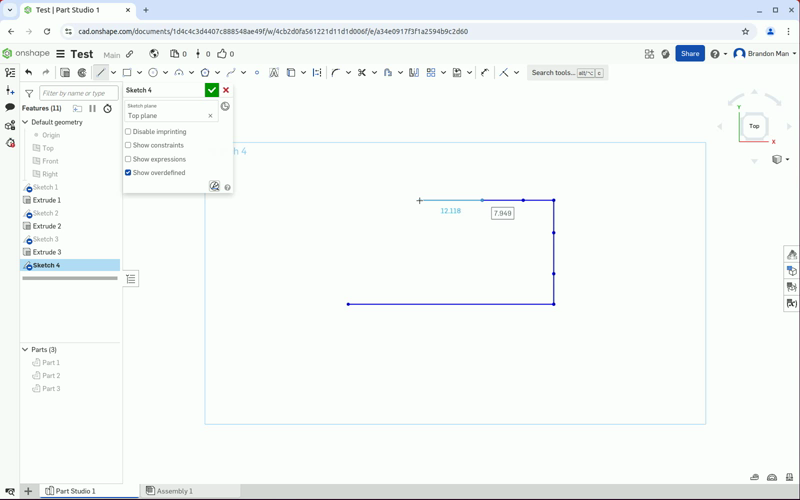
key_up(shift)
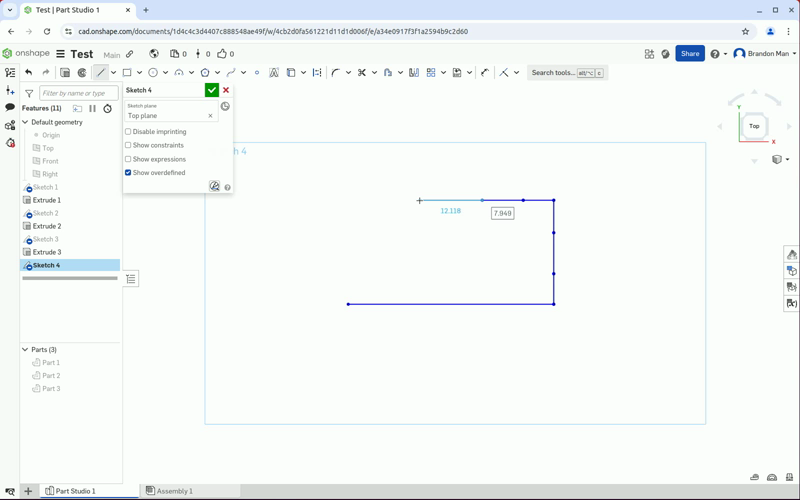
key_down(shift)
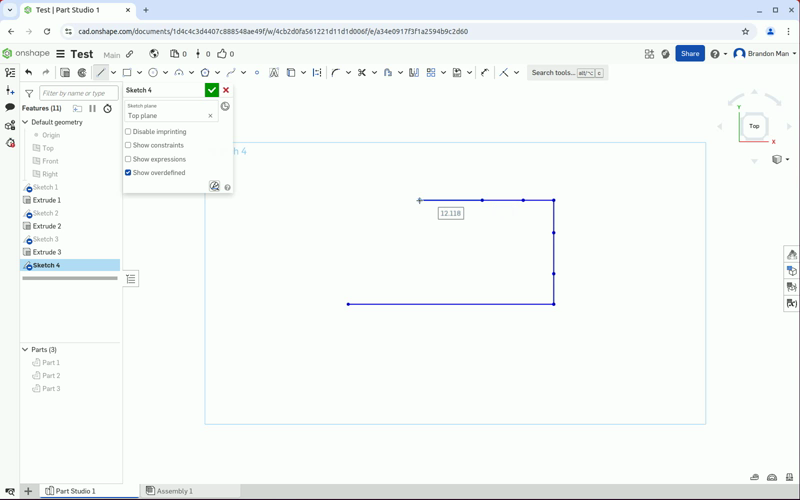
mouse_move(449, 200)
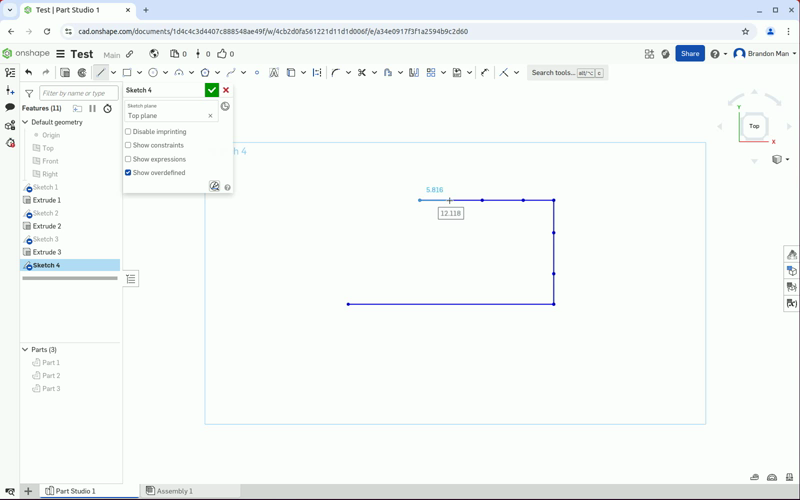
mouse_move(378, 200)
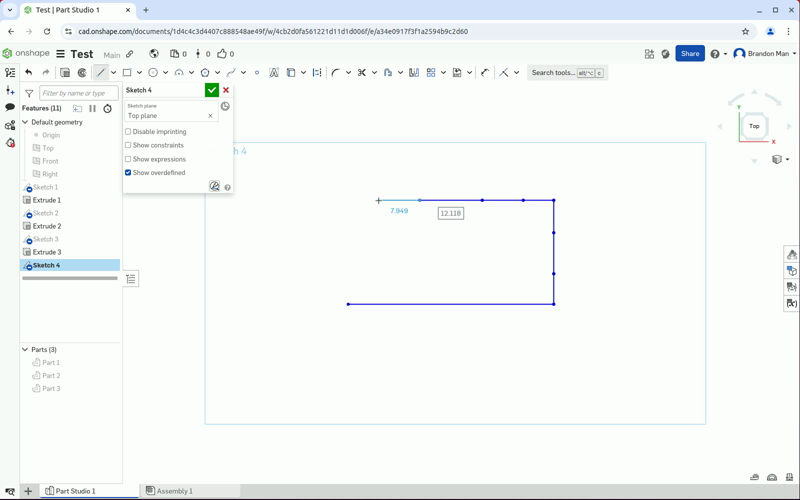
click(378, 200)
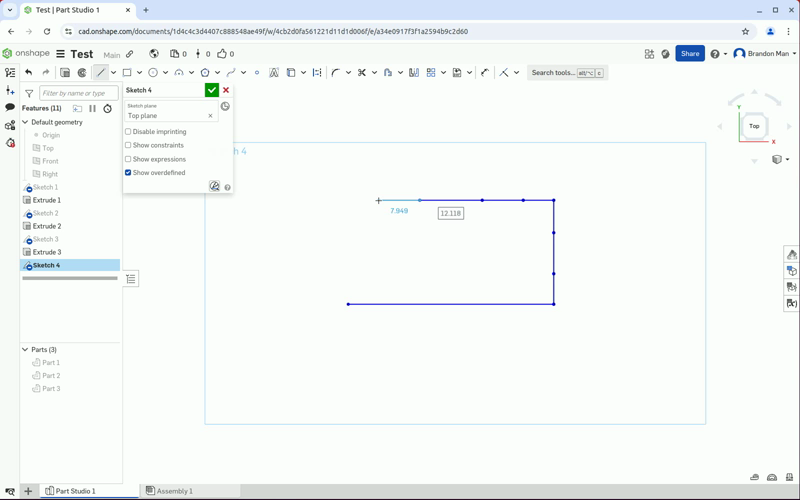
key_up(shift)
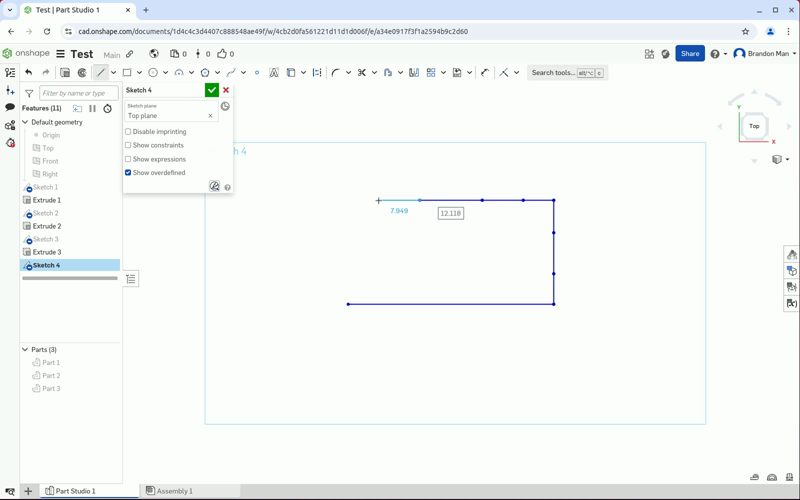
key_down(shift)
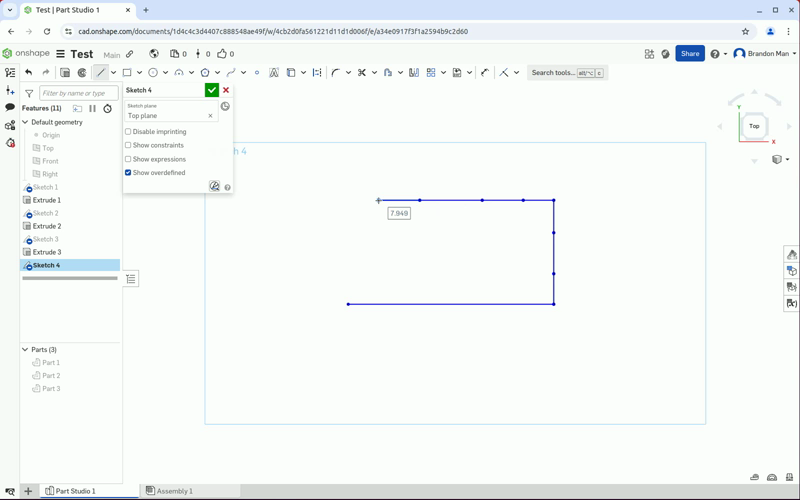
mouse_move(408, 200)
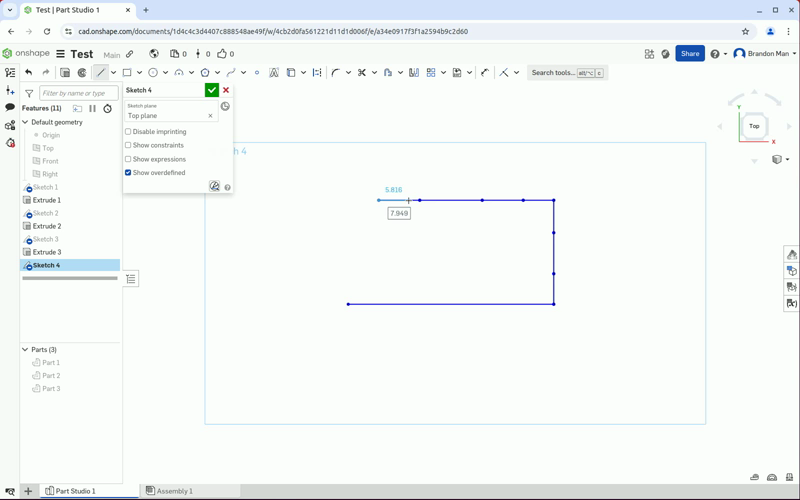
mouse_move(348, 200)
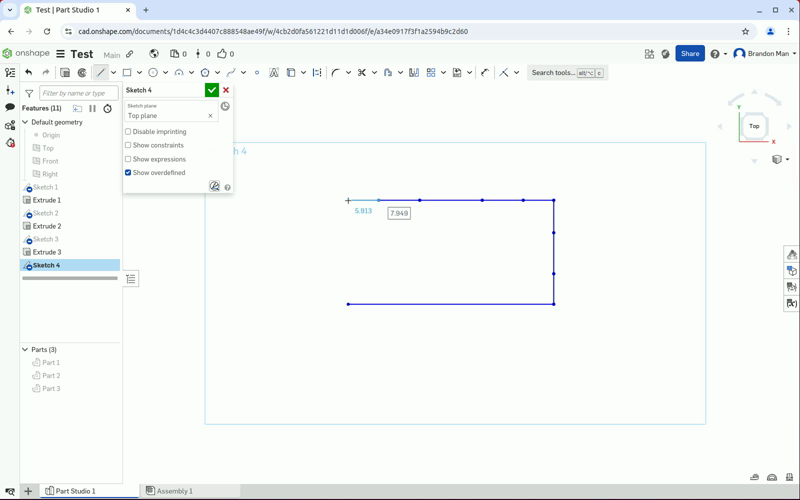
click(348, 200)
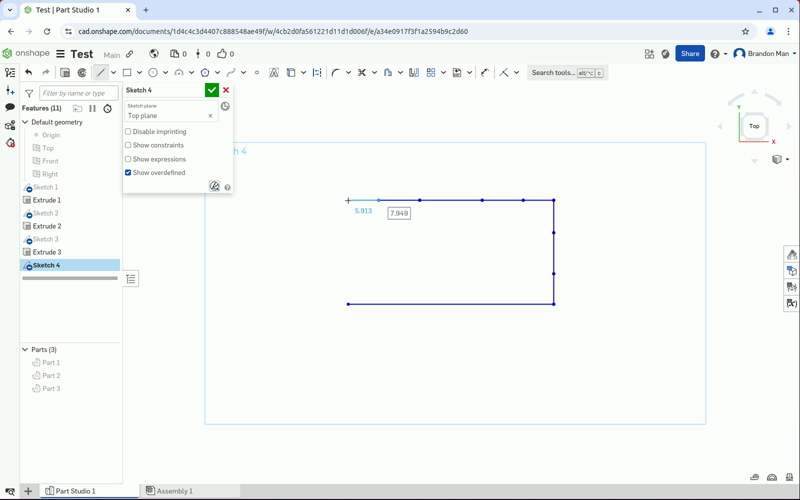
key_up(shift)
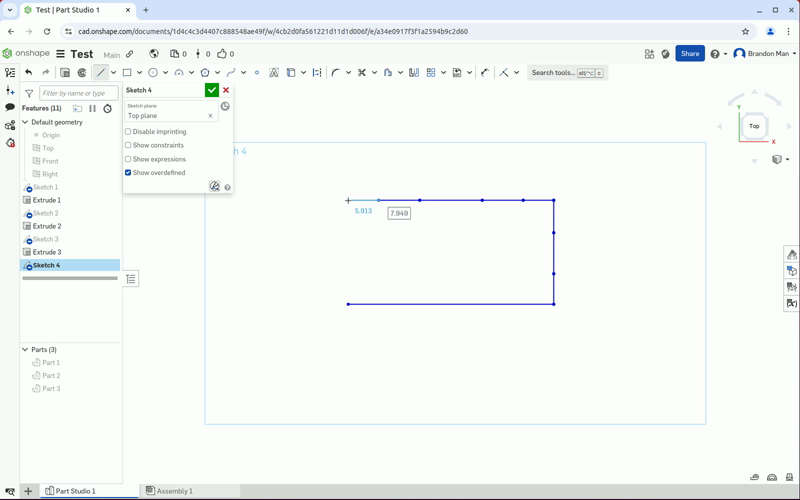
key_down(shift)
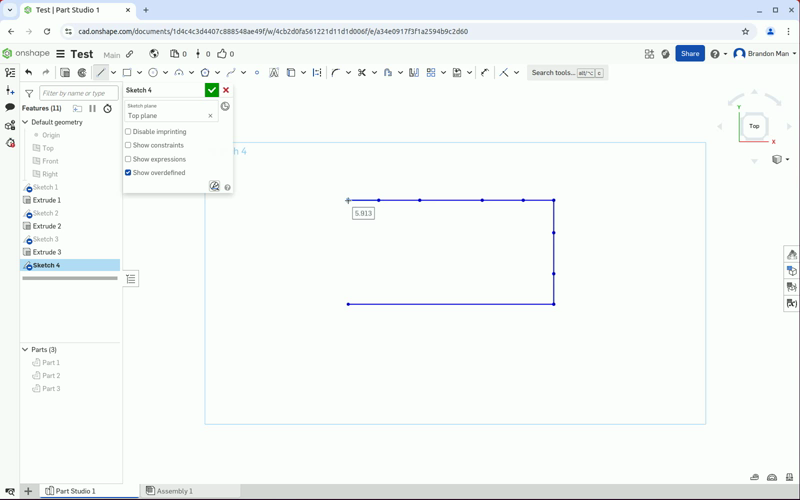
mouse_move(348, 304)
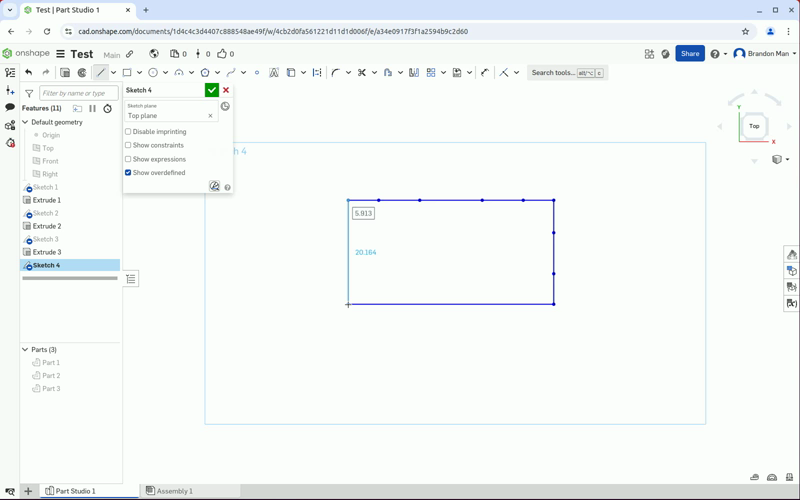
key_up(shift)
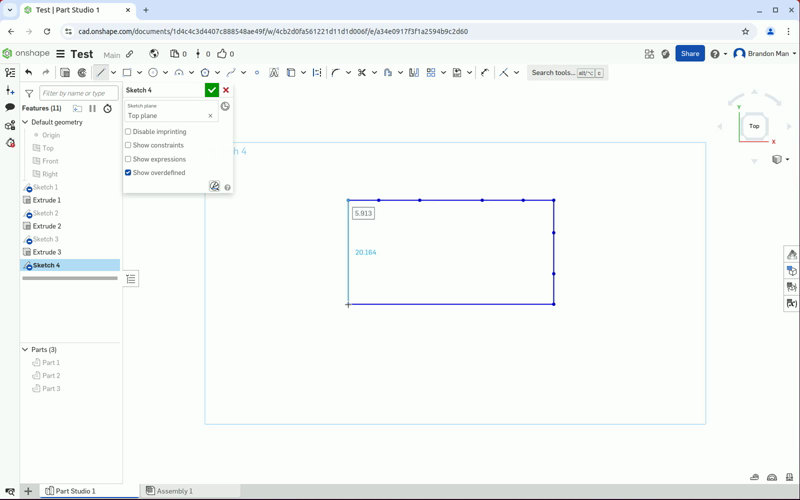
click(348, 304)
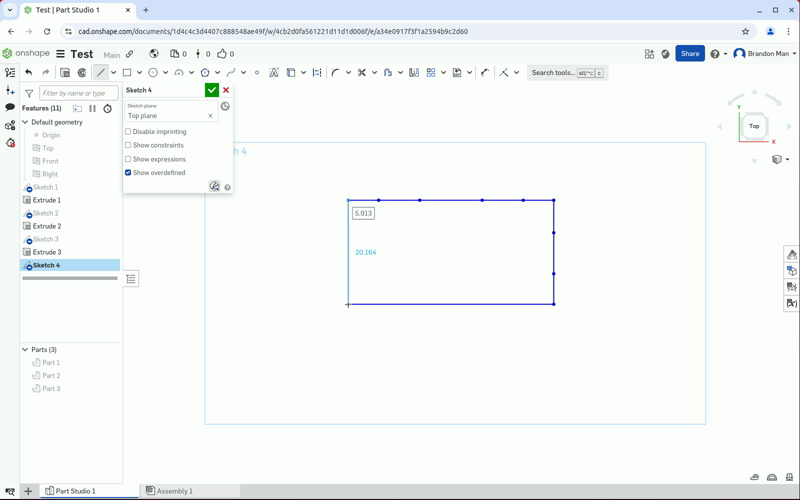
key(esc)
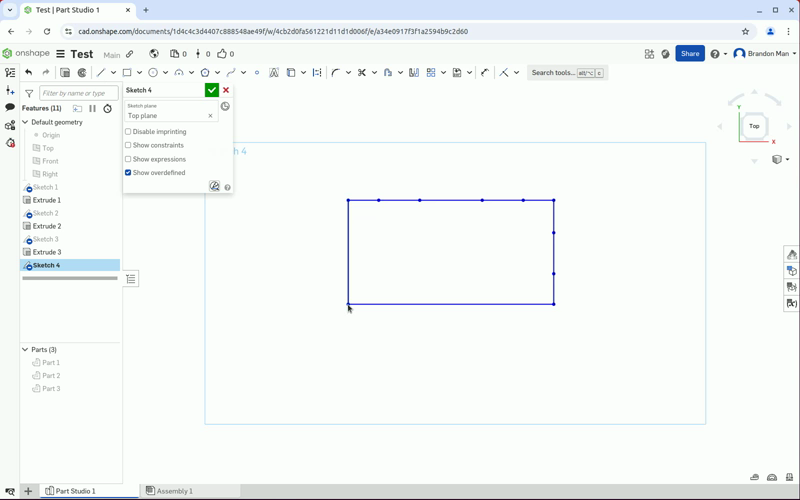
mouse_move(410, 236)
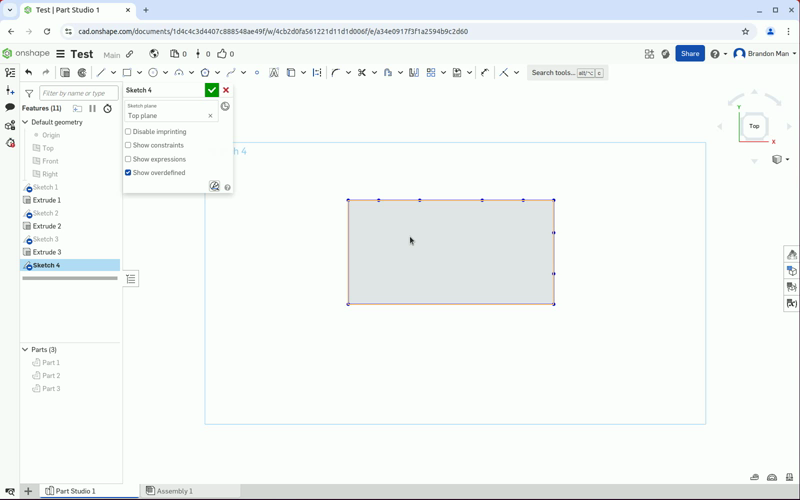
click(410, 236)
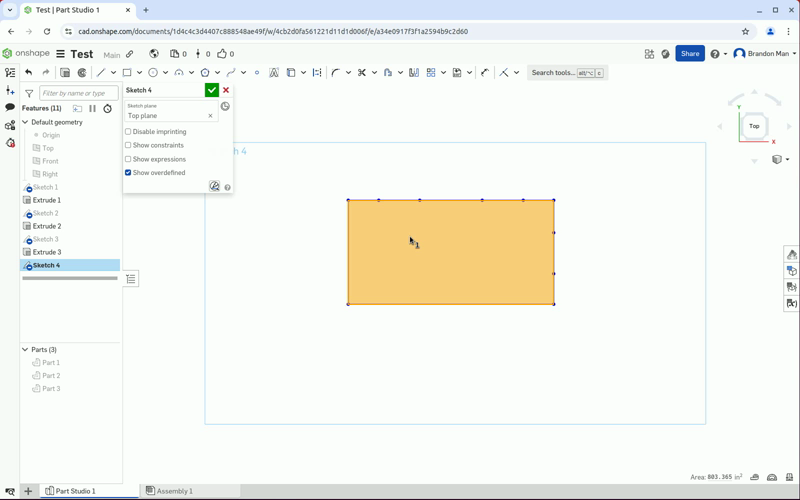
mouse_move(73, 352)
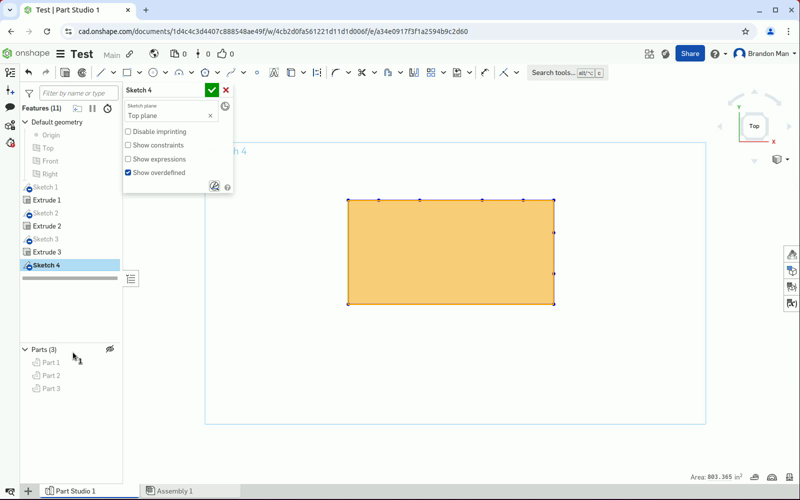
key(shift+y)
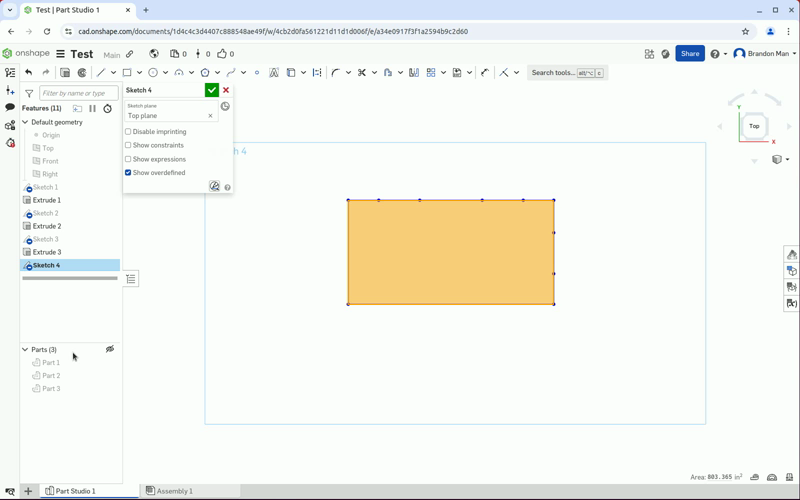
key(shift+e)
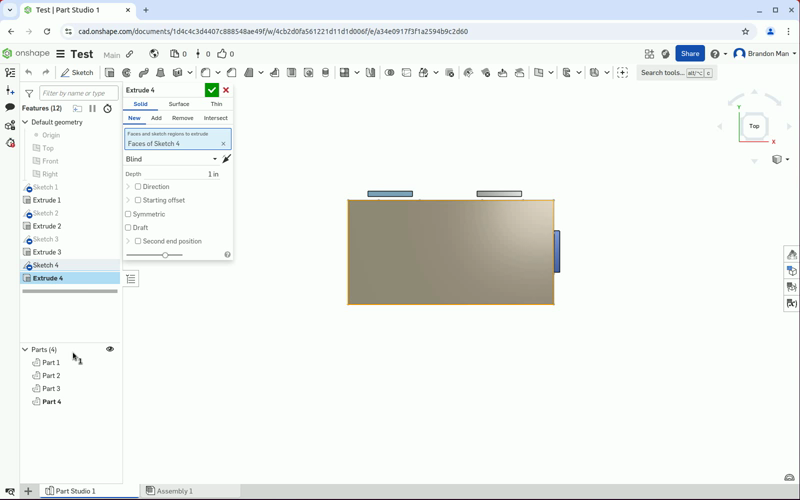
mouse_move(143, 106)
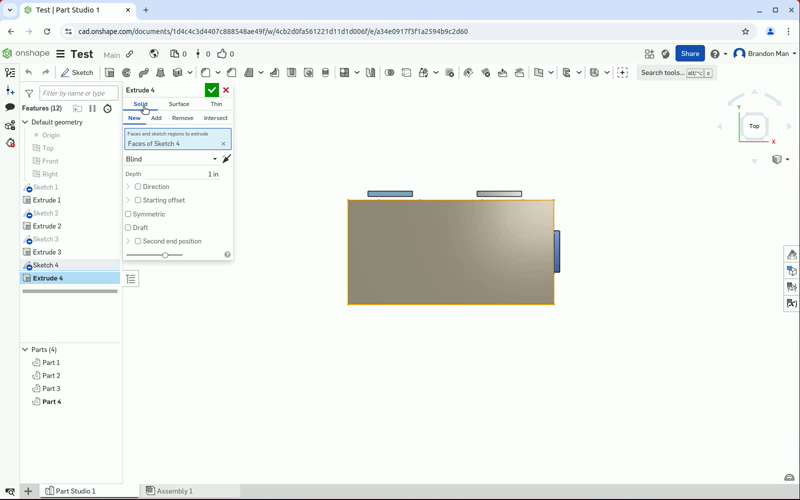
click(143, 106)
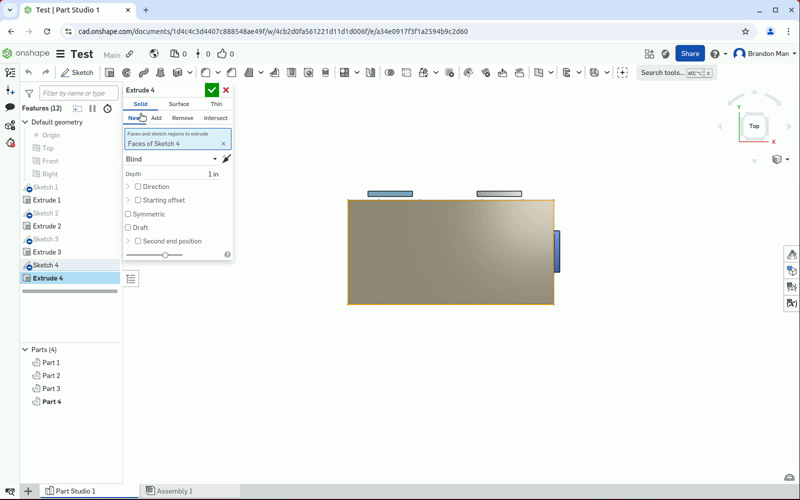
mouse_move(137, 120)
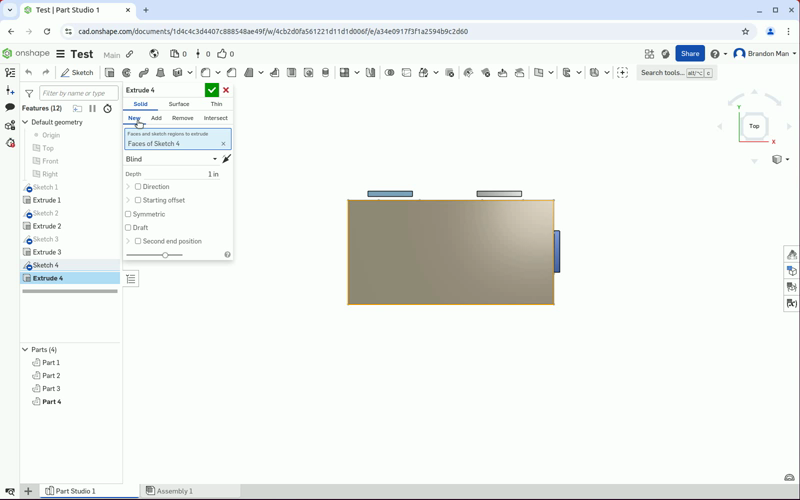
click(137, 120)
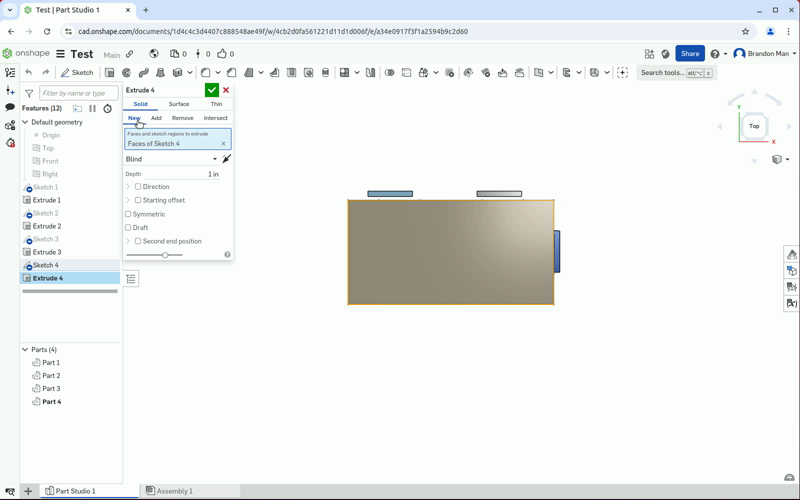
key(tab, 4)
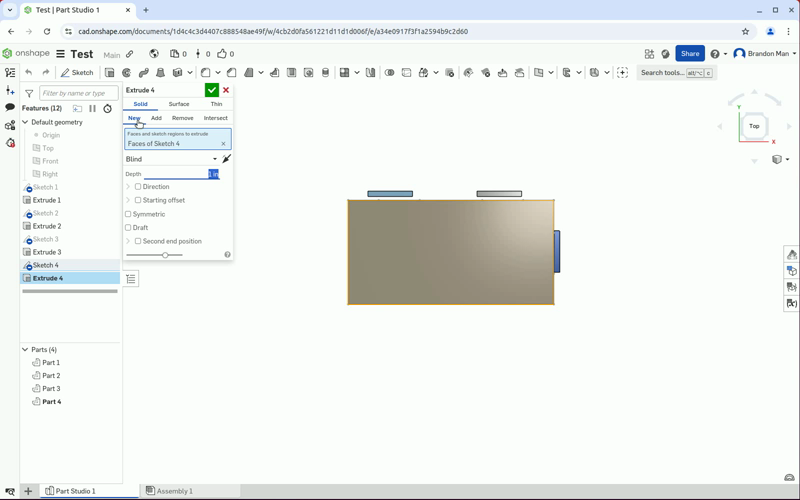
text(0.963)
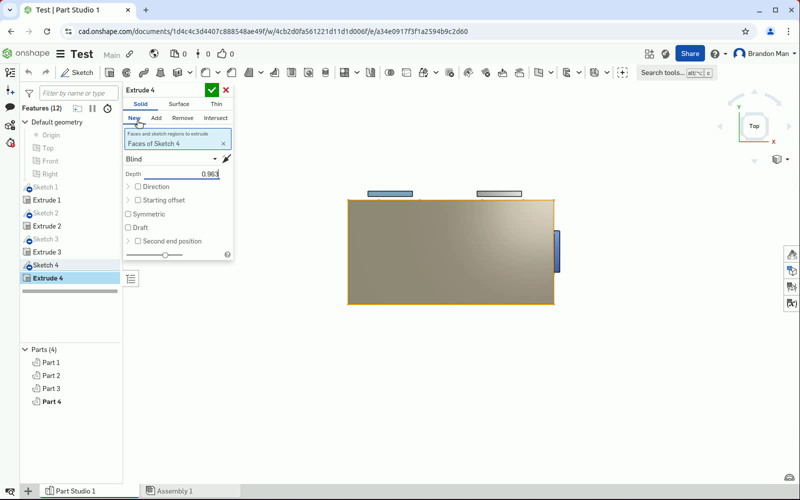
key(enter)
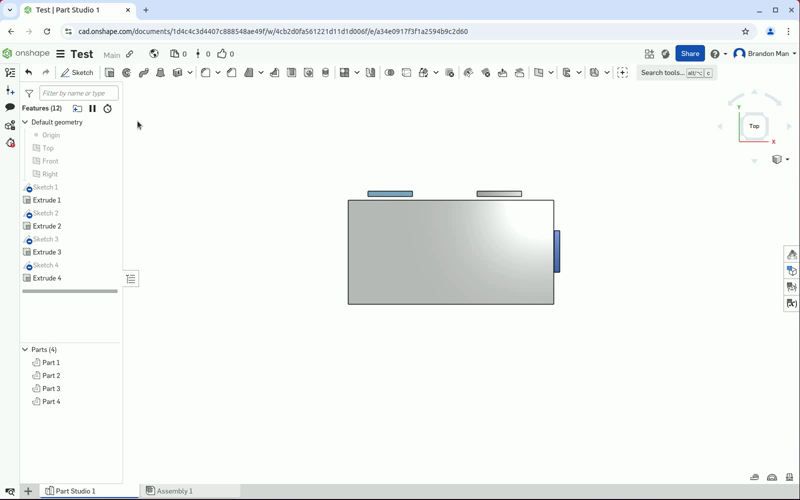
key(shift+h)
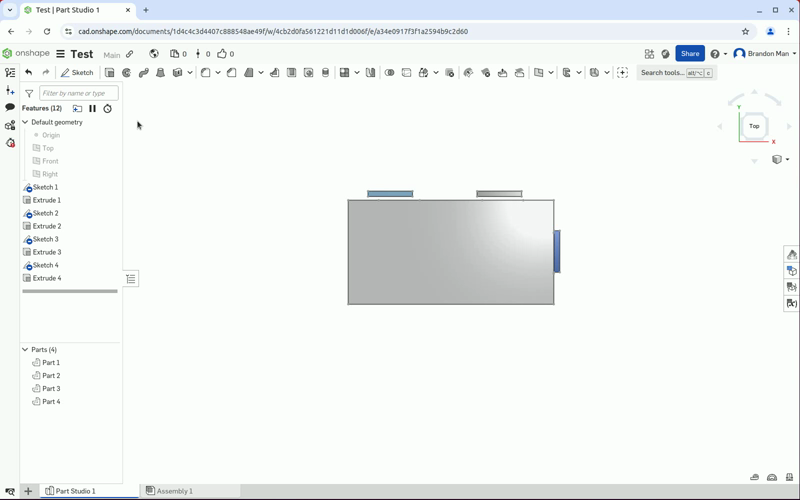
key(shift+h)
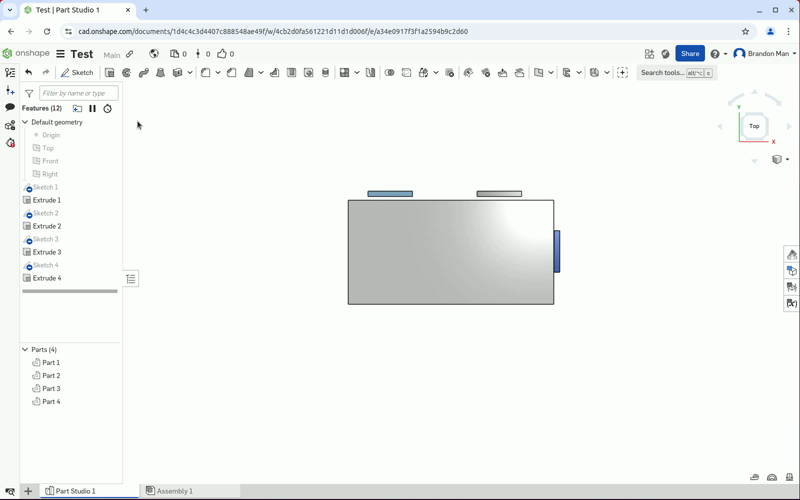
mouse_move(73, 189)
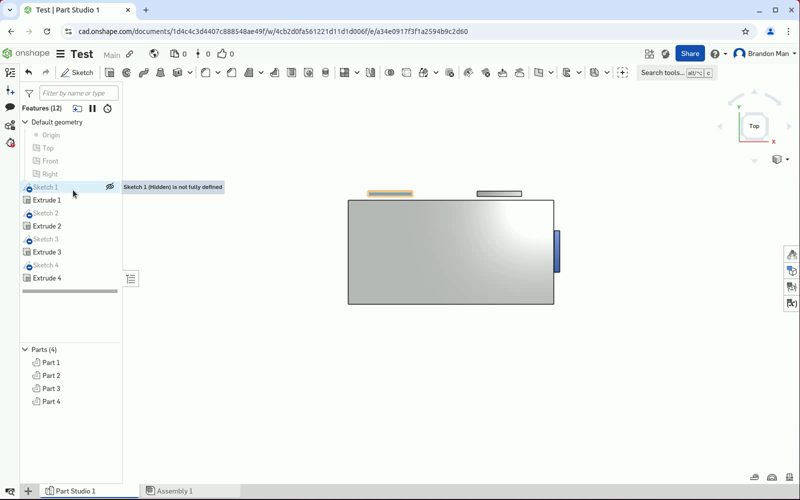
click(73, 189)
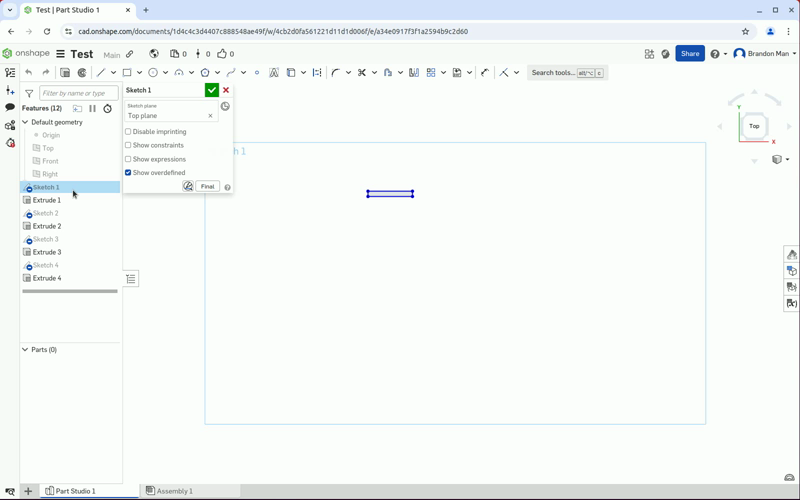
mouse_move(229, 92)
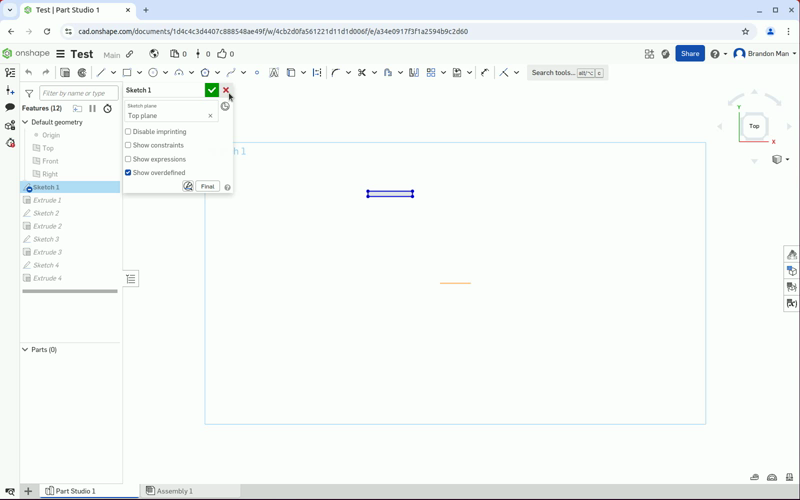
click(229, 92)
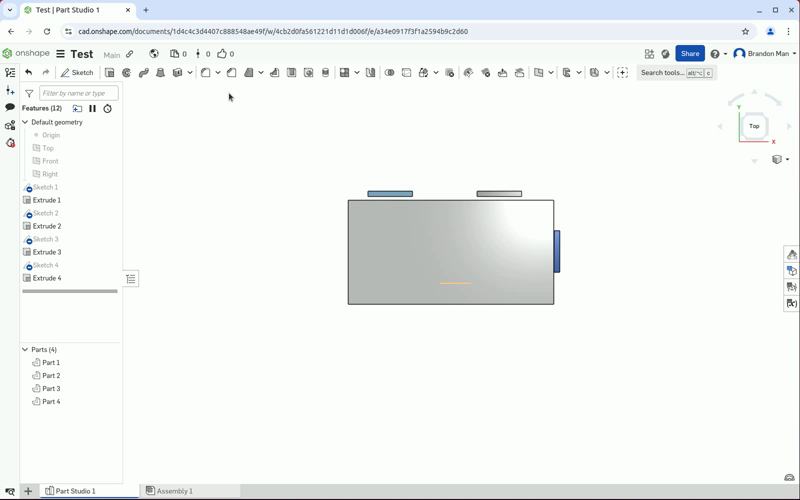
mouse_move(541, 75)
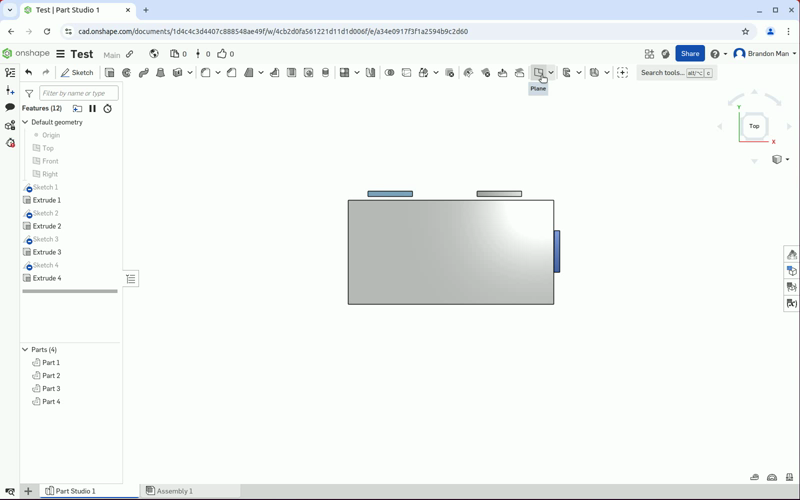
click(541, 75)
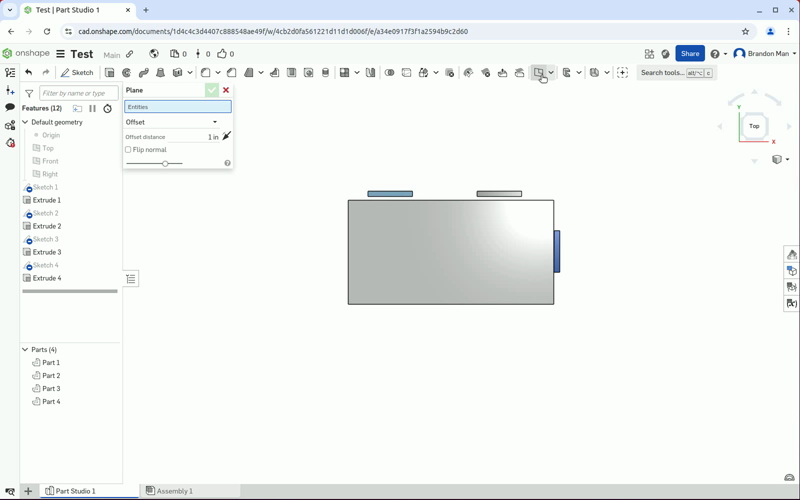
mouse_move(73, 150)
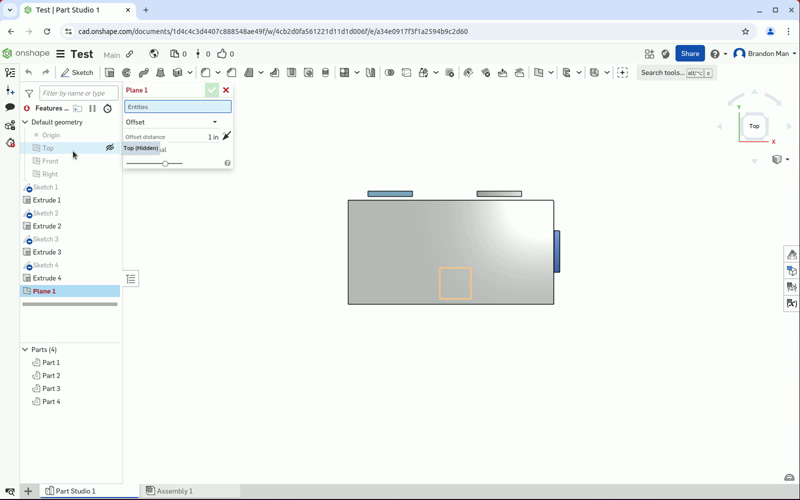
click(73, 150)
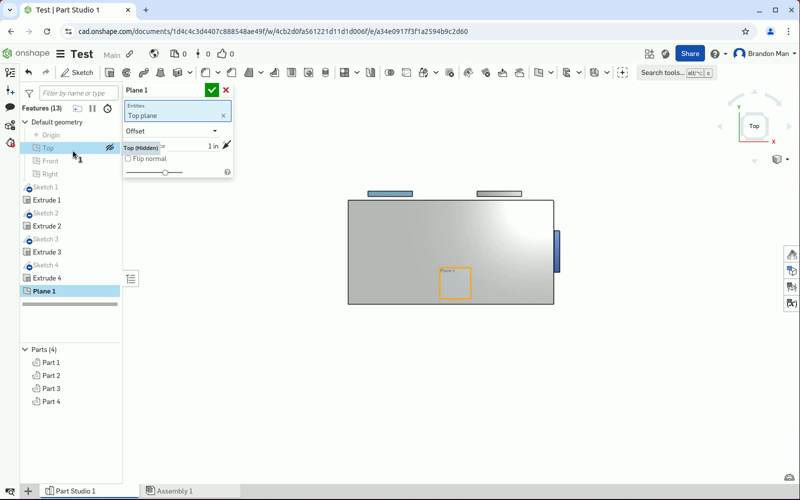
key(tab, 2)
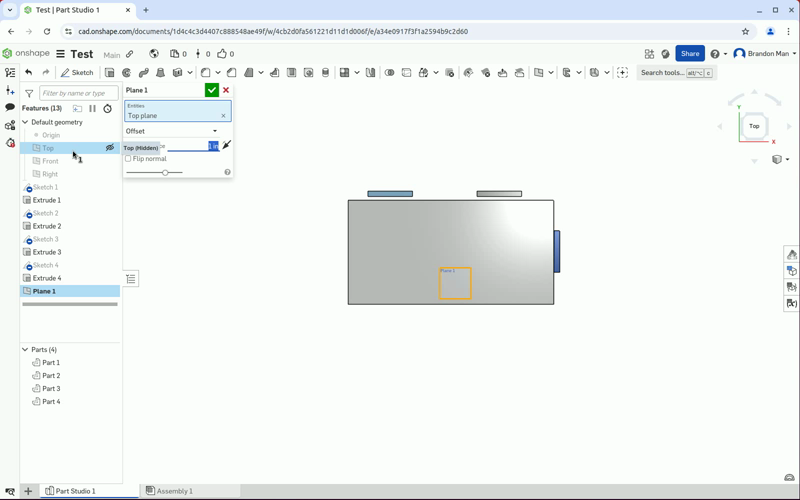
text(0.955)
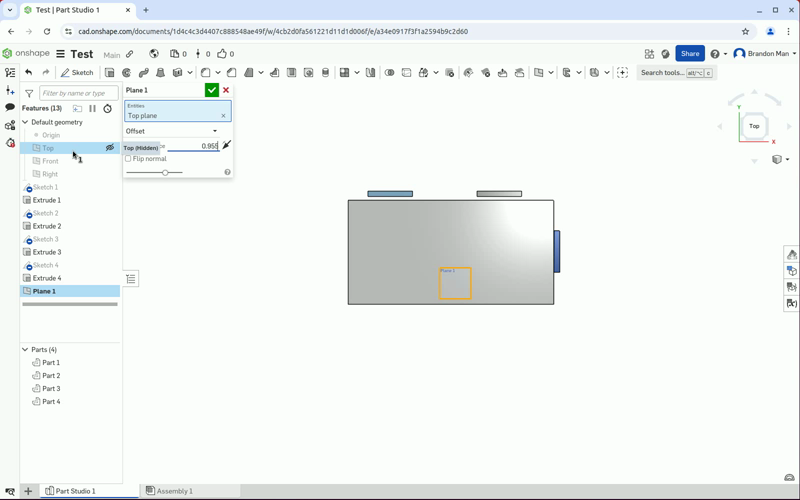
key(enter, 2)
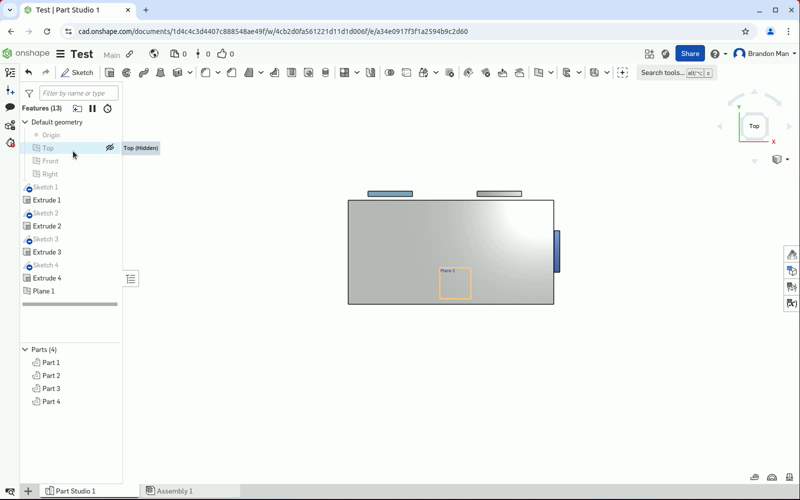
key(shift+s)
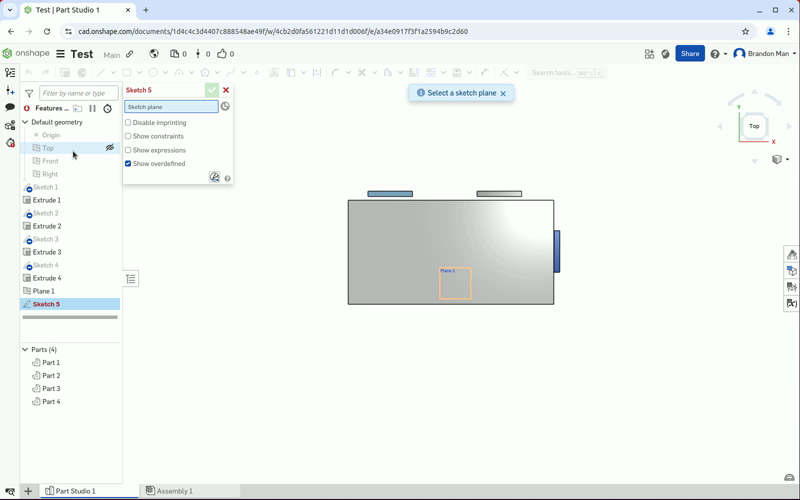
mouse_move(73, 293)
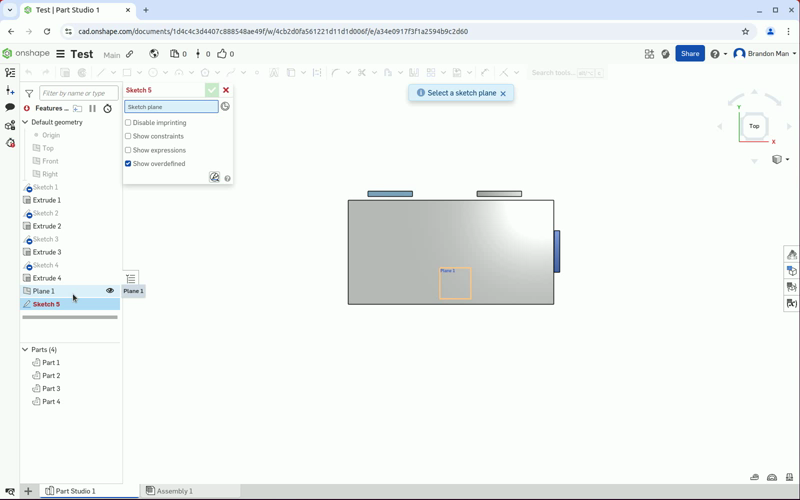
click(73, 293)
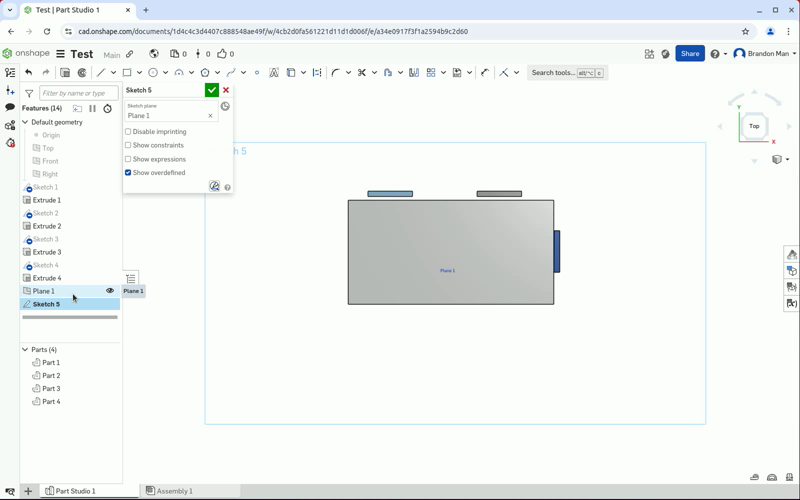
mouse_move(73, 352)
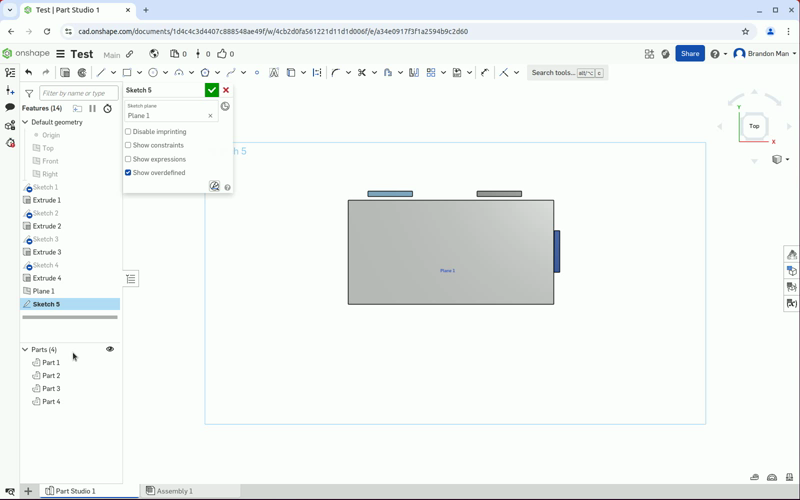
key(y)
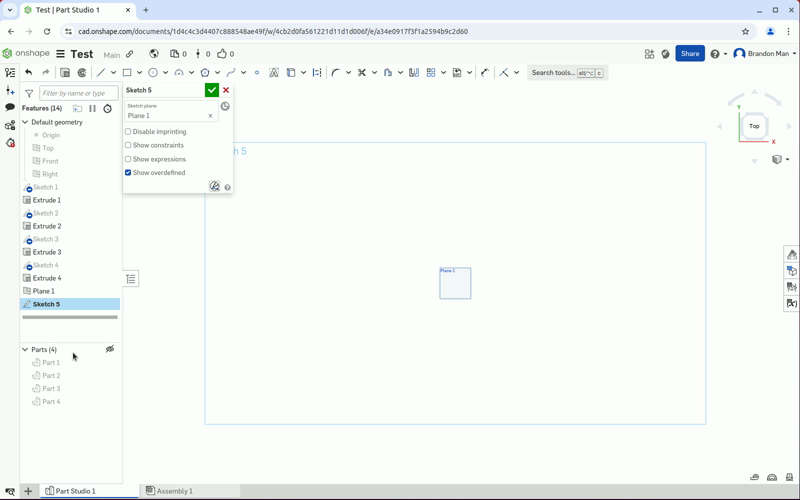
key(l)
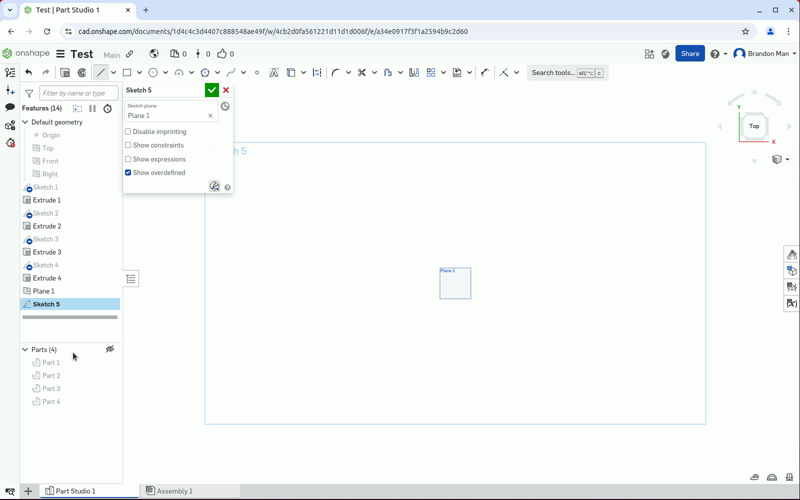
key_down(shift)
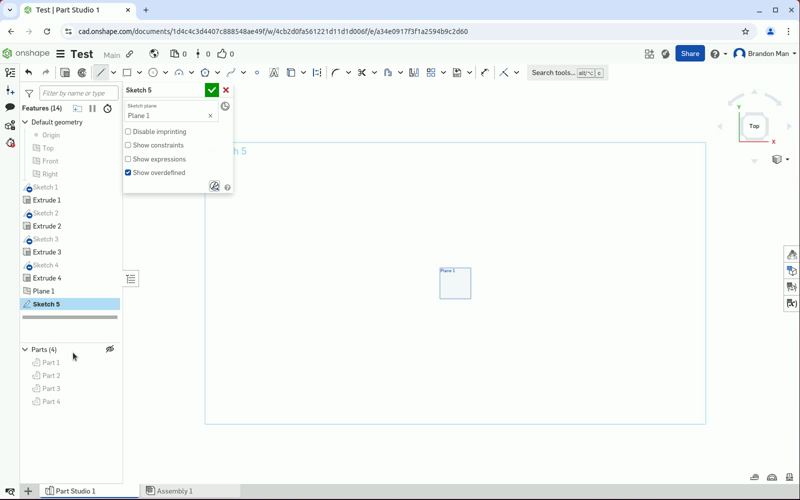
mouse_move(378, 304)
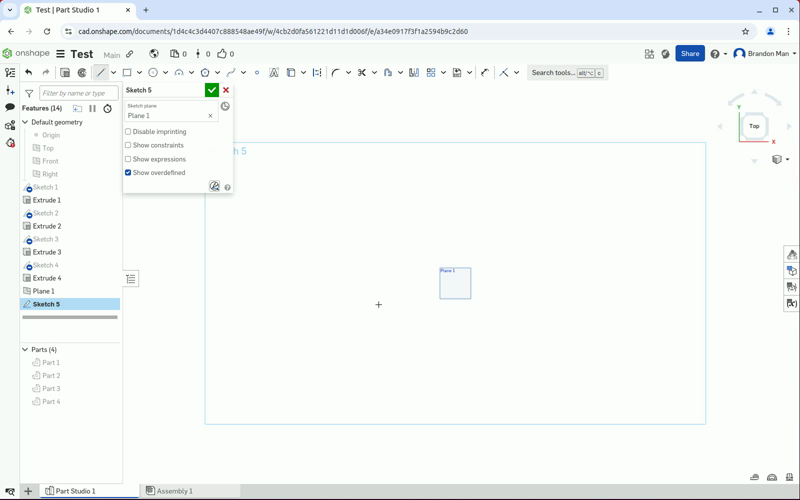
click(378, 304)
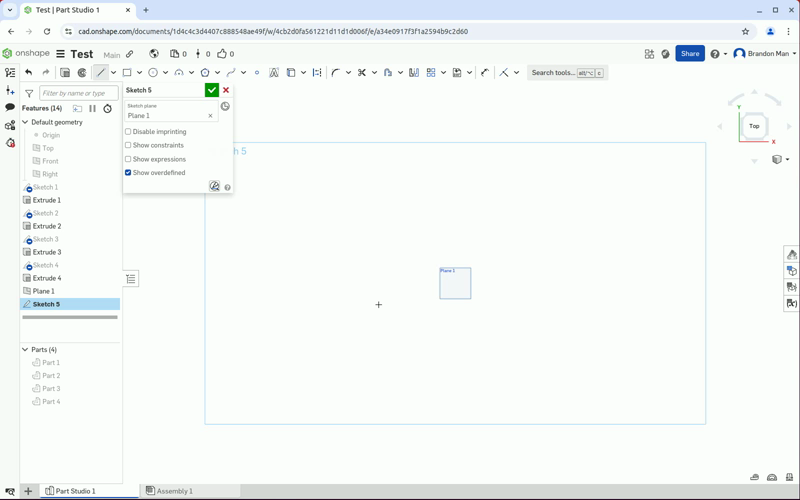
key_up(shift)
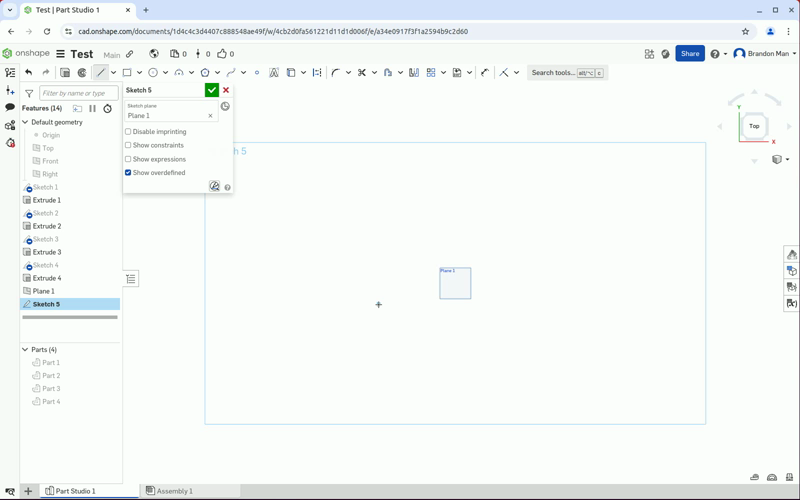
key_down(shift)
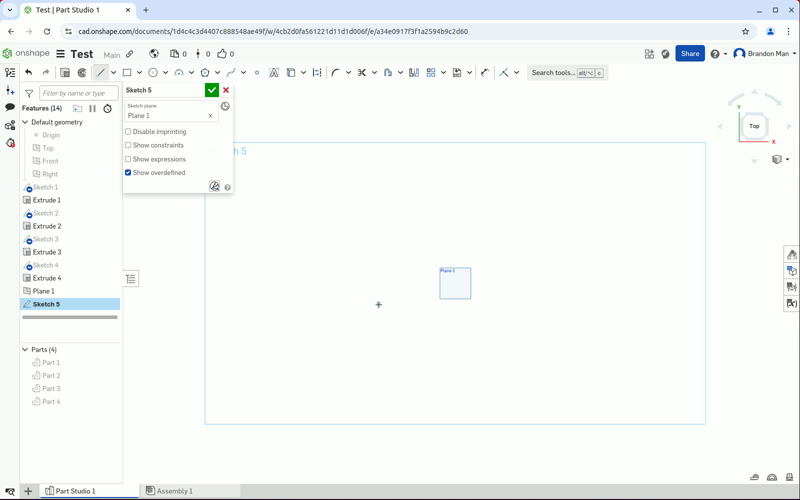
mouse_move(408, 304)
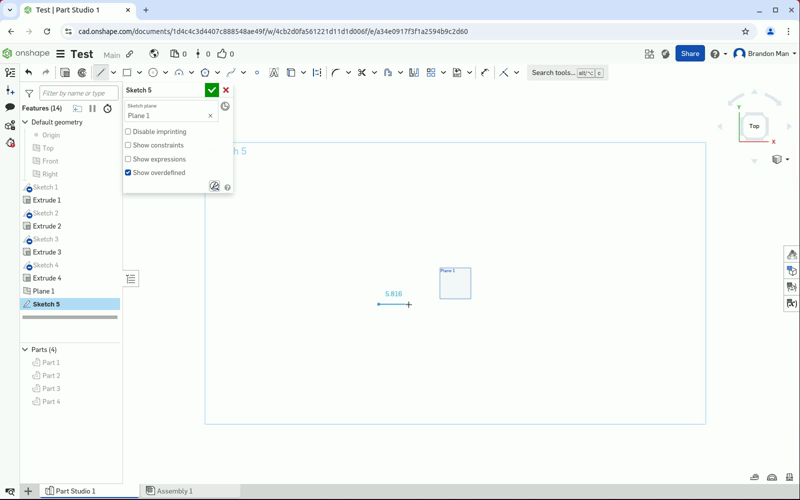
mouse_move(420, 304)
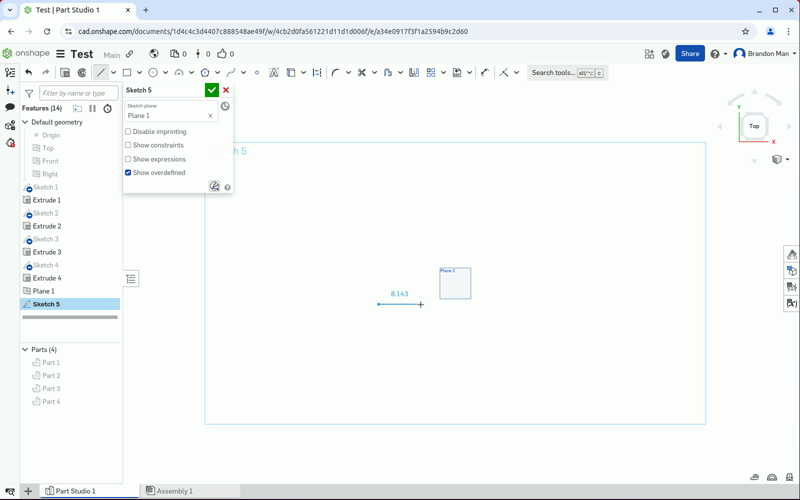
click(420, 304)
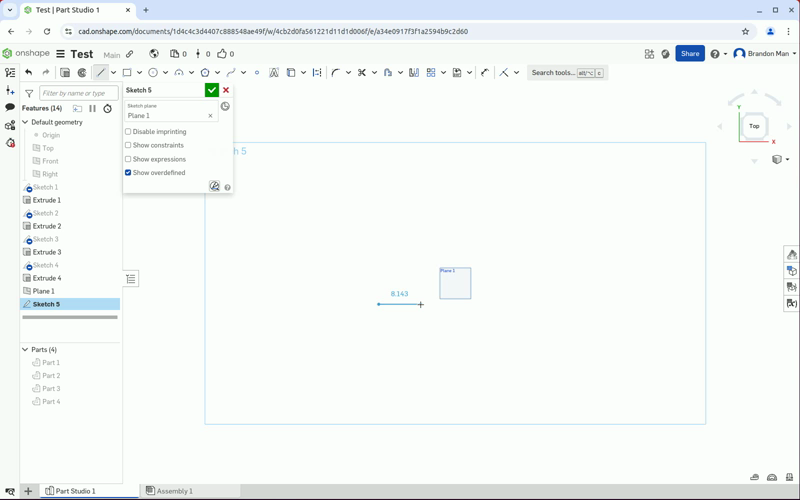
key_up(shift)
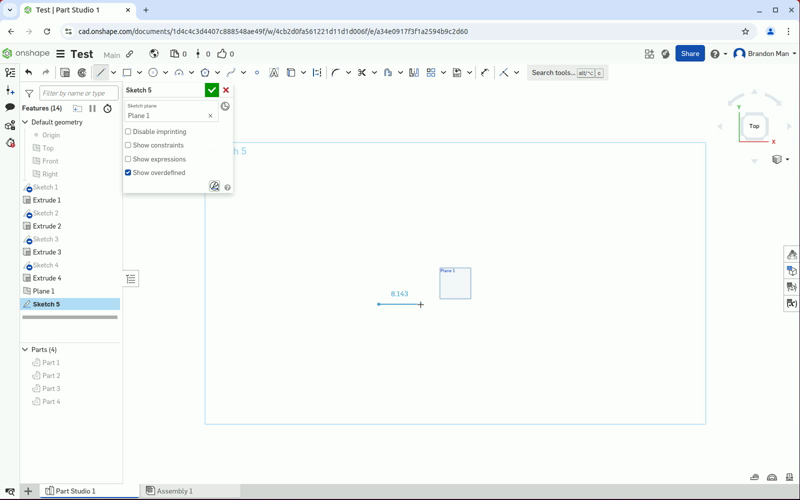
key_down(shift)
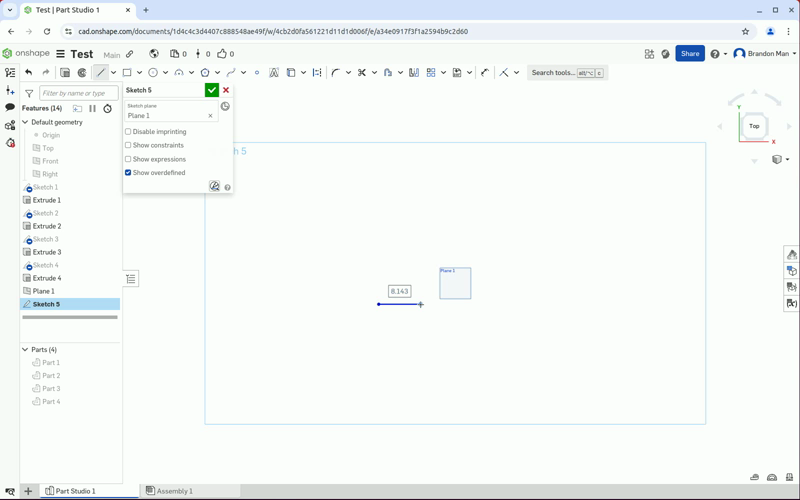
mouse_move(450, 304)
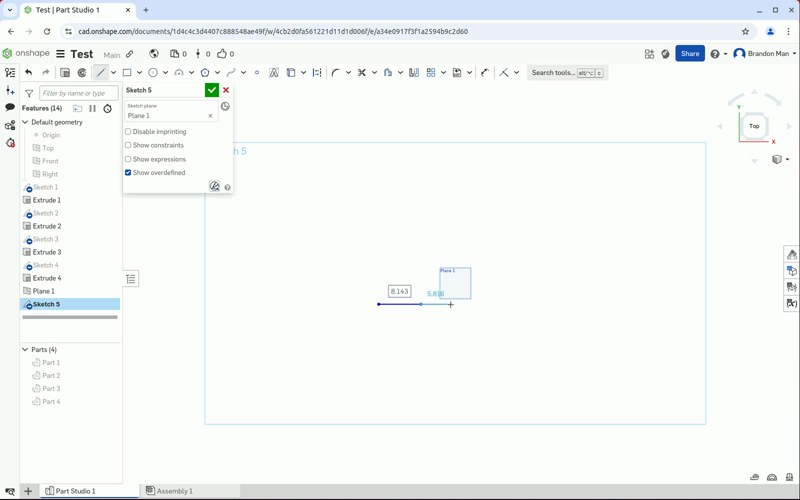
mouse_move(420, 299)
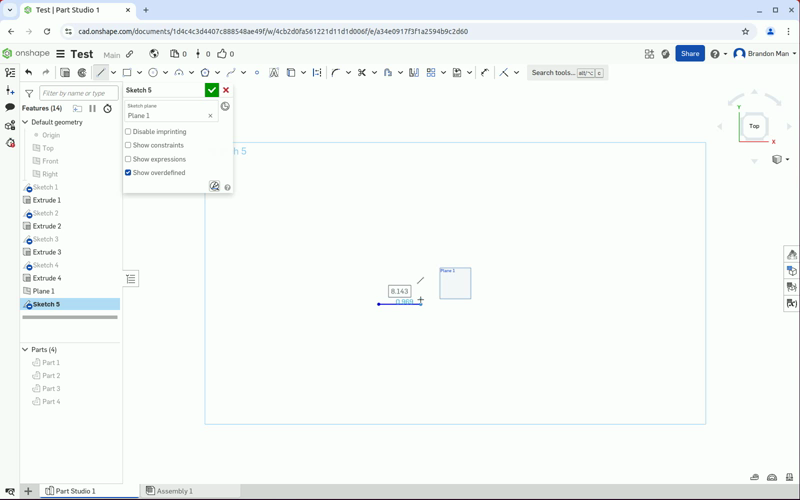
scroll(6)
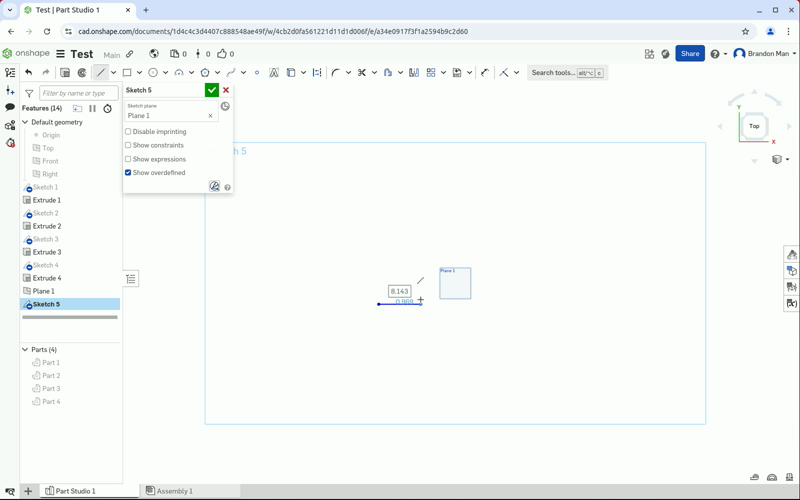
scroll(6)
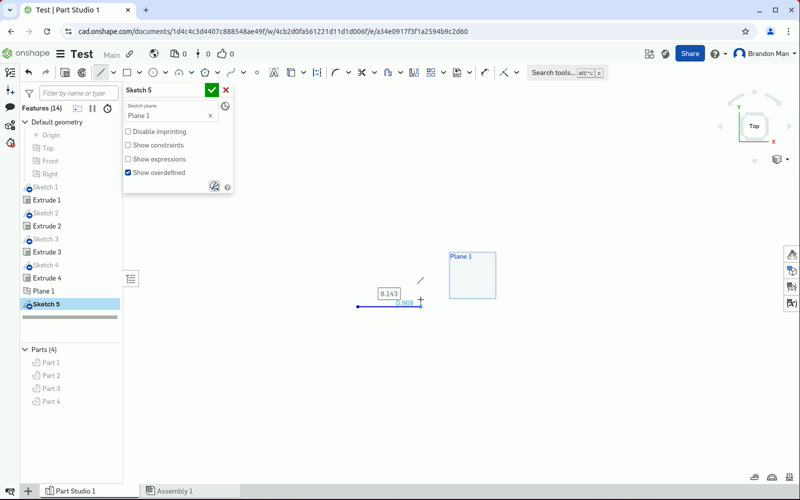
scroll(6)
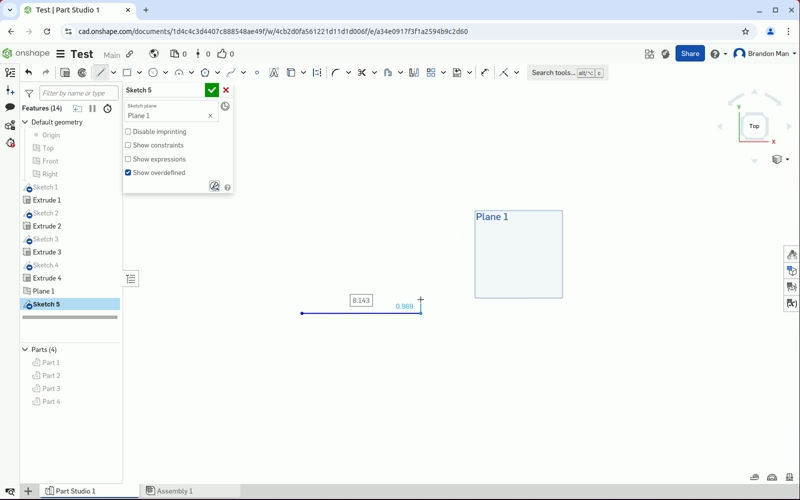
scroll(6)
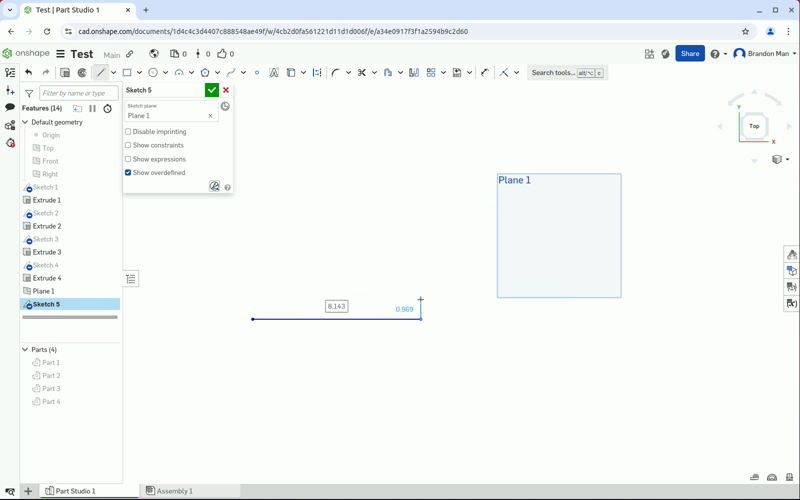
scroll(6)
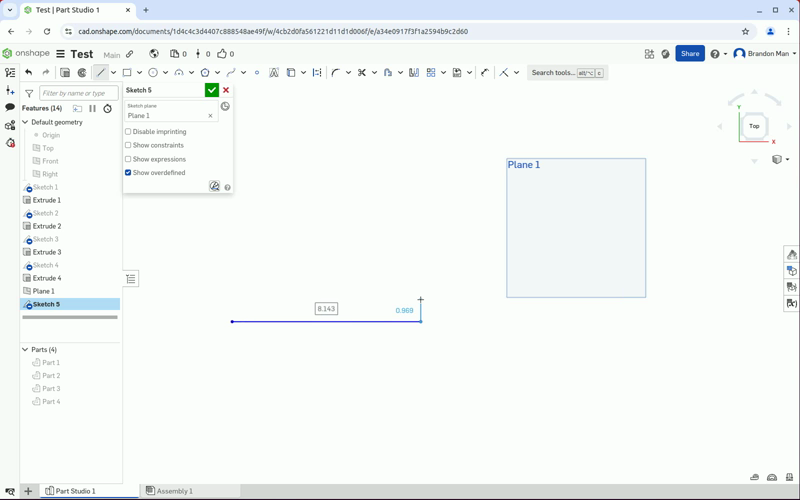
scroll(6)
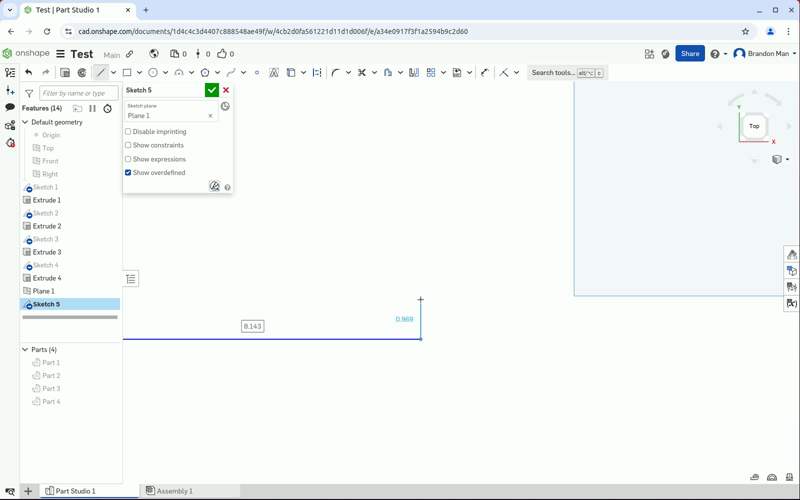
scroll(6)
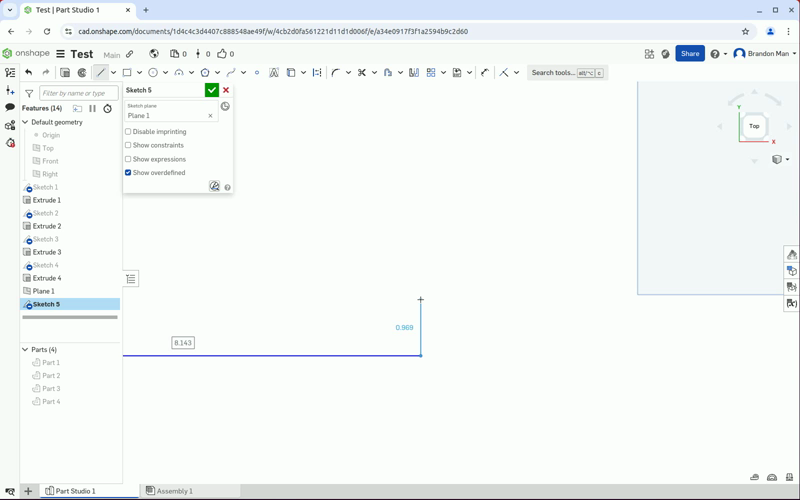
click(420, 299)
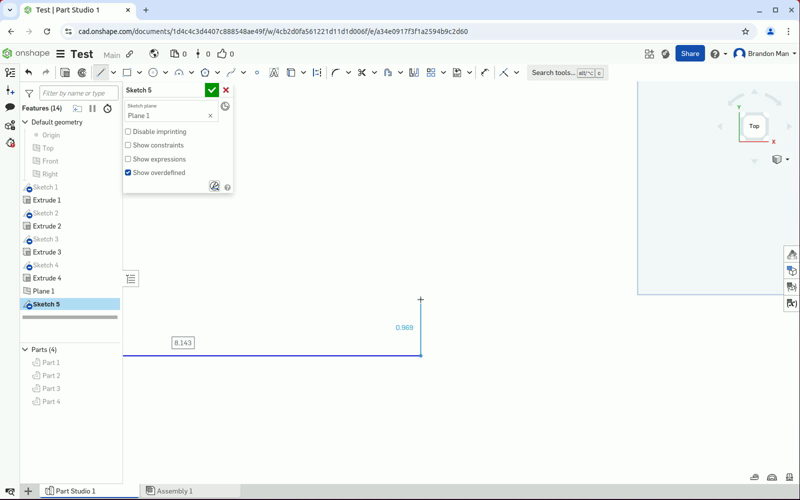
scroll(-6)
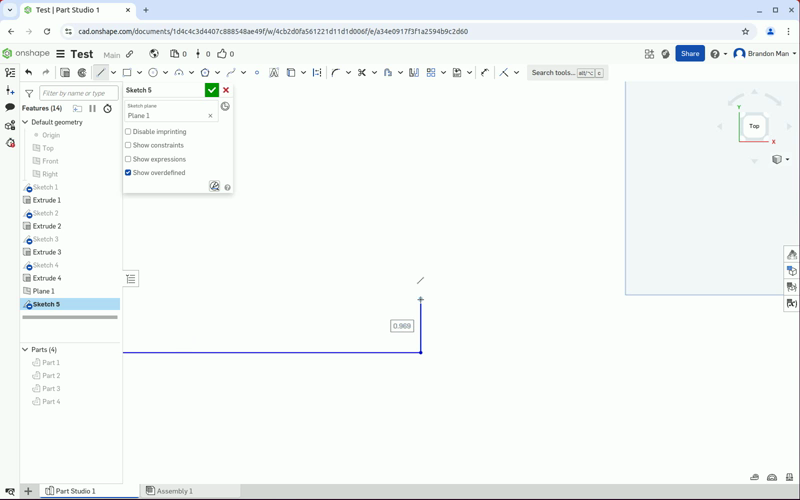
scroll(-6)
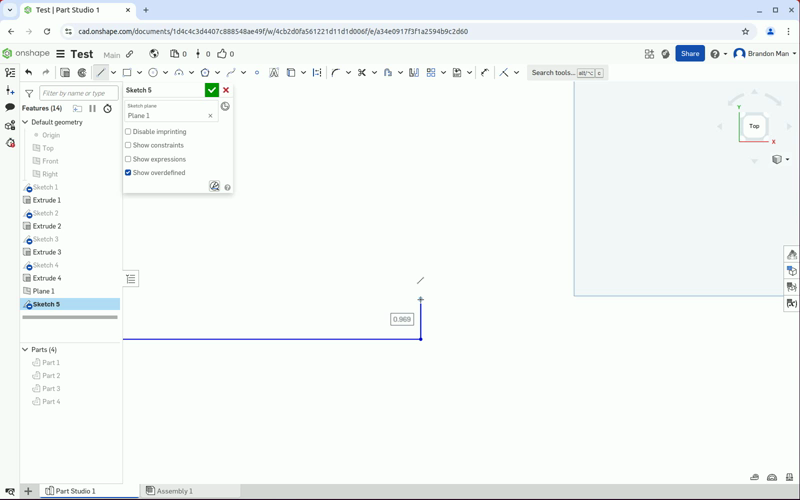
scroll(-6)
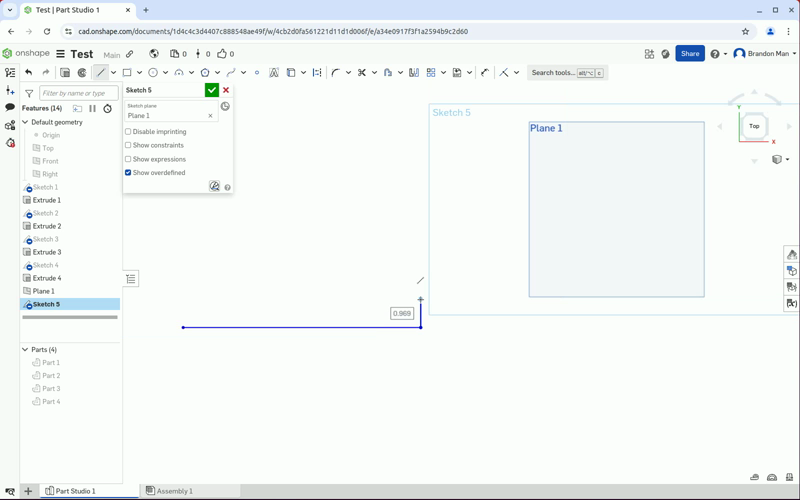
scroll(-6)
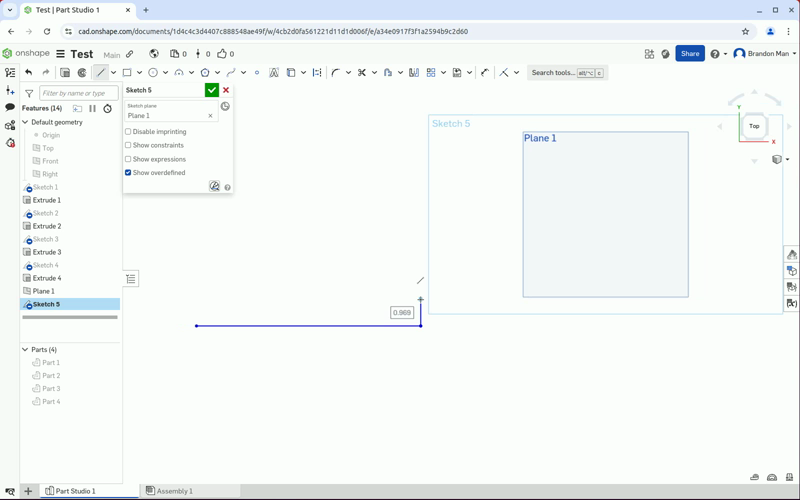
scroll(-6)
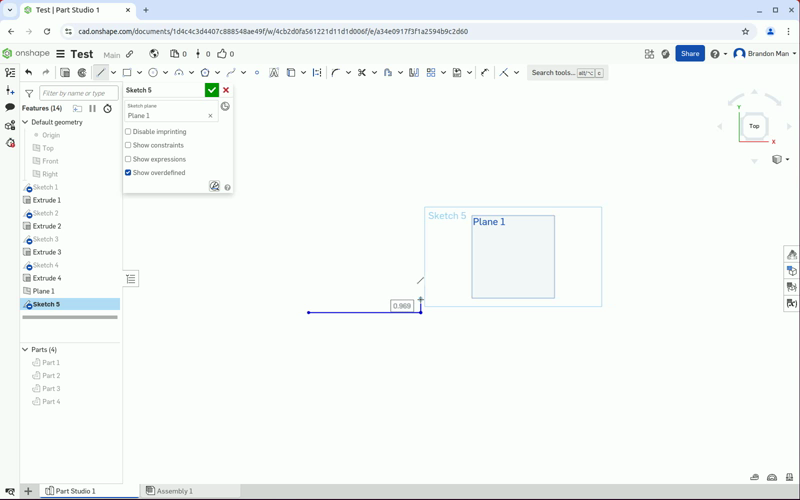
scroll(-6)
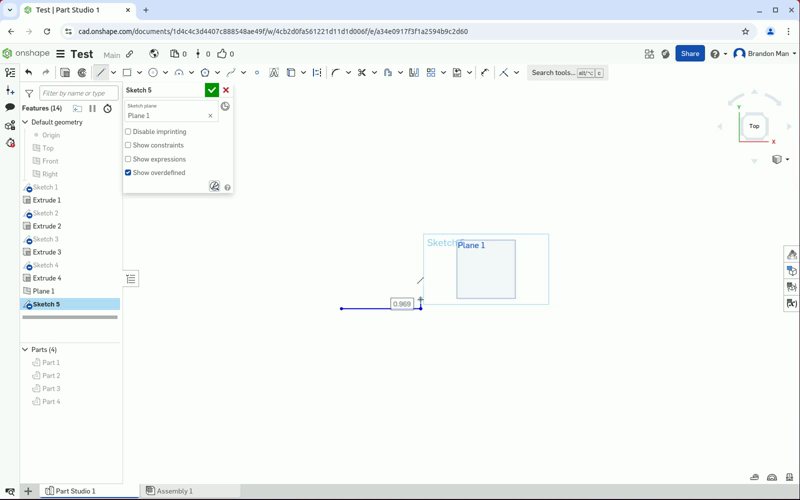
scroll(-6)
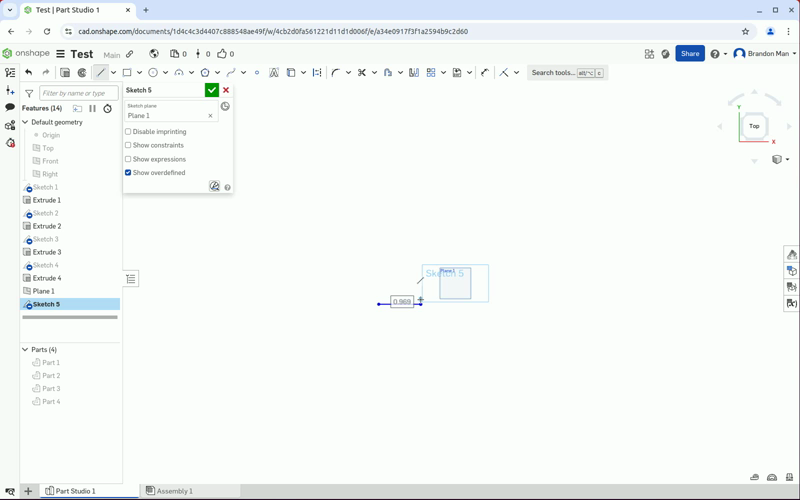
key_up(shift)
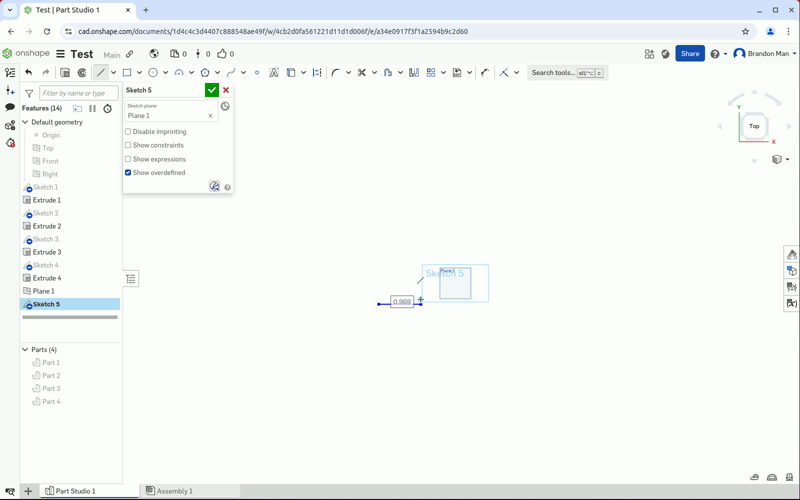
key_down(shift)
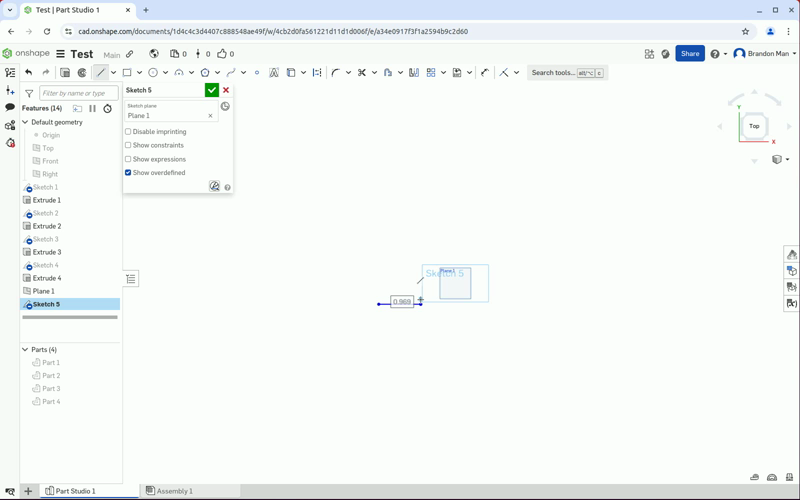
mouse_move(450, 299)
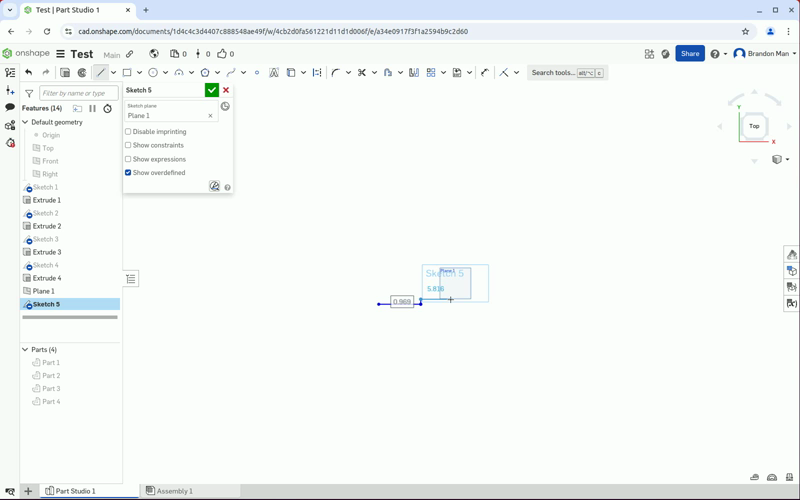
mouse_move(378, 299)
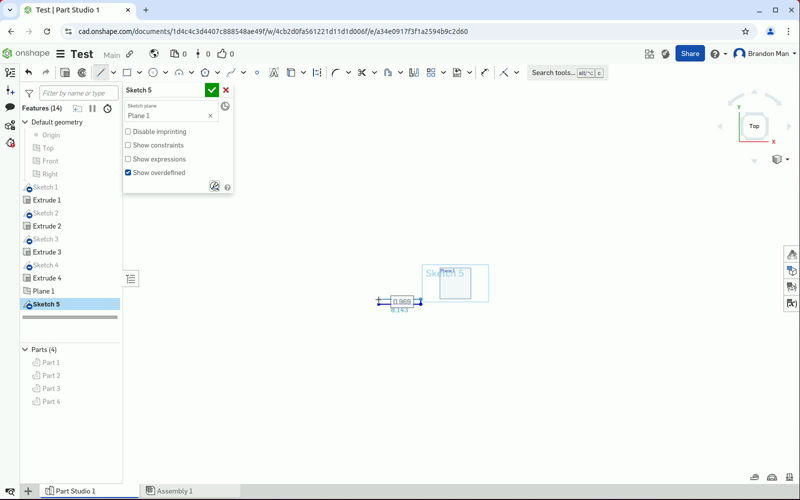
click(378, 299)
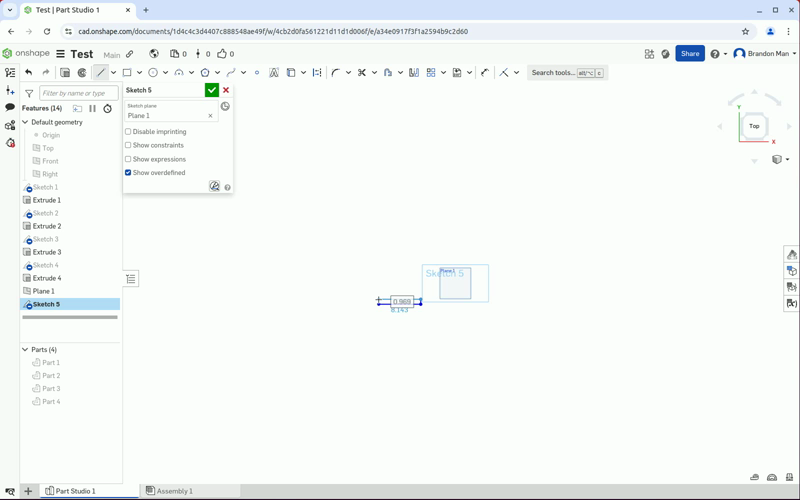
key_up(shift)
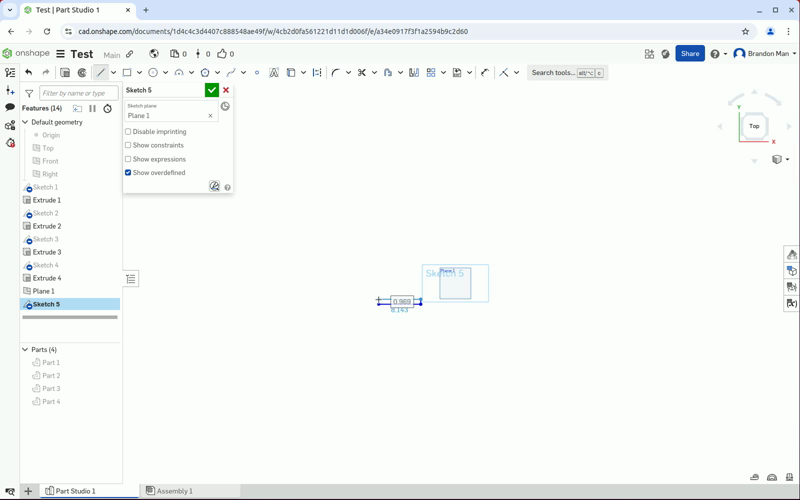
mouse_move(408, 299)
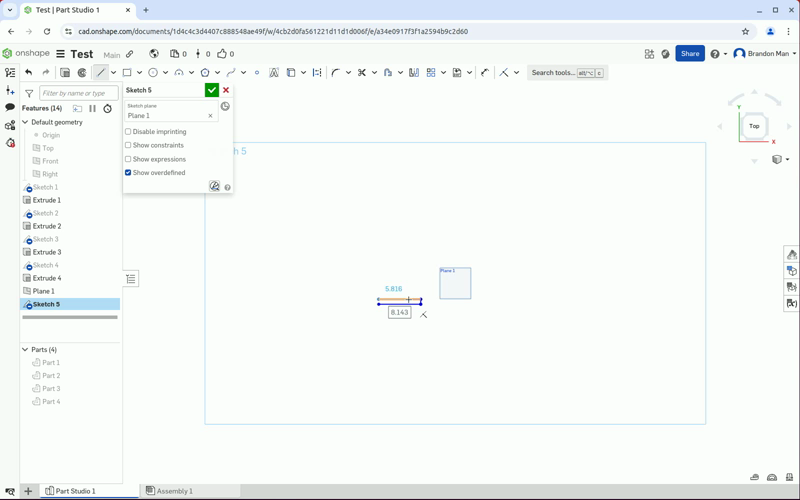
key_down(shift)
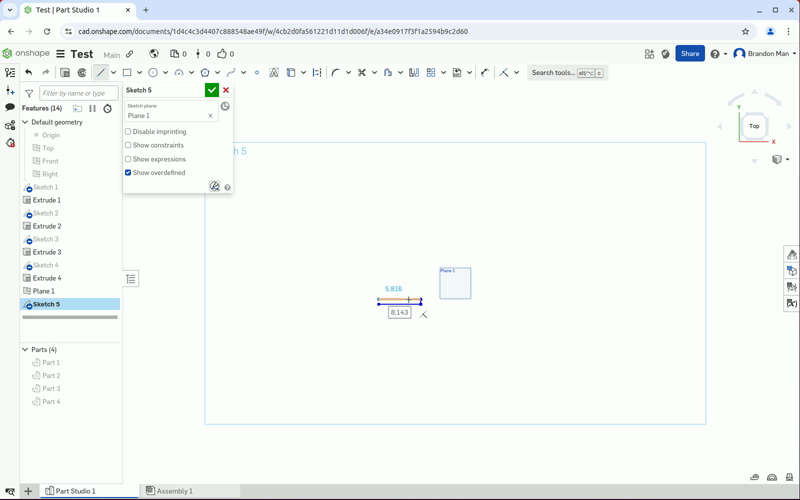
mouse_move(378, 304)
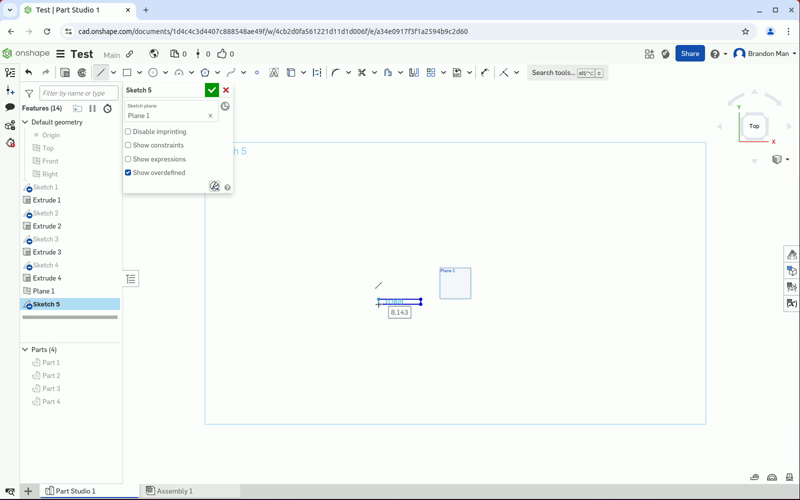
scroll(6)
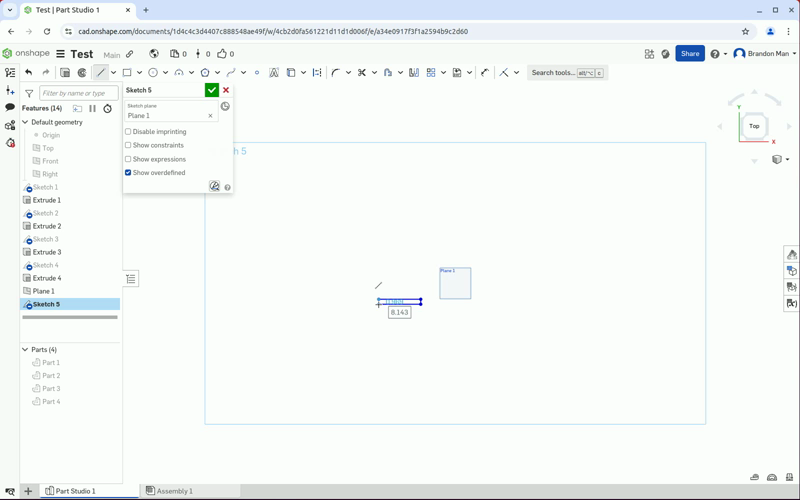
scroll(6)
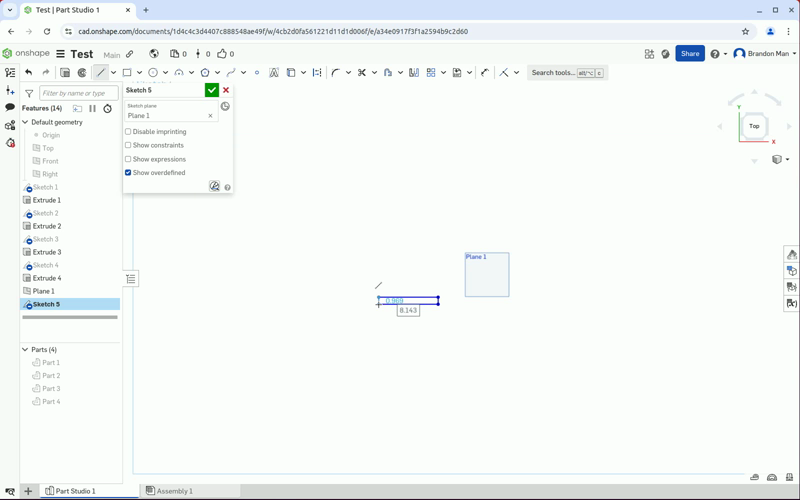
scroll(6)
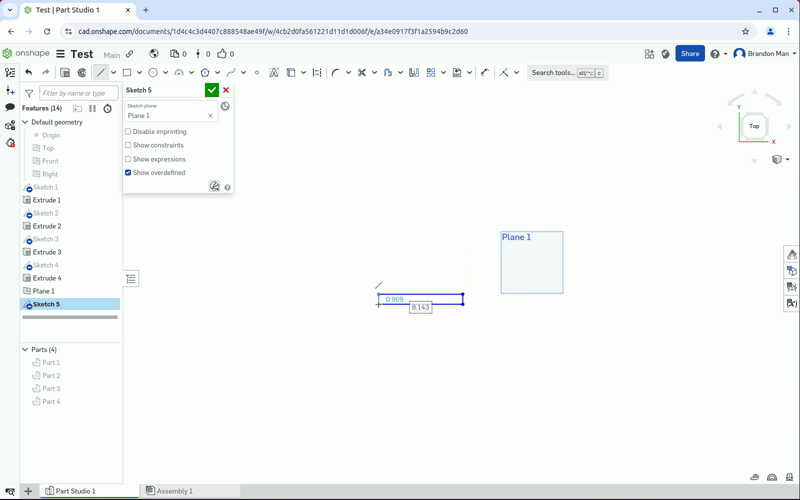
scroll(6)
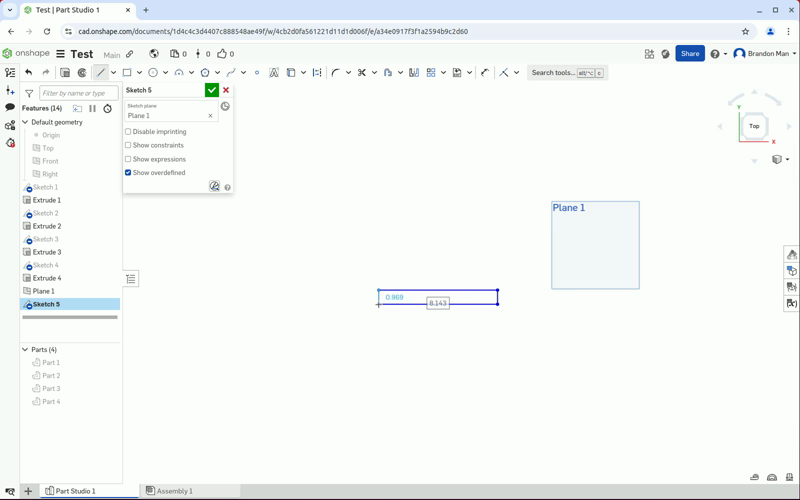
scroll(6)
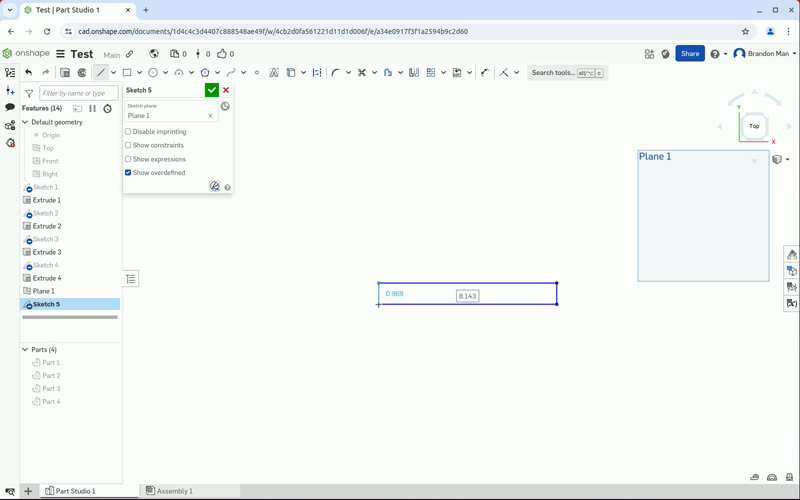
scroll(6)
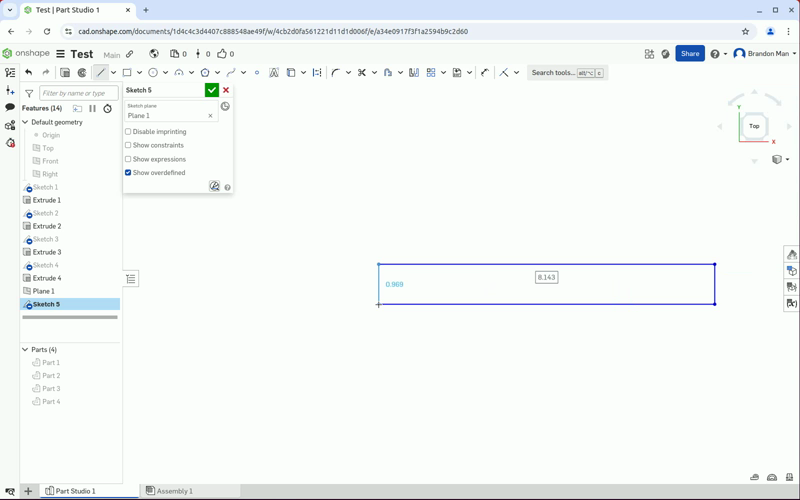
scroll(6)
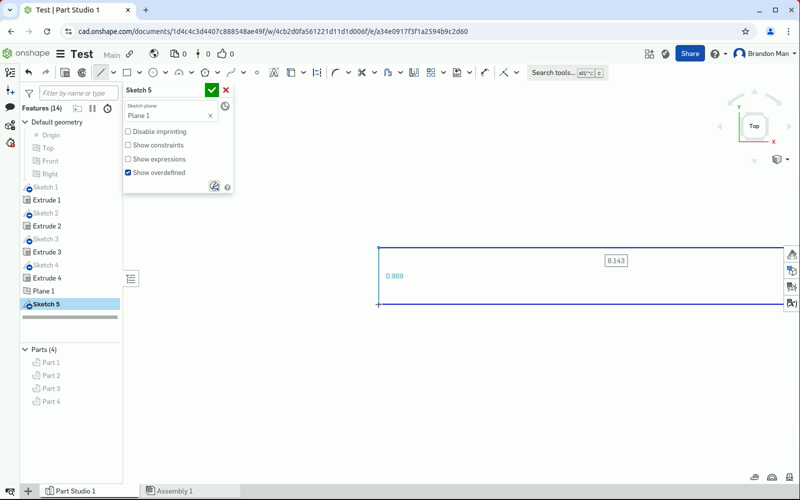
key_up(shift)
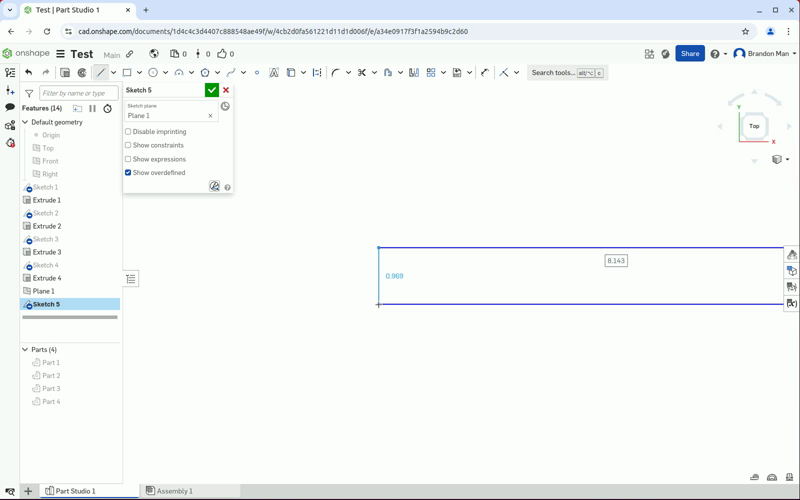
click(378, 304)
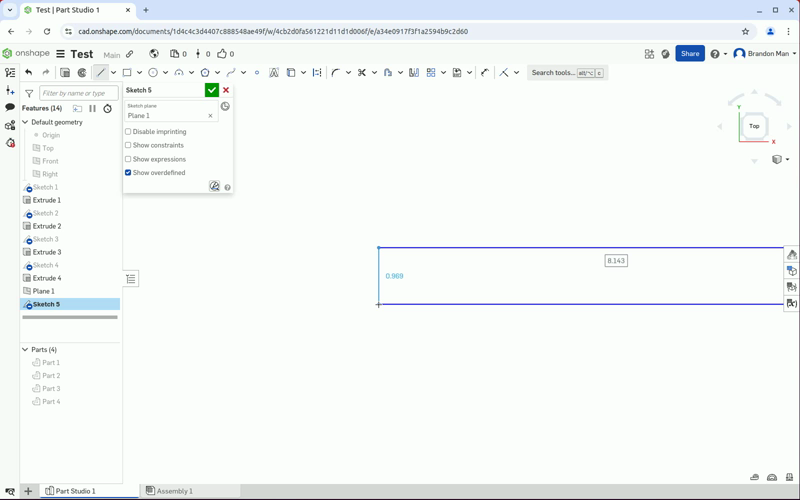
scroll(-6)
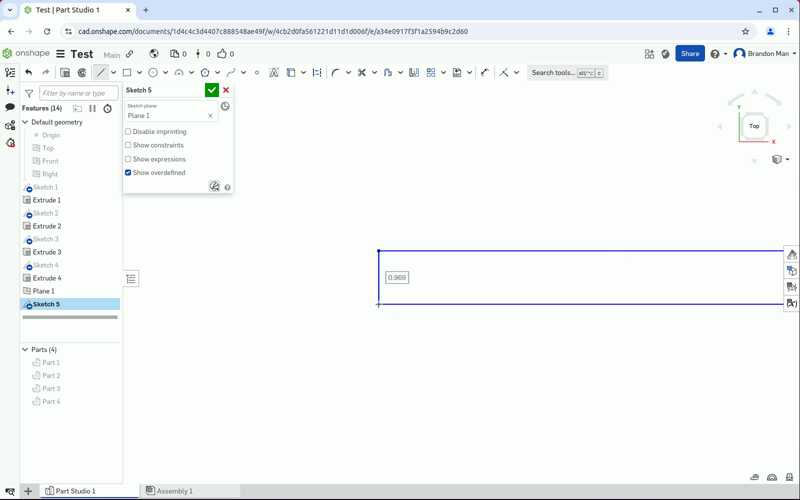
scroll(-6)
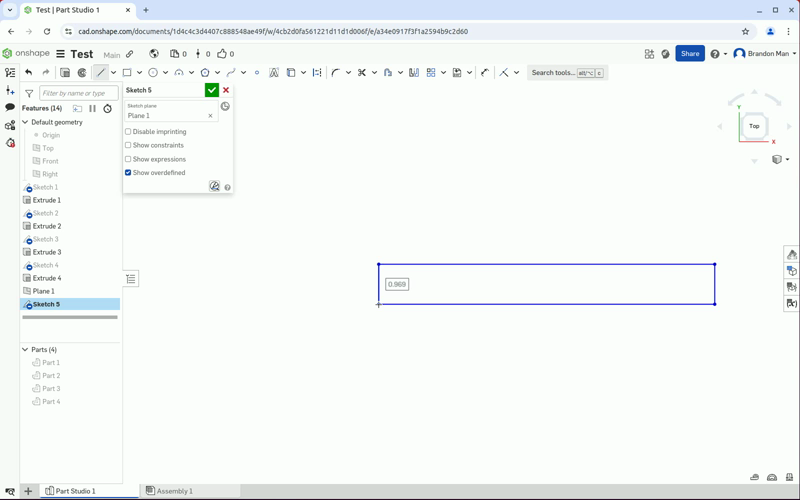
scroll(-6)
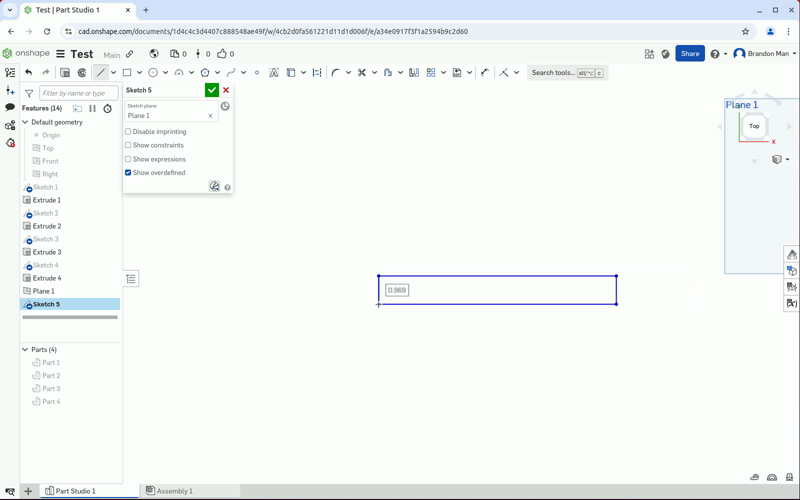
scroll(-6)
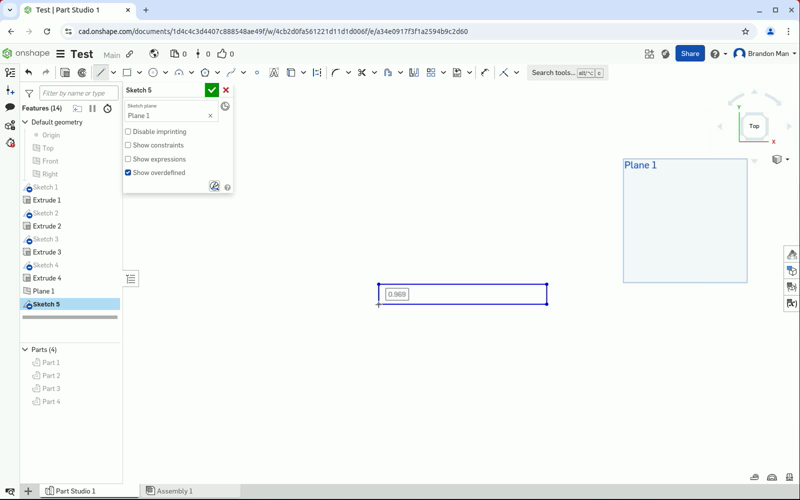
scroll(-6)
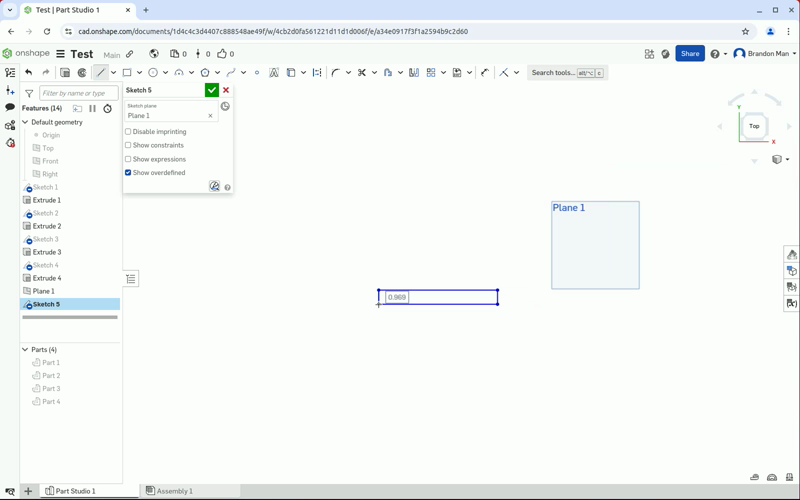
scroll(-6)
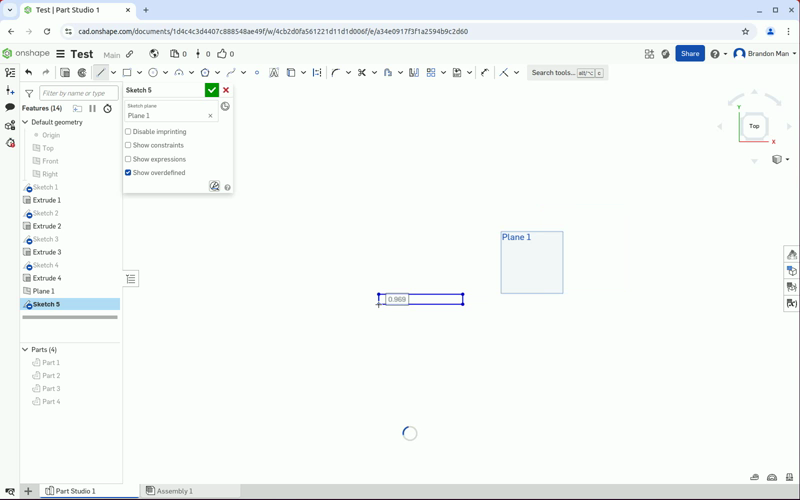
scroll(-6)
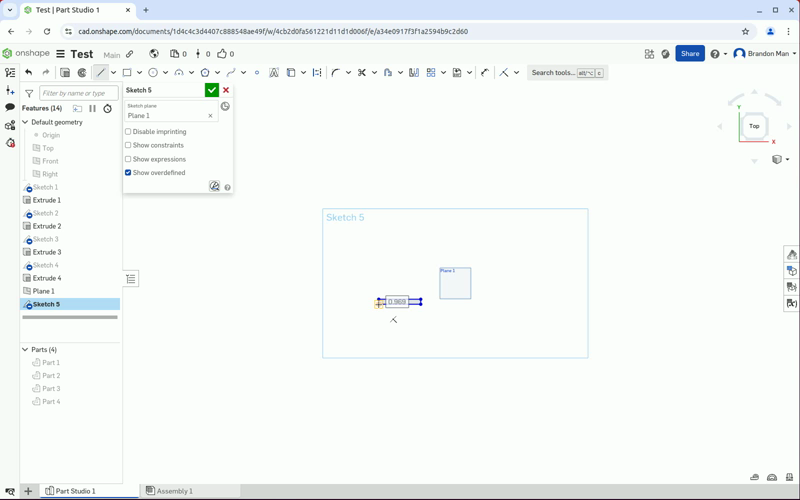
key(esc)
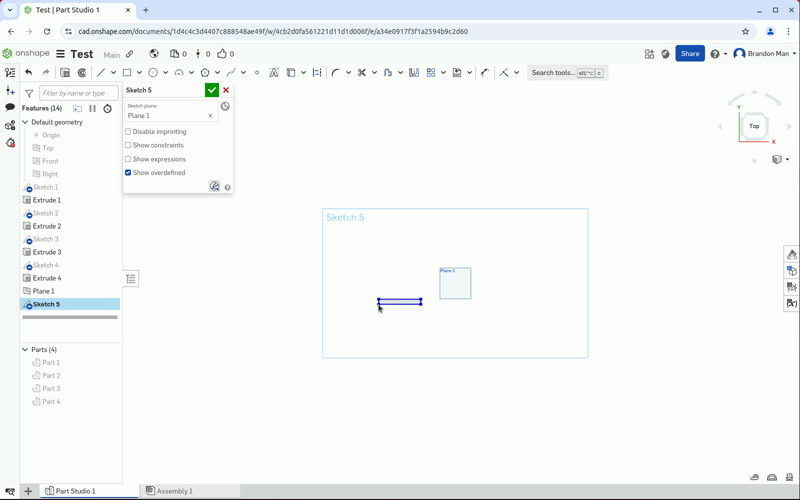
mouse_move(403, 299)
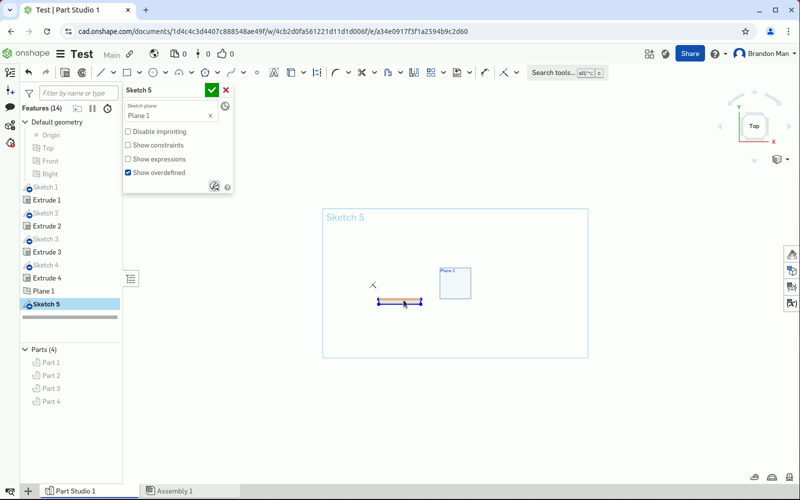
scroll(6)
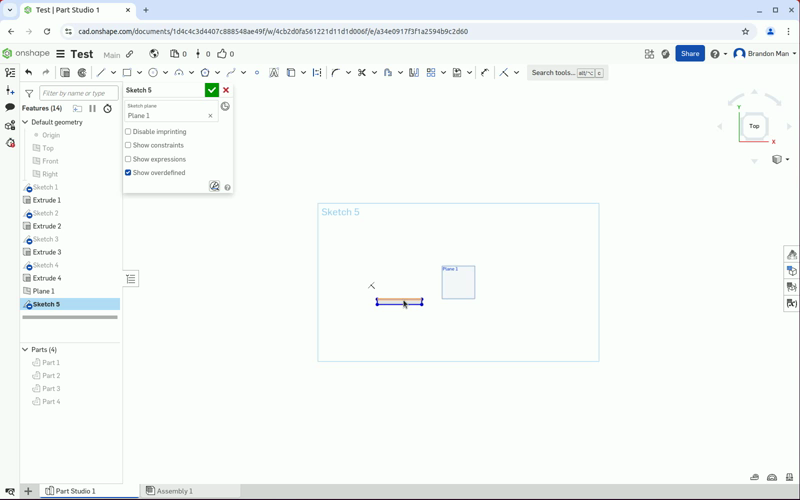
scroll(6)
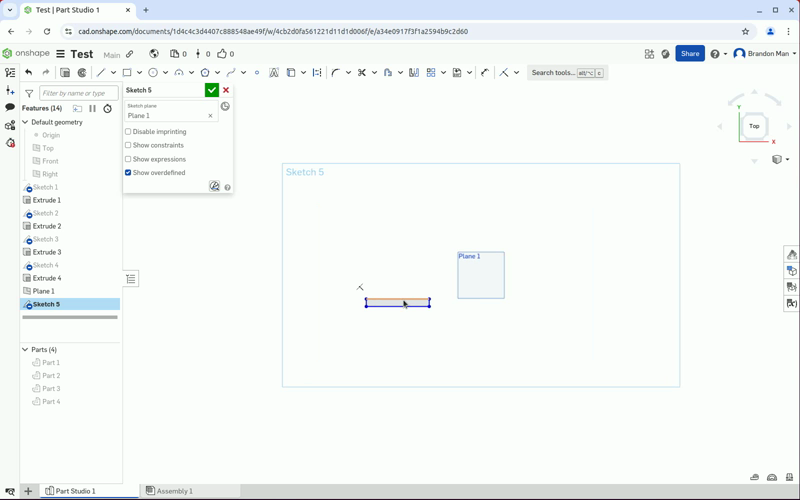
scroll(6)
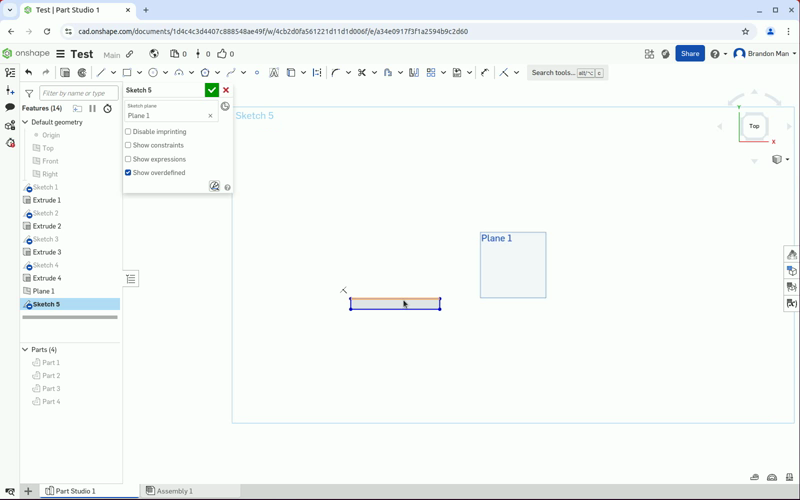
scroll(6)
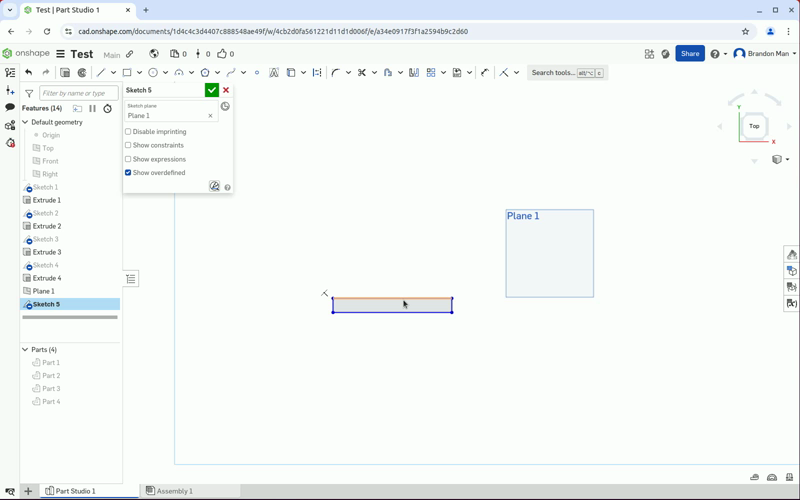
scroll(6)
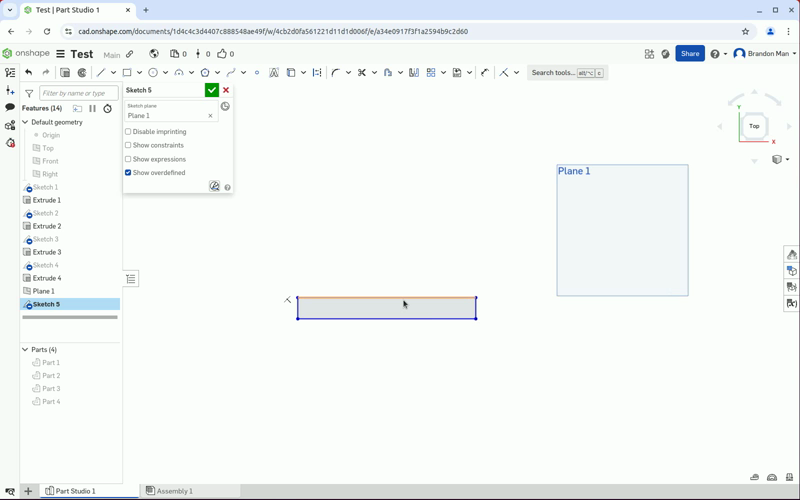
scroll(6)
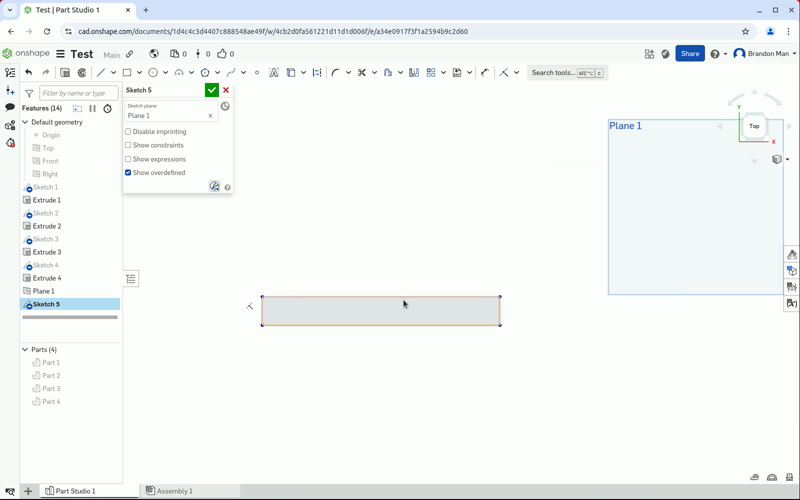
scroll(6)
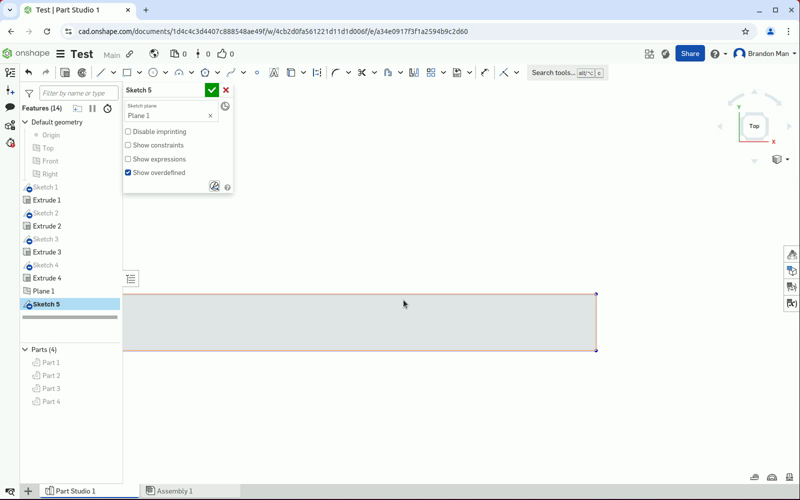
click(403, 299)
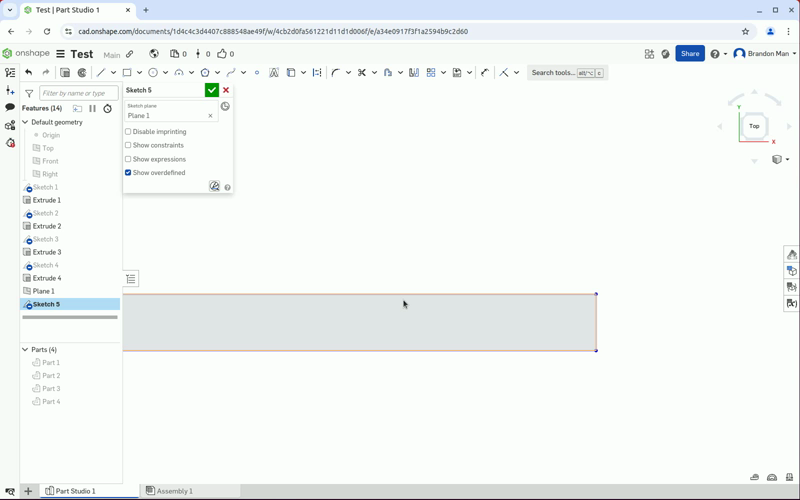
scroll(-6)
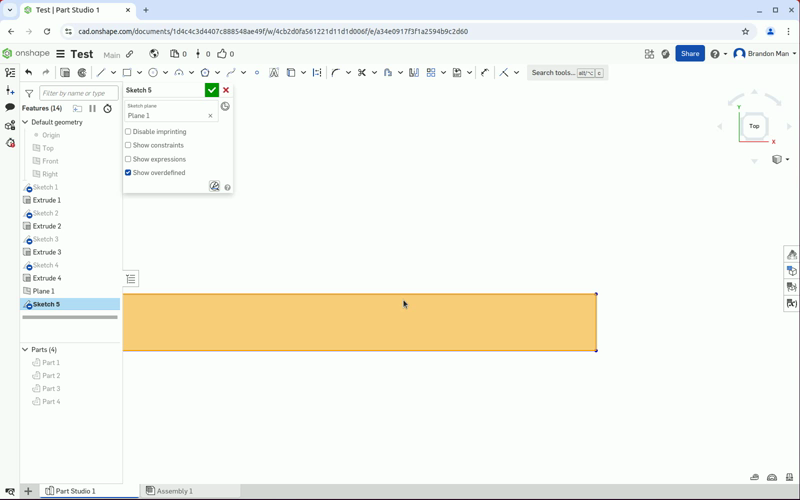
scroll(-6)
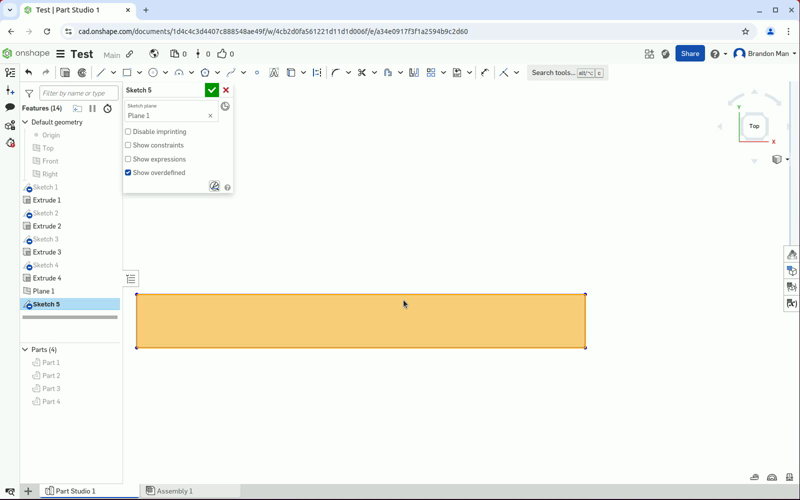
scroll(-6)
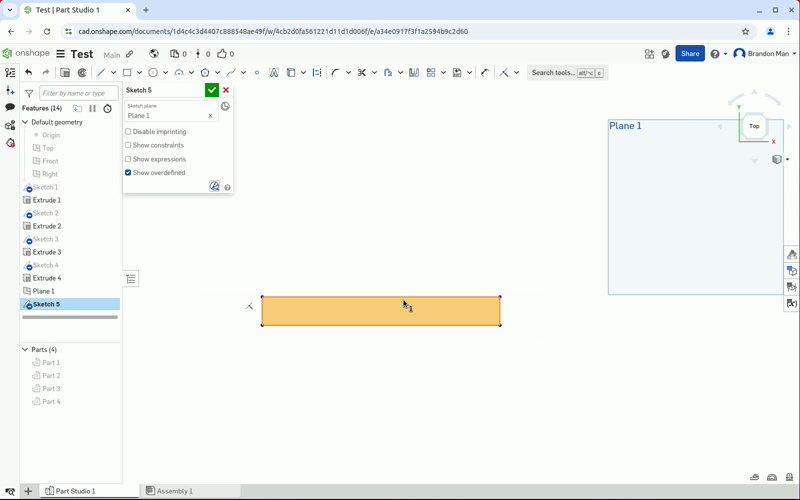
scroll(-6)
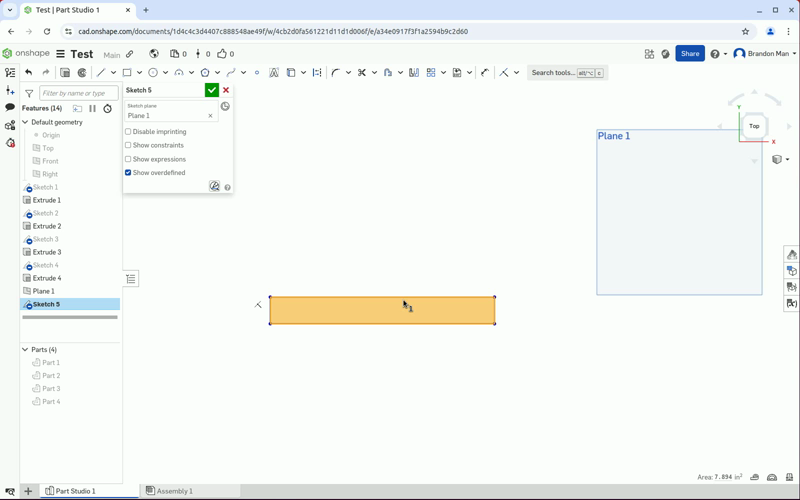
scroll(-6)
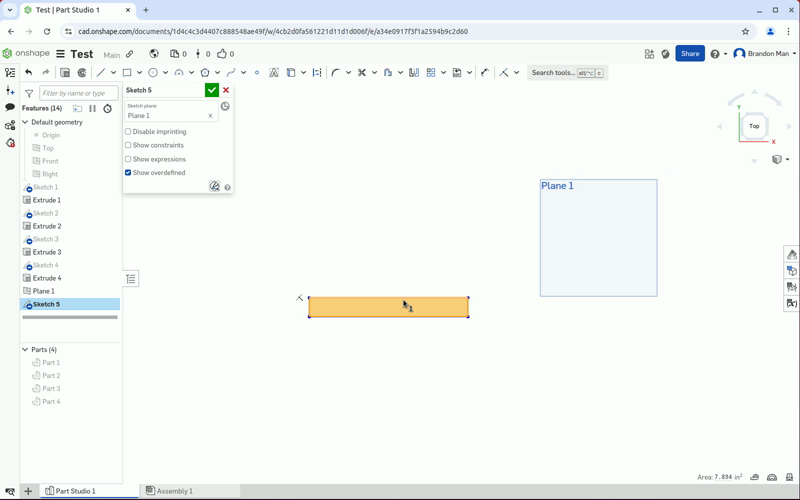
scroll(-6)
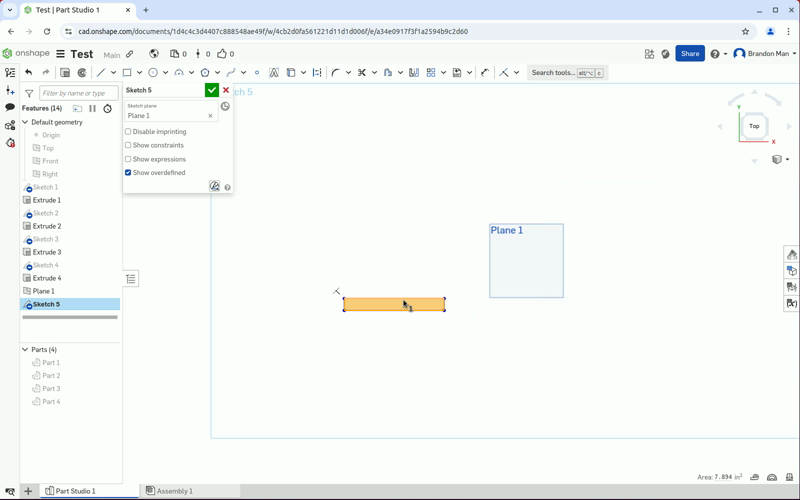
scroll(-6)
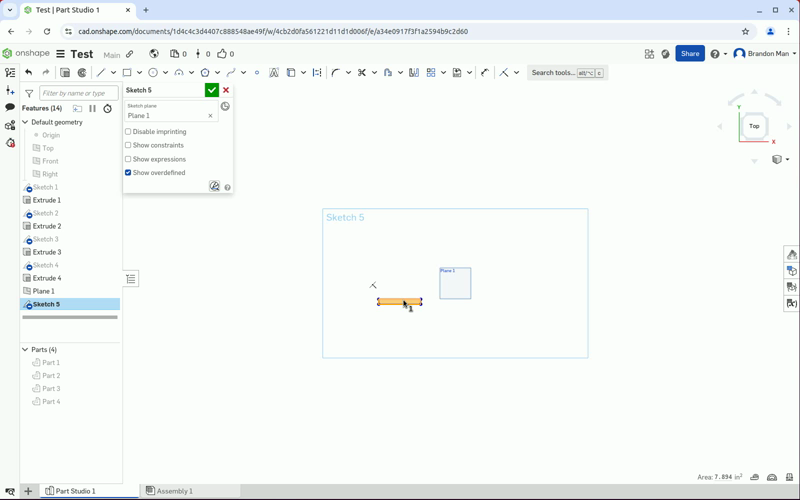
mouse_move(73, 352)
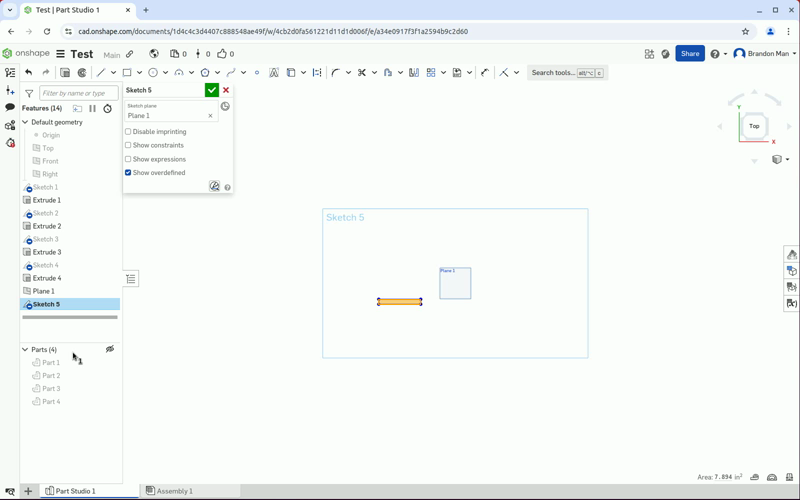
key(shift+y)
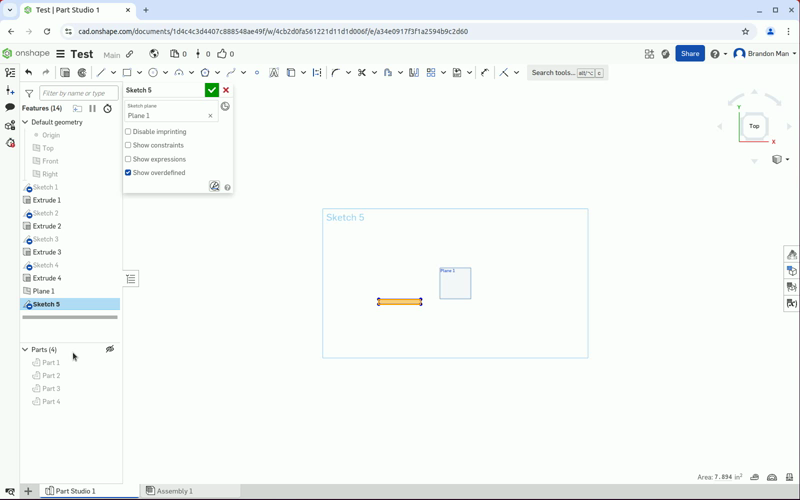
key(shift+e)
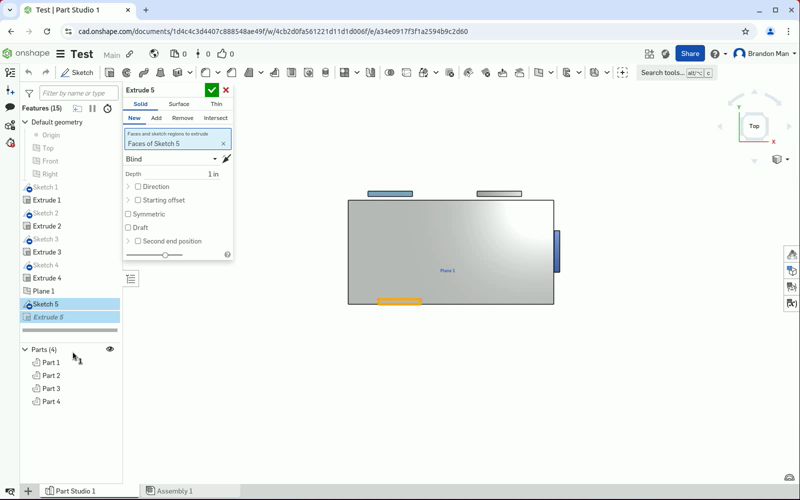
mouse_move(143, 106)
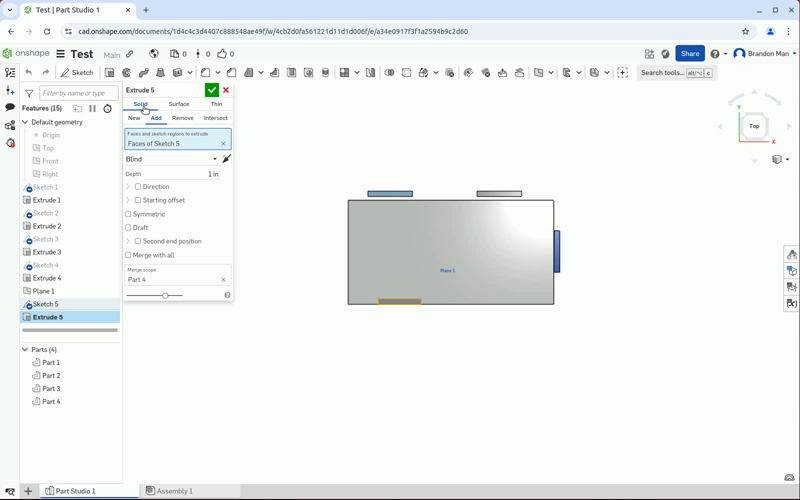
click(143, 106)
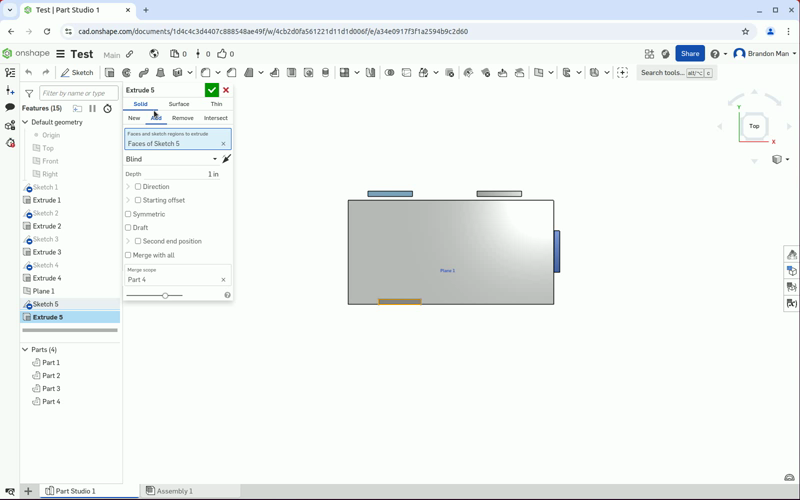
mouse_move(186, 120)
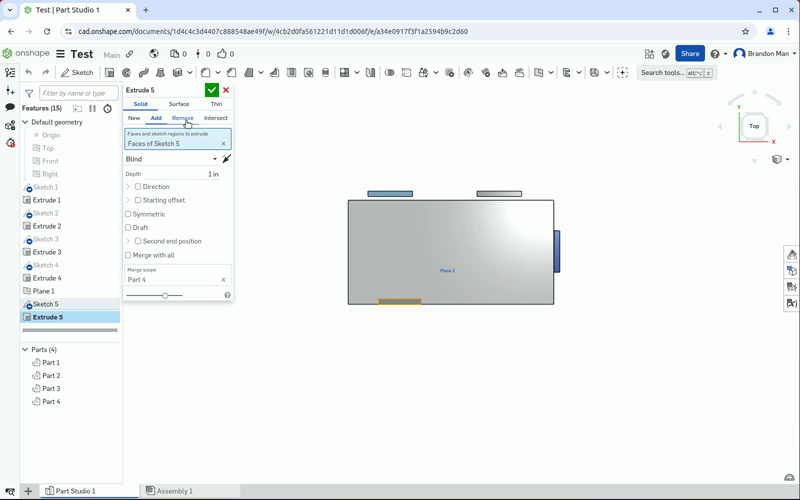
click(186, 120)
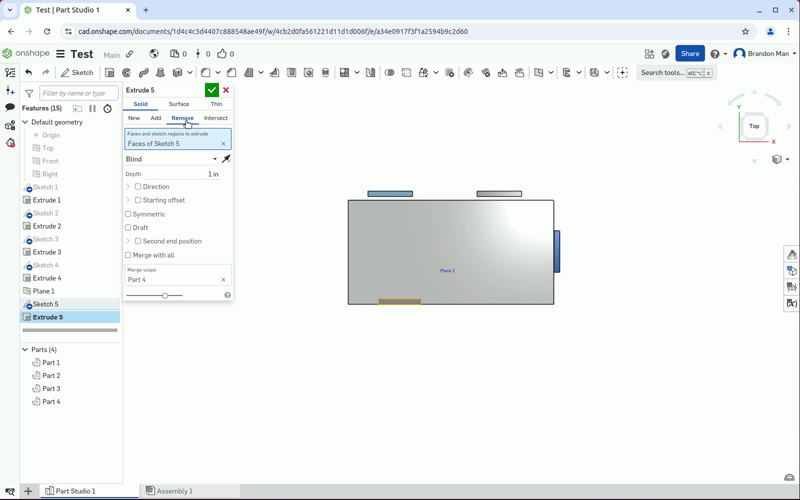
key(tab, 4)
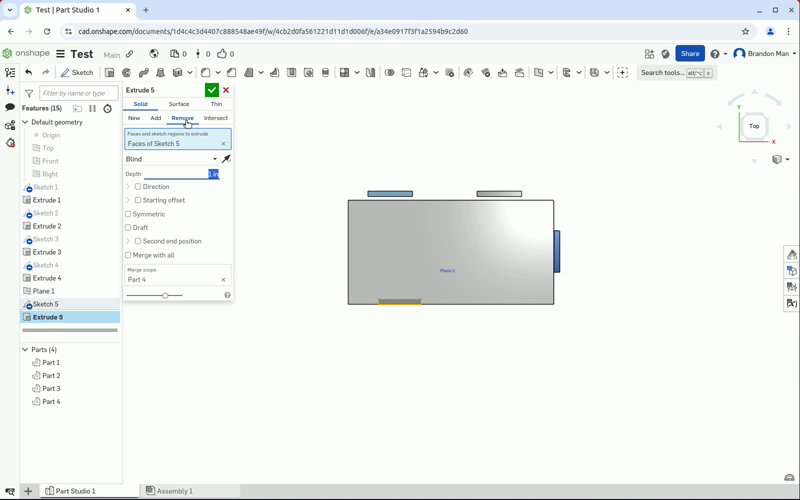
text(2.166)
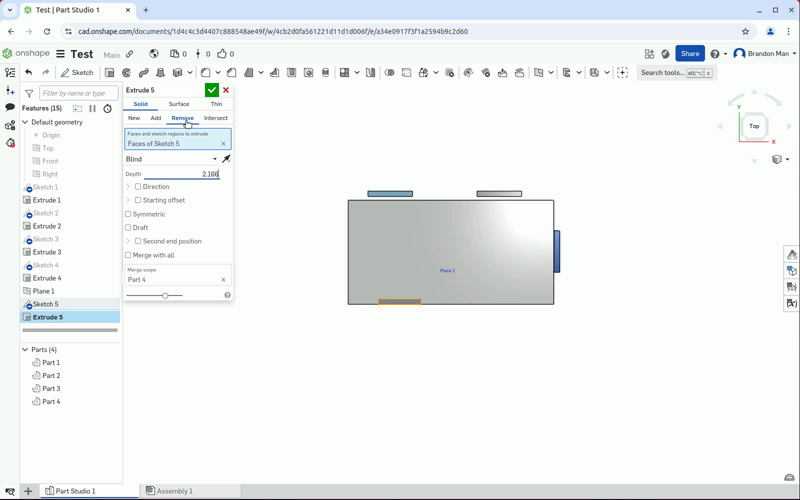
key(tab, 6)
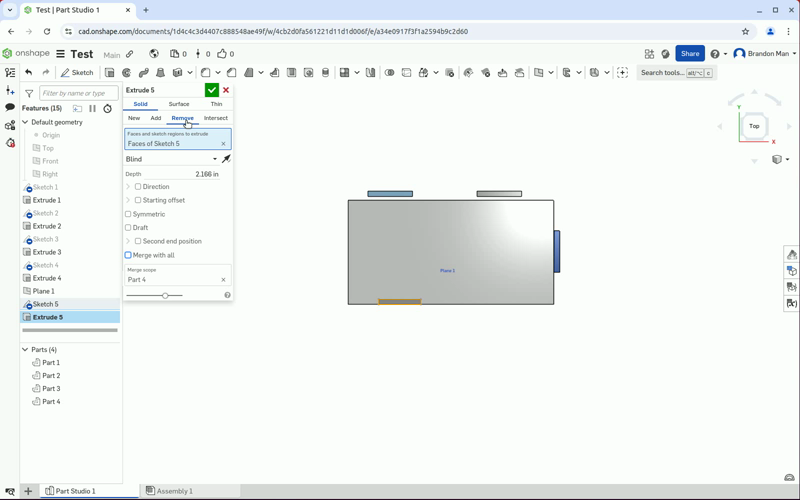
key(space)
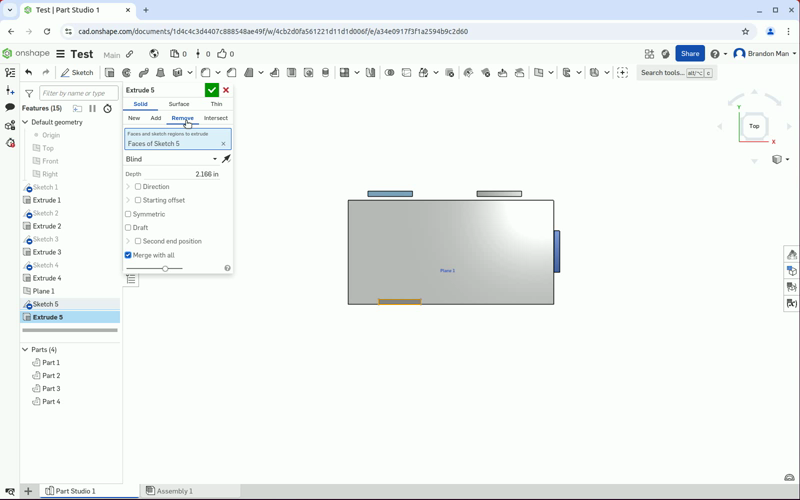
key(enter)
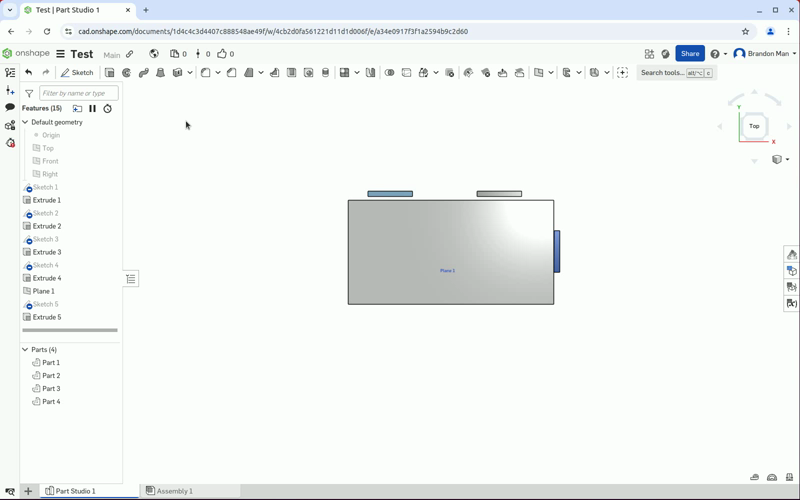
key(shift+h)
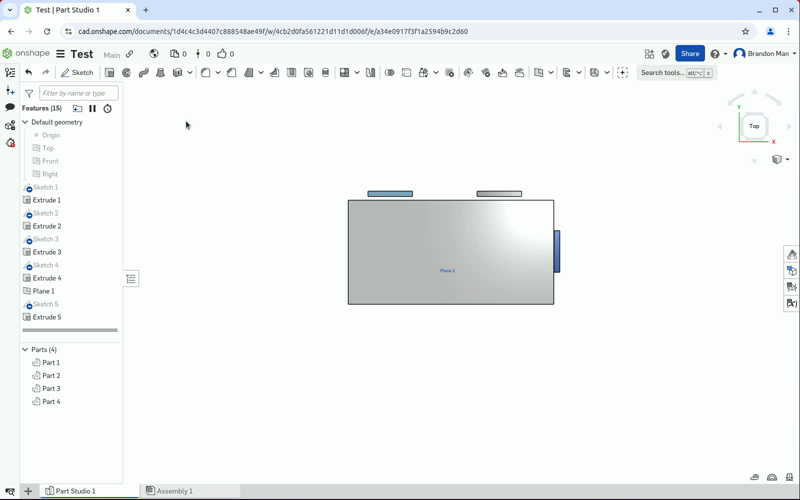
key(shift+h)
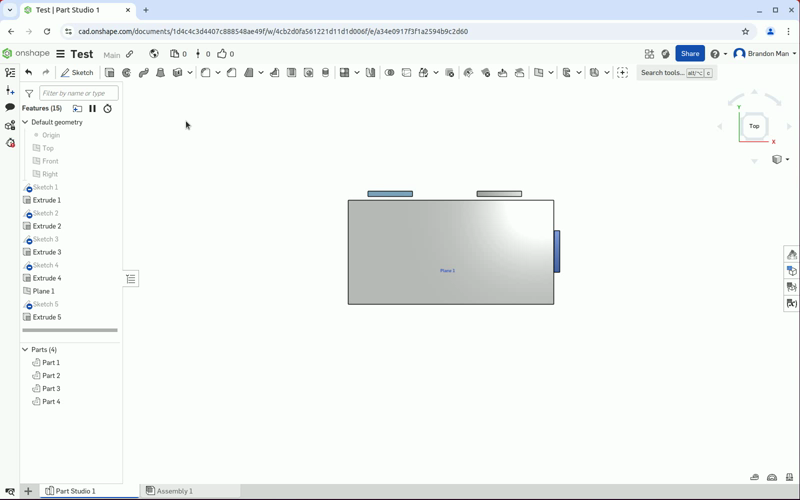
mouse_move(73, 189)
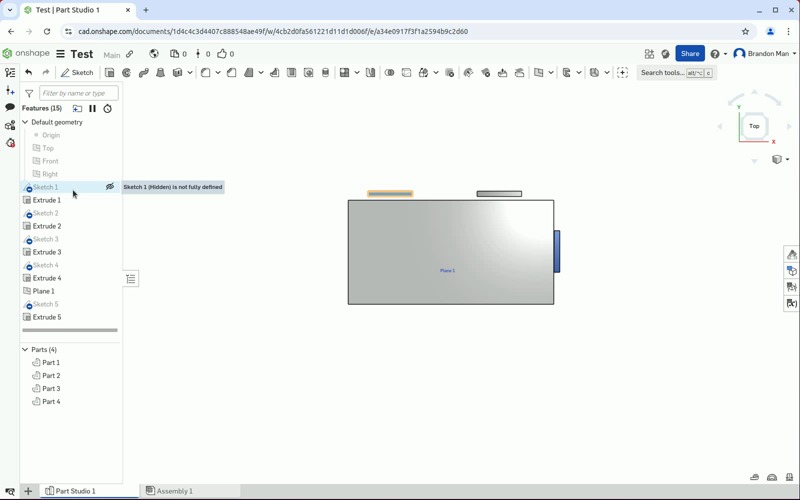
click(73, 189)
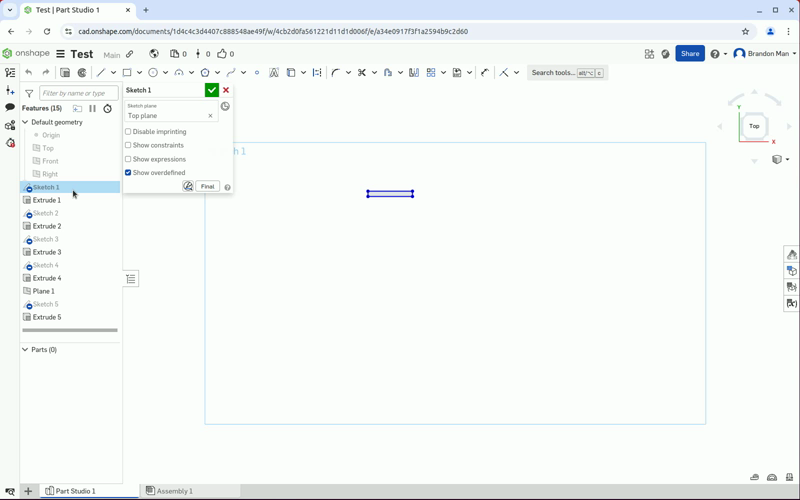
mouse_move(229, 92)
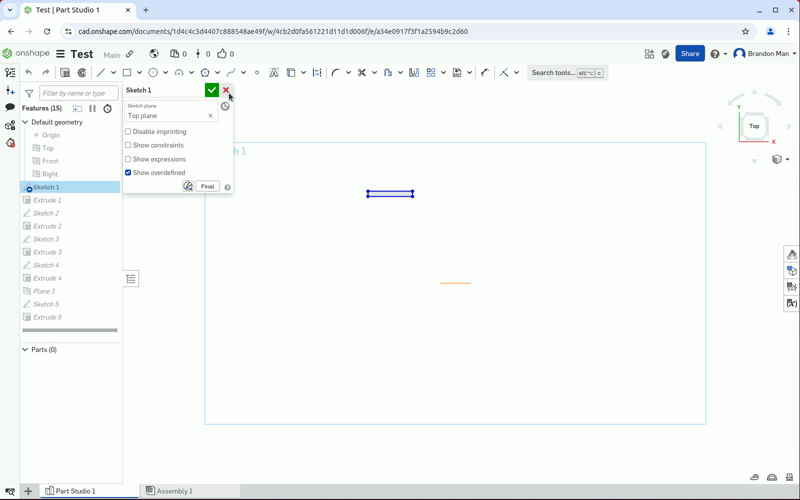
click(229, 92)
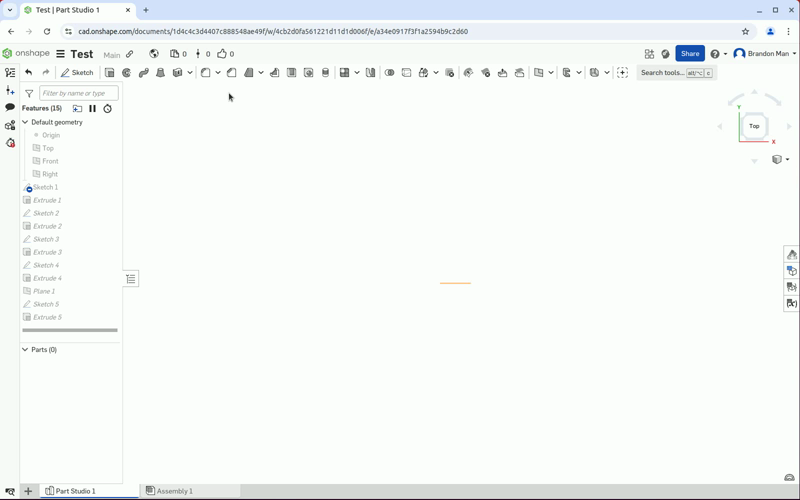
key(shift+s)
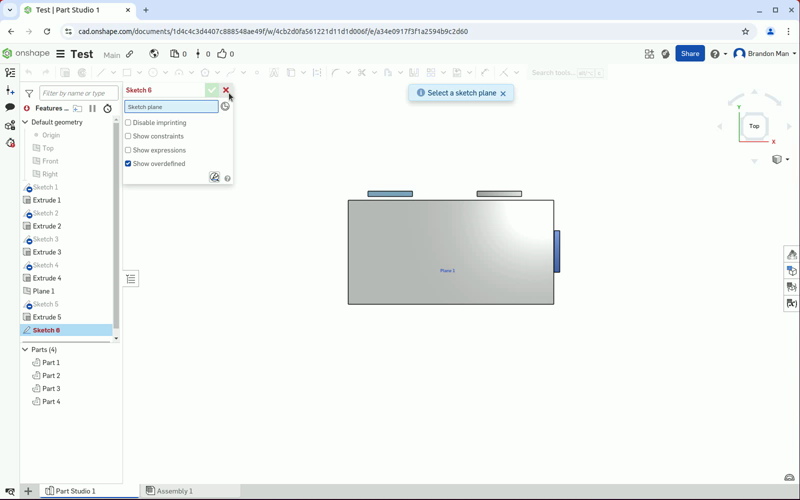
mouse_move(69, 293)
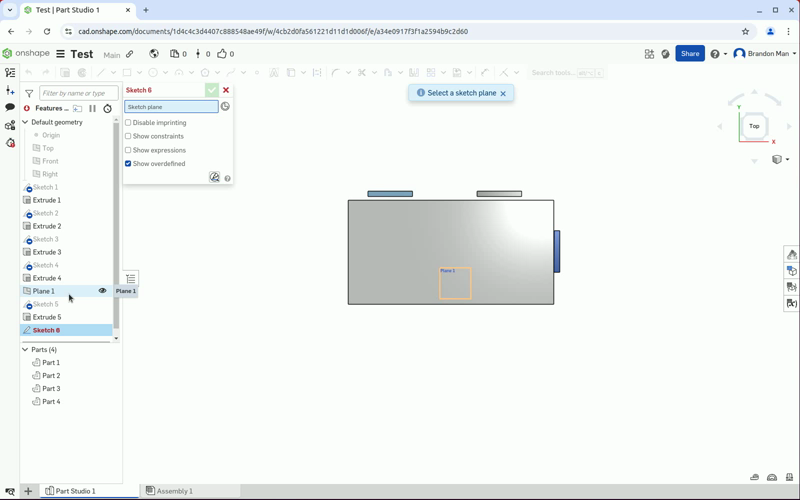
click(69, 293)
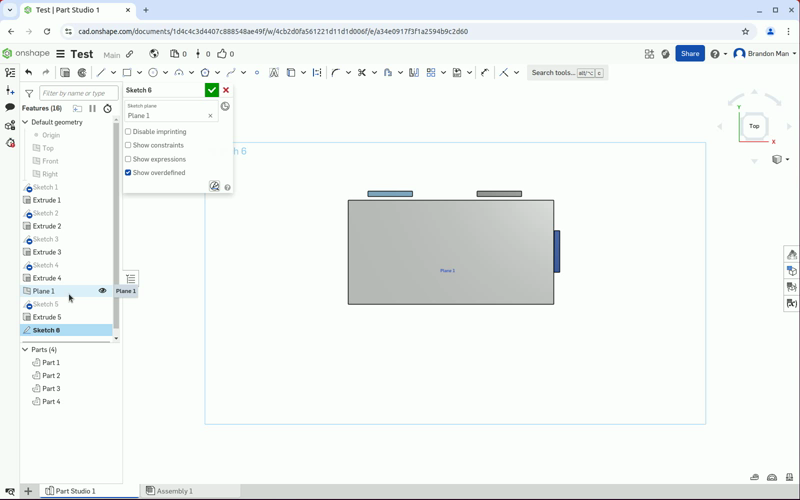
mouse_move(73, 352)
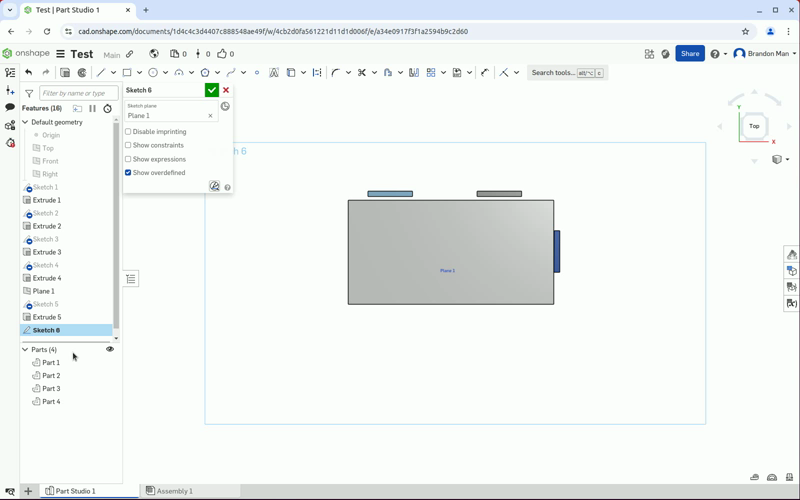
key(y)
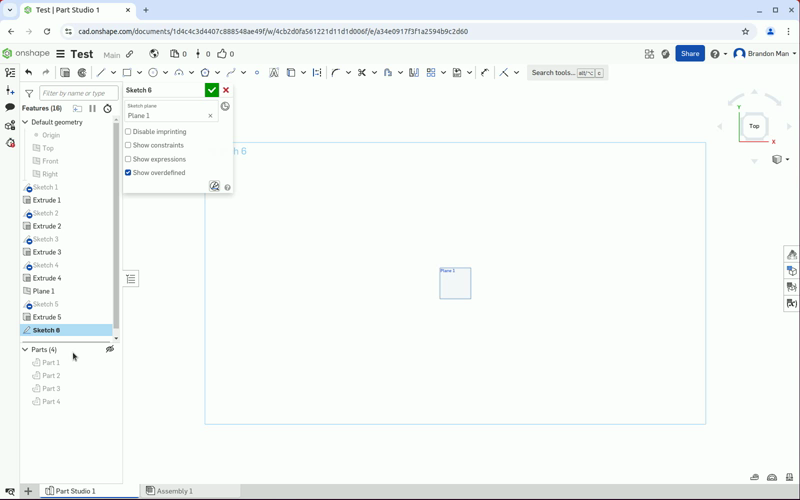
key(l)
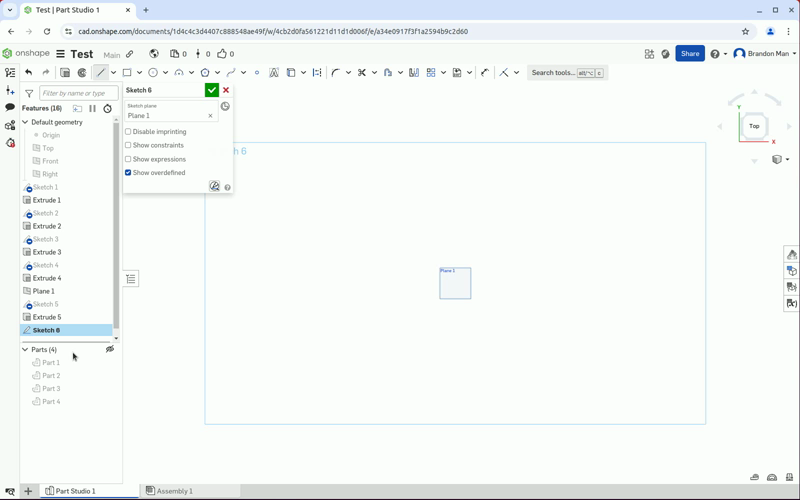
key_down(shift)
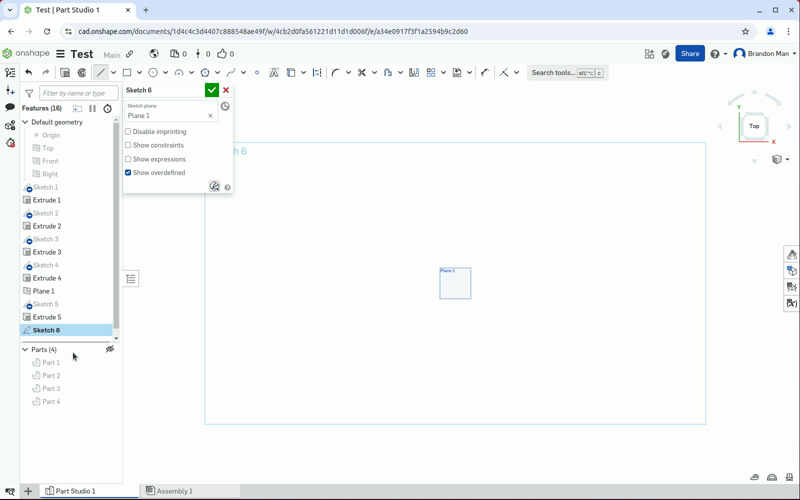
mouse_move(481, 304)
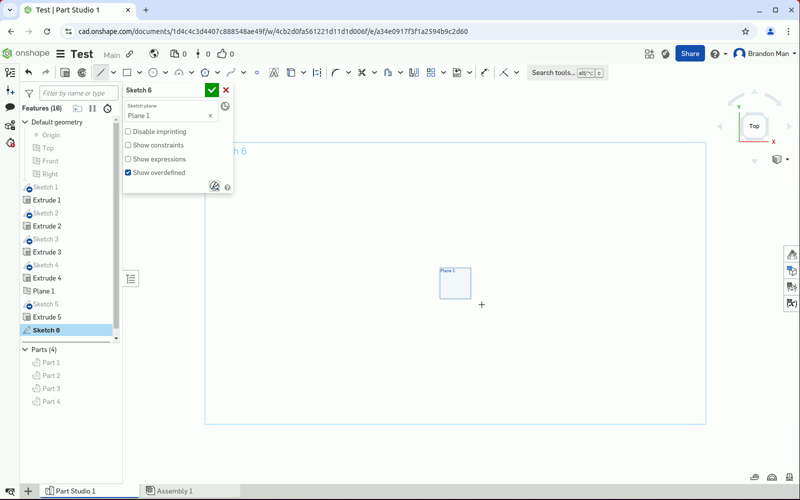
click(481, 304)
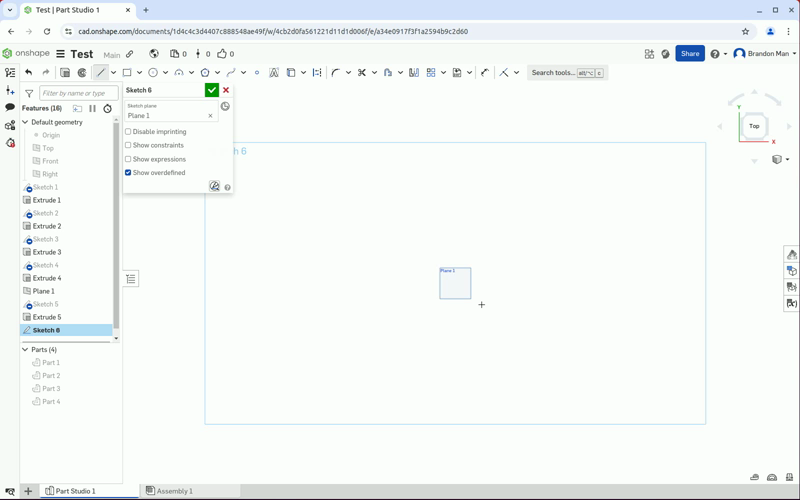
key_up(shift)
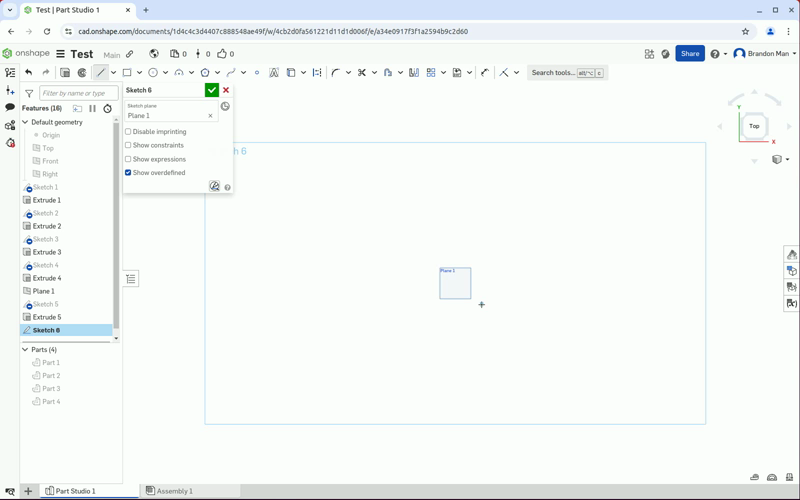
key_down(shift)
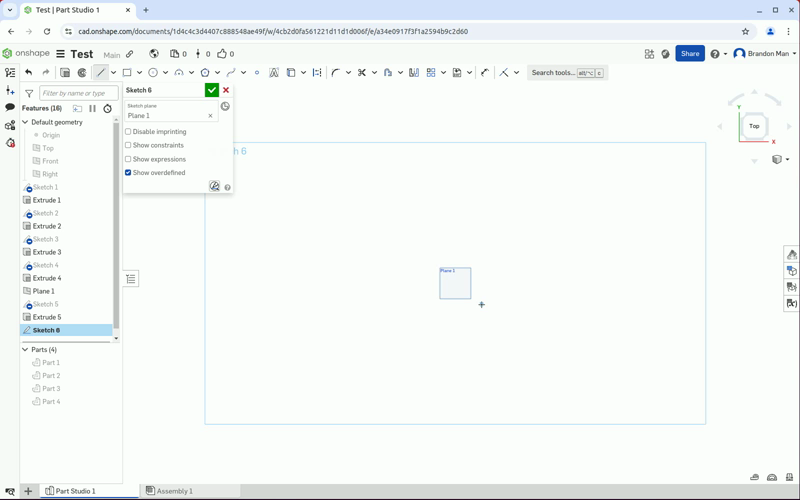
mouse_move(511, 304)
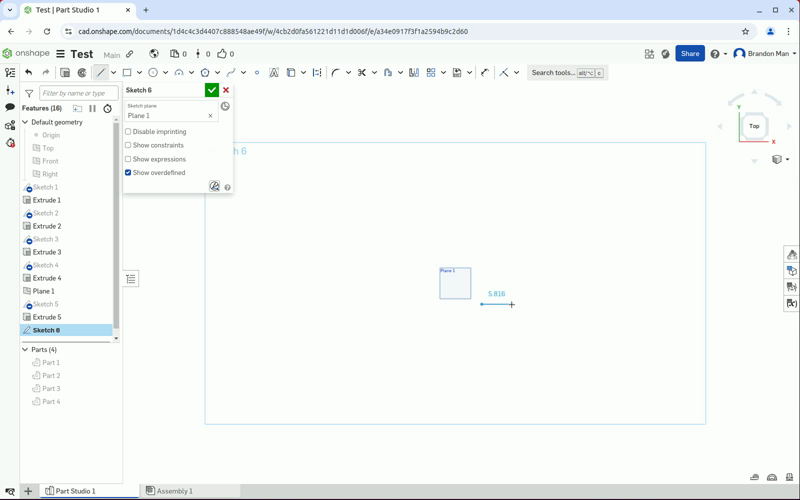
mouse_move(523, 304)
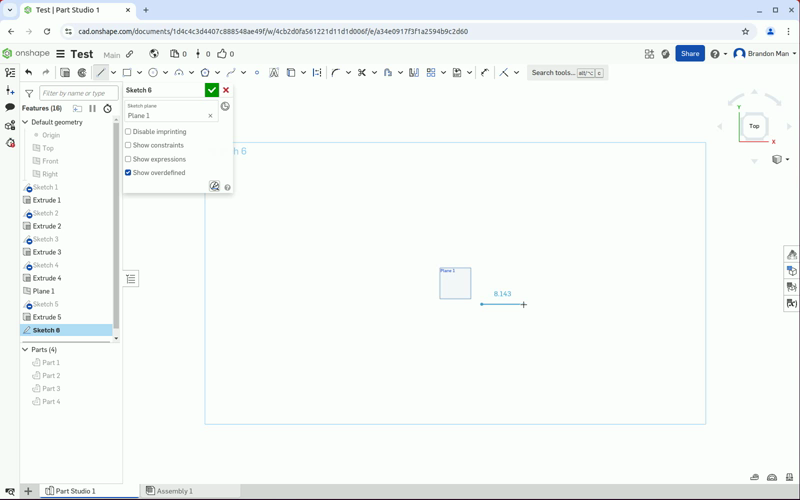
click(523, 304)
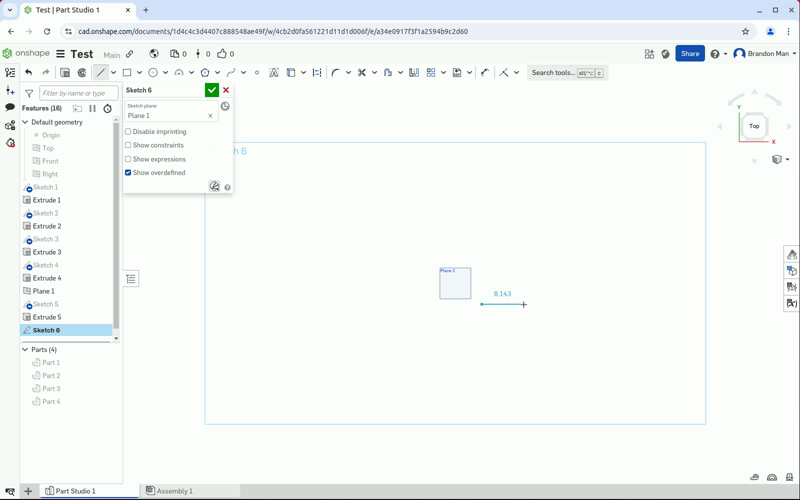
key_up(shift)
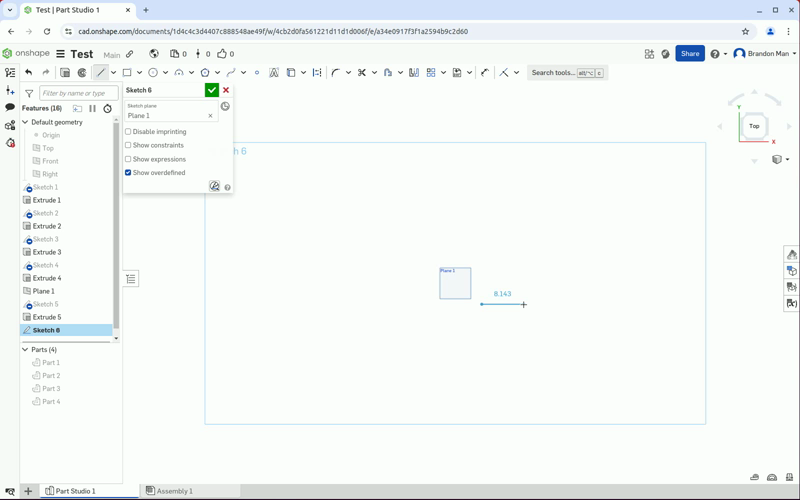
key_down(shift)
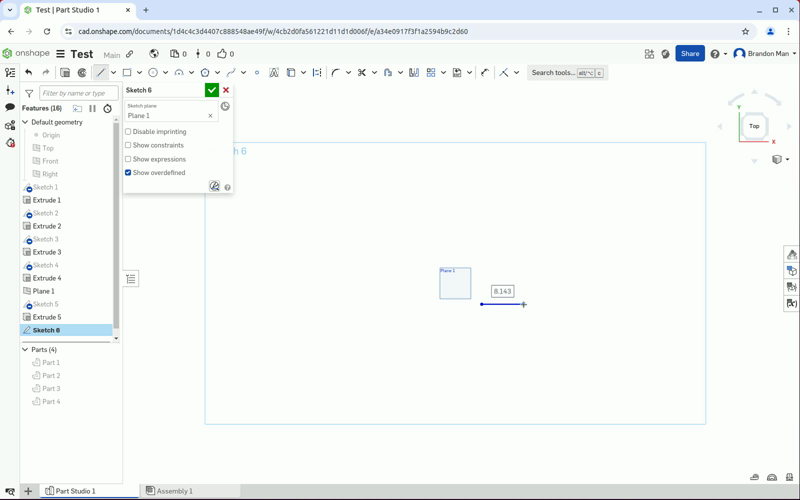
mouse_move(553, 304)
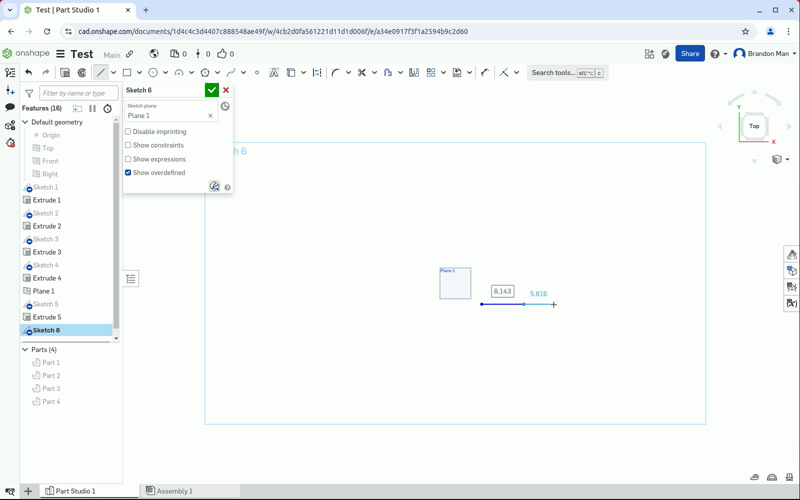
mouse_move(523, 299)
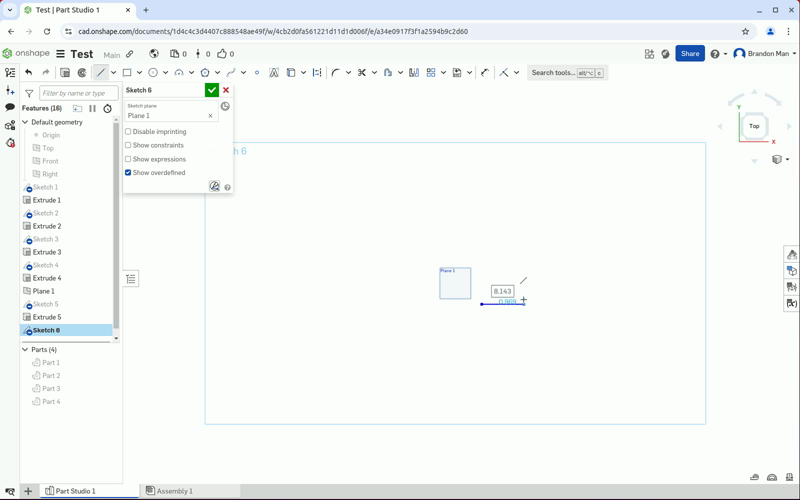
scroll(6)
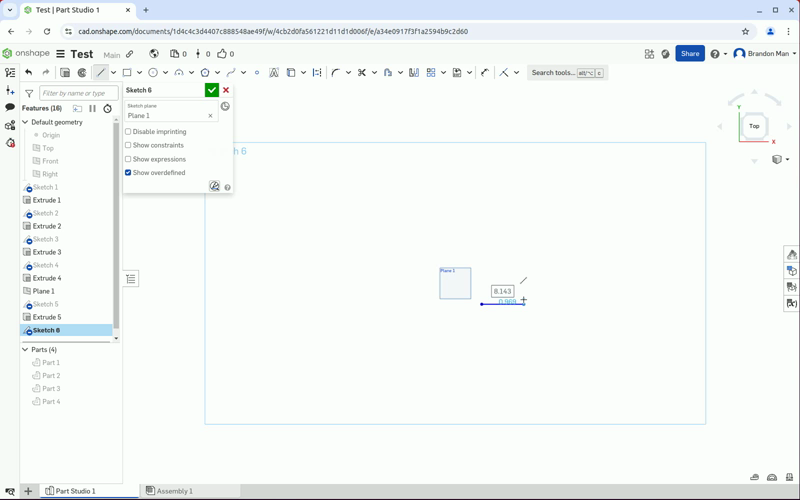
scroll(6)
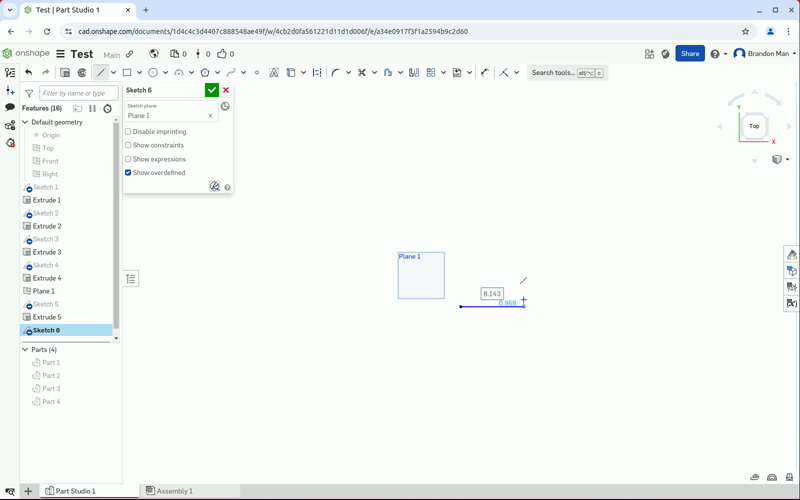
scroll(6)
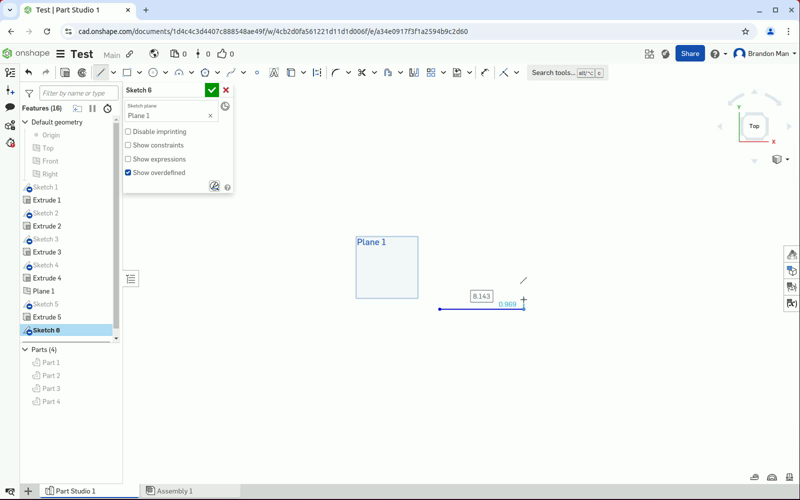
scroll(6)
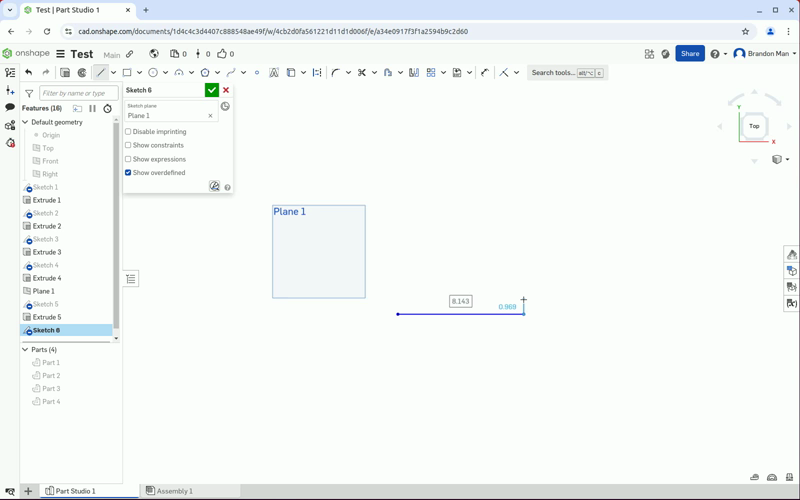
scroll(6)
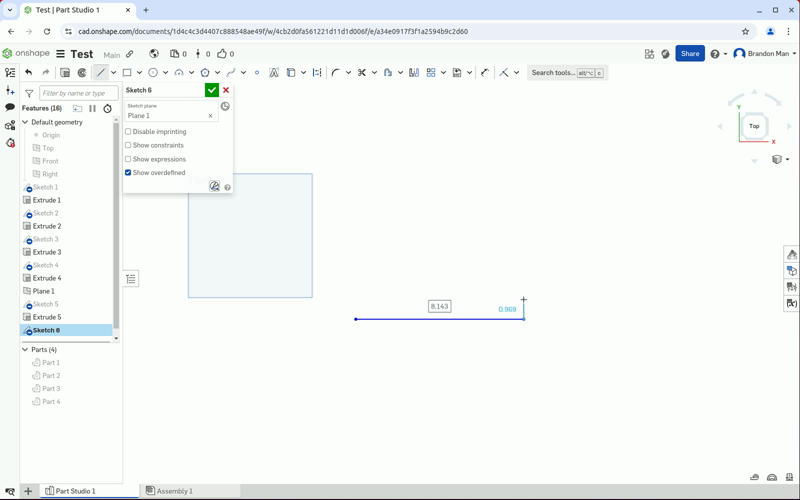
scroll(6)
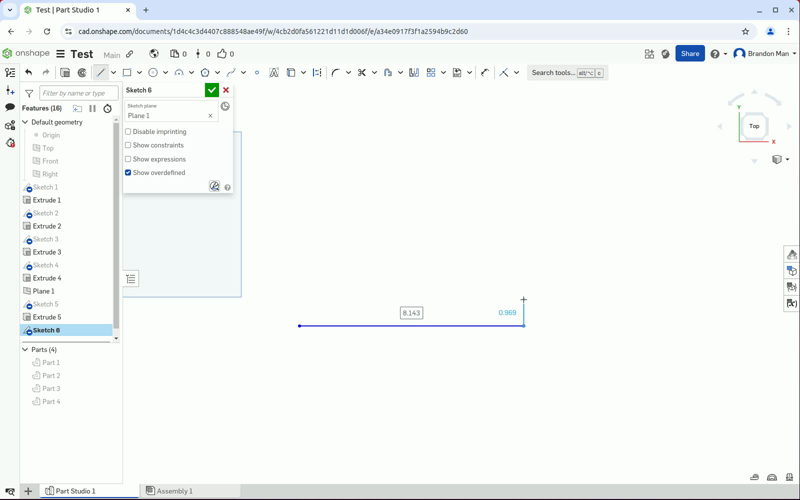
scroll(6)
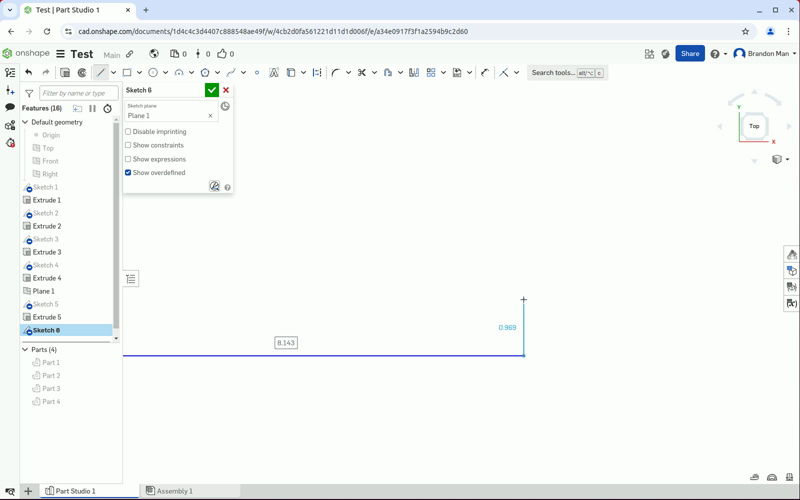
click(523, 299)
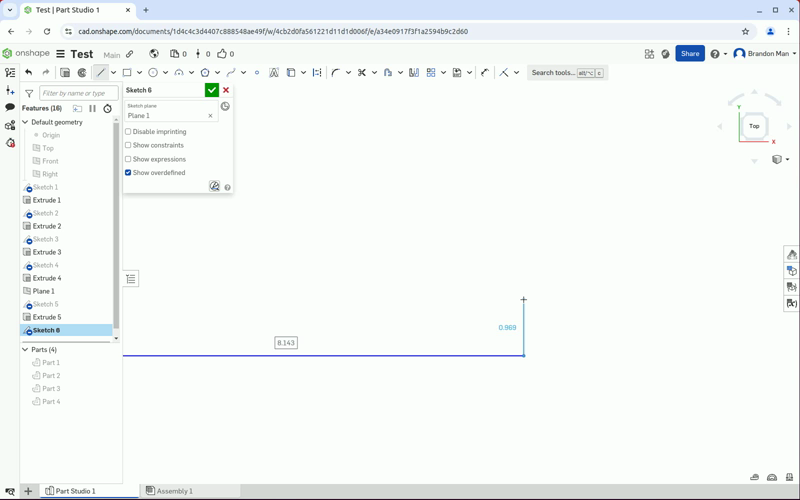
scroll(-6)
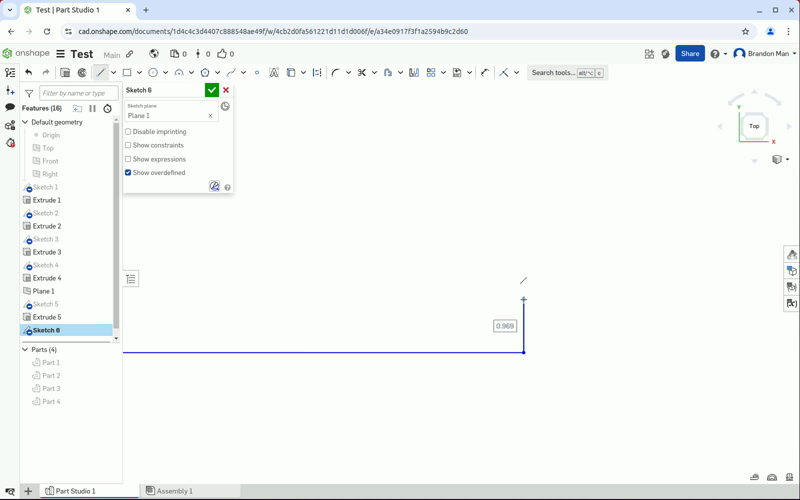
scroll(-6)
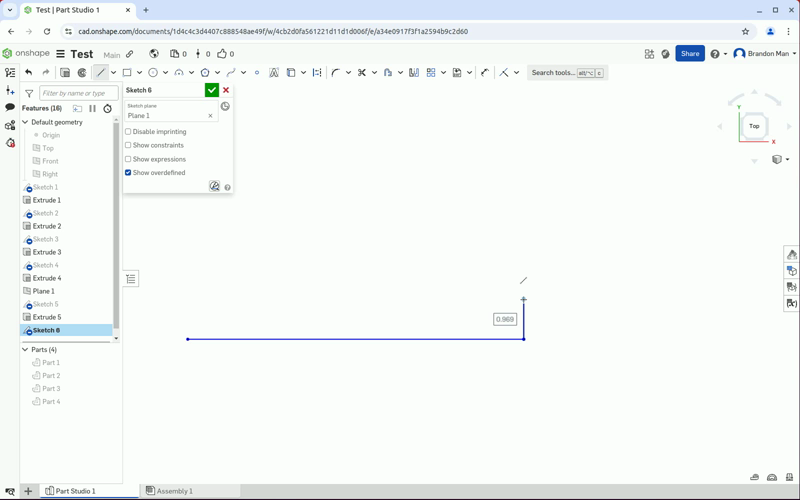
scroll(-6)
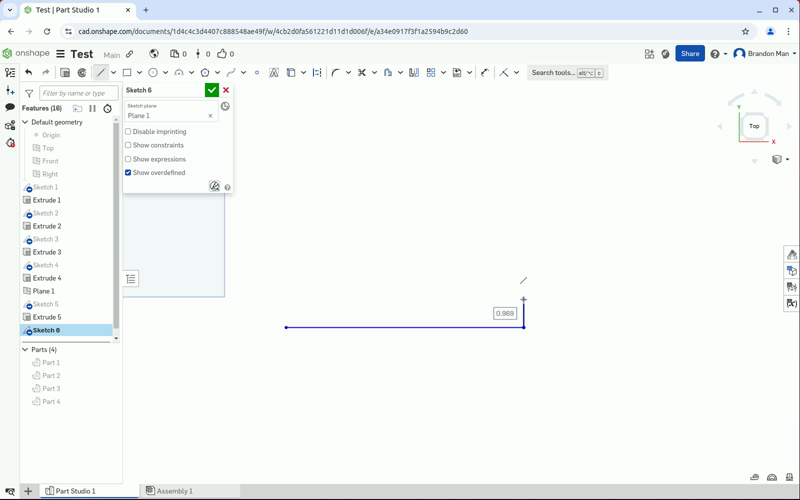
scroll(-6)
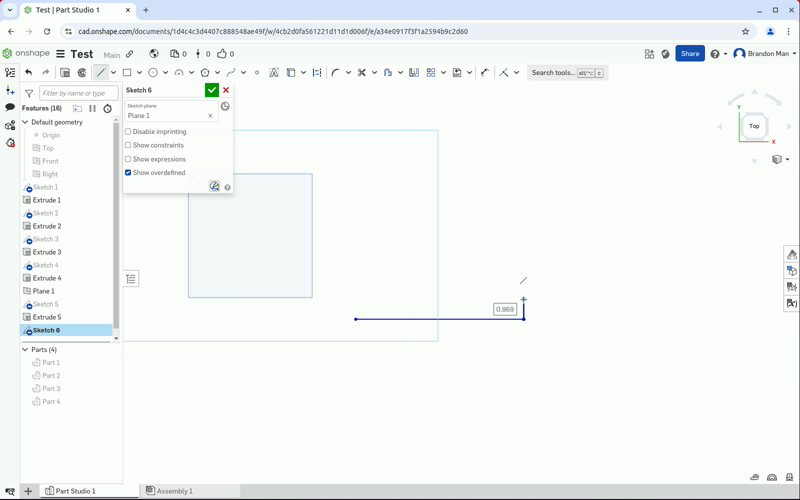
scroll(-6)
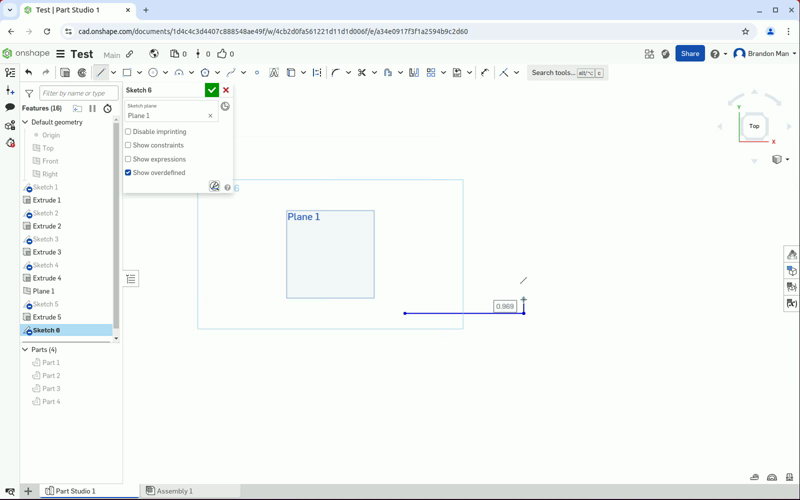
scroll(-6)
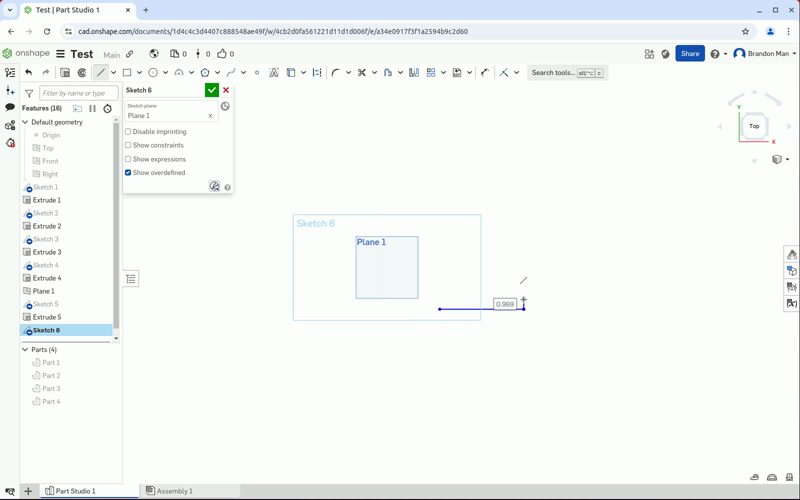
scroll(-6)
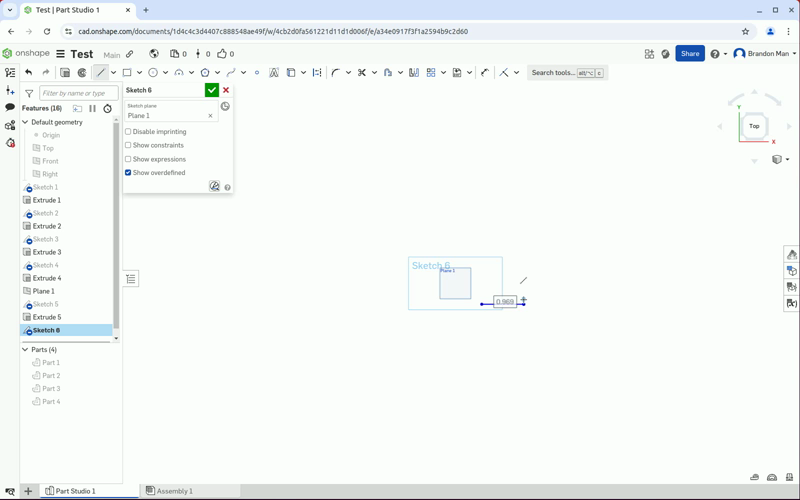
key_up(shift)
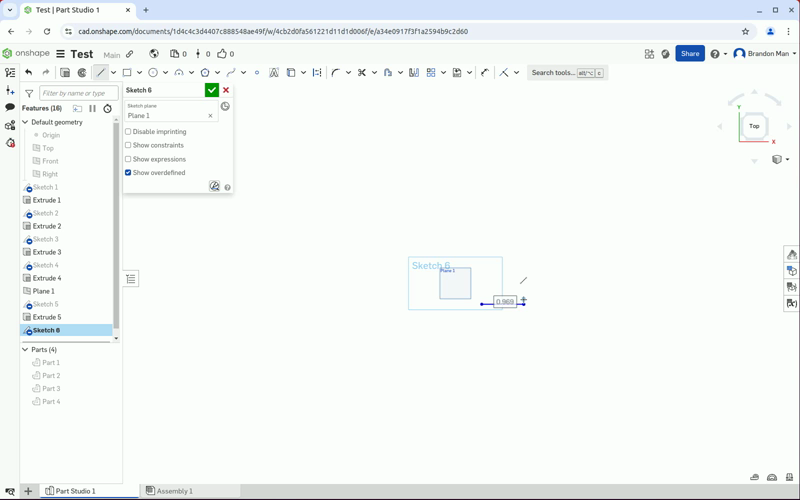
key_down(shift)
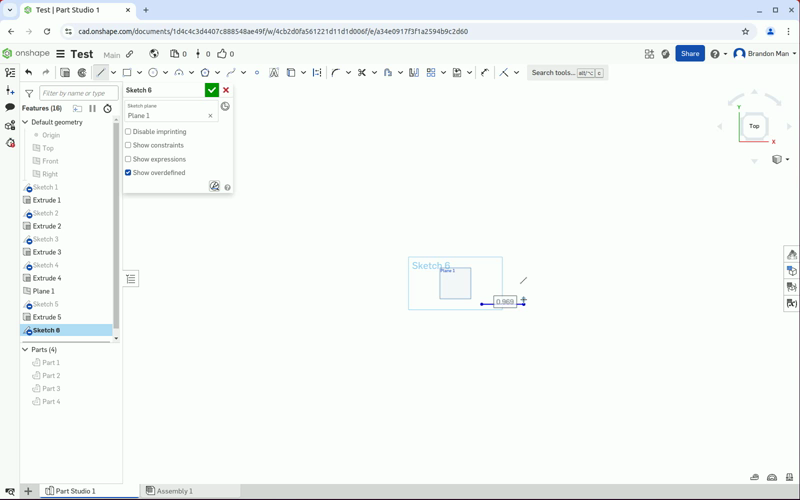
mouse_move(553, 299)
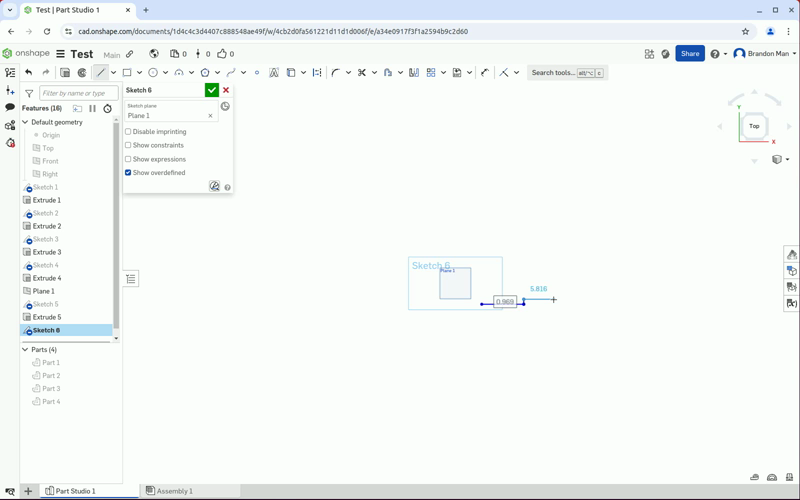
mouse_move(481, 299)
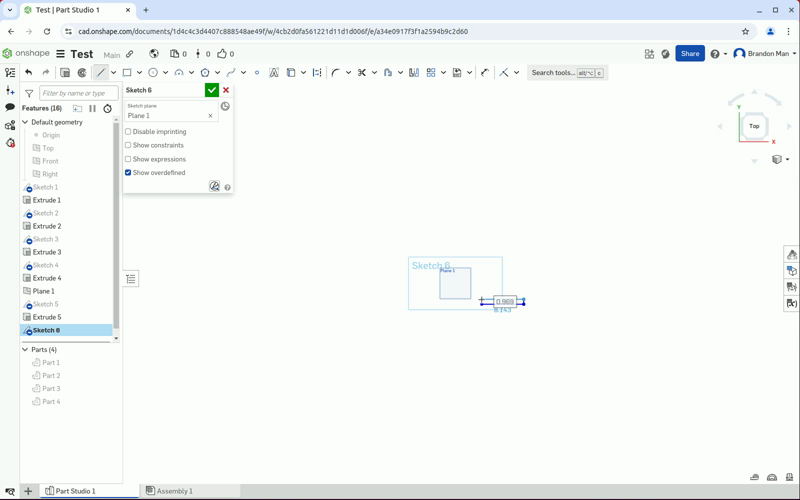
click(481, 299)
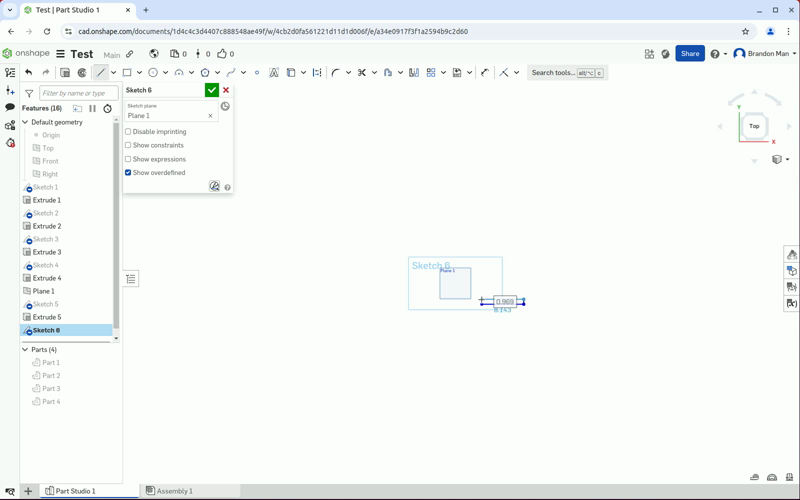
key_up(shift)
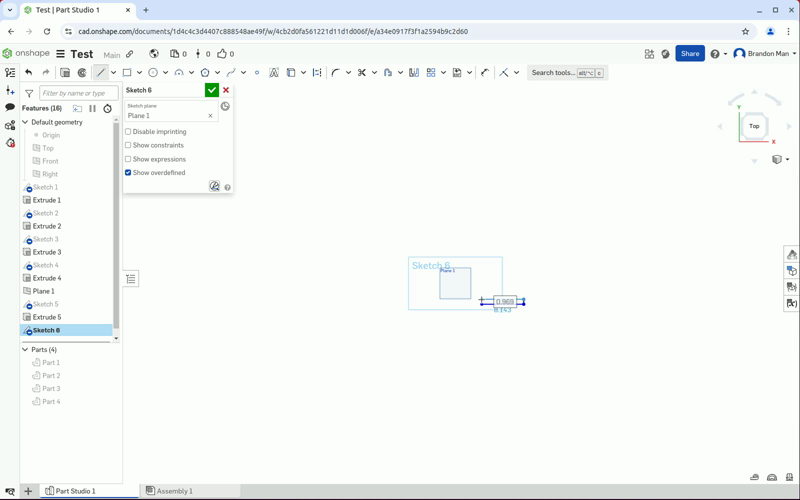
mouse_move(511, 299)
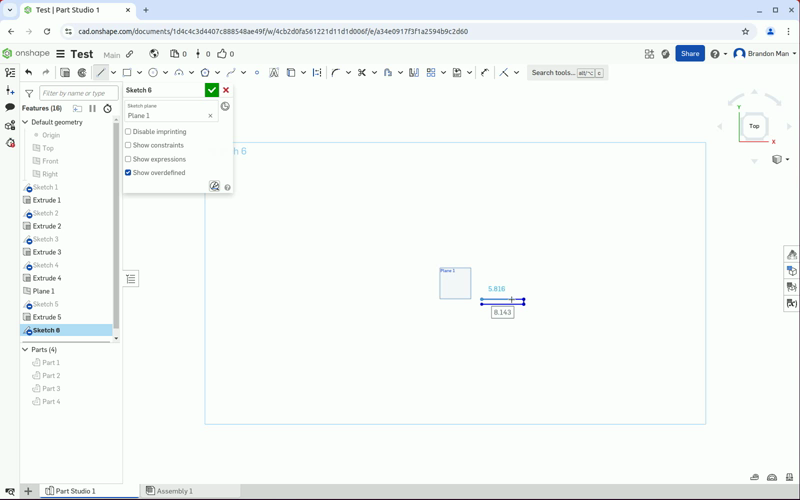
key_down(shift)
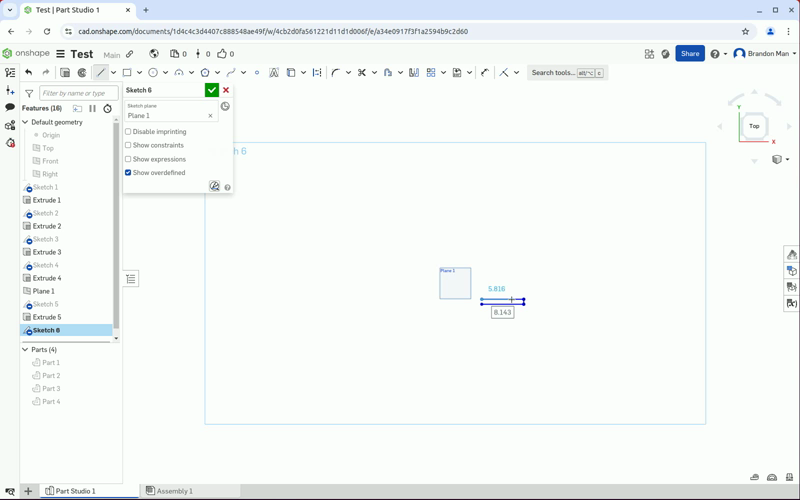
mouse_move(481, 304)
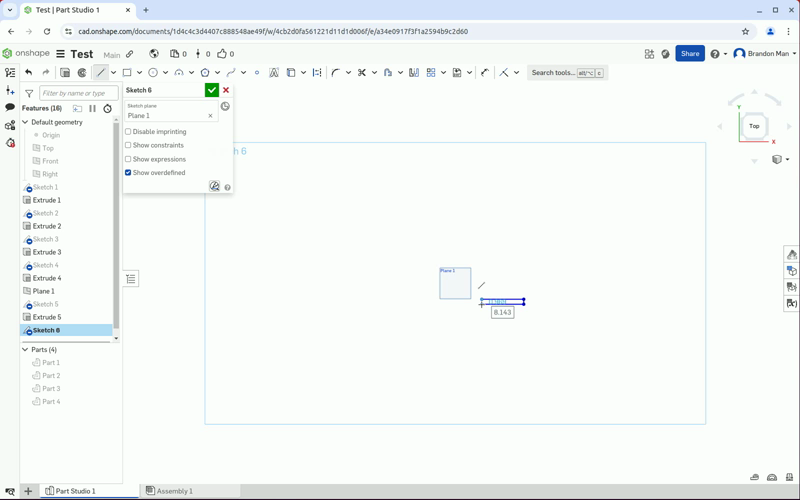
scroll(6)
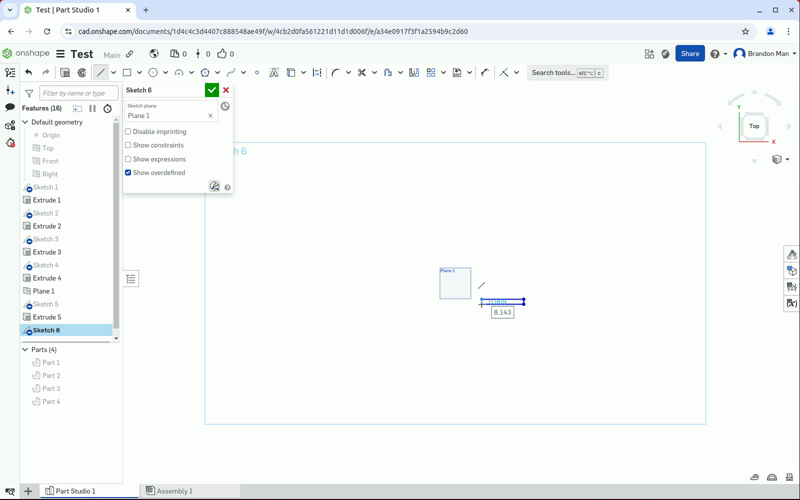
scroll(6)
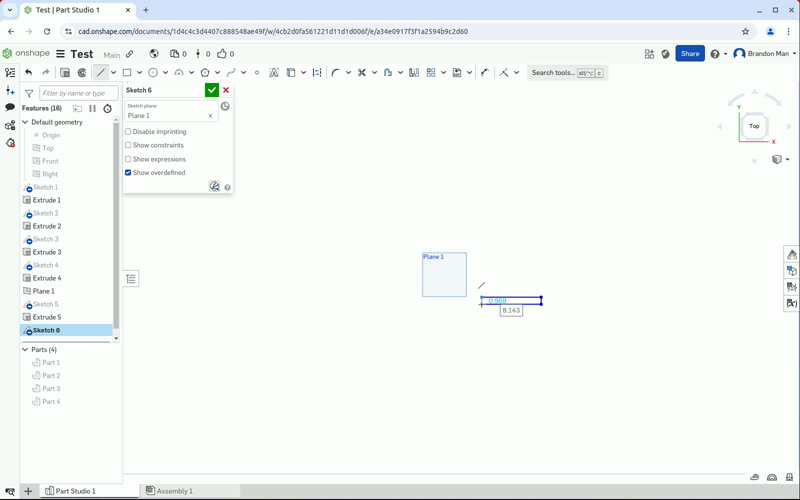
scroll(6)
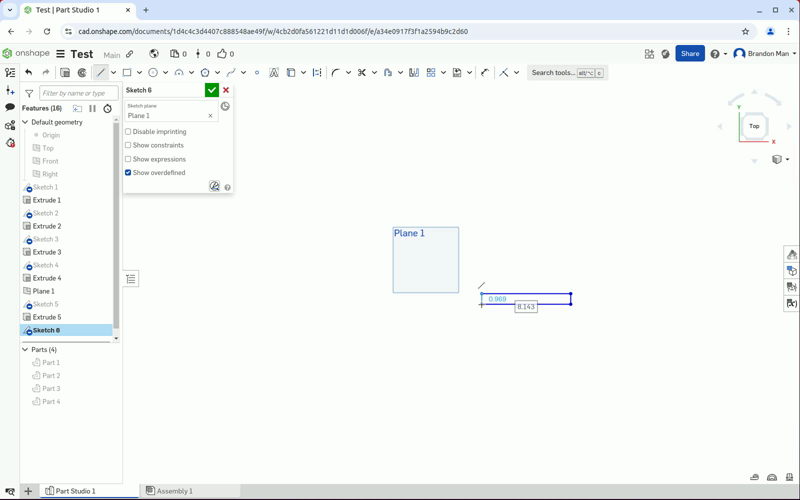
scroll(6)
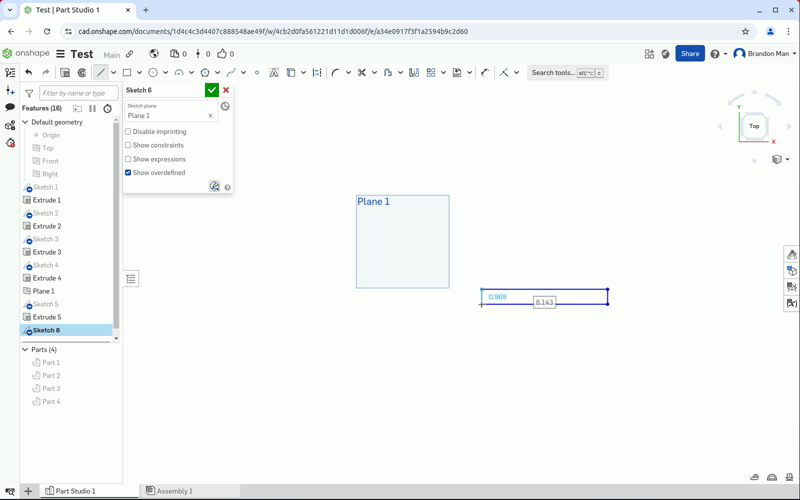
scroll(6)
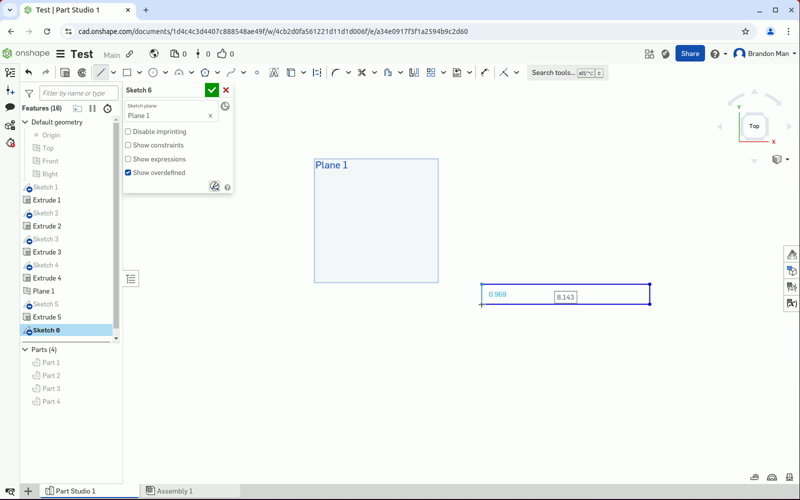
scroll(6)
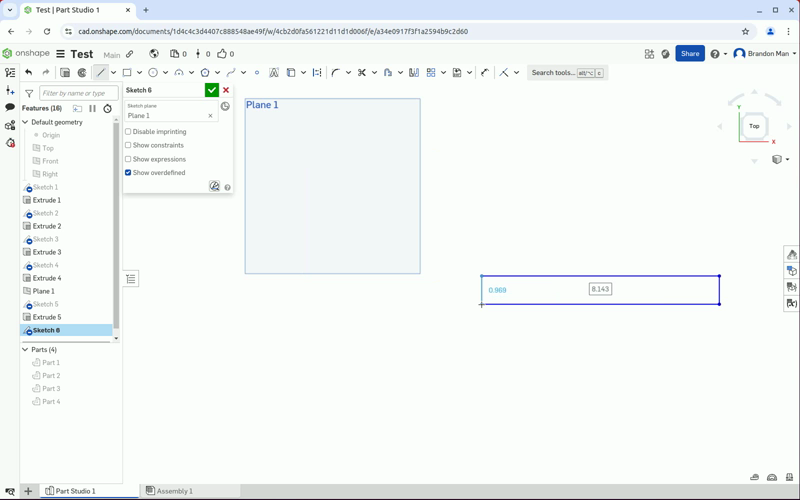
scroll(6)
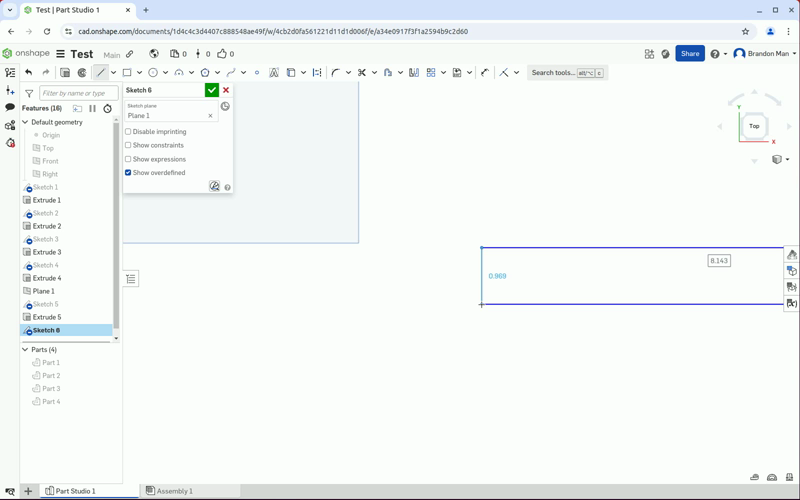
key_up(shift)
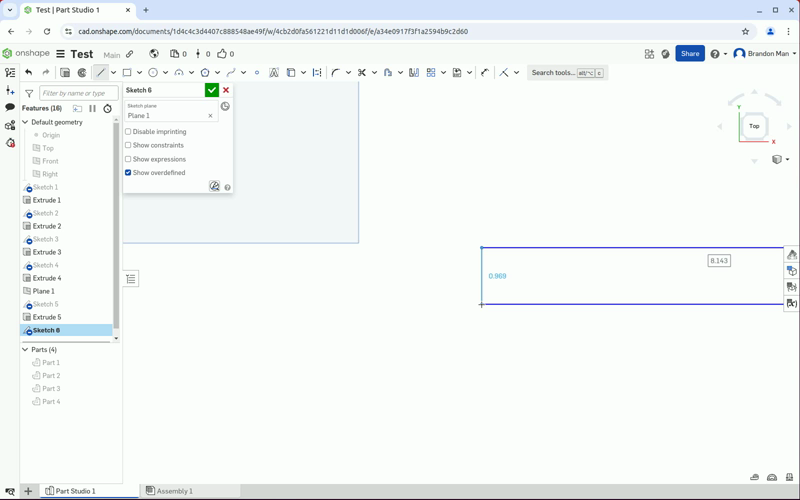
click(481, 304)
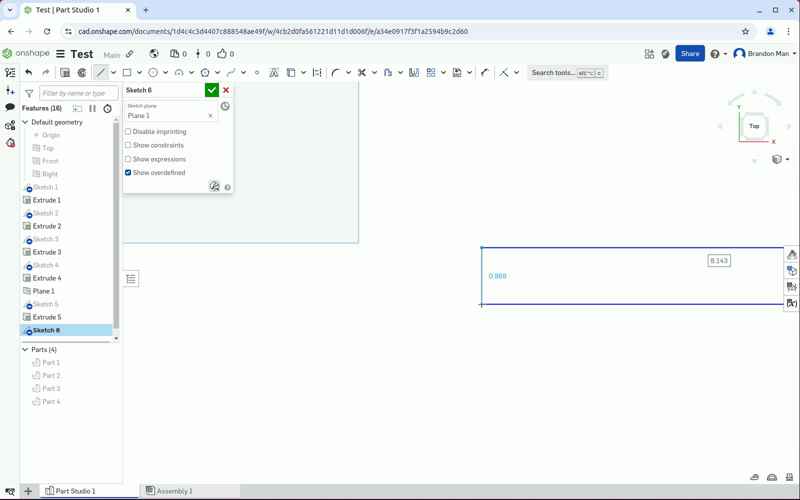
scroll(-6)
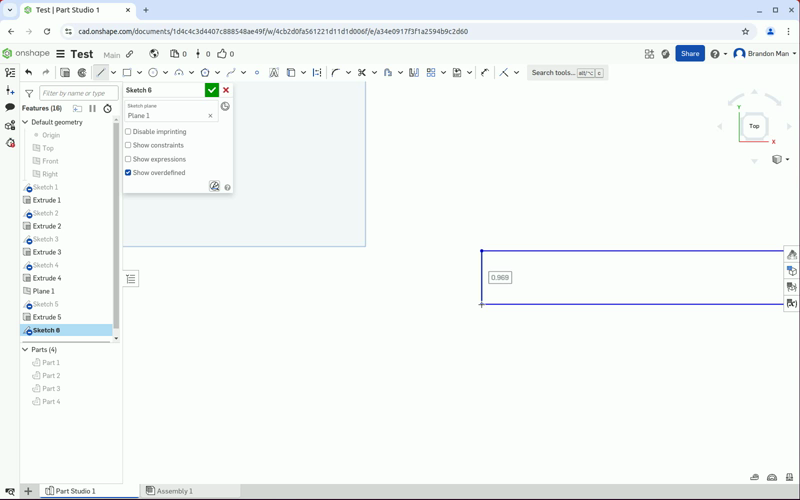
scroll(-6)
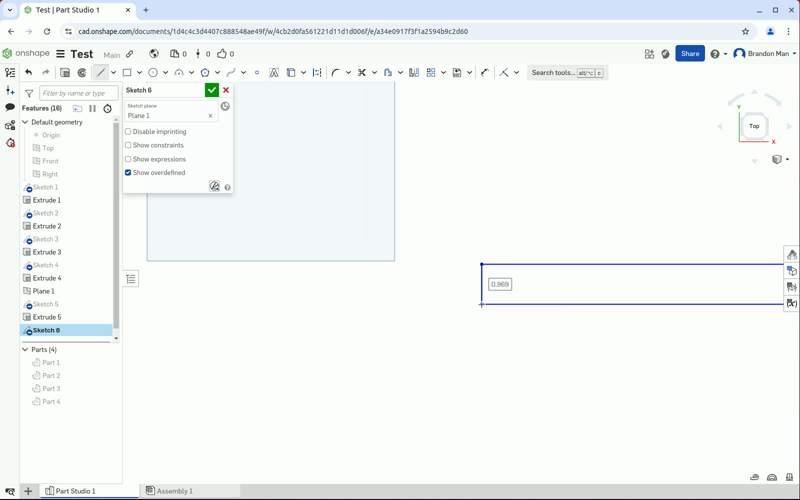
scroll(-6)
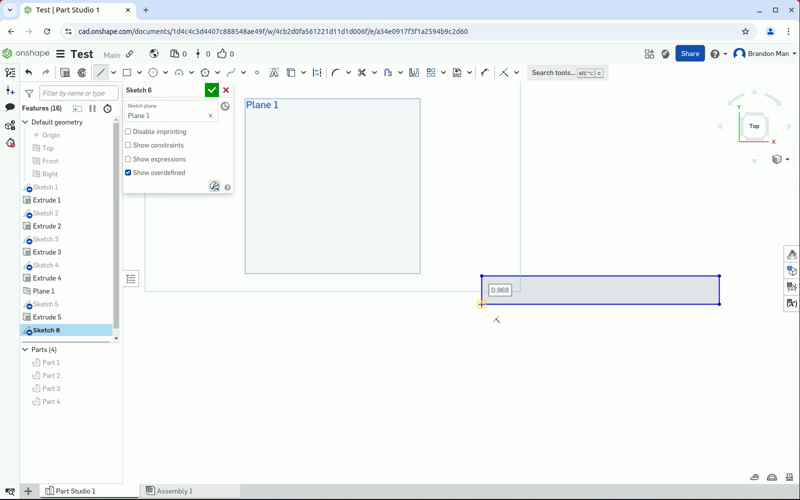
scroll(-6)
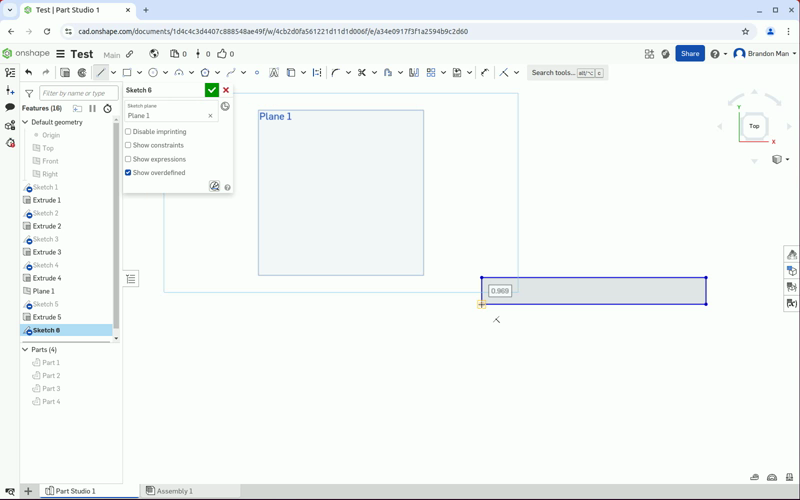
scroll(-6)
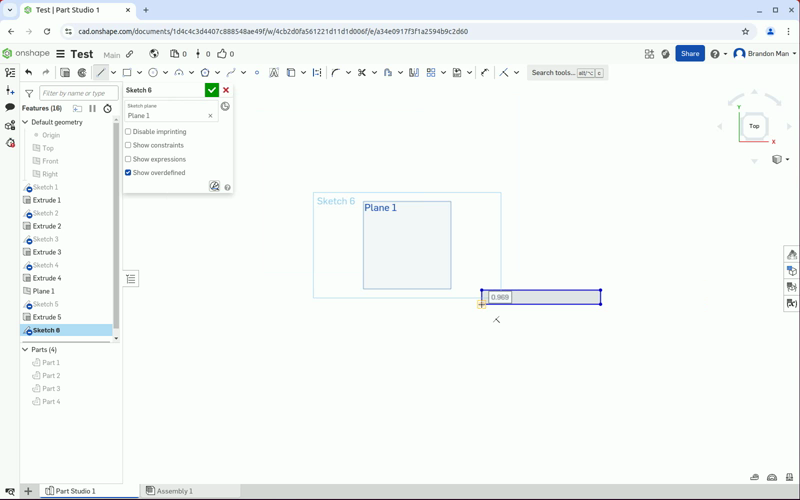
scroll(-6)
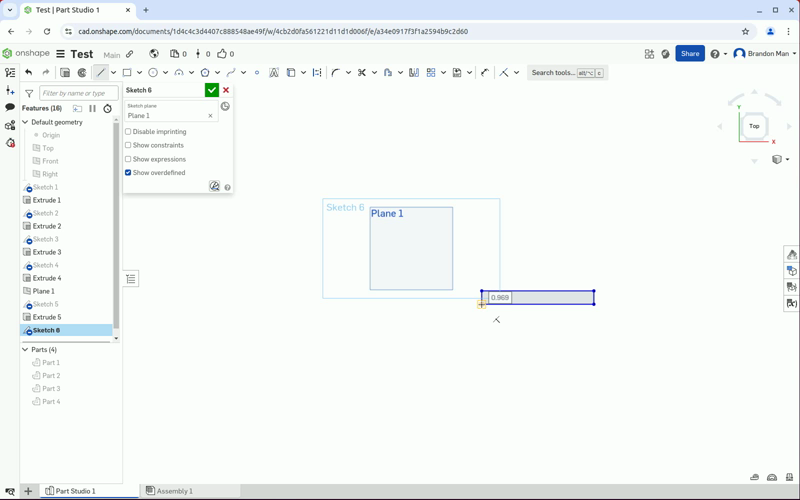
scroll(-6)
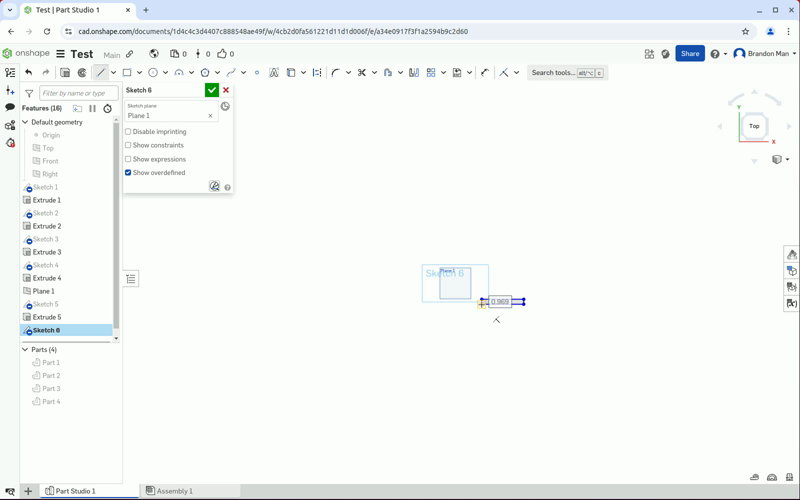
key(esc)
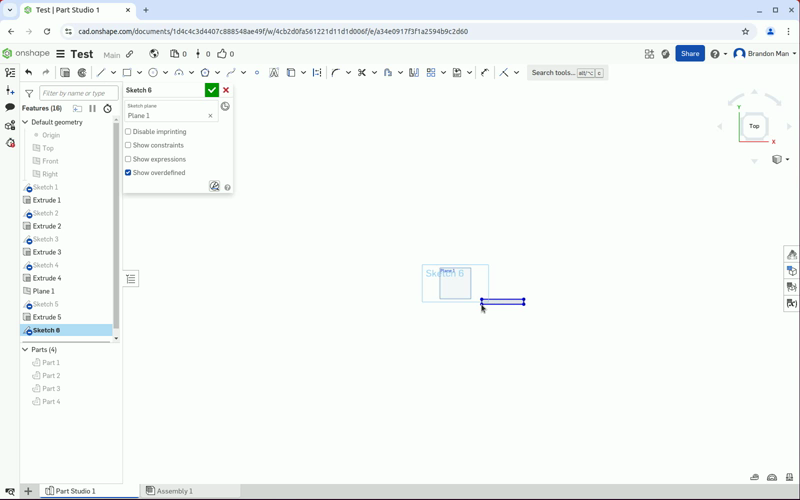
mouse_move(486, 300)
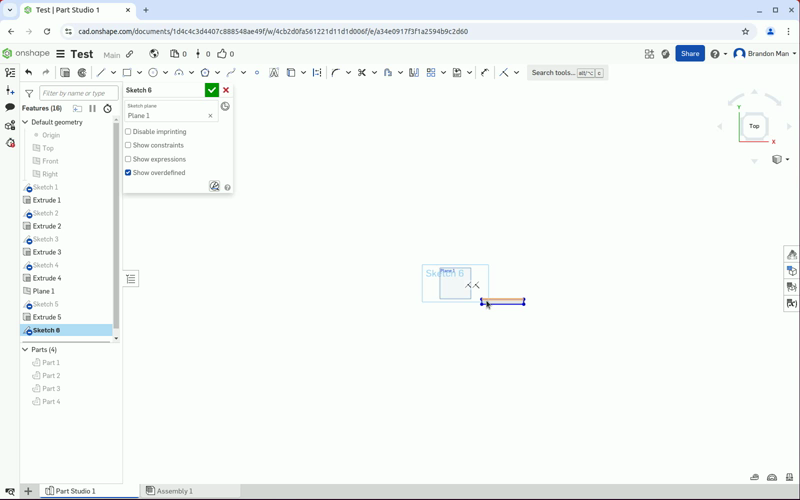
scroll(6)
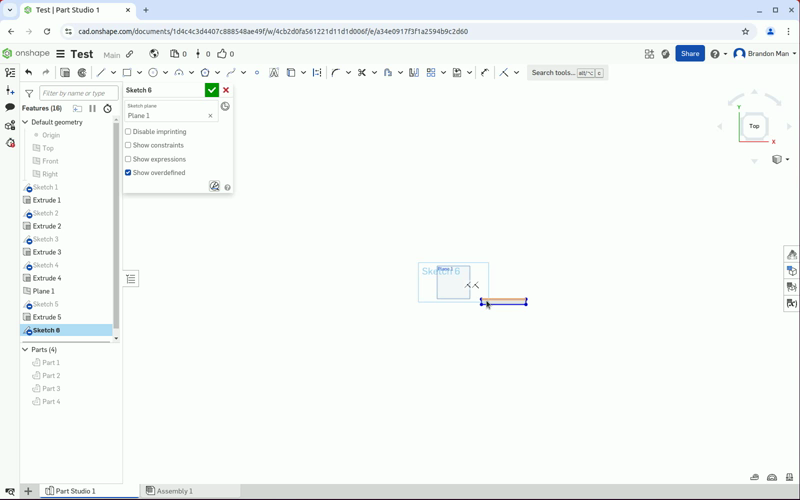
scroll(6)
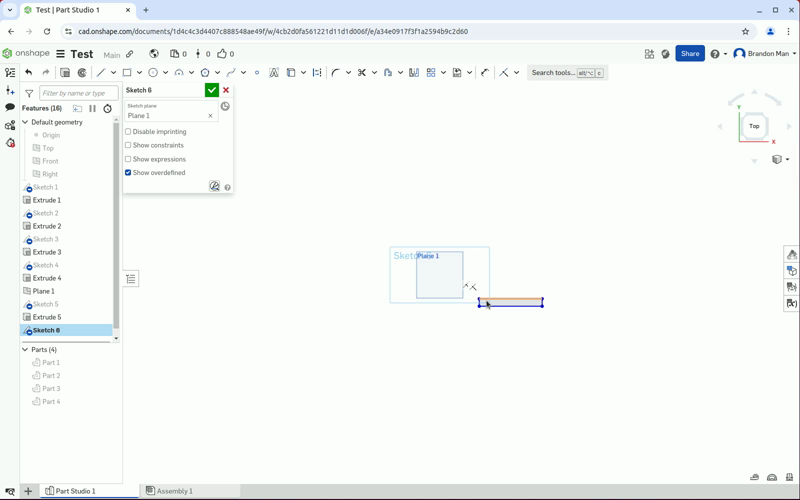
scroll(6)
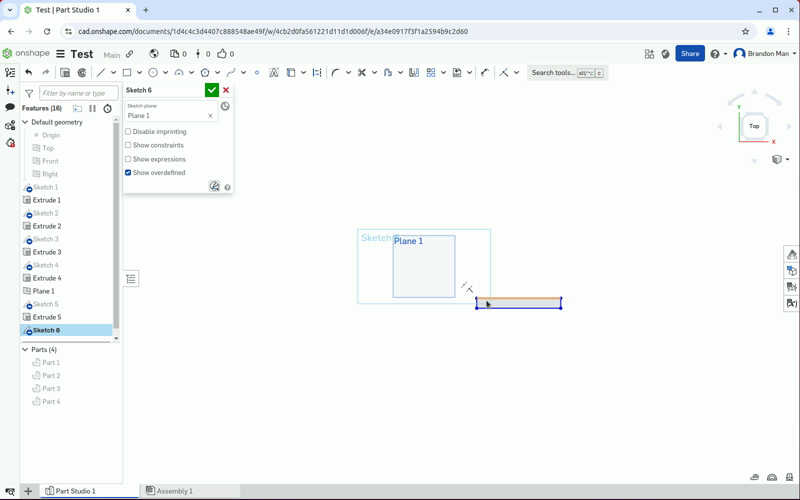
scroll(6)
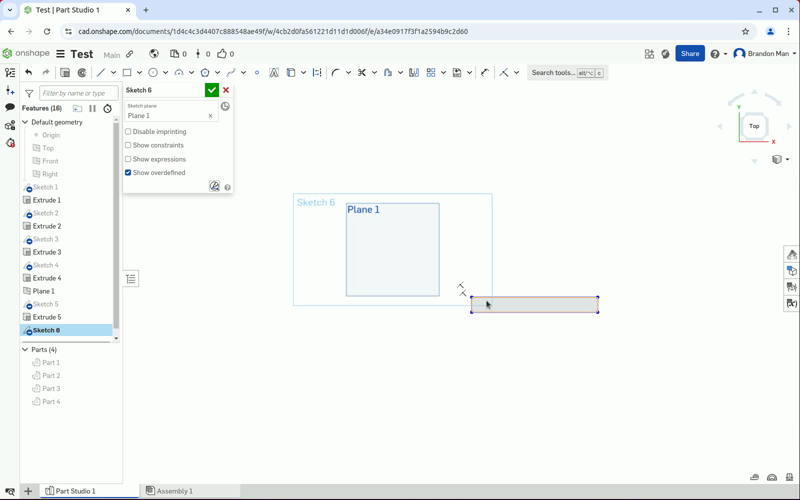
scroll(6)
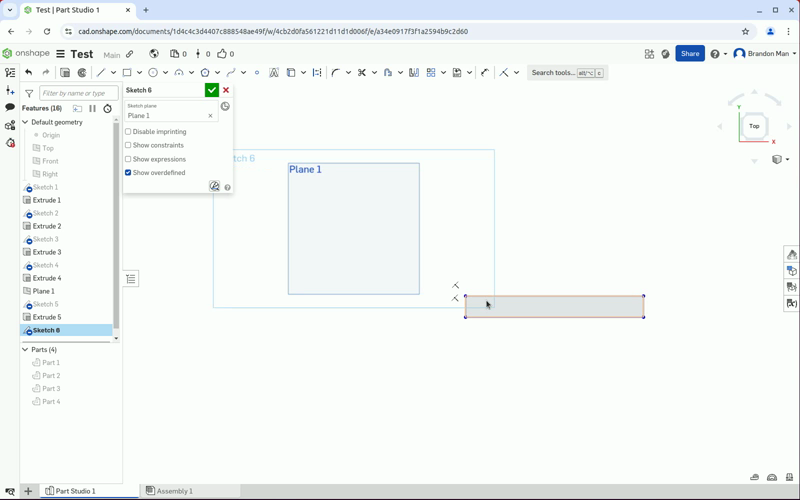
scroll(6)
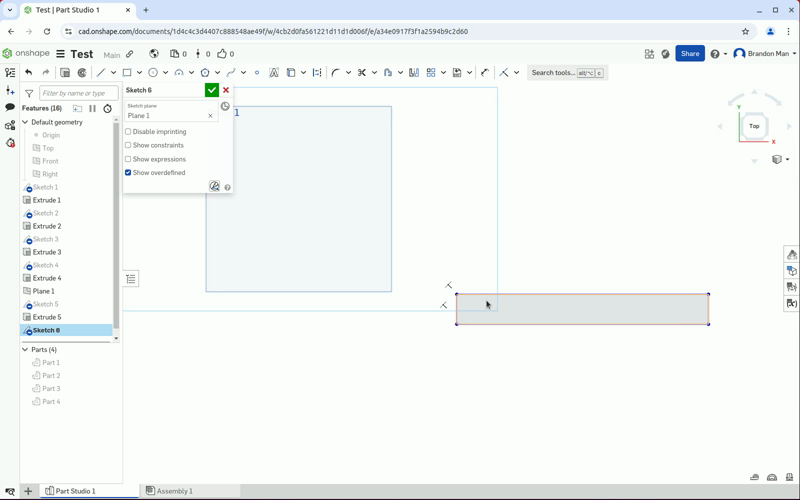
scroll(6)
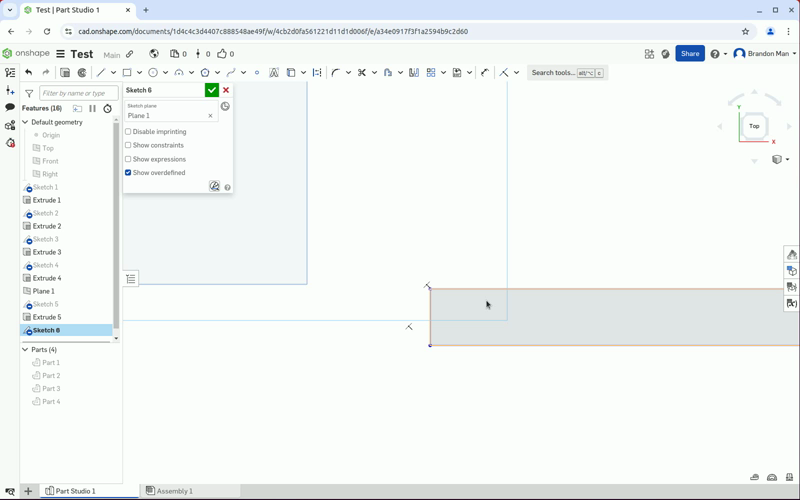
click(486, 300)
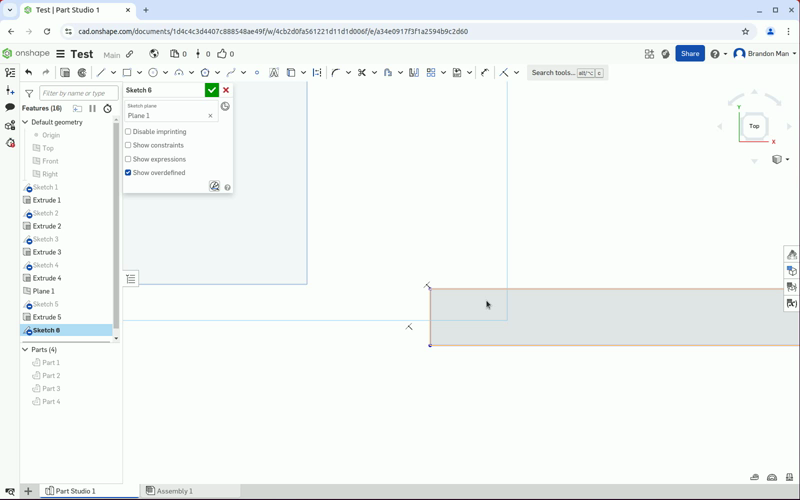
scroll(-6)
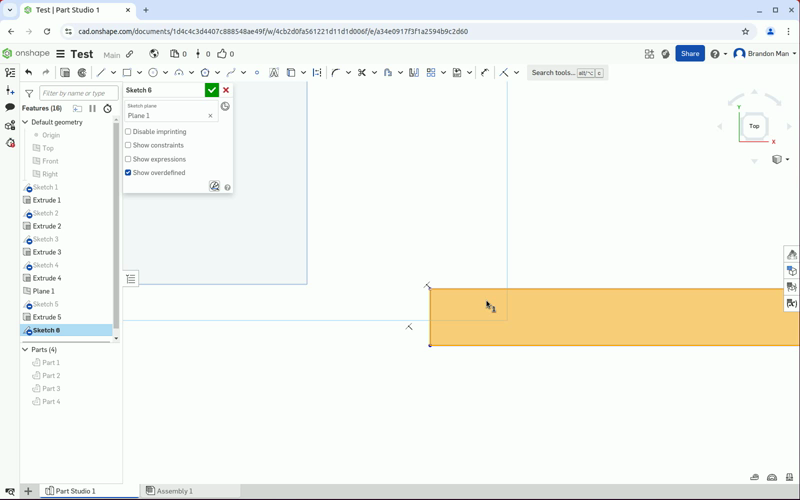
scroll(-6)
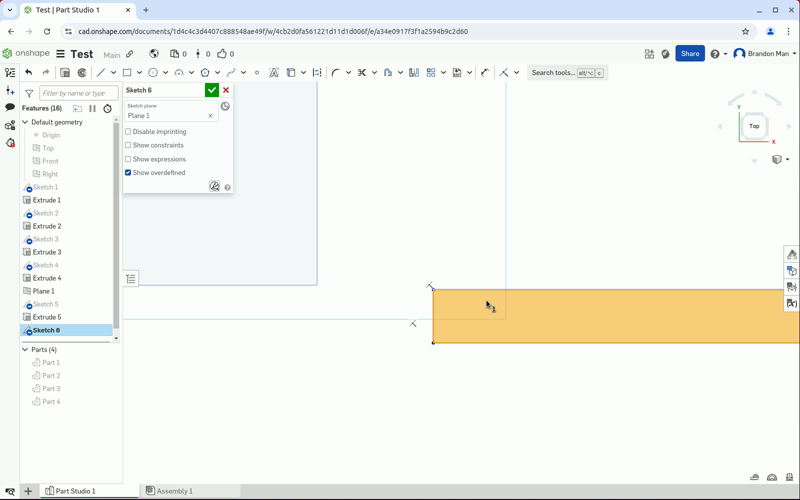
scroll(-6)
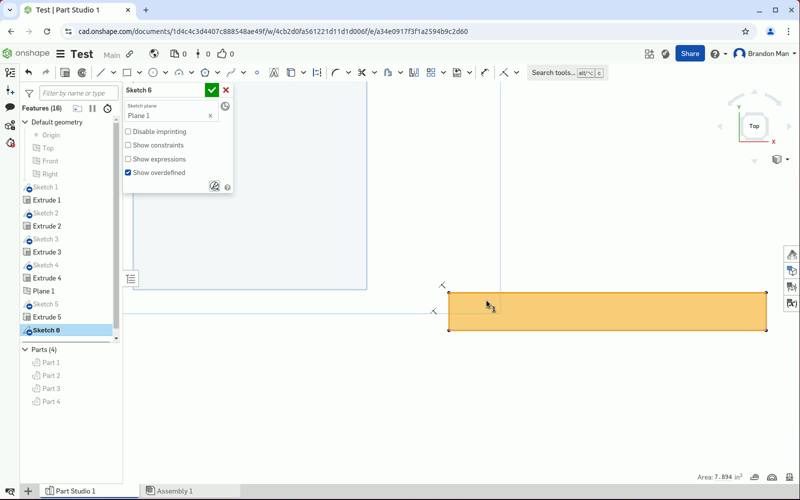
scroll(-6)
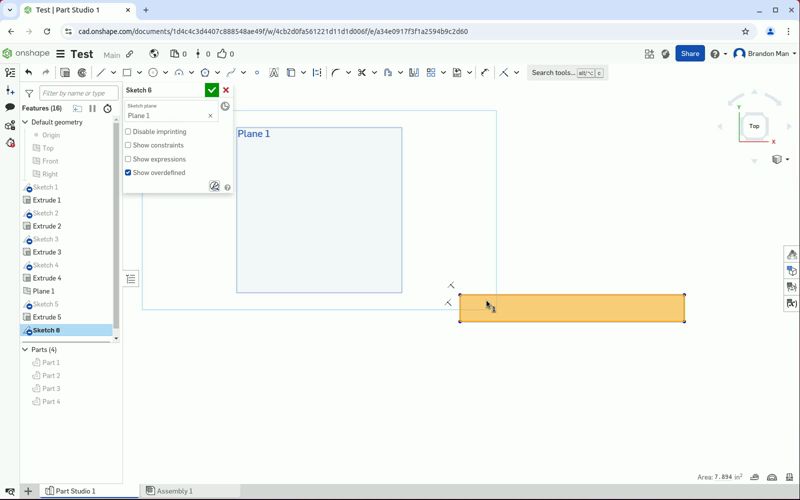
scroll(-6)
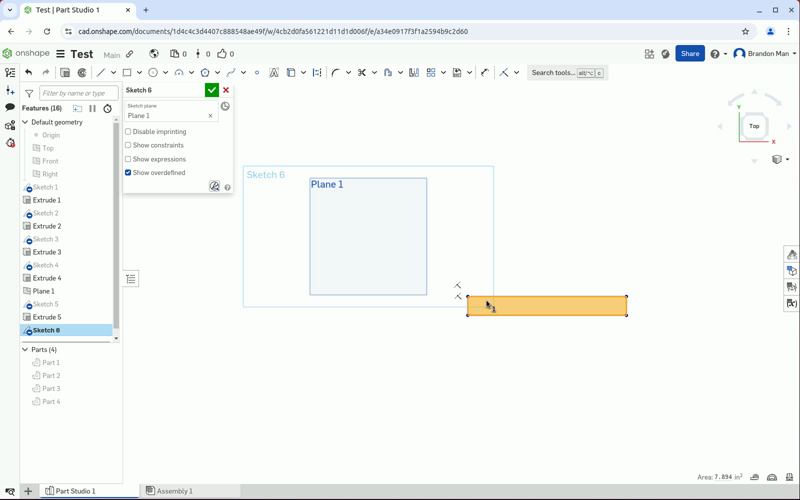
scroll(-6)
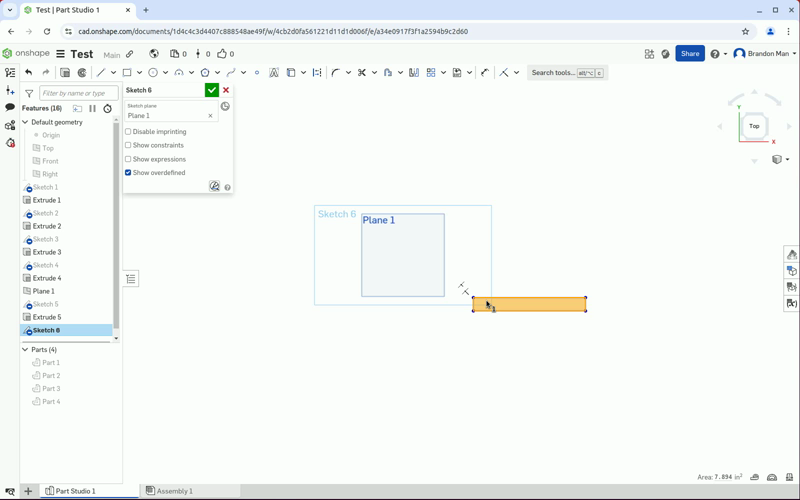
scroll(-6)
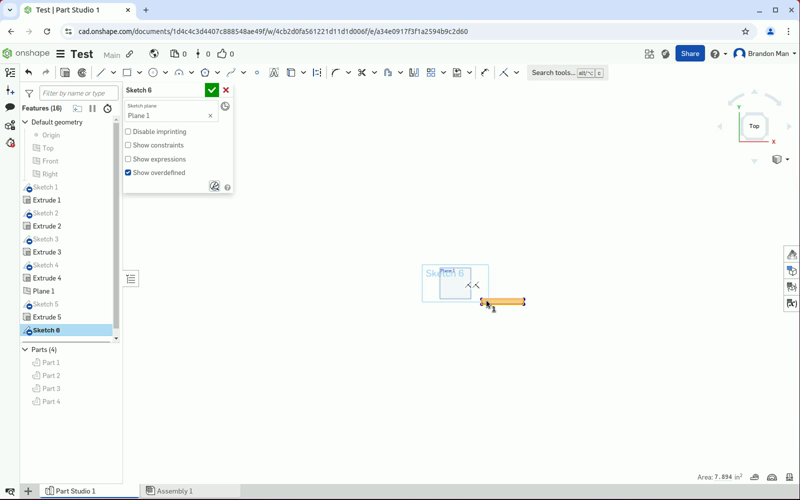
mouse_move(73, 352)
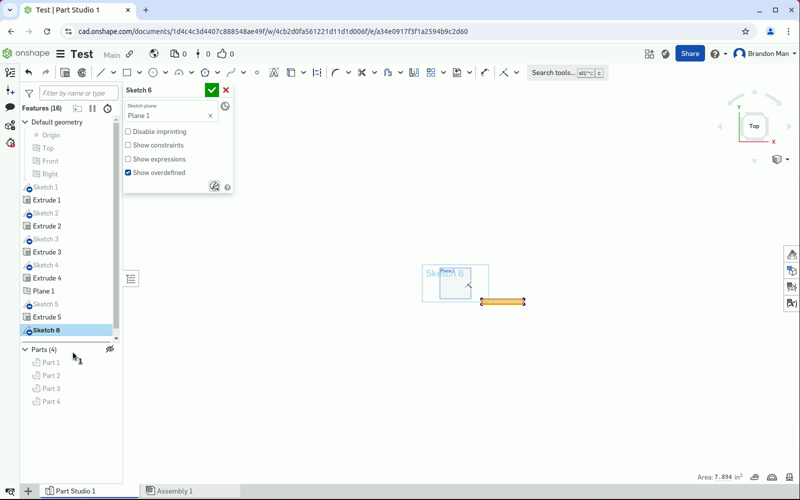
key(shift+y)
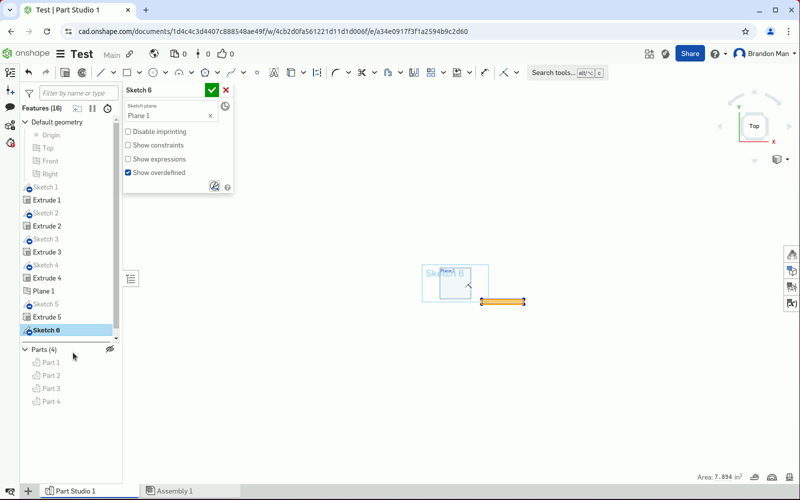
key(shift+e)
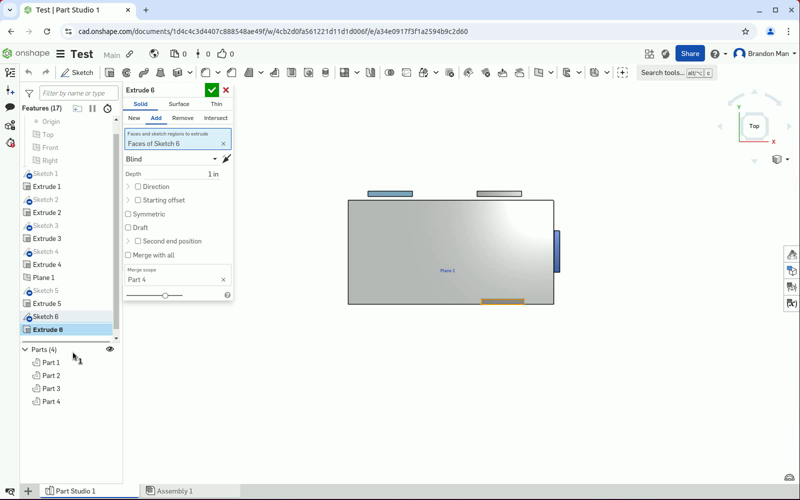
mouse_move(143, 106)
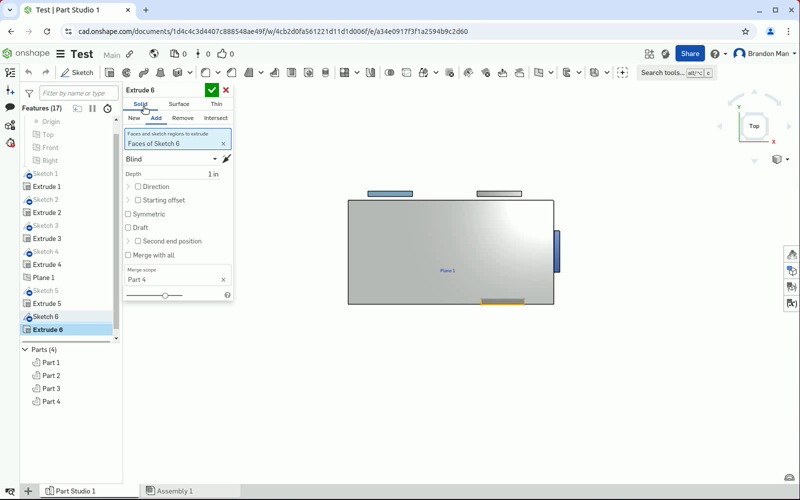
click(143, 106)
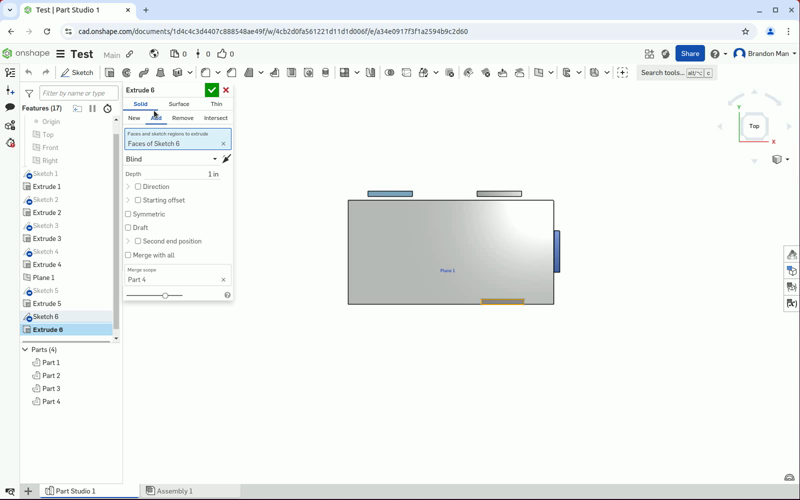
mouse_move(186, 120)
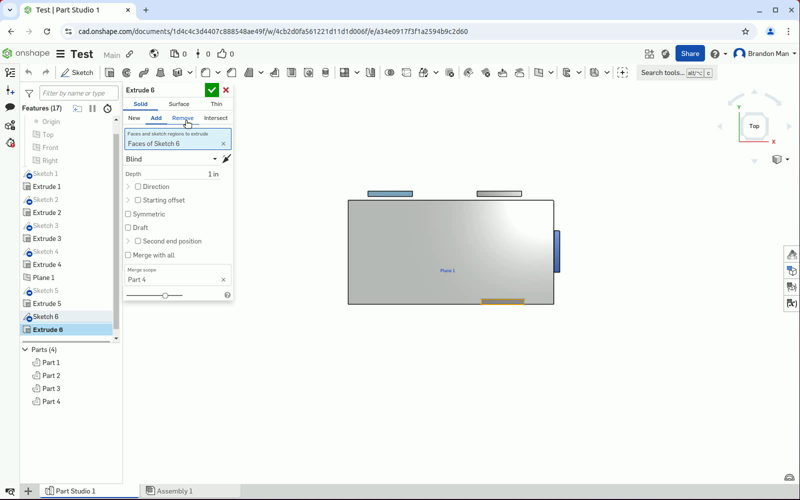
click(186, 120)
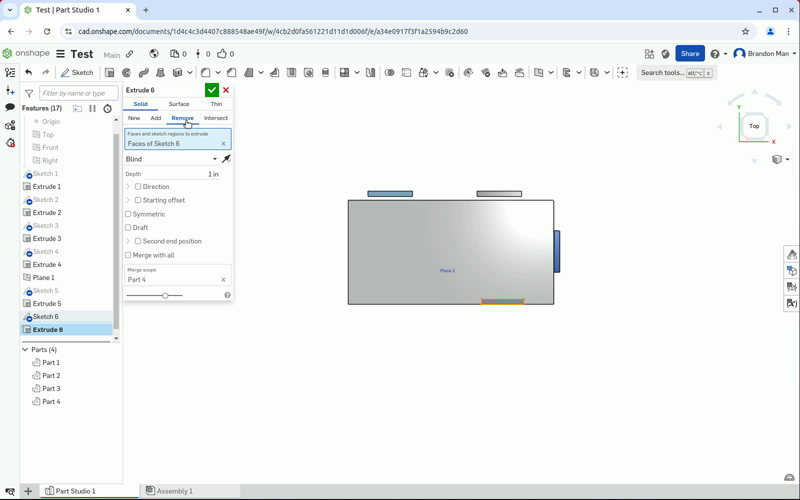
key(tab, 4)
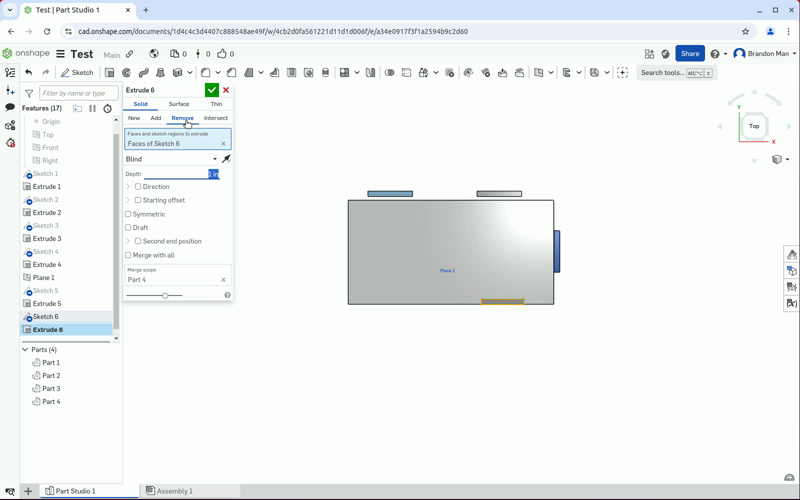
text(2.166)
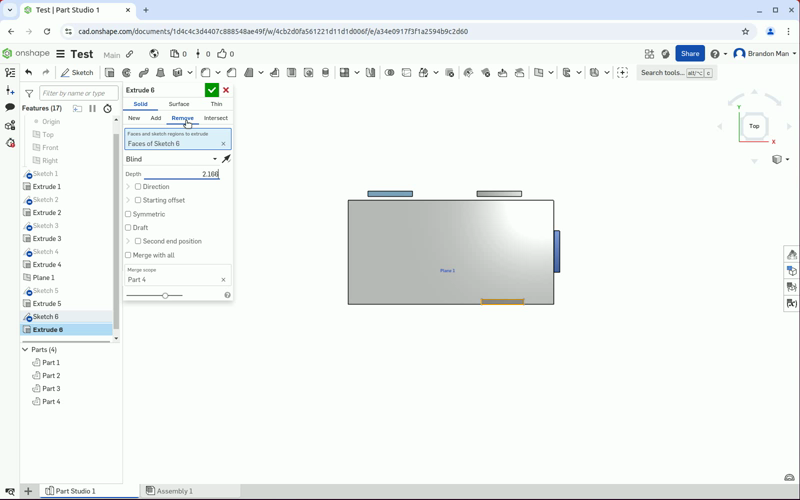
key(tab, 6)
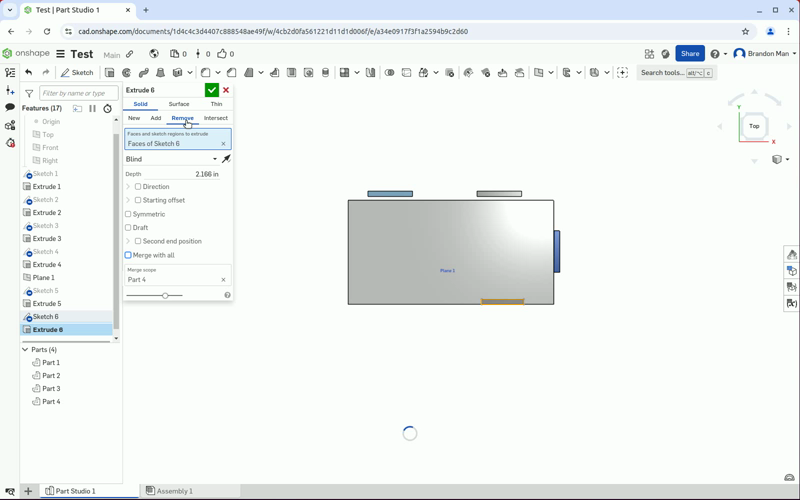
key(space)
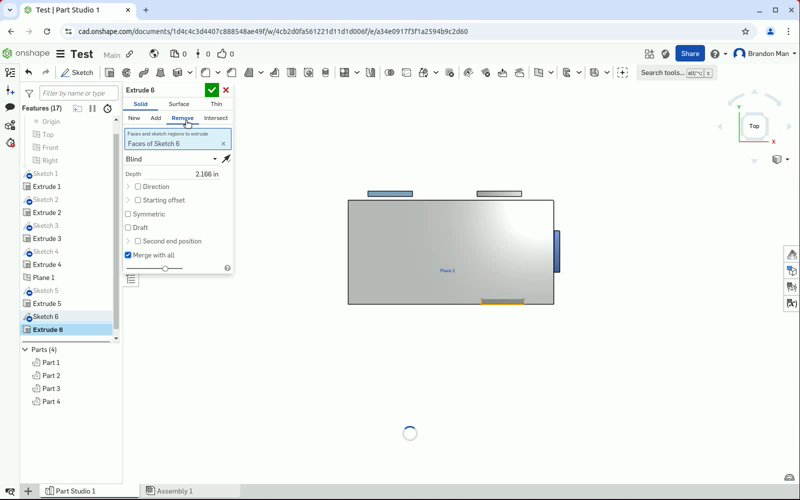
key(enter)
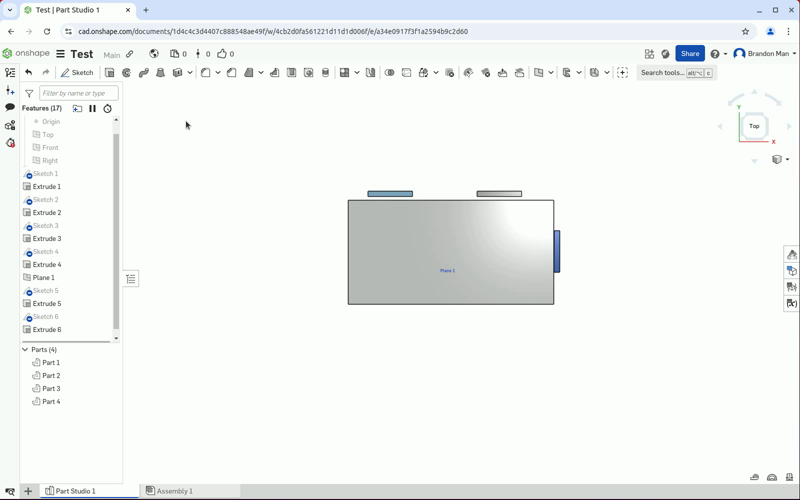
key(shift+h)
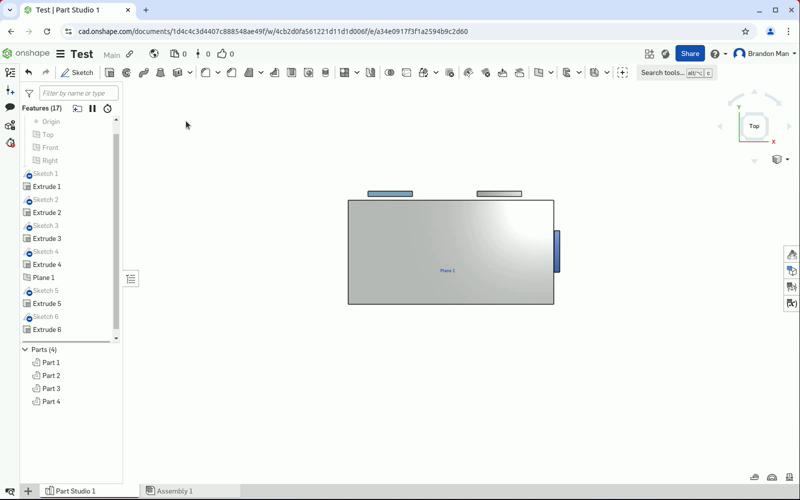
key(shift+h)
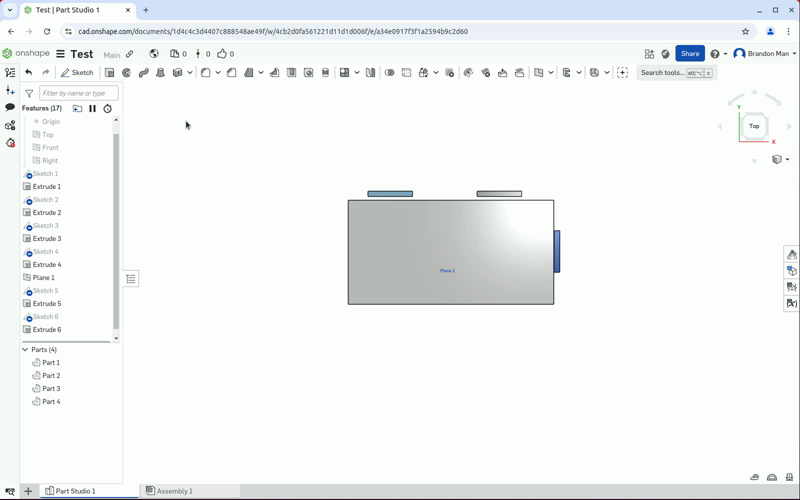
mouse_move(69, 176)
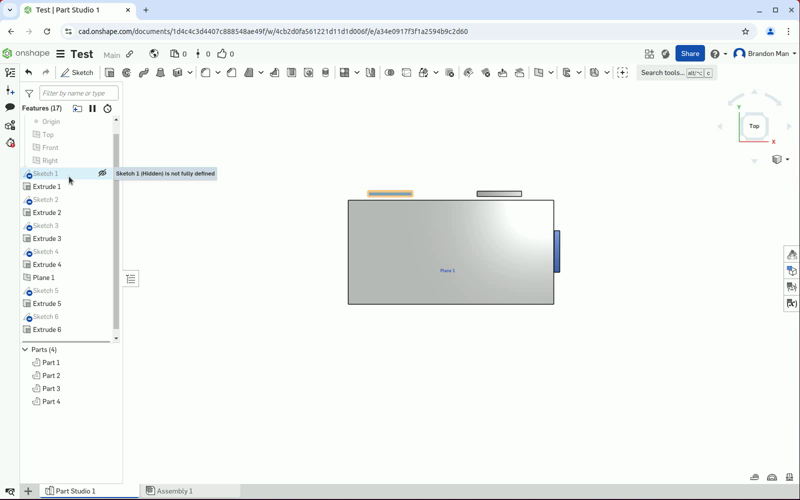
click(69, 176)
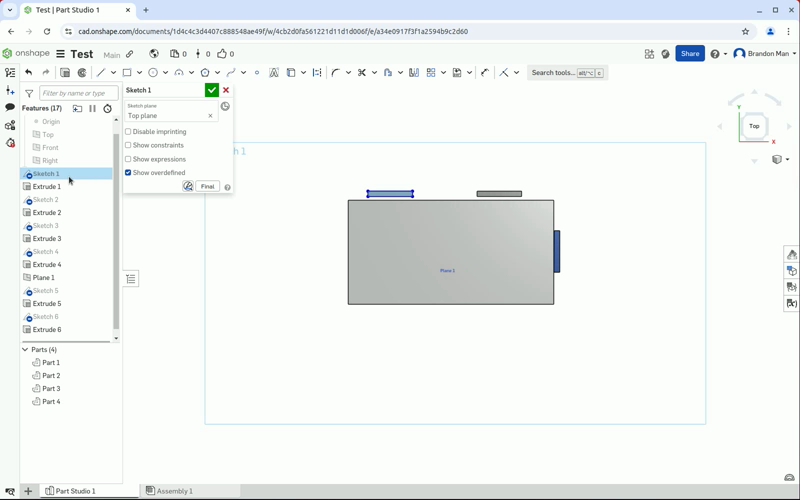
mouse_move(229, 92)
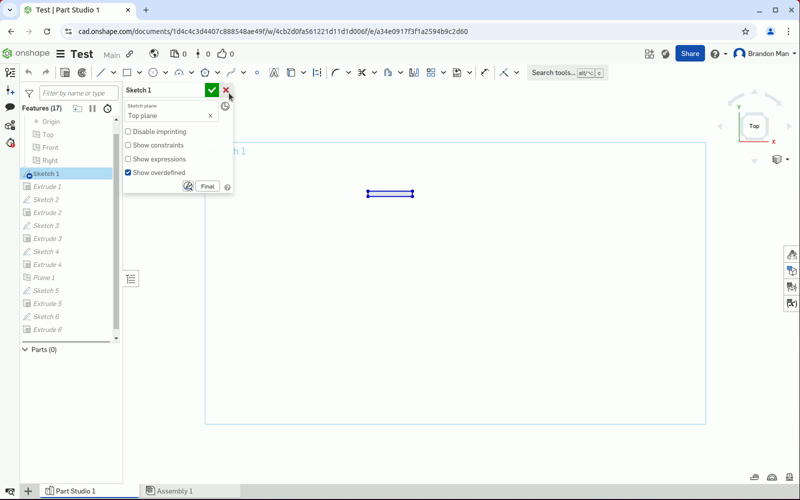
click(229, 92)
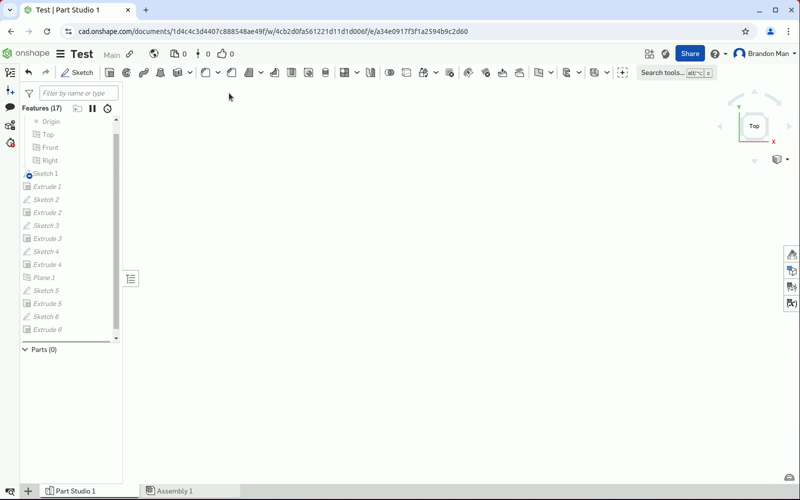
key(shift+s)
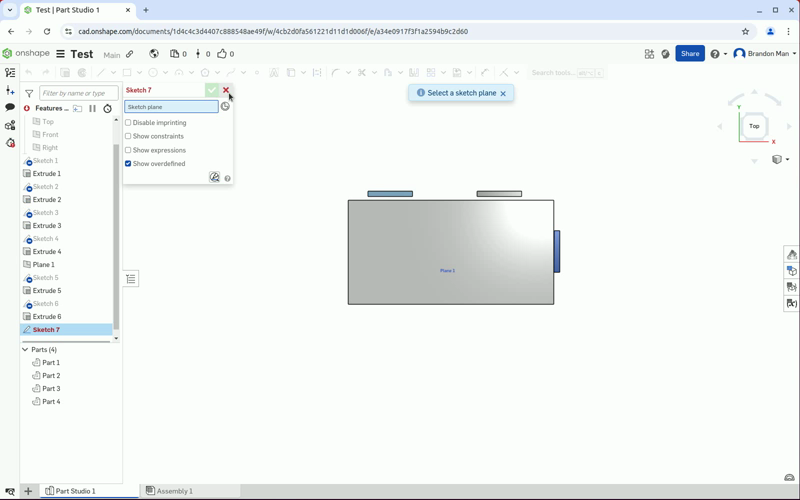
mouse_move(69, 267)
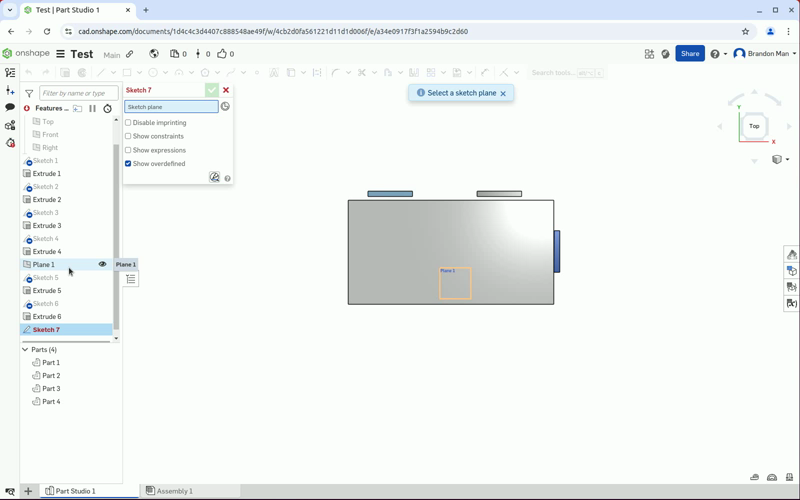
click(69, 267)
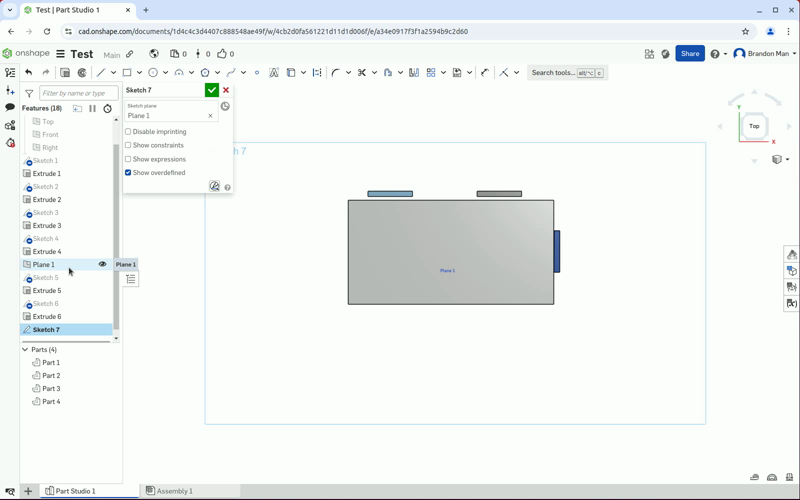
mouse_move(73, 352)
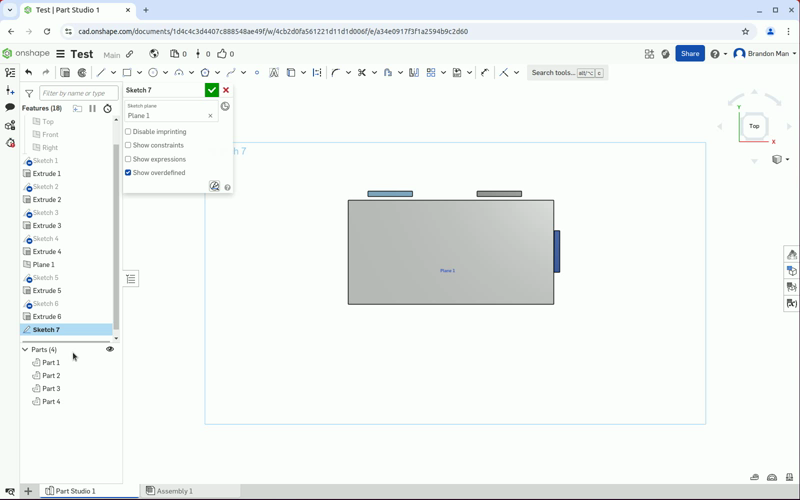
key(y)
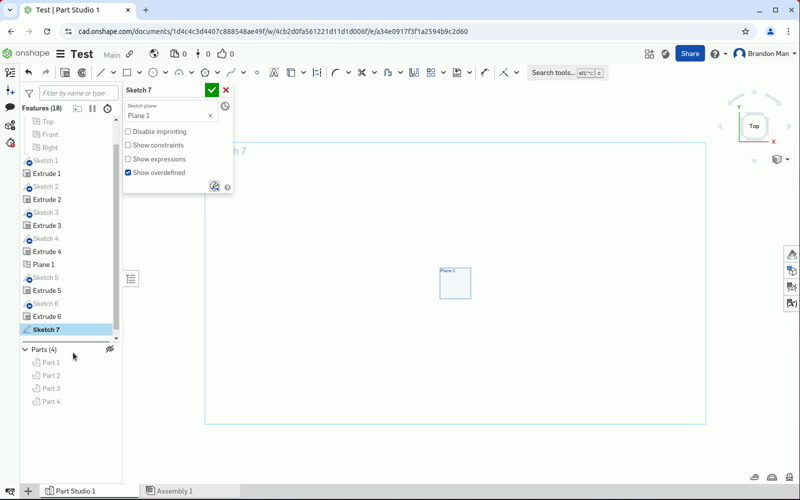
key(l)
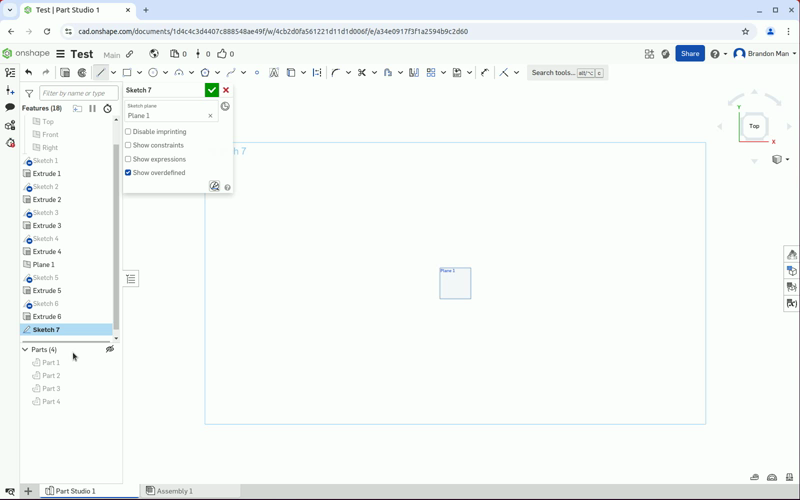
key_down(shift)
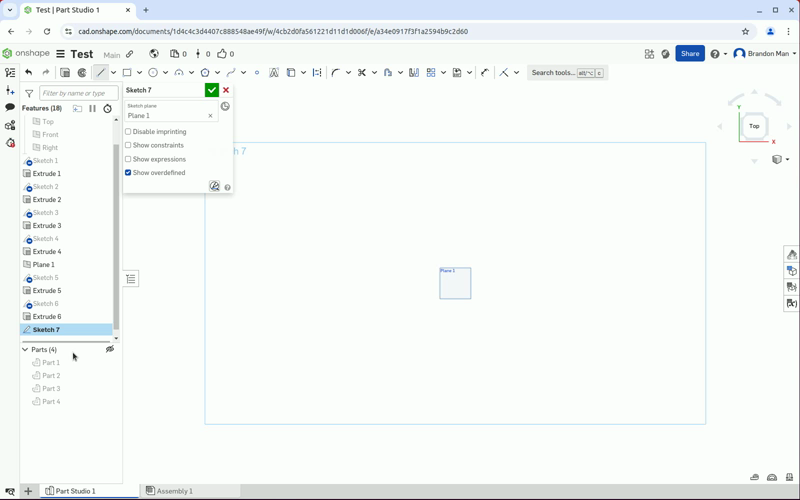
mouse_move(348, 272)
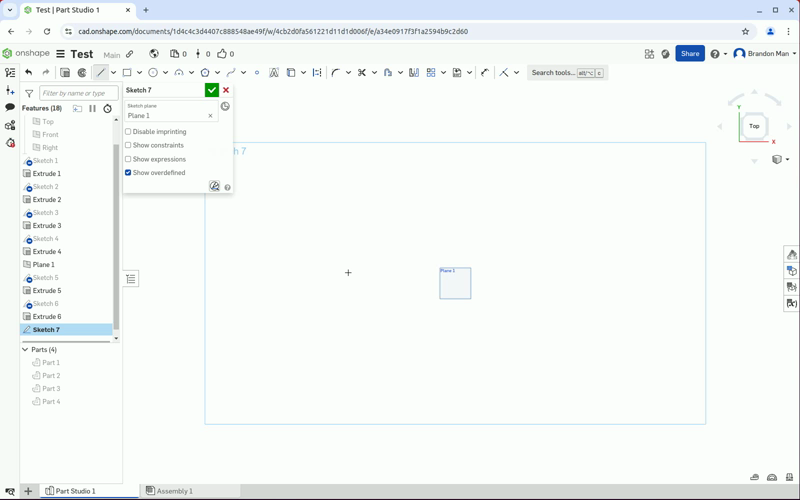
click(348, 272)
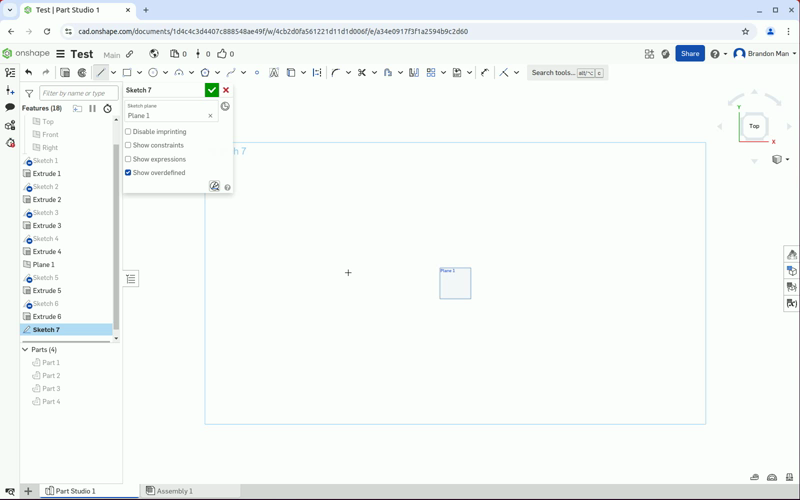
key_up(shift)
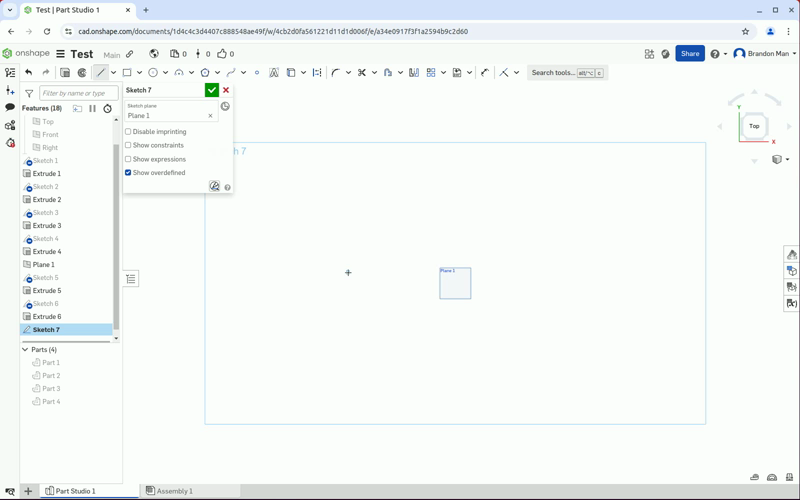
key_down(shift)
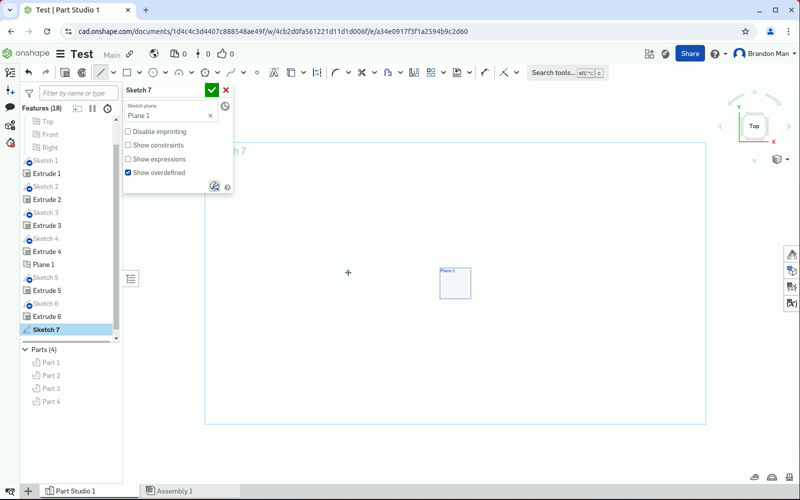
mouse_move(378, 272)
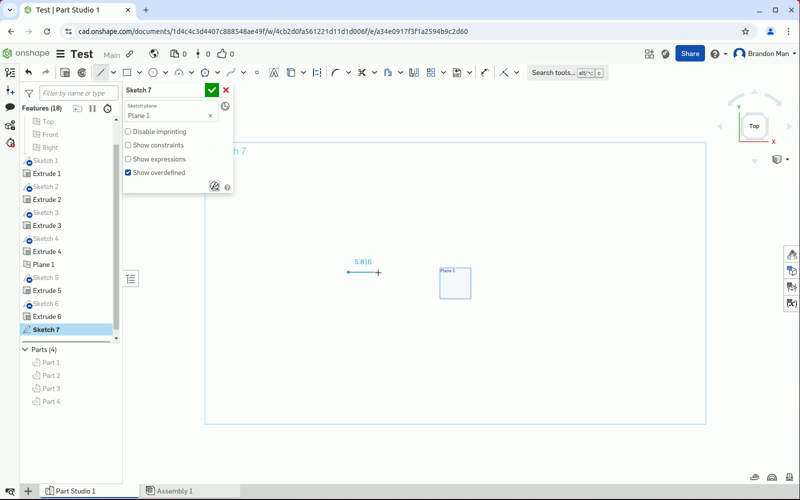
mouse_move(353, 272)
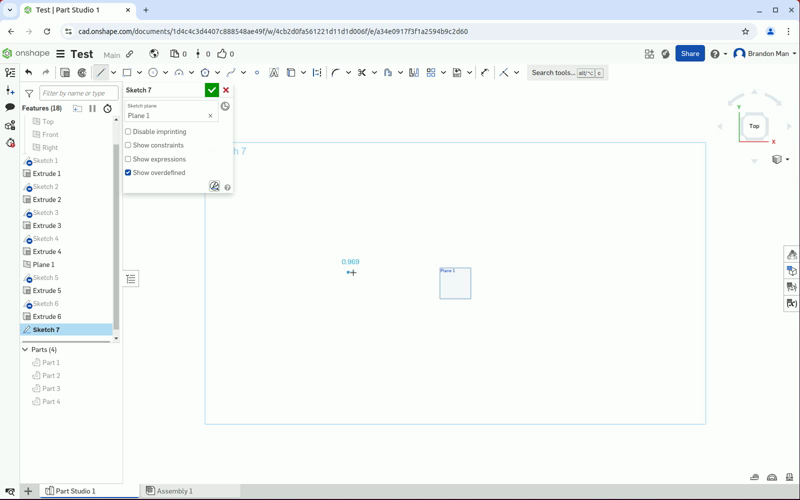
scroll(6)
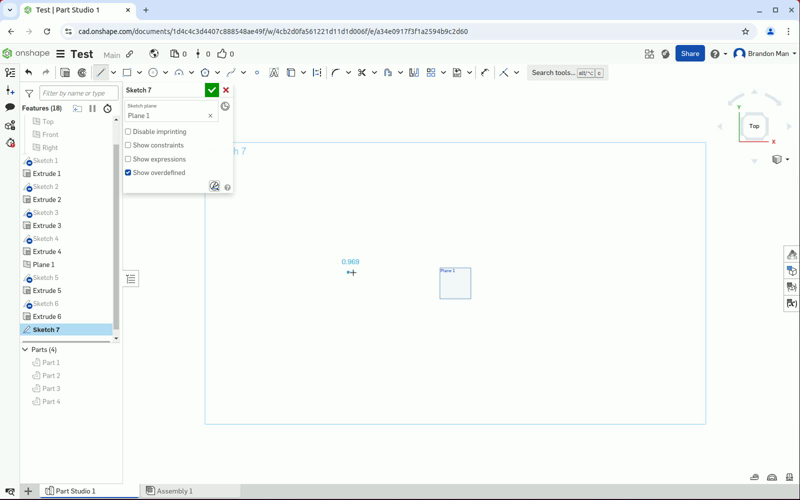
scroll(6)
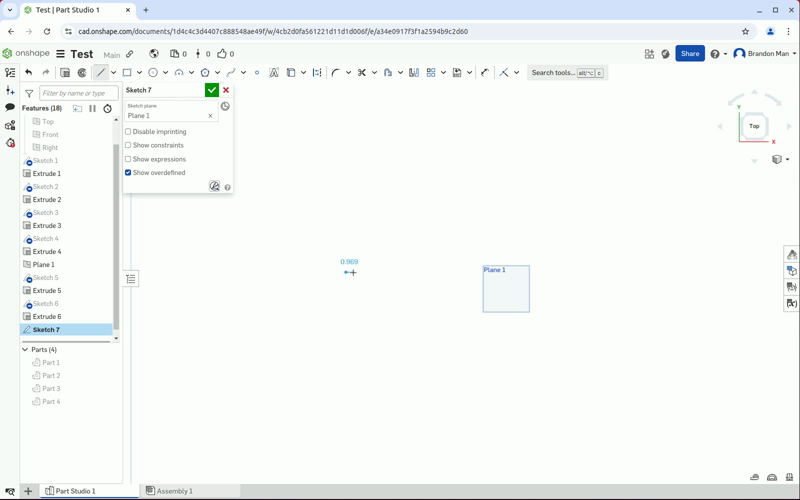
scroll(6)
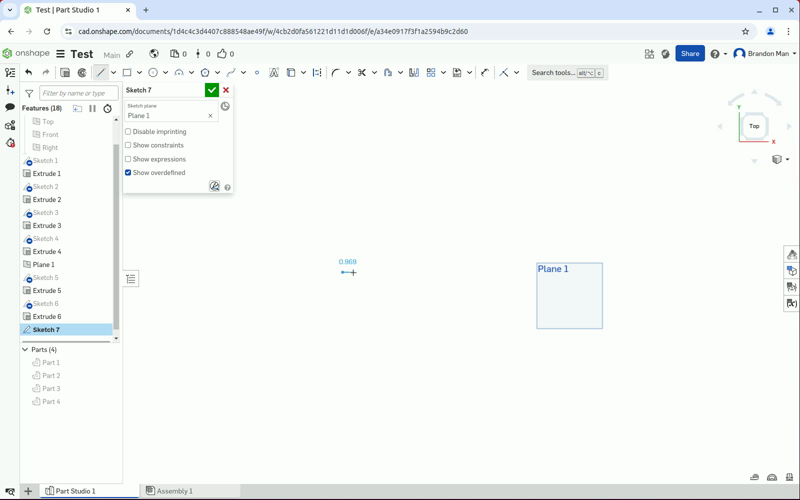
scroll(6)
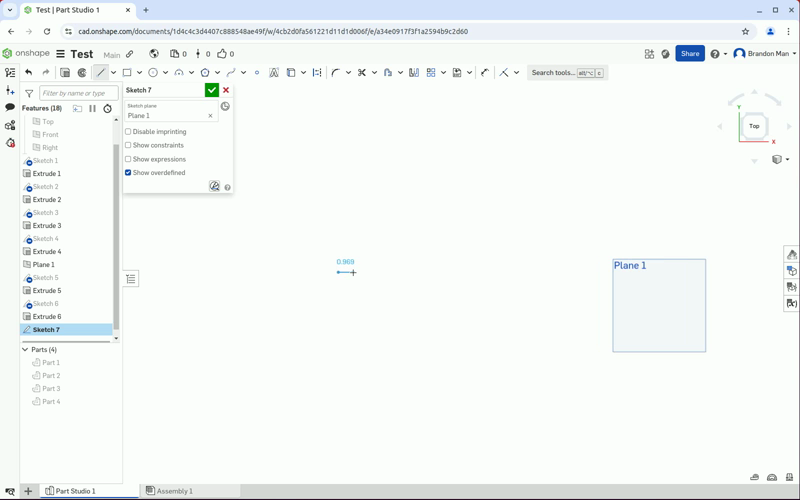
scroll(6)
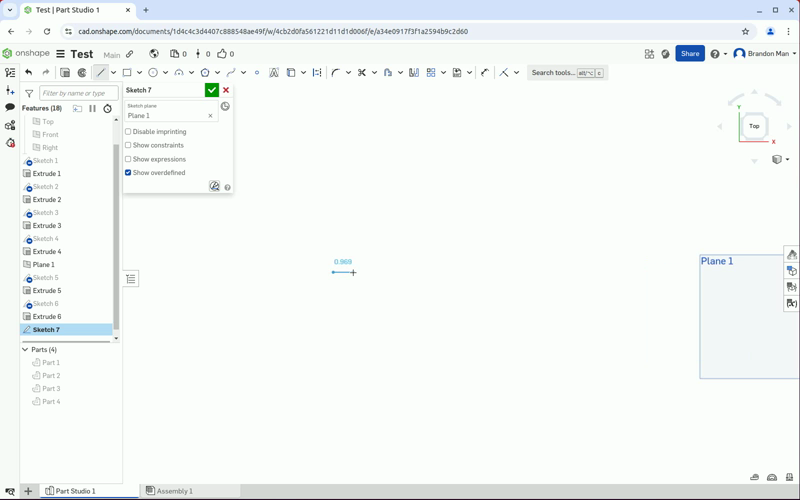
scroll(6)
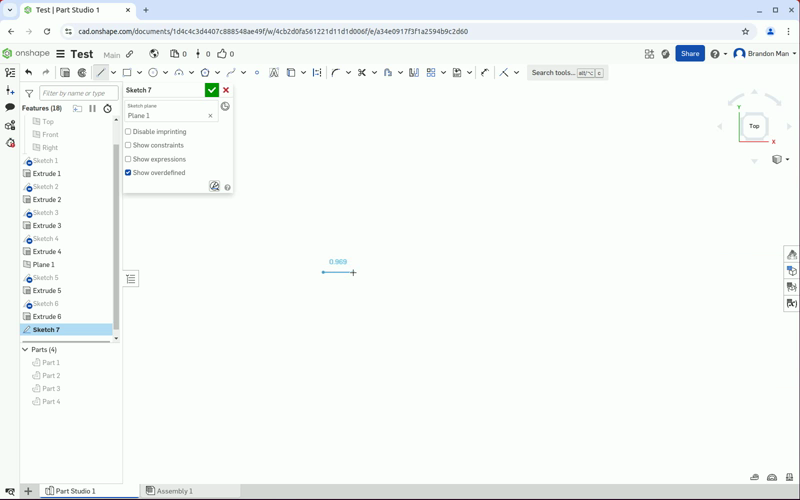
scroll(6)
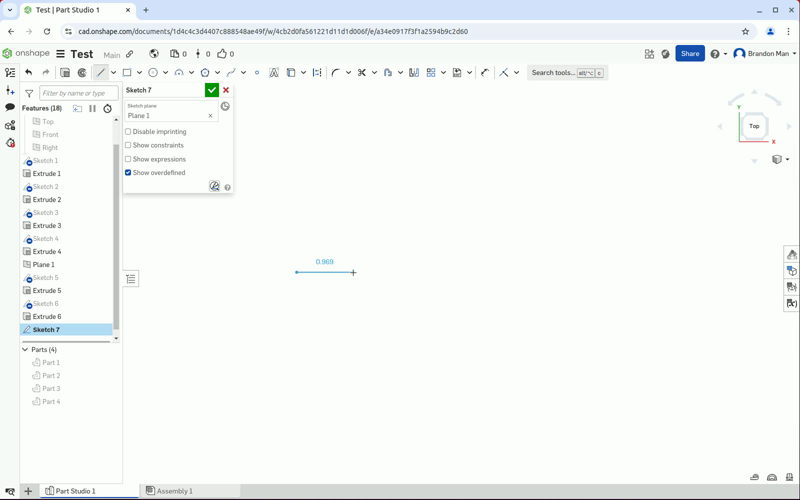
click(353, 272)
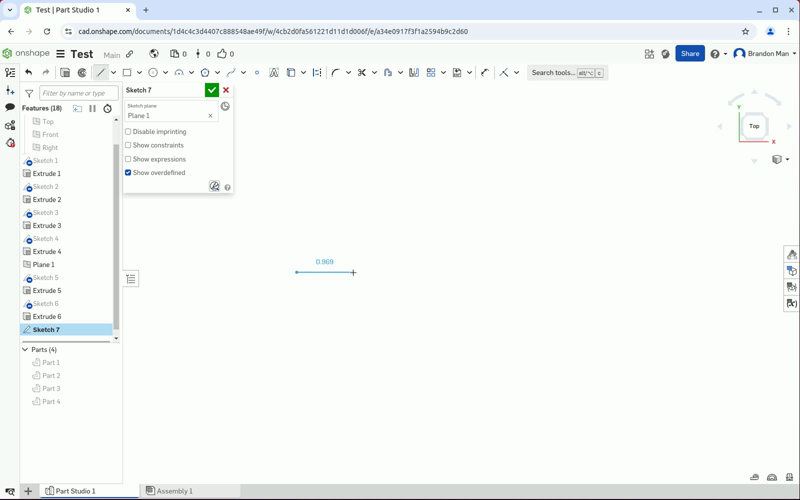
scroll(-6)
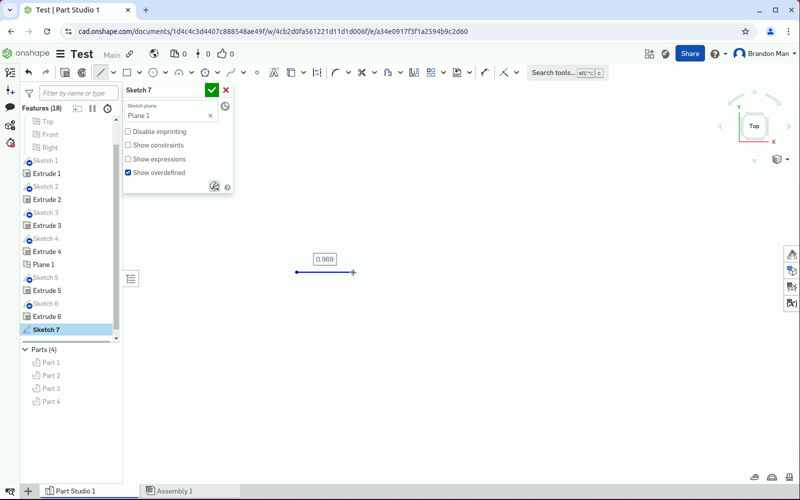
scroll(-6)
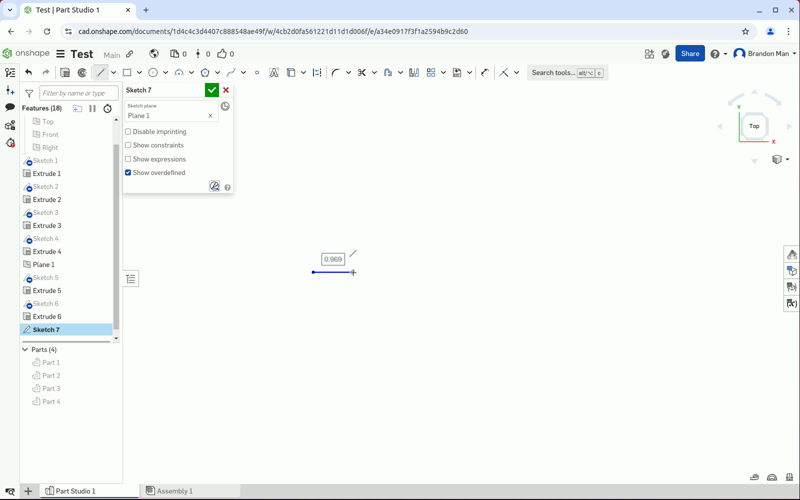
scroll(-6)
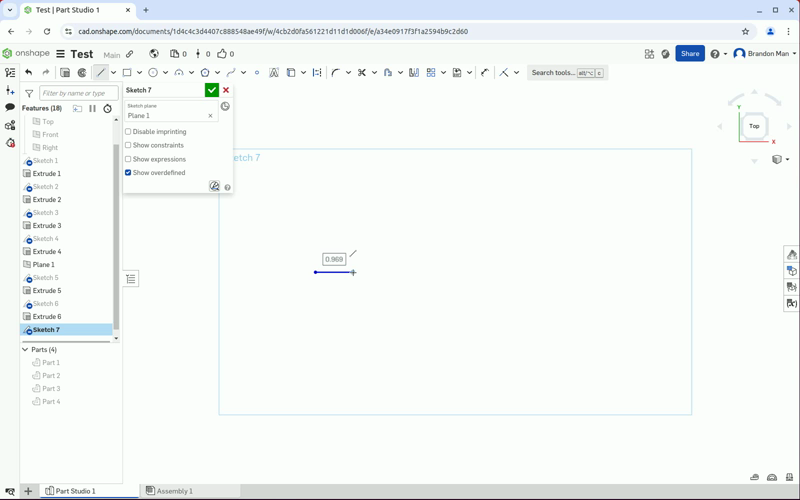
scroll(-6)
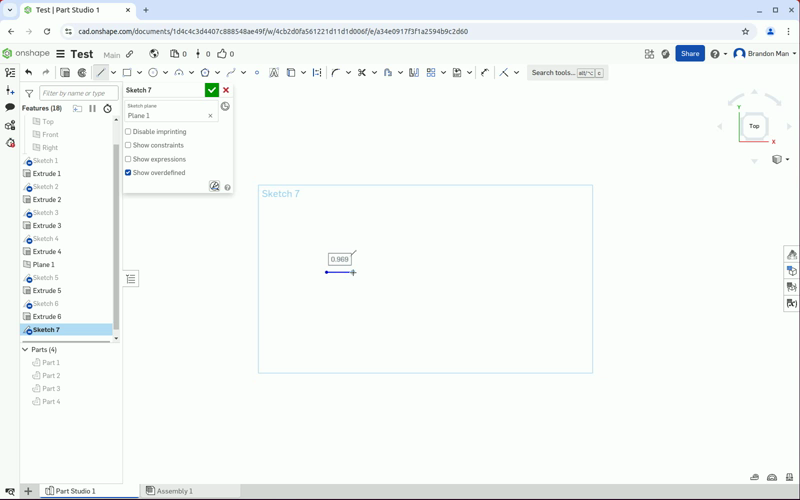
scroll(-6)
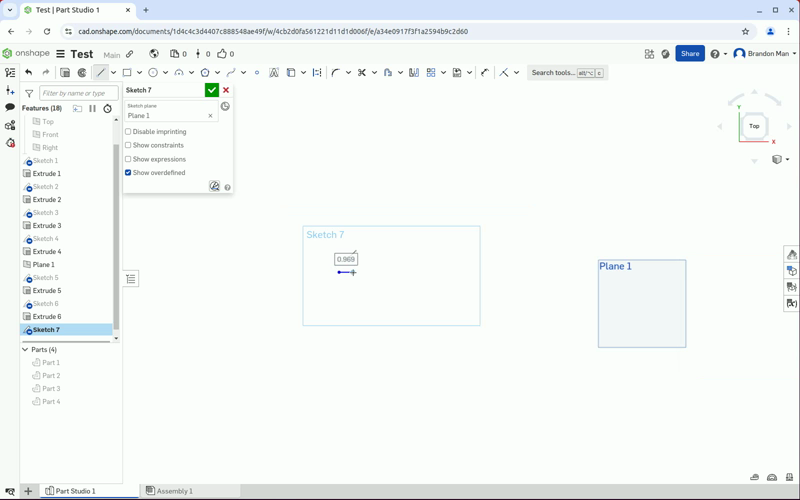
scroll(-6)
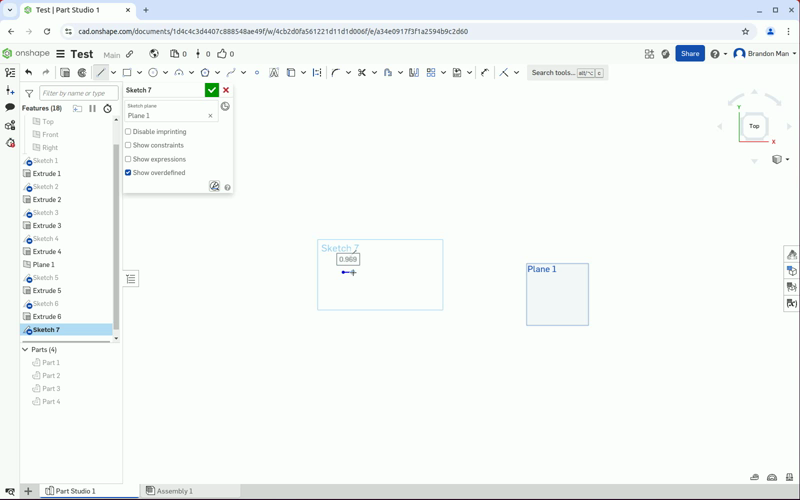
scroll(-6)
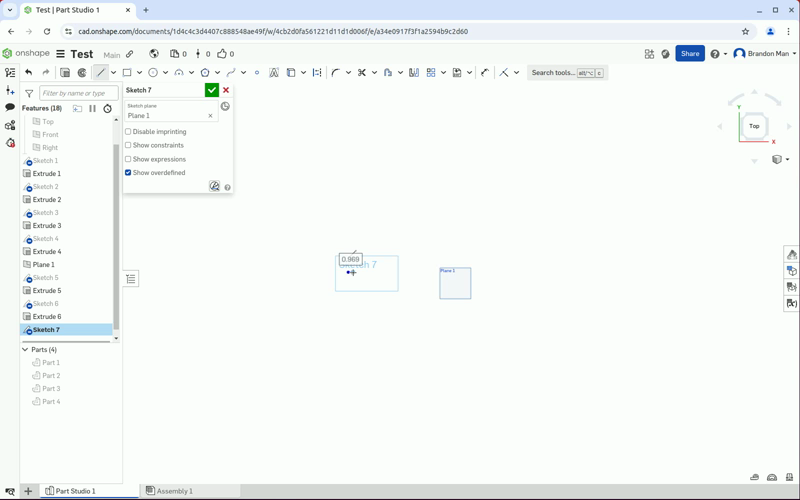
key_up(shift)
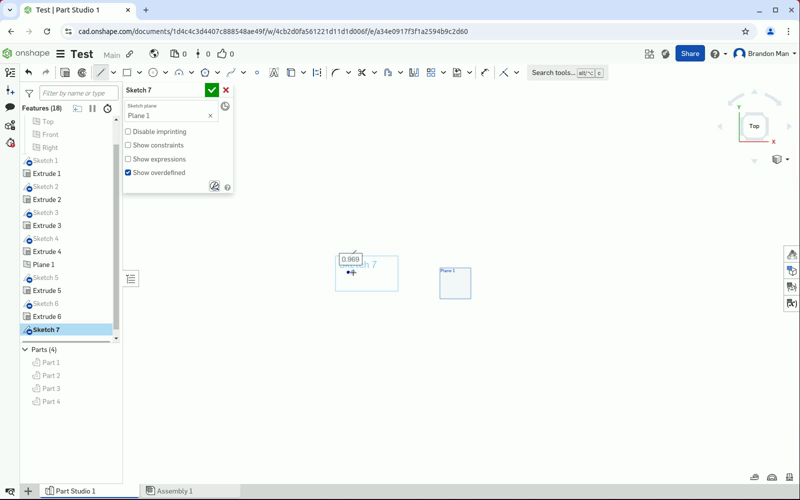
key_down(shift)
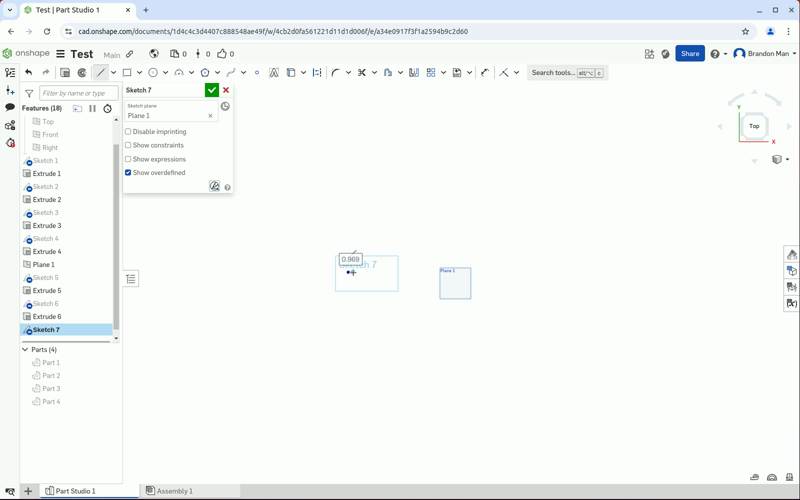
mouse_move(383, 272)
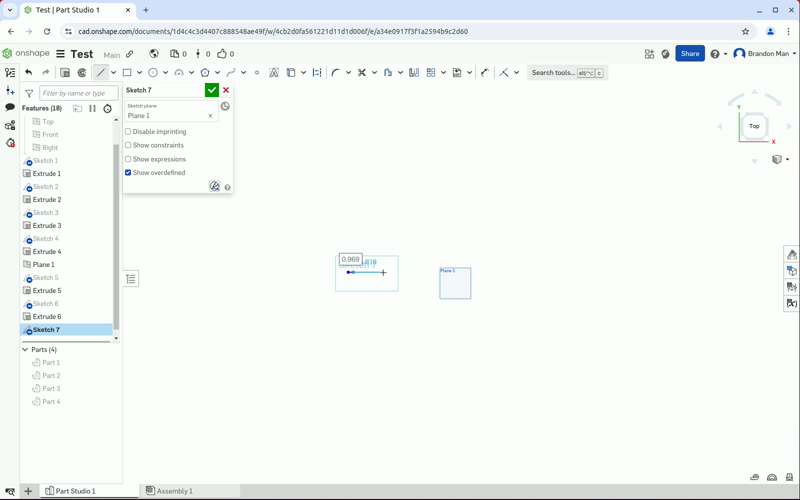
mouse_move(353, 230)
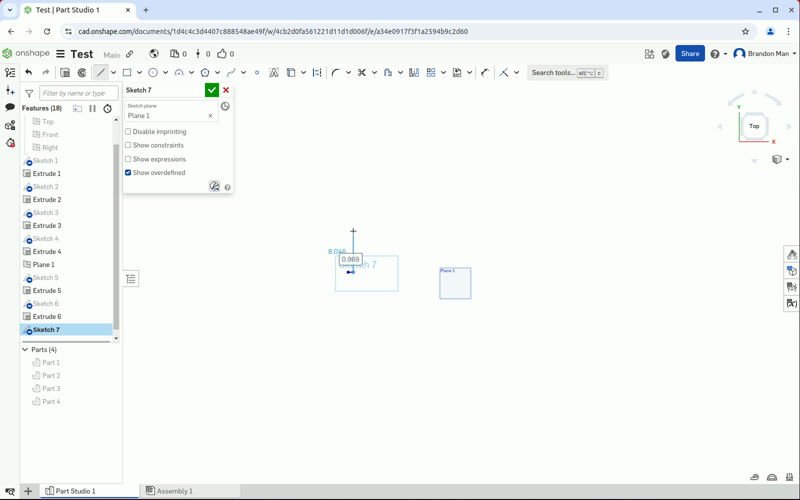
click(353, 230)
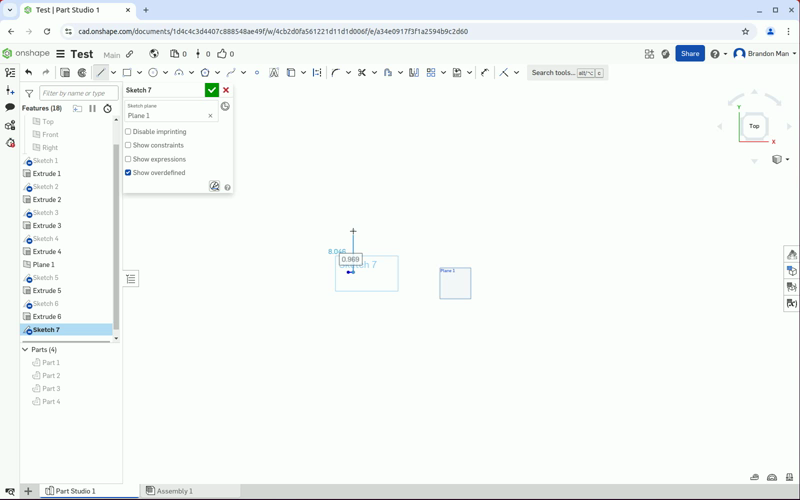
key_up(shift)
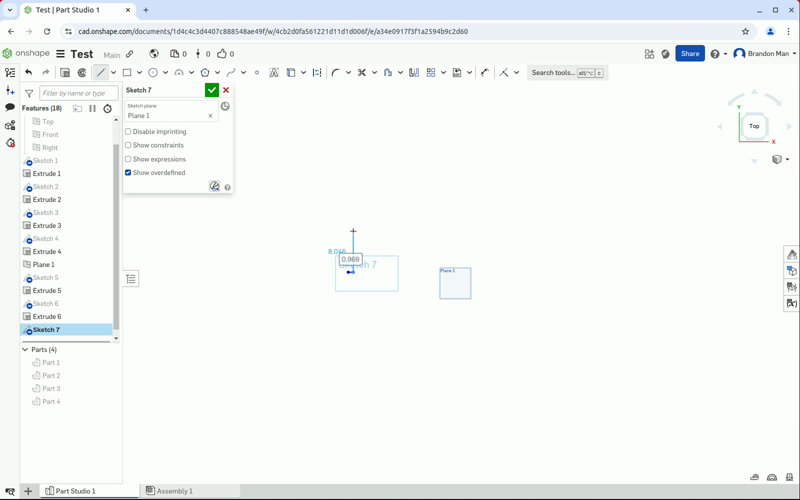
key_down(shift)
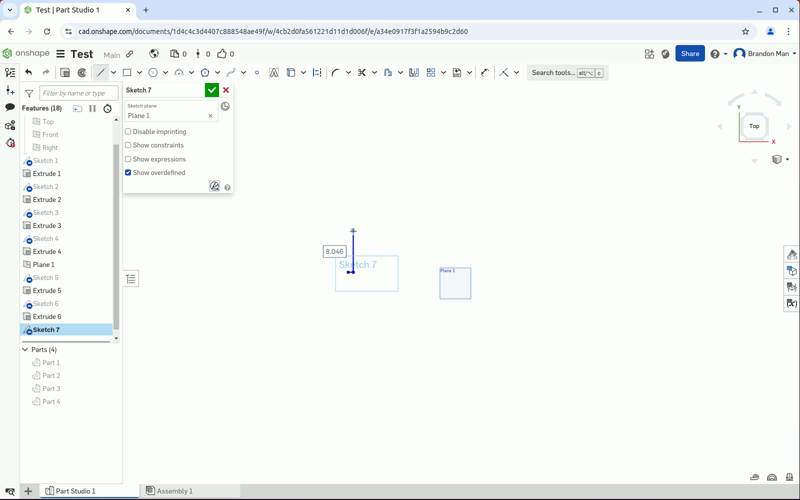
mouse_move(383, 230)
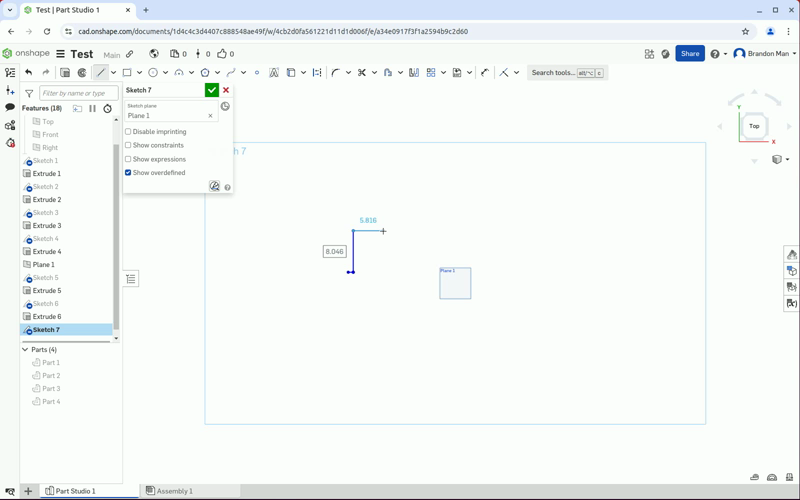
mouse_move(348, 230)
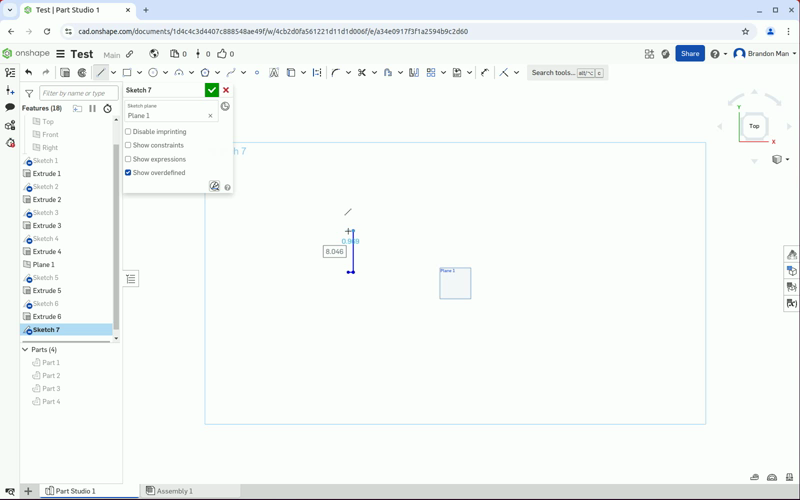
scroll(6)
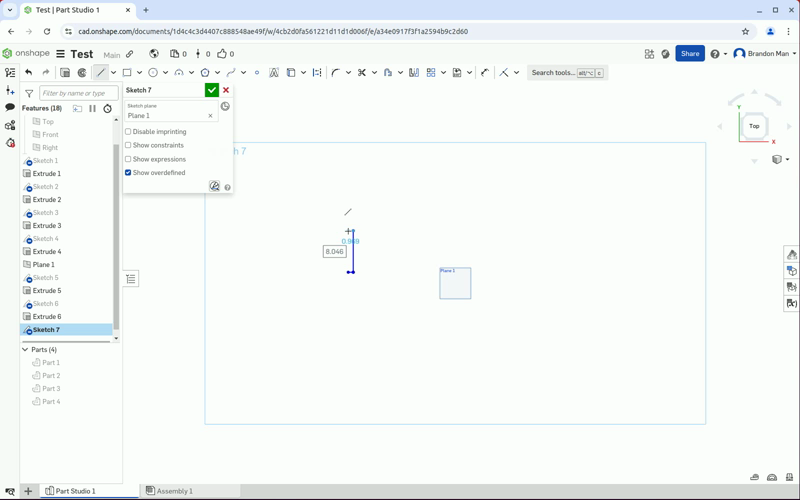
scroll(6)
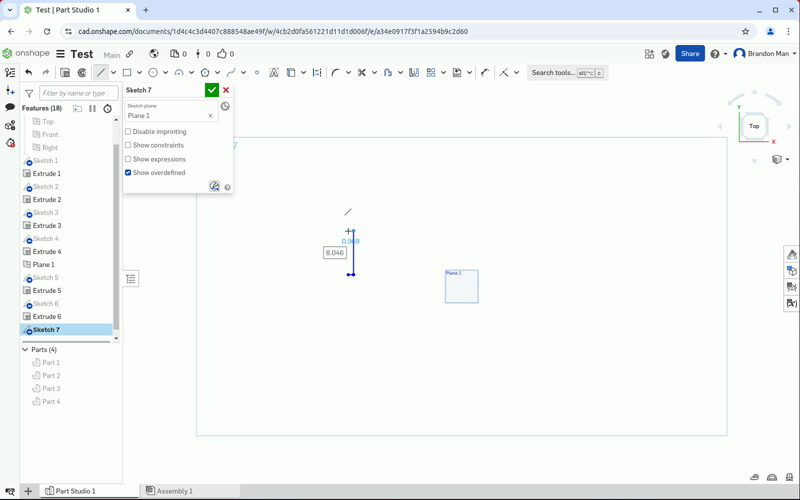
scroll(6)
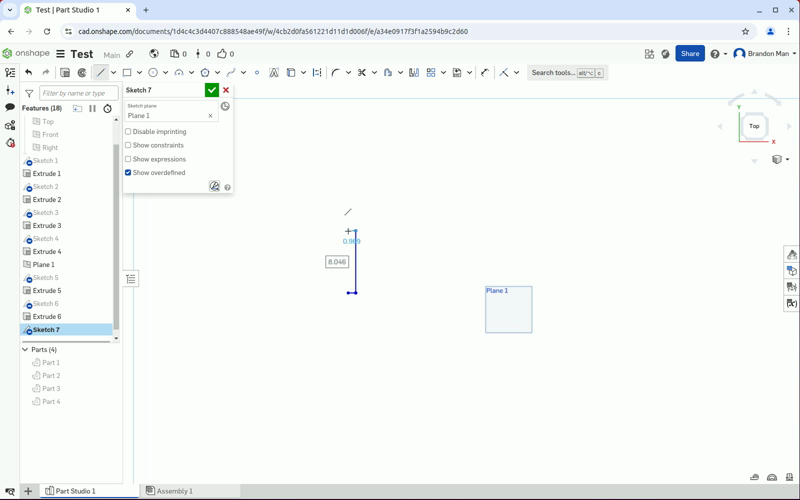
scroll(6)
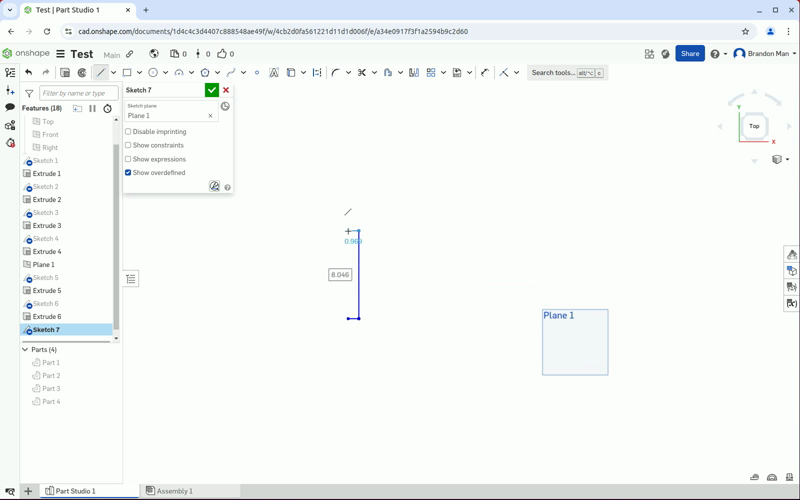
scroll(6)
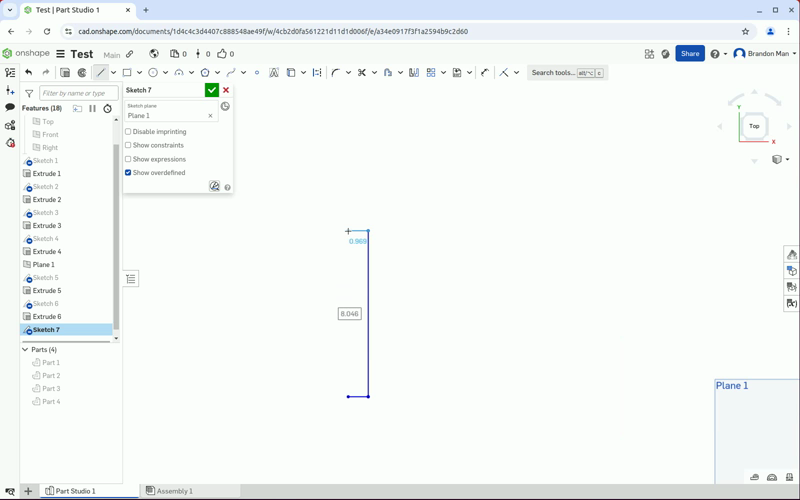
scroll(6)
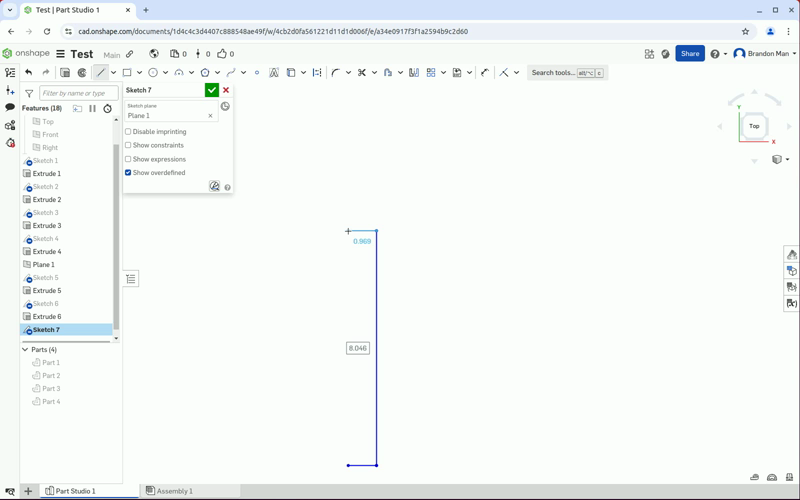
scroll(6)
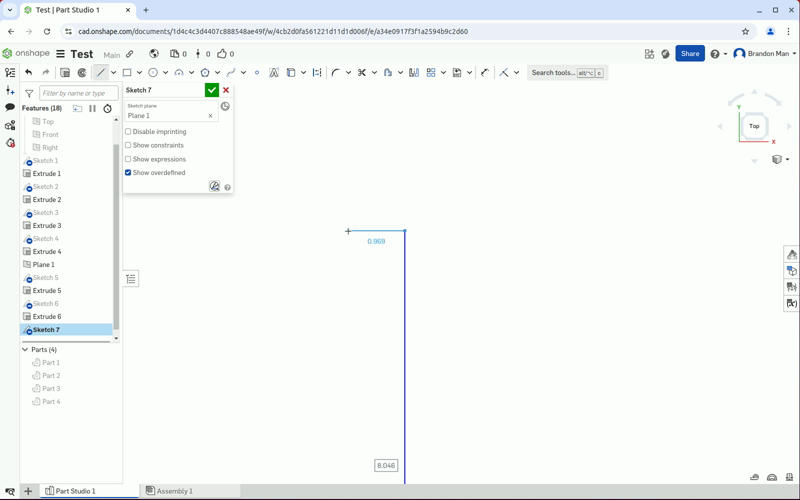
click(348, 230)
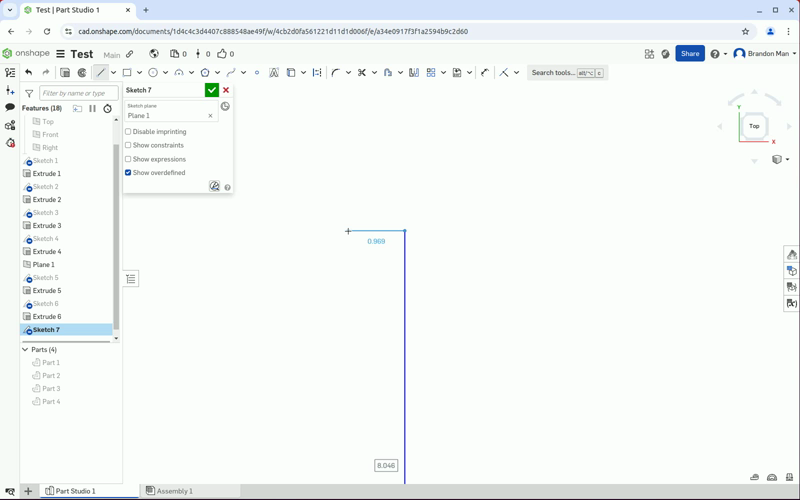
scroll(-6)
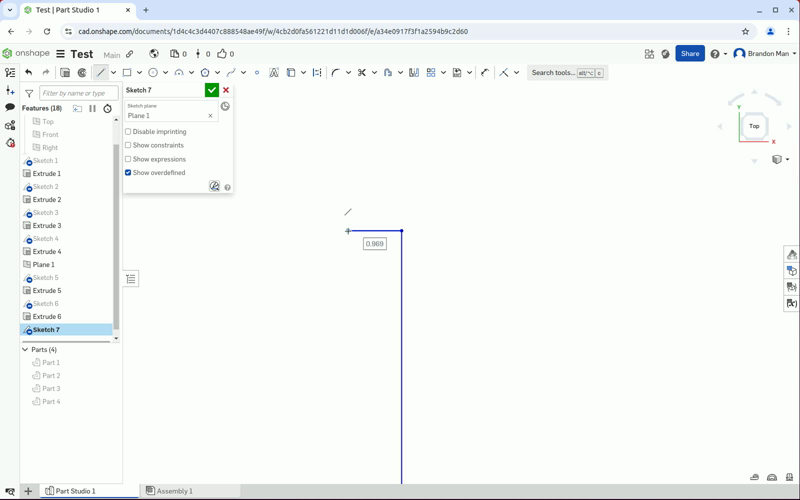
scroll(-6)
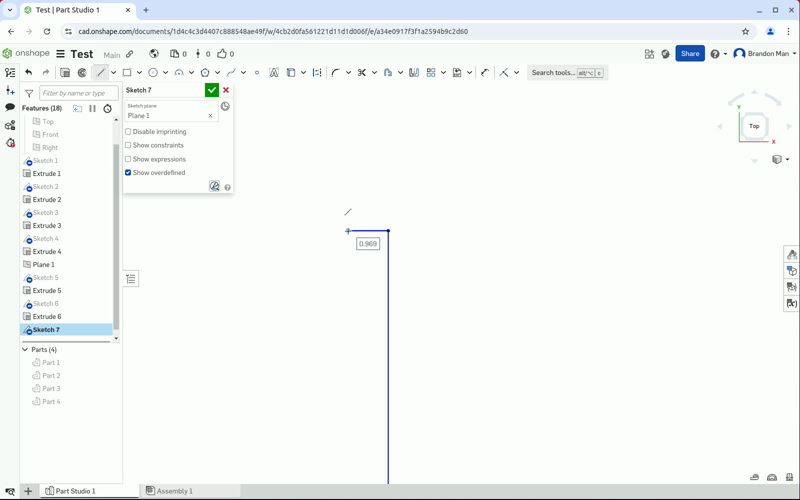
scroll(-6)
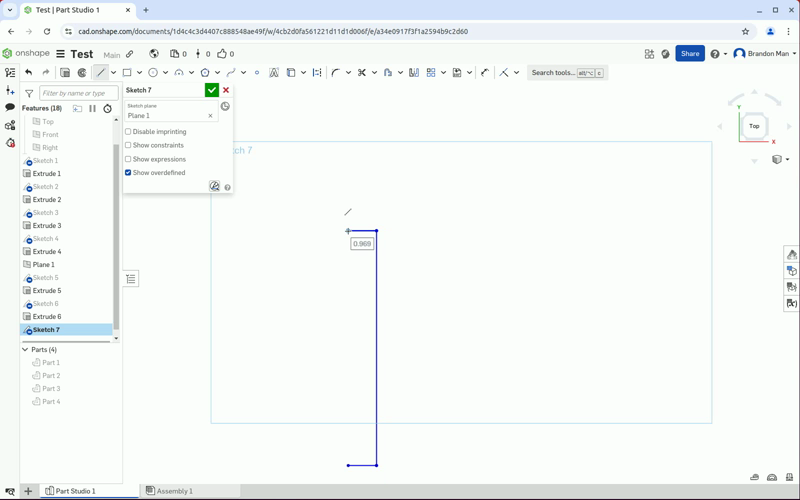
scroll(-6)
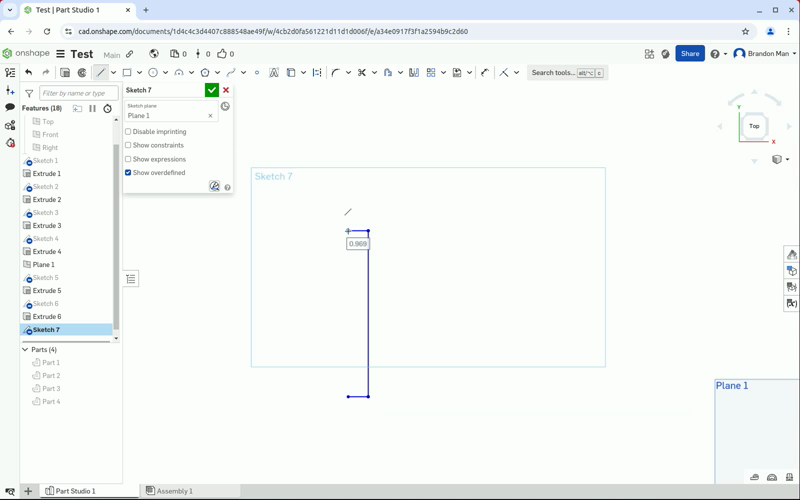
scroll(-6)
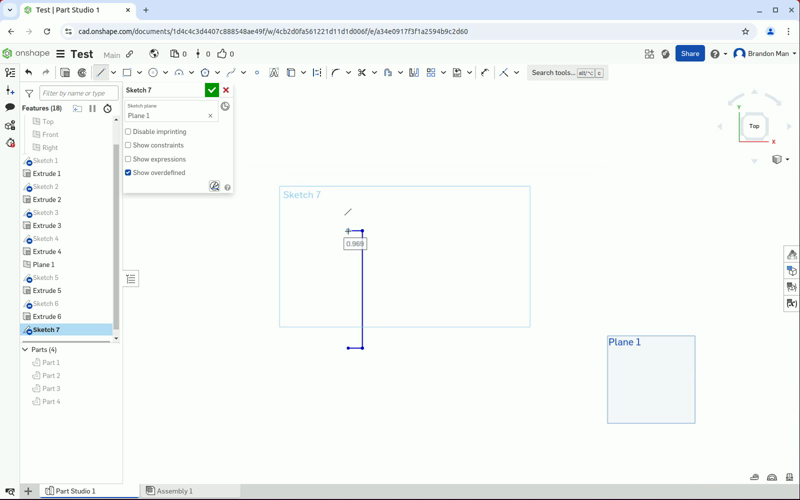
scroll(-6)
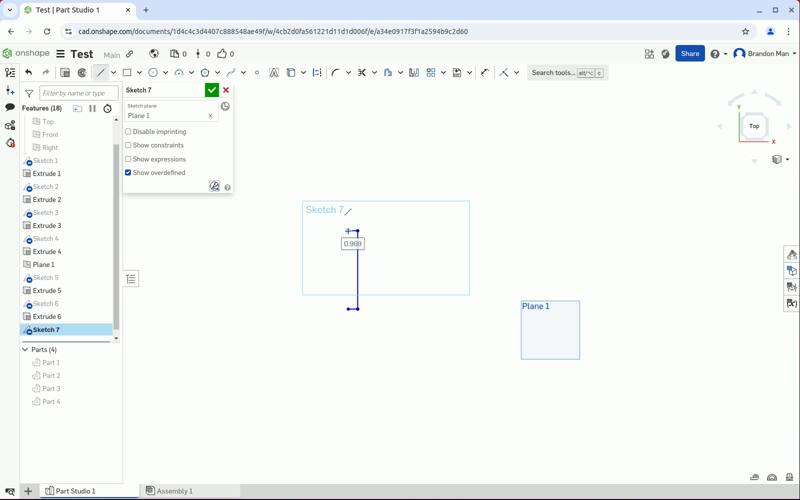
scroll(-6)
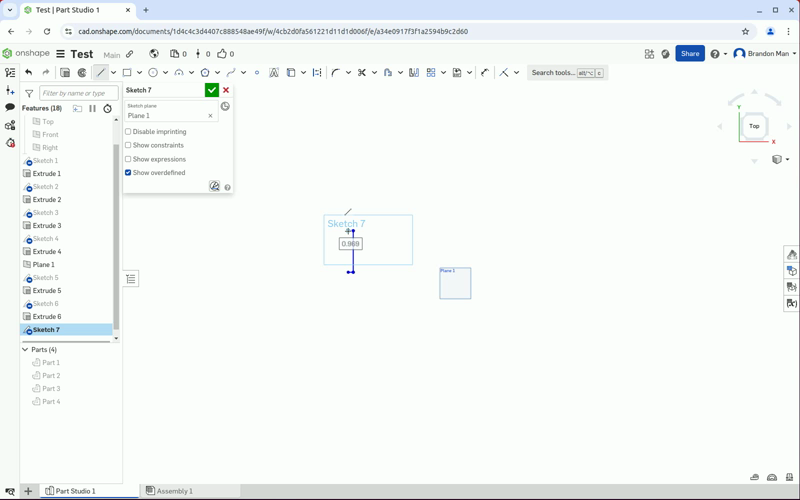
key_up(shift)
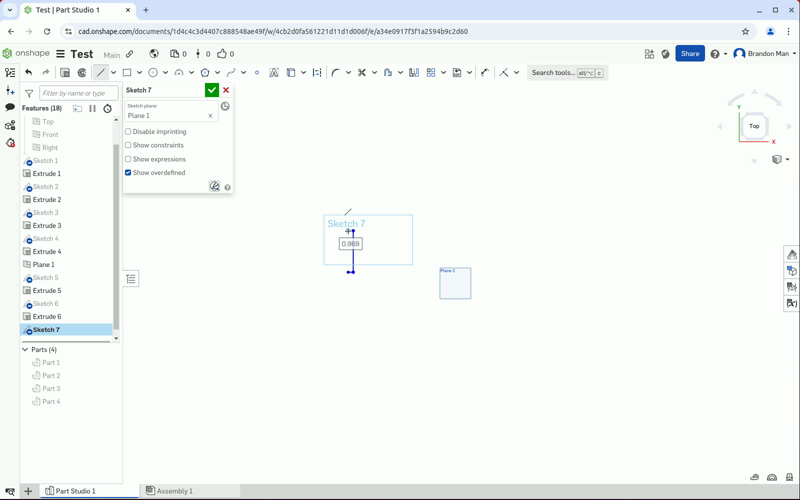
mouse_move(378, 230)
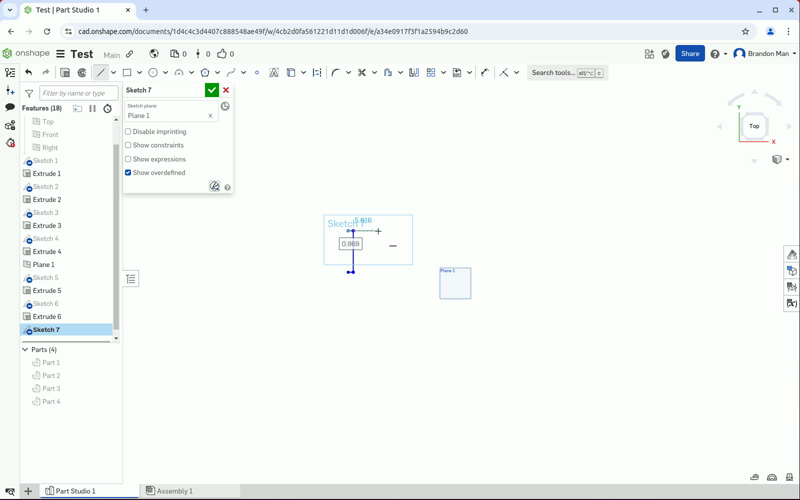
key_down(shift)
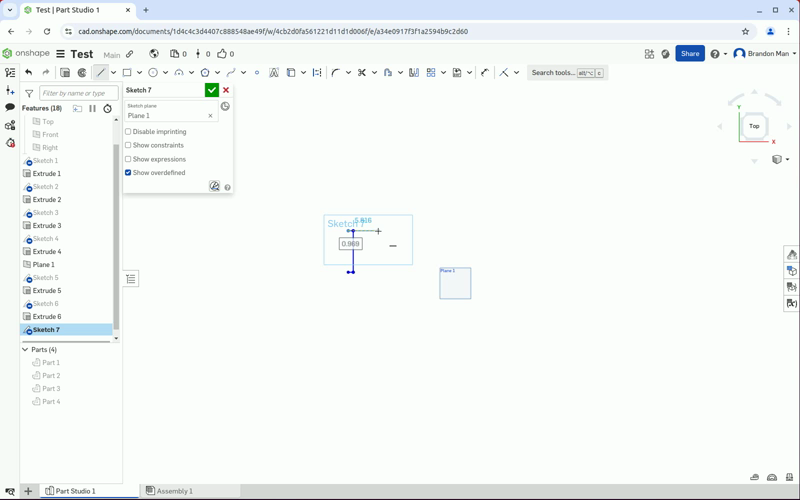
mouse_move(348, 272)
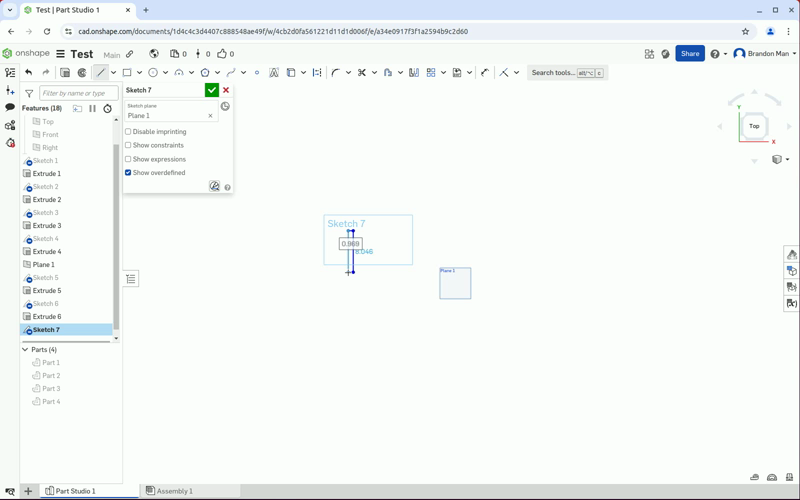
key_up(shift)
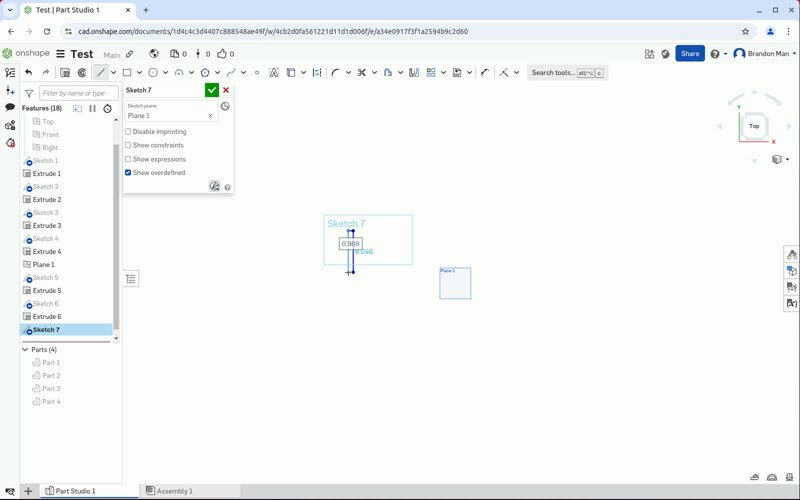
click(348, 272)
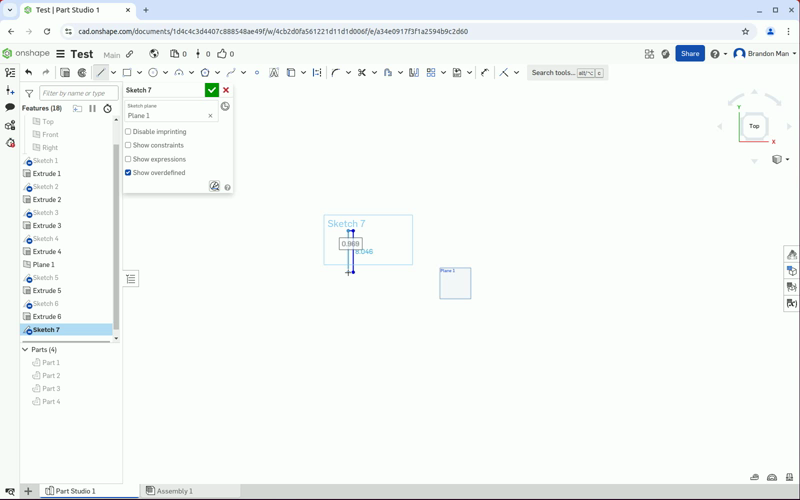
key(esc)
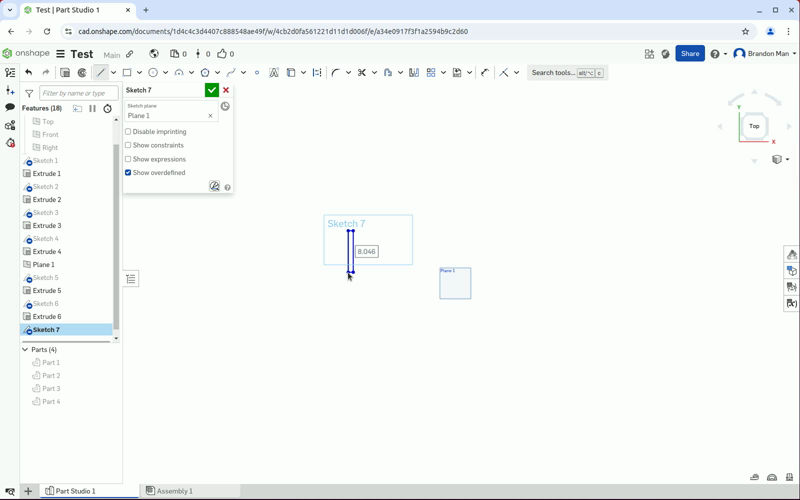
mouse_move(350, 240)
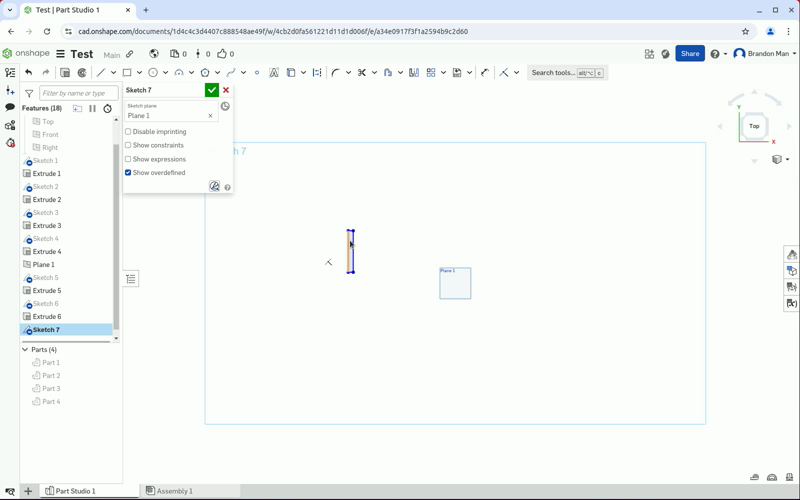
scroll(6)
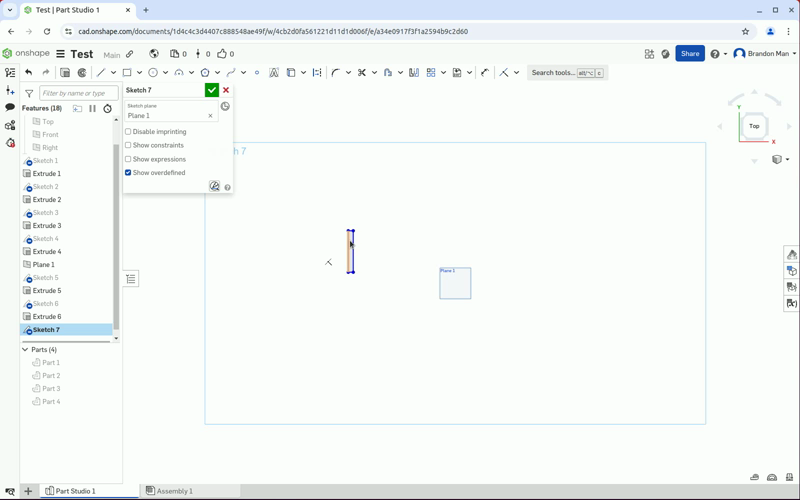
scroll(6)
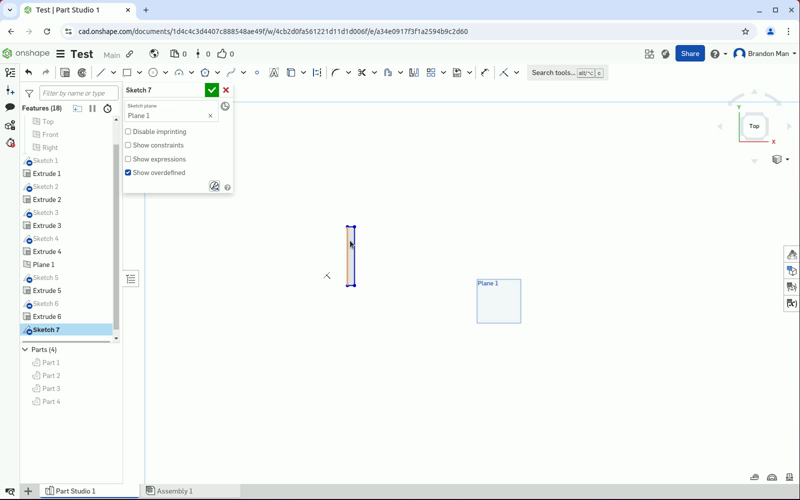
scroll(6)
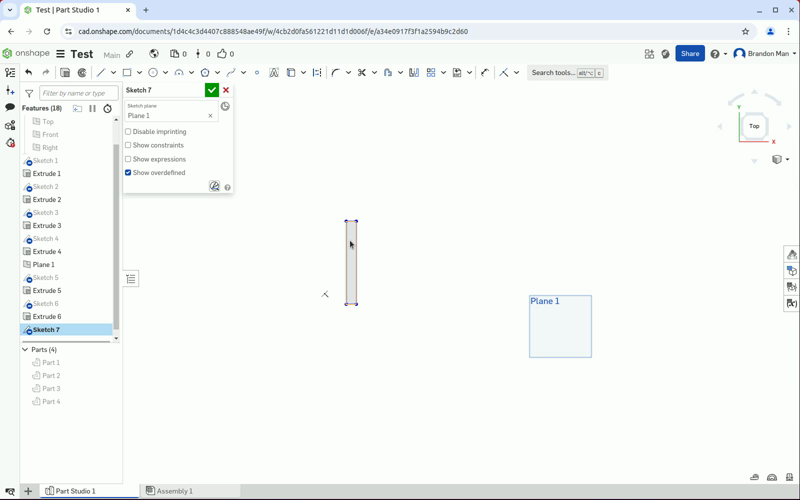
scroll(6)
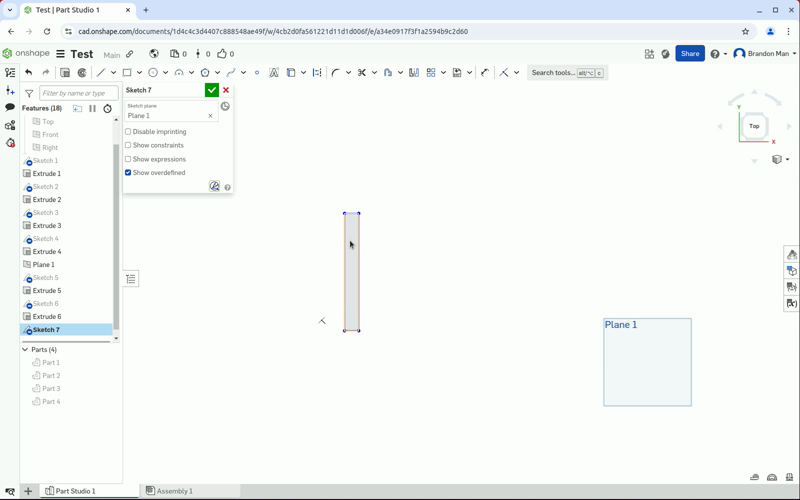
scroll(6)
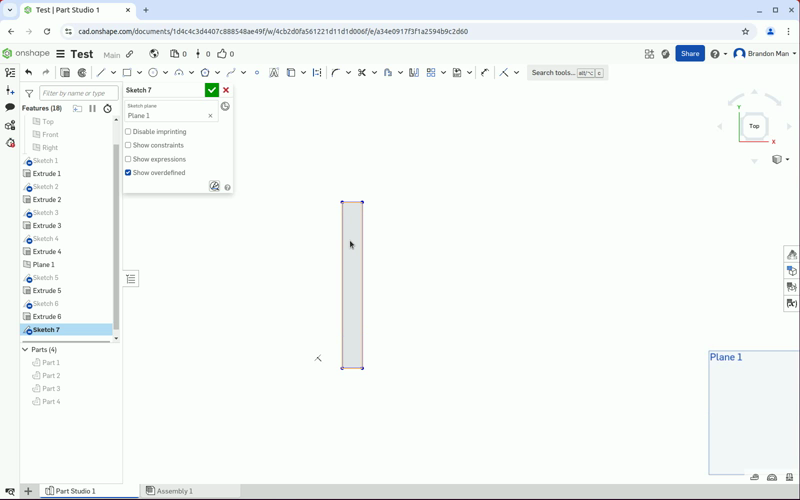
scroll(6)
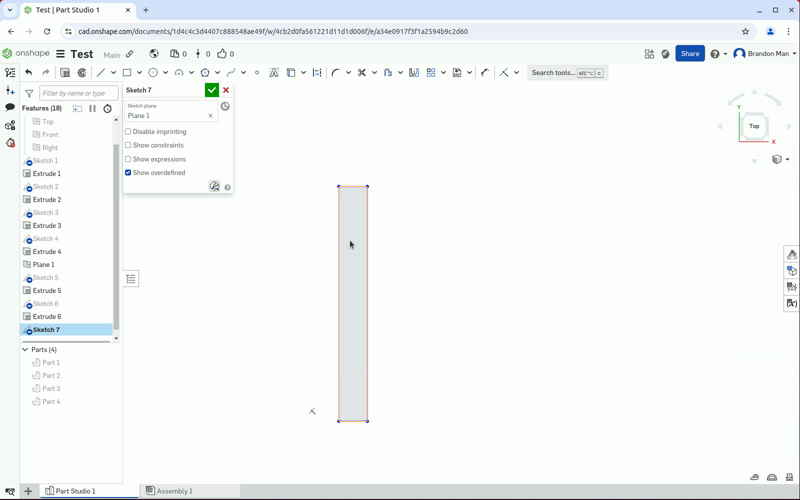
scroll(6)
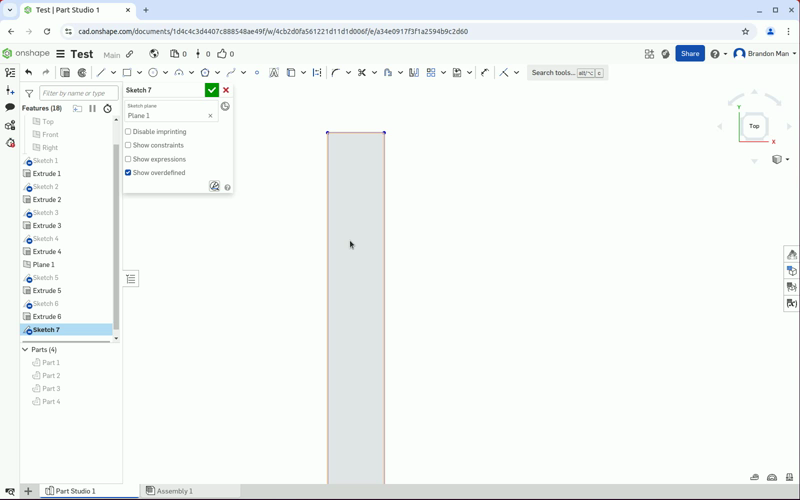
click(350, 240)
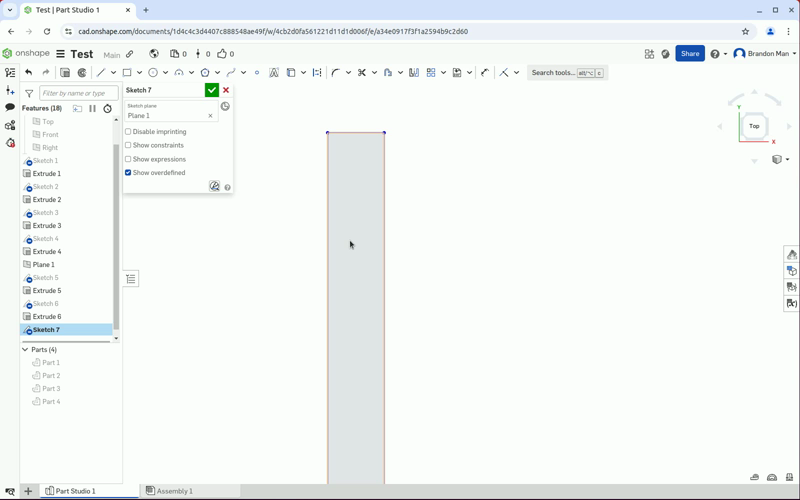
scroll(-6)
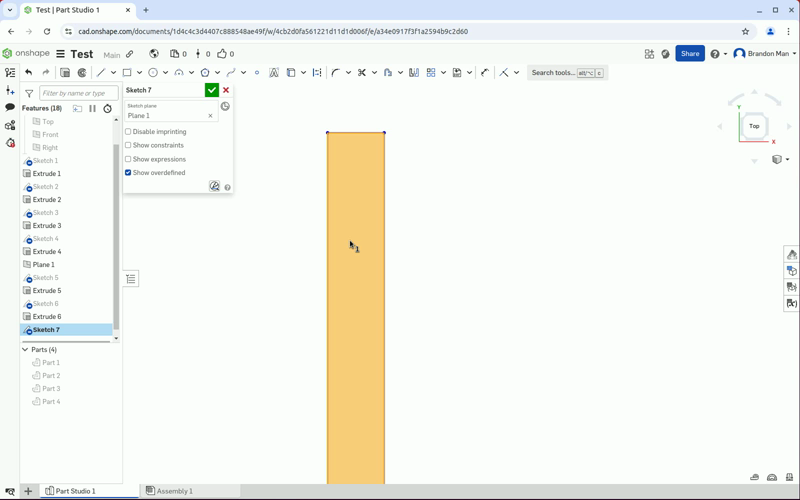
scroll(-6)
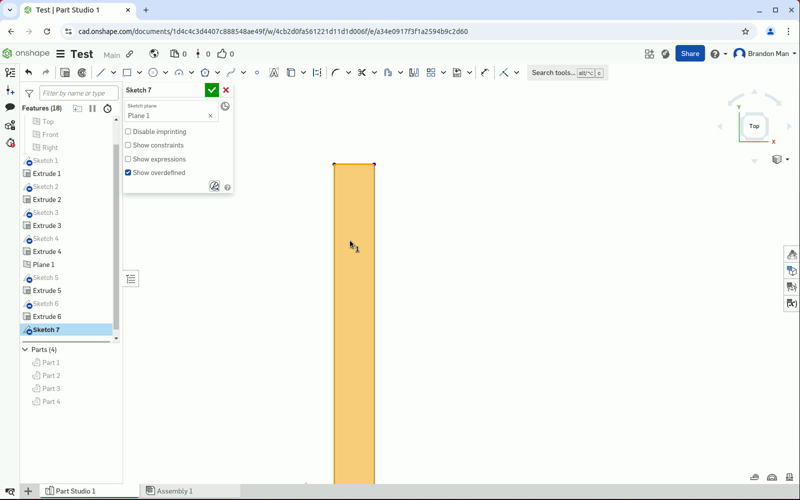
scroll(-6)
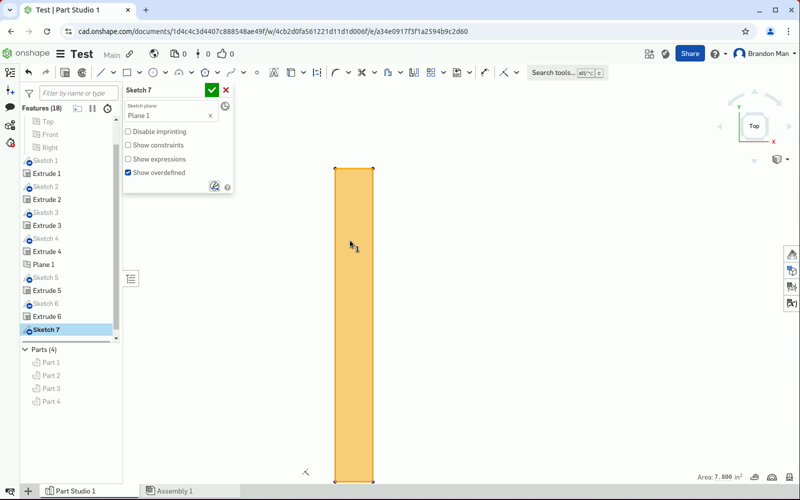
scroll(-6)
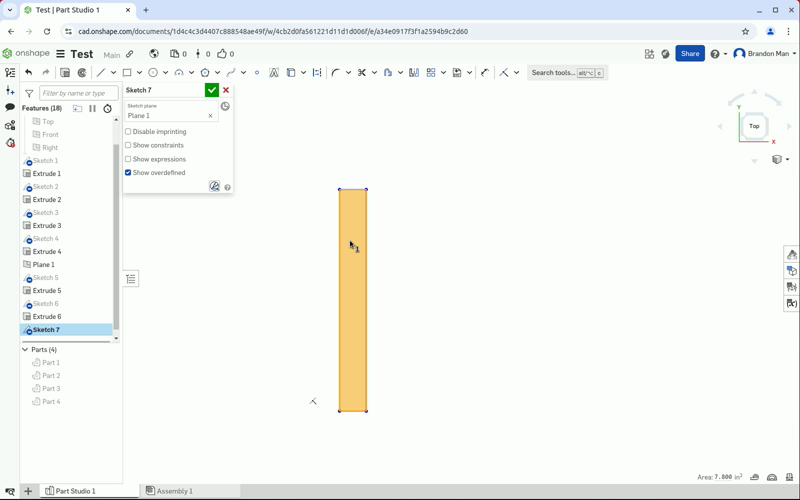
scroll(-6)
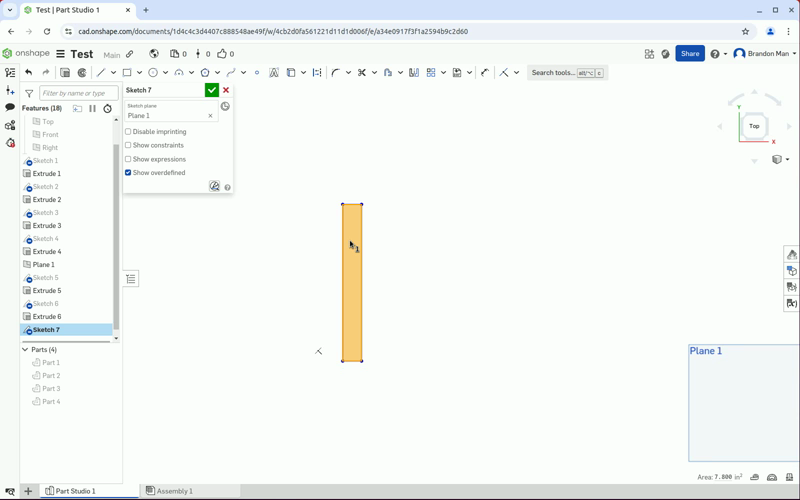
scroll(-6)
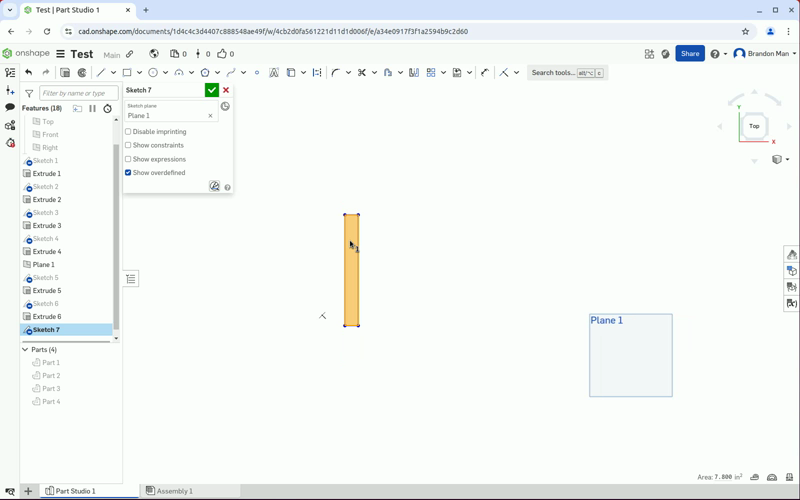
scroll(-6)
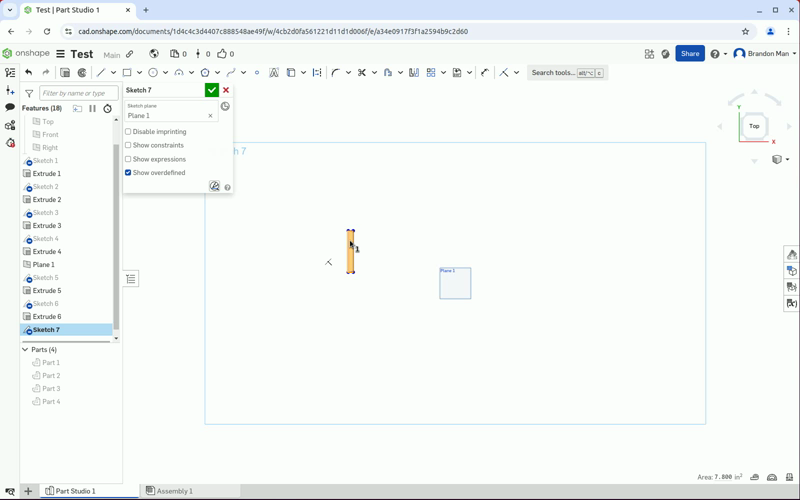
mouse_move(73, 352)
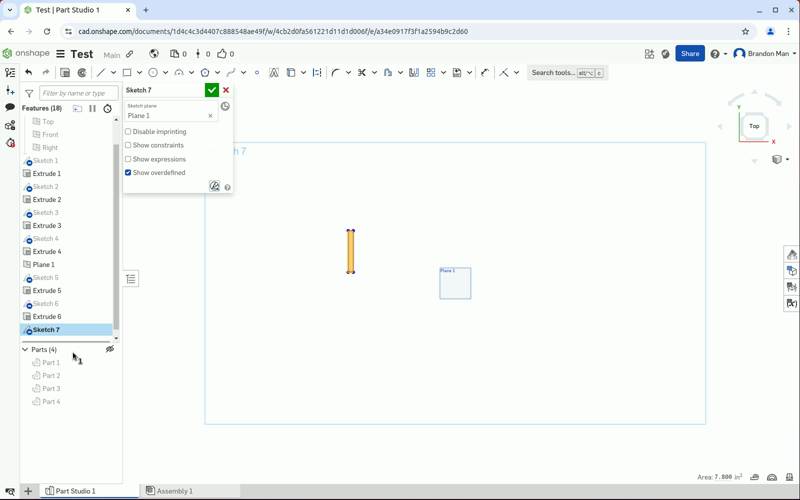
key(shift+y)
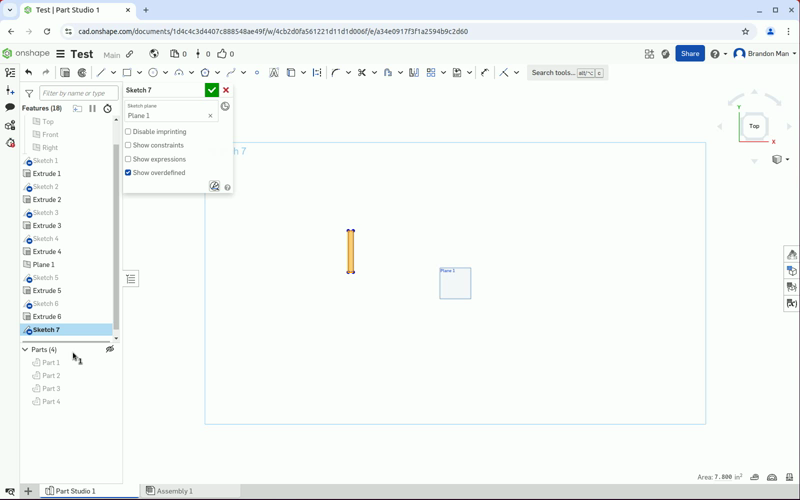
key(shift+e)
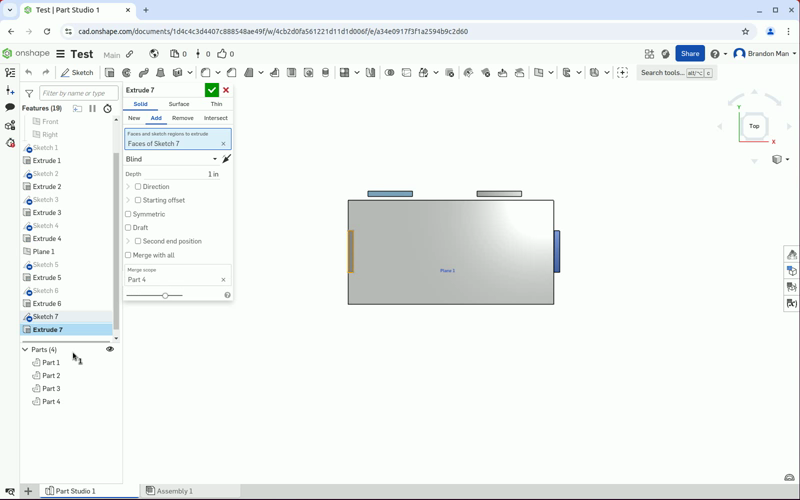
mouse_move(143, 106)
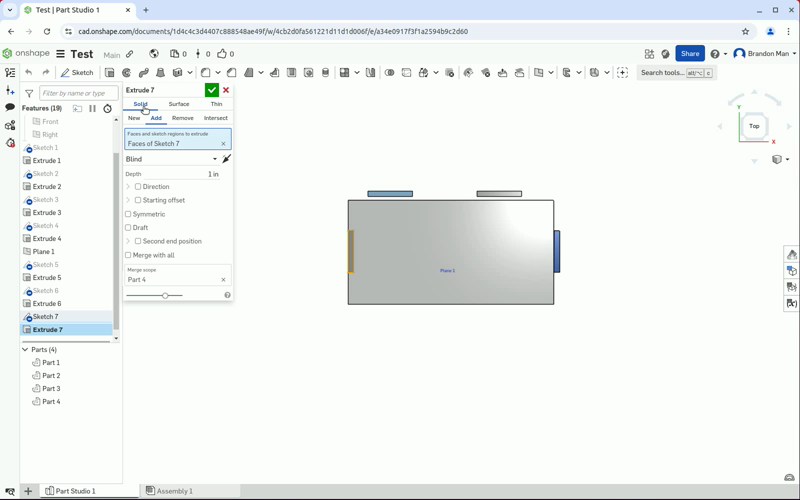
click(143, 106)
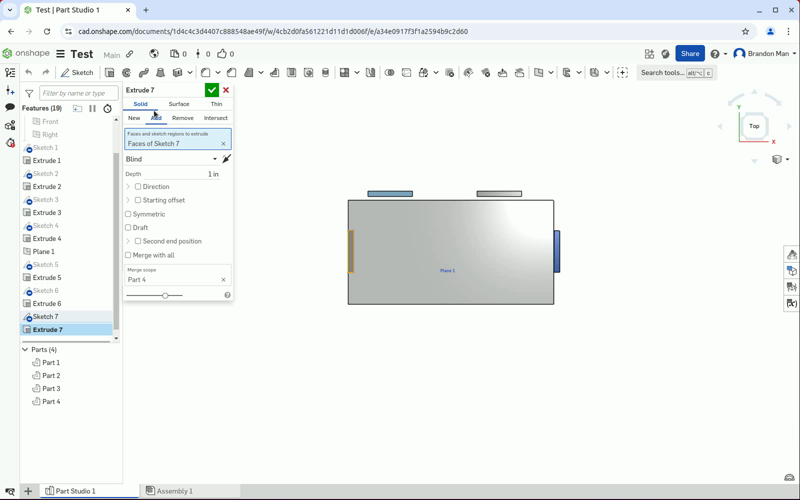
mouse_move(186, 120)
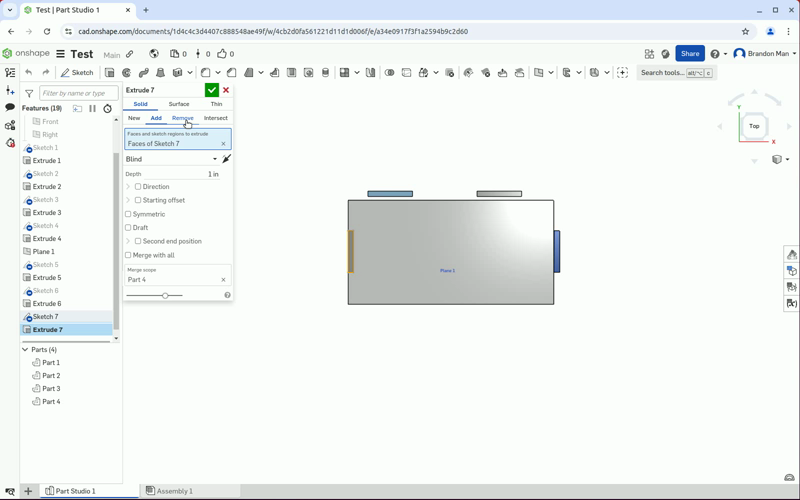
click(186, 120)
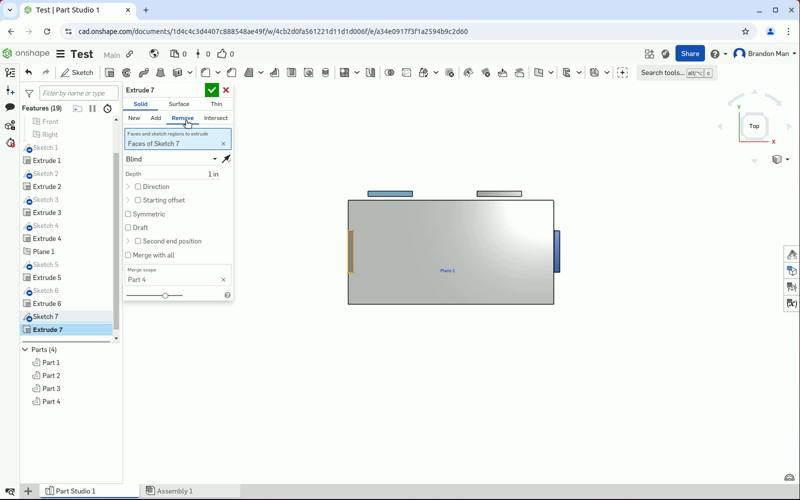
key(tab, 4)
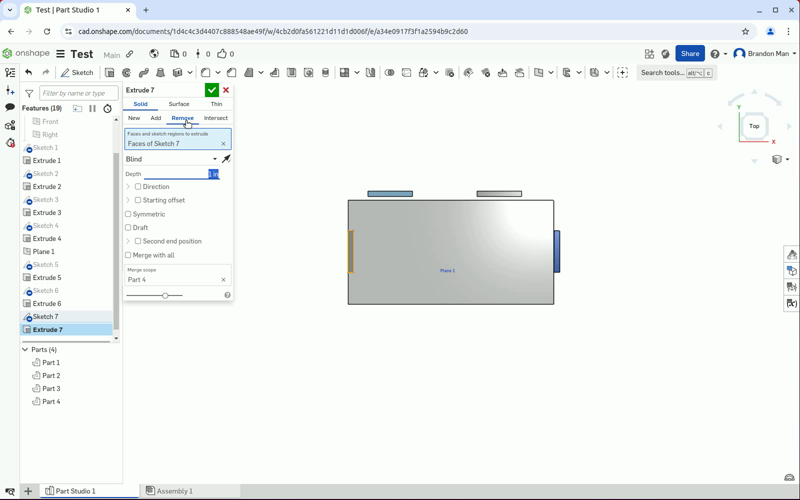
text(2.166)
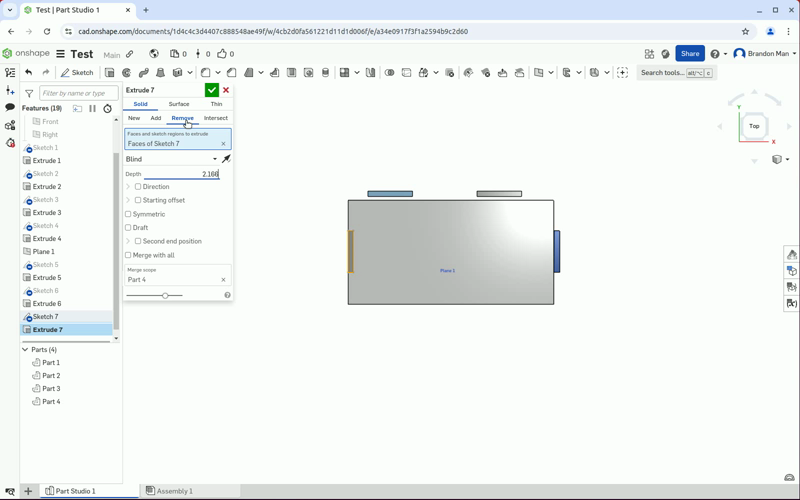
key(tab, 6)
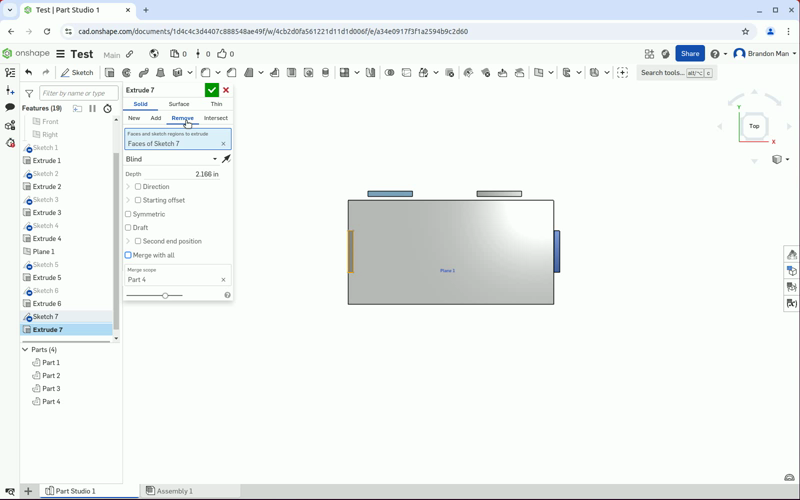
key(space)
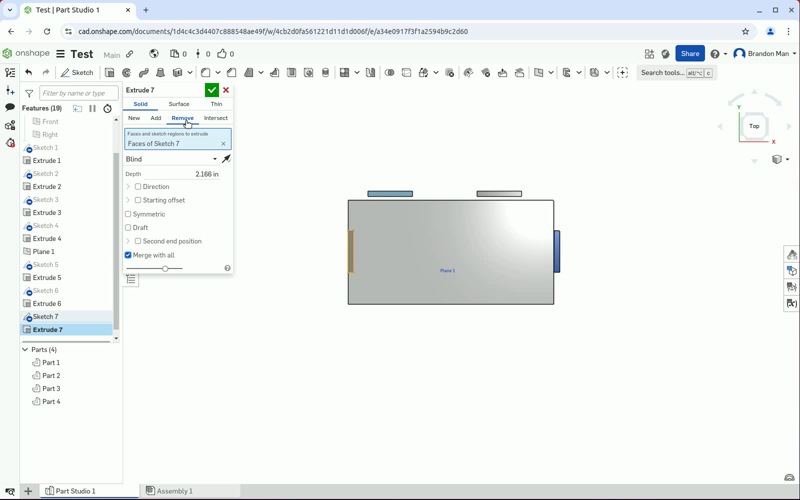
key(enter)
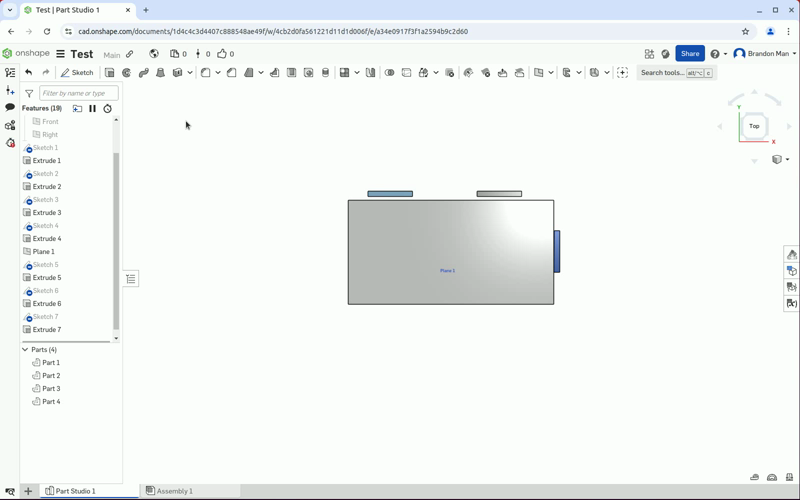
key(shift+h)
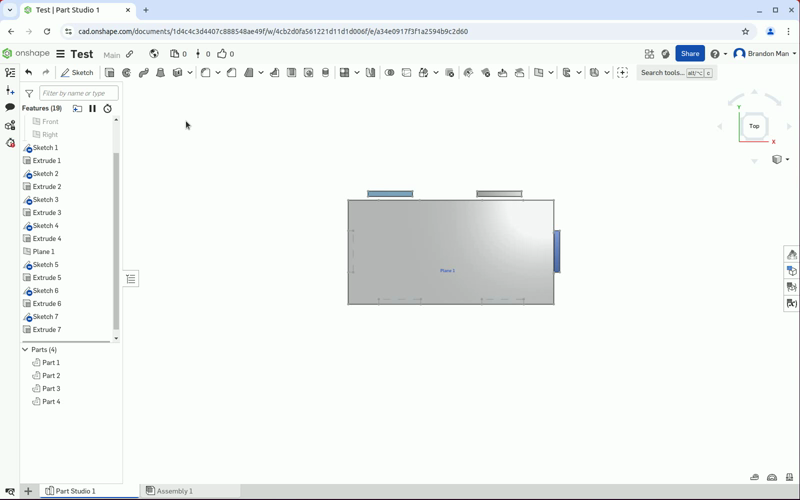
key(shift+h)
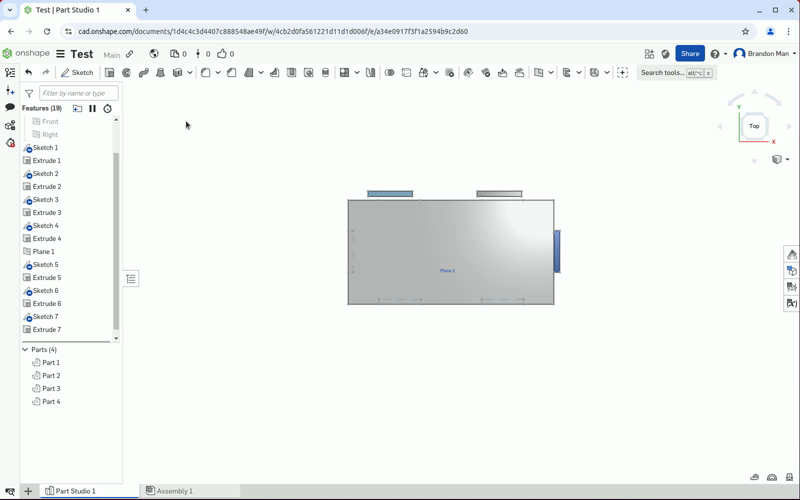
key(shift+7)
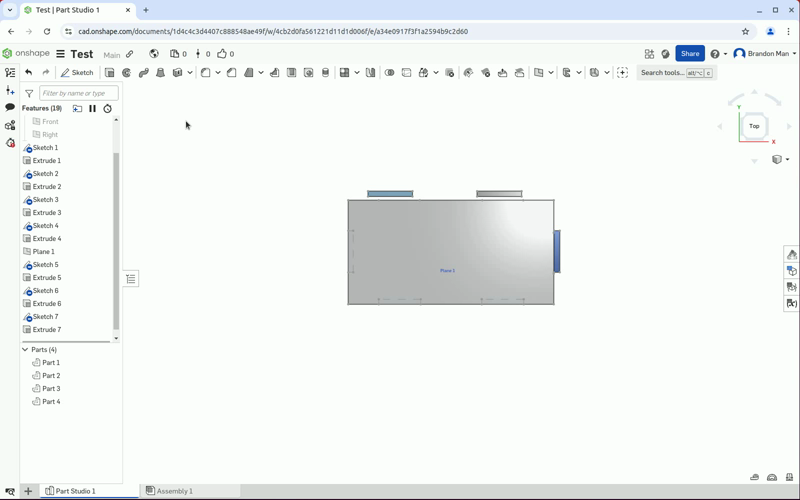
key(up, 3)
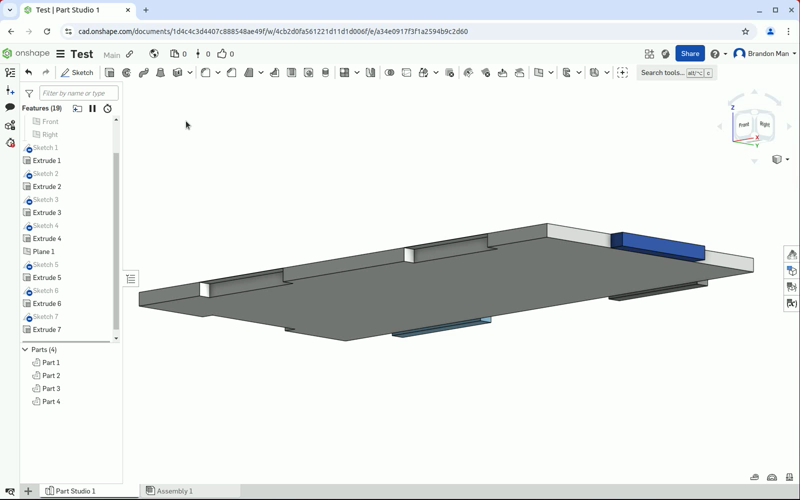
key(left, 3)
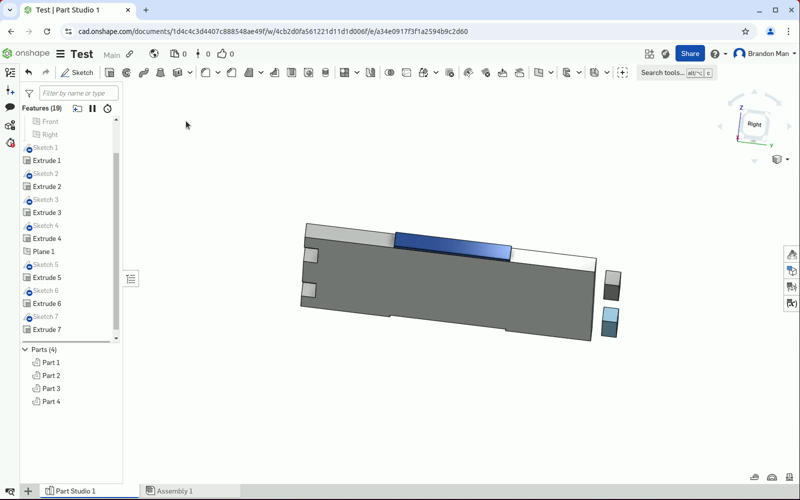
key(right, 3)
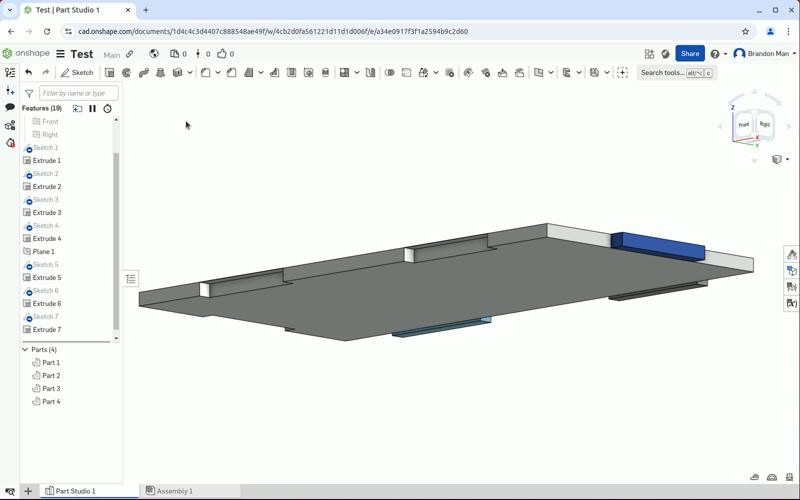
key(down, 3)
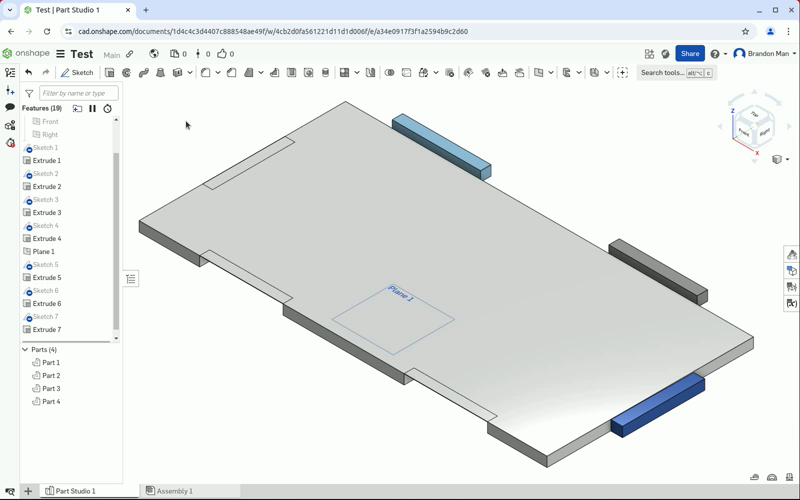
mouse_move(69, 150)
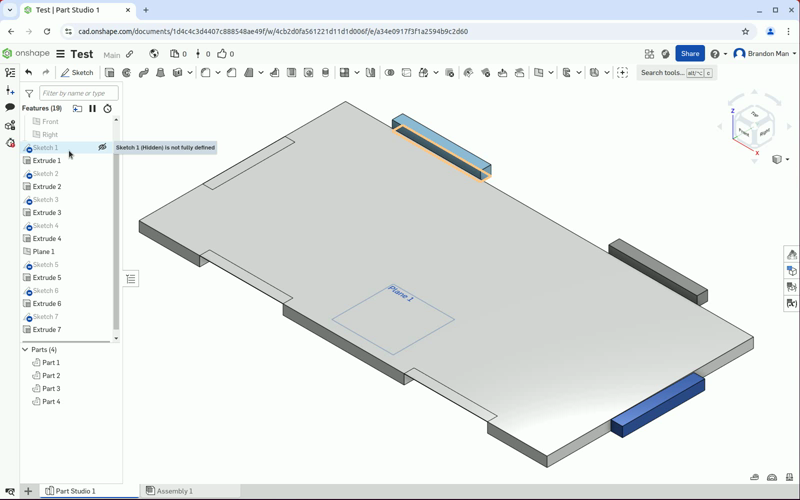
click(69, 150)